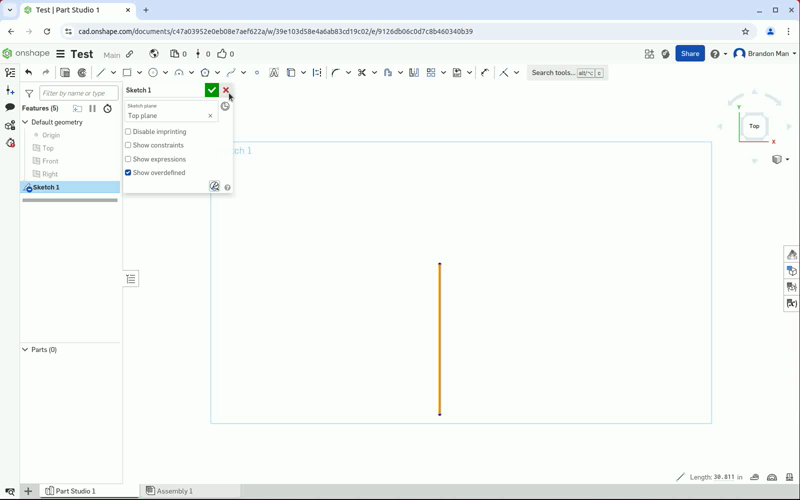
key(shift+h)
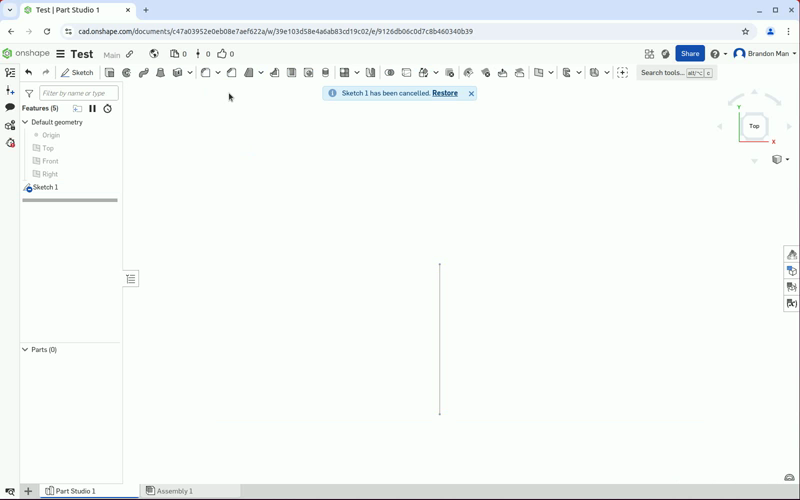
key(shift+s)
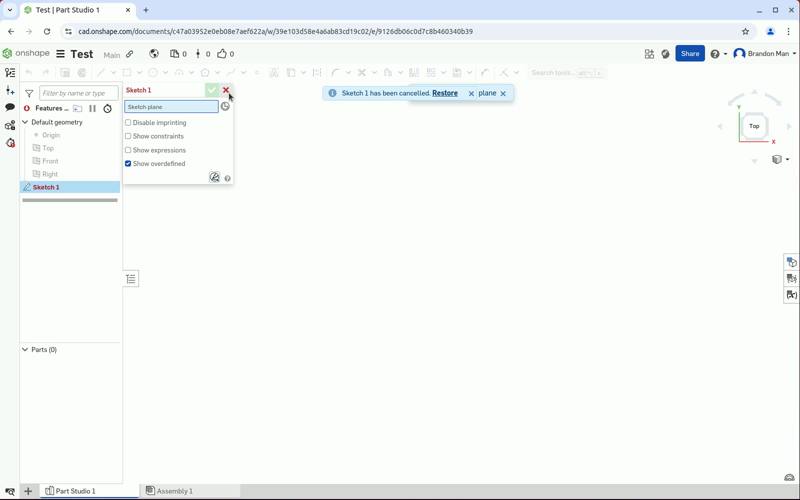
mouse_move(73, 150)
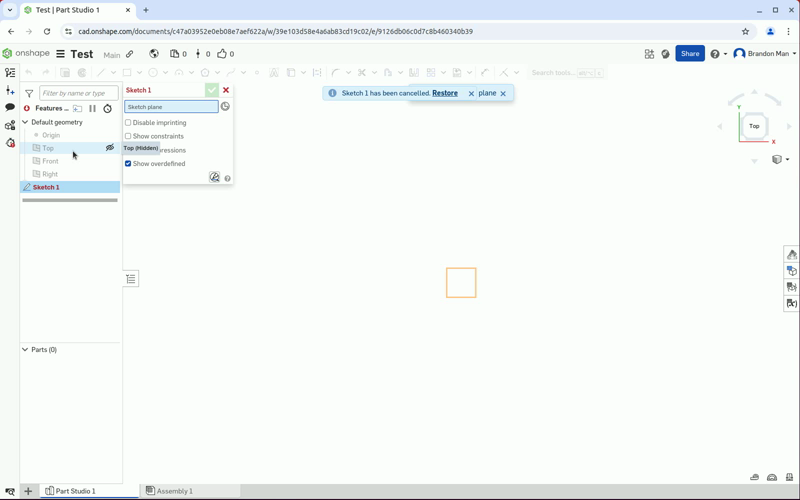
click(73, 150)
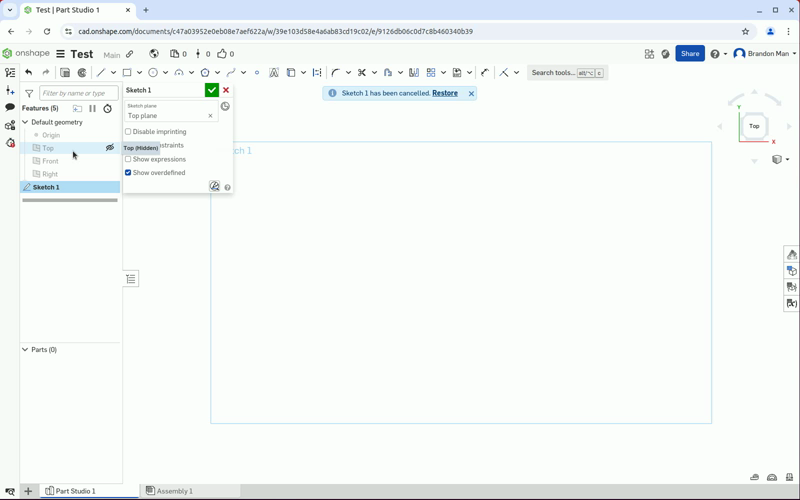
mouse_move(73, 352)
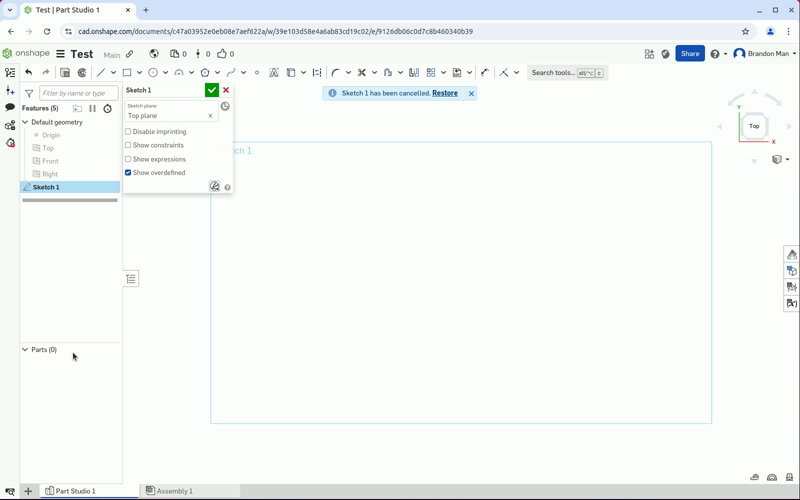
key(y)
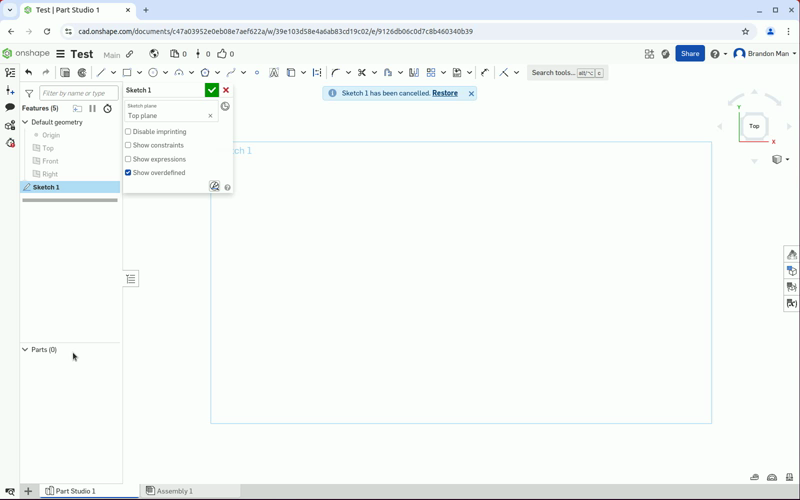
key(l)
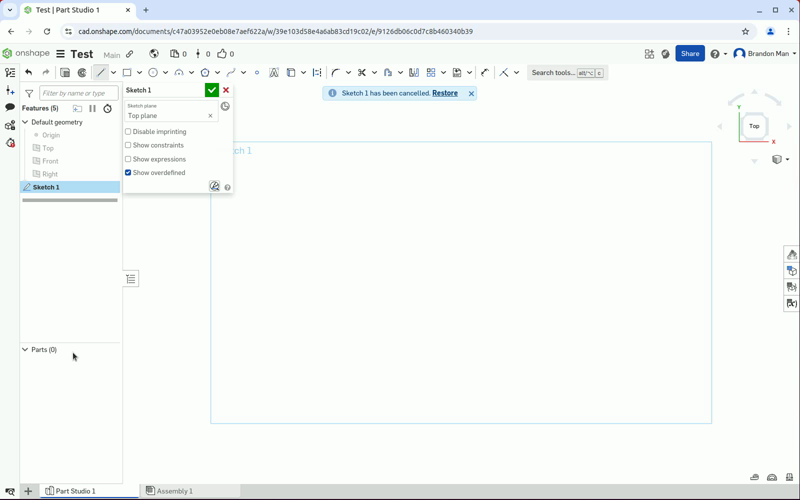
key_down(shift)
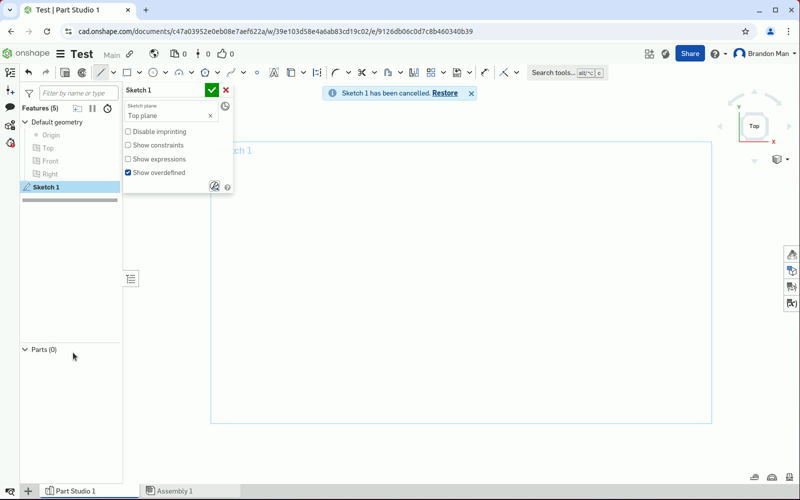
mouse_move(348, 367)
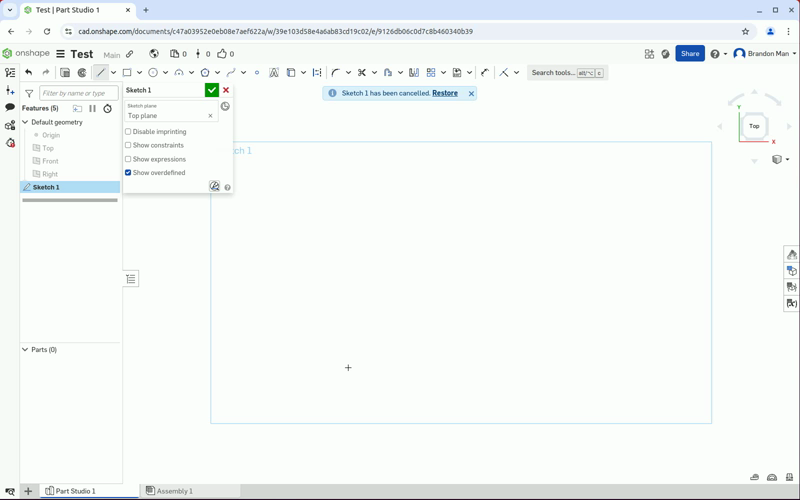
click(348, 367)
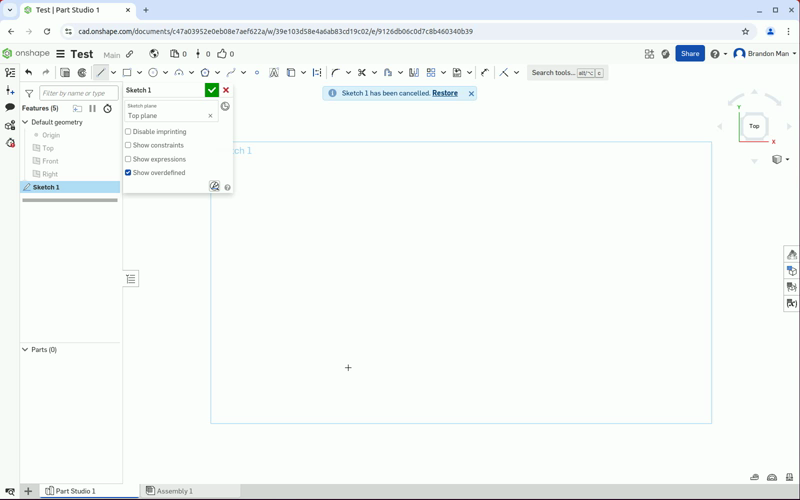
key_up(shift)
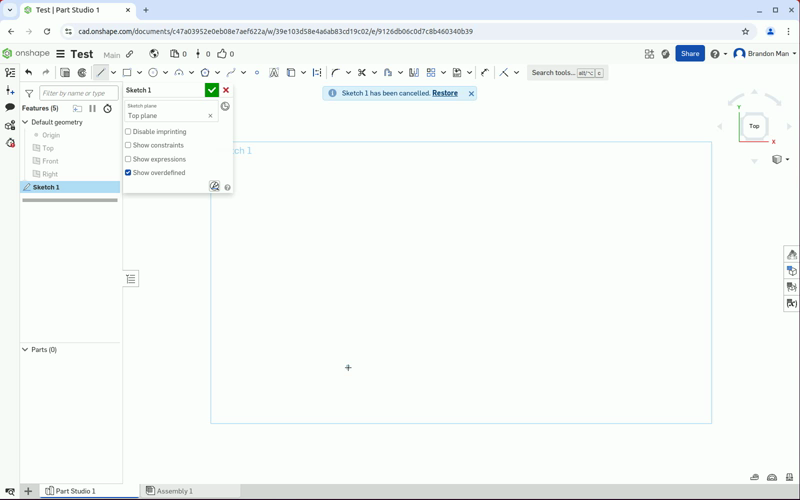
key_down(shift)
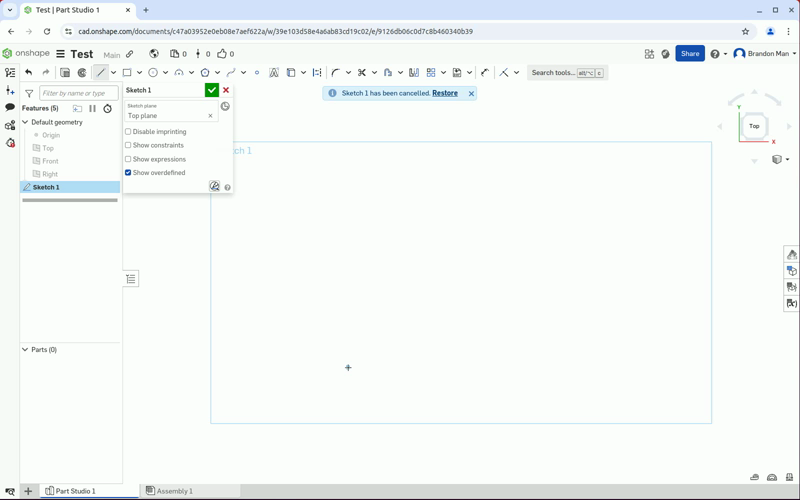
mouse_move(572, 367)
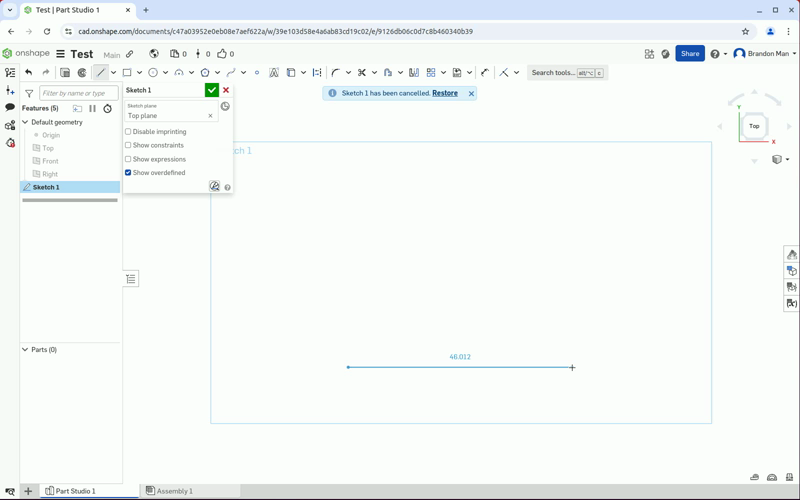
click(572, 367)
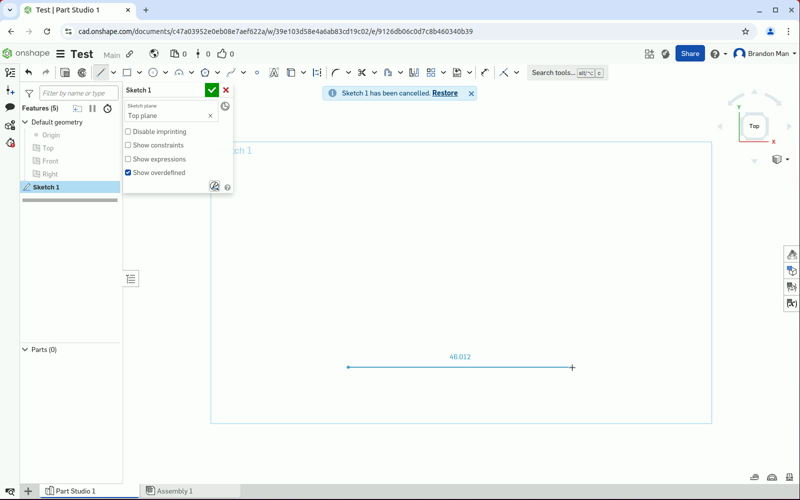
key_up(shift)
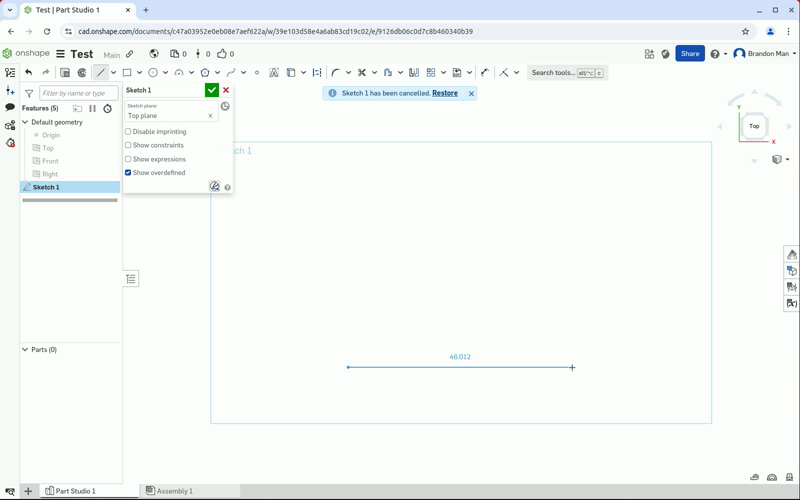
key_down(shift)
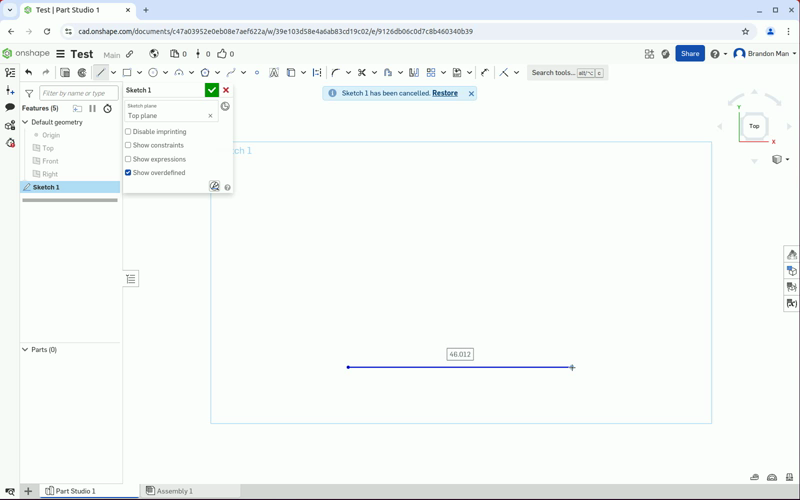
mouse_move(572, 199)
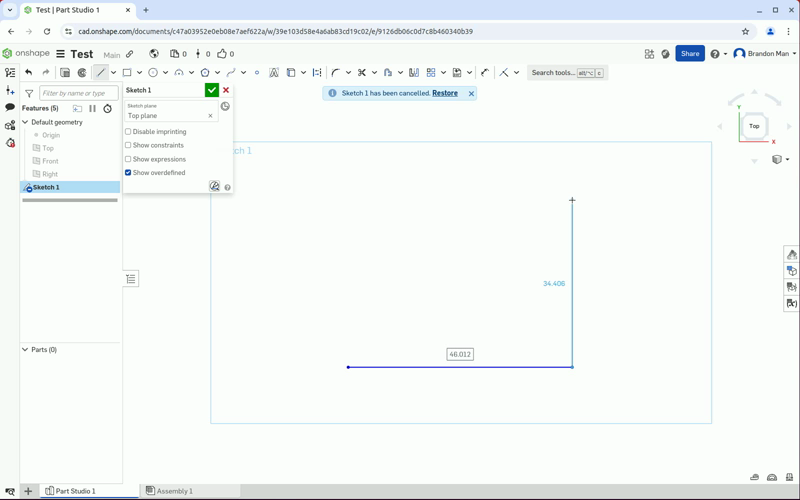
click(572, 199)
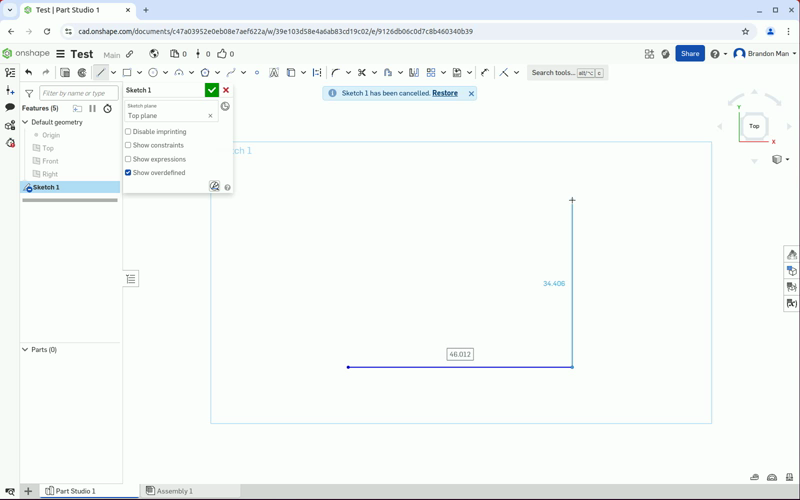
key_up(shift)
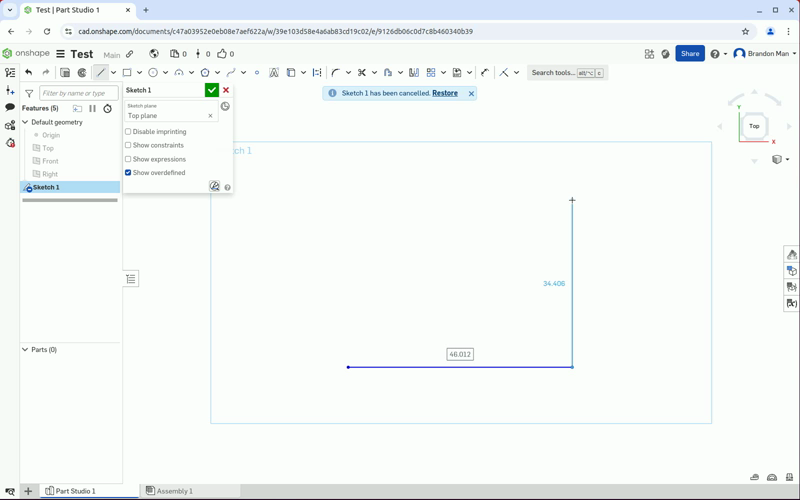
key_down(shift)
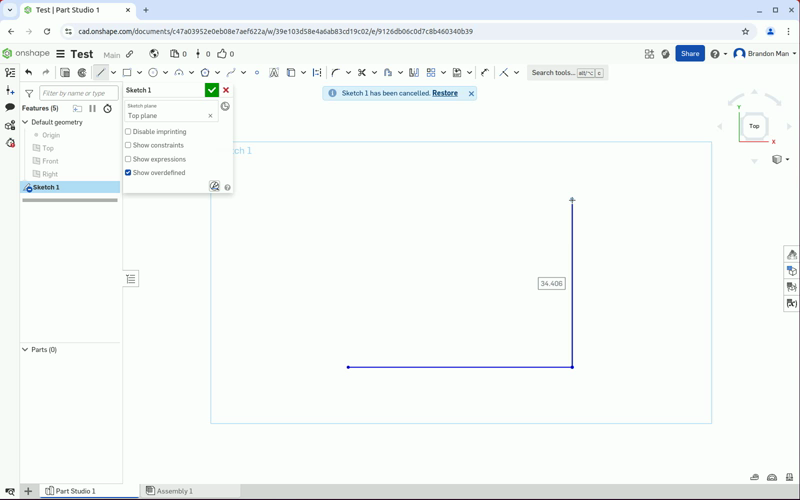
mouse_move(348, 199)
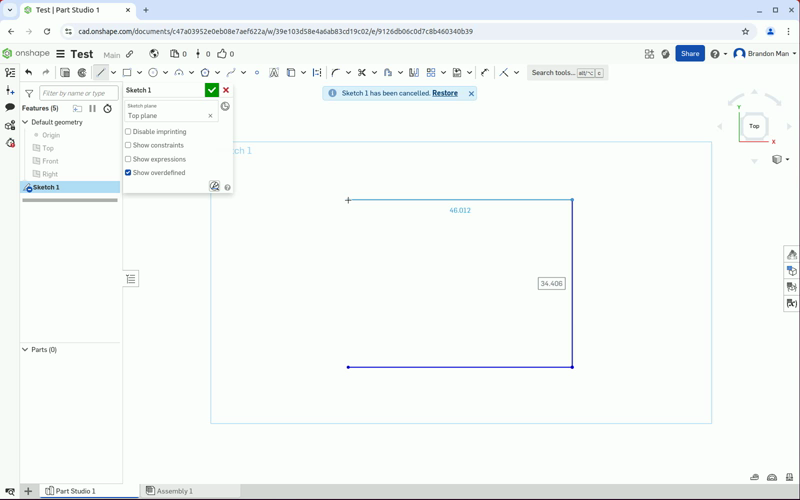
click(348, 199)
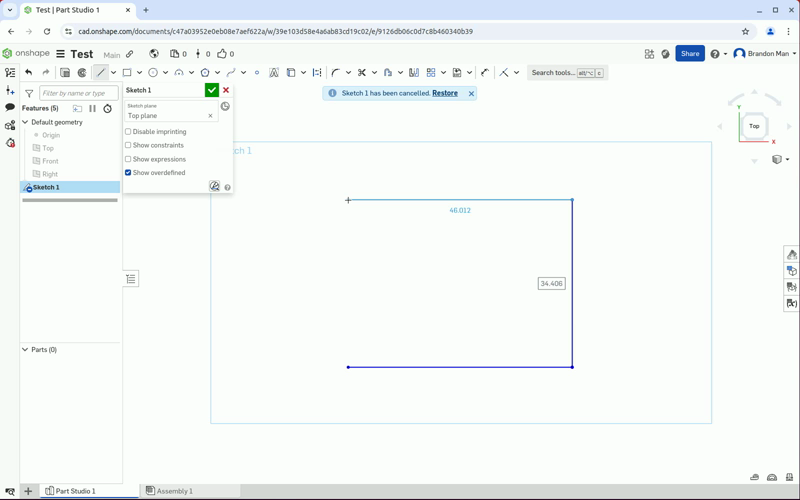
key_up(shift)
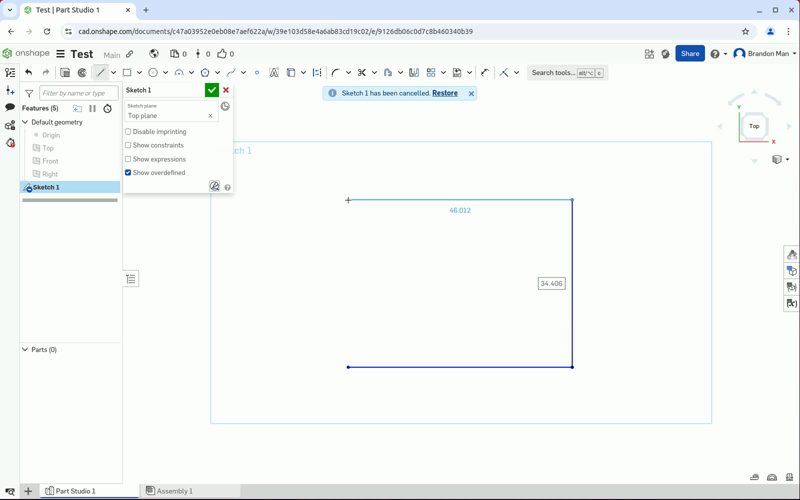
key_down(shift)
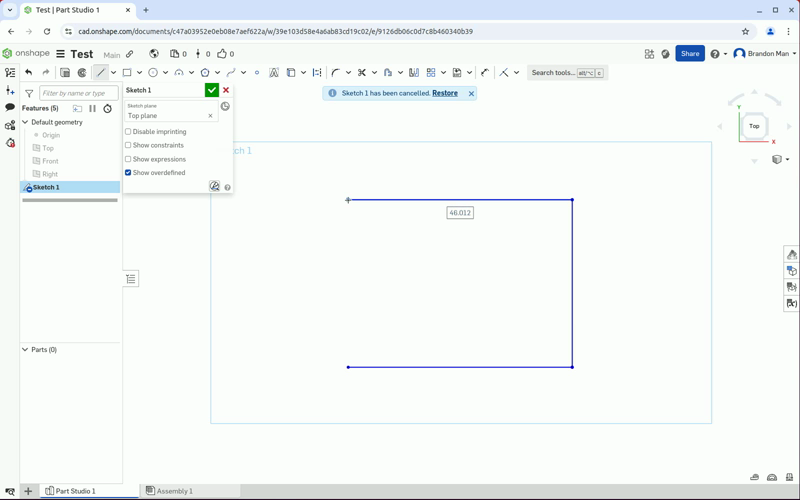
mouse_move(348, 367)
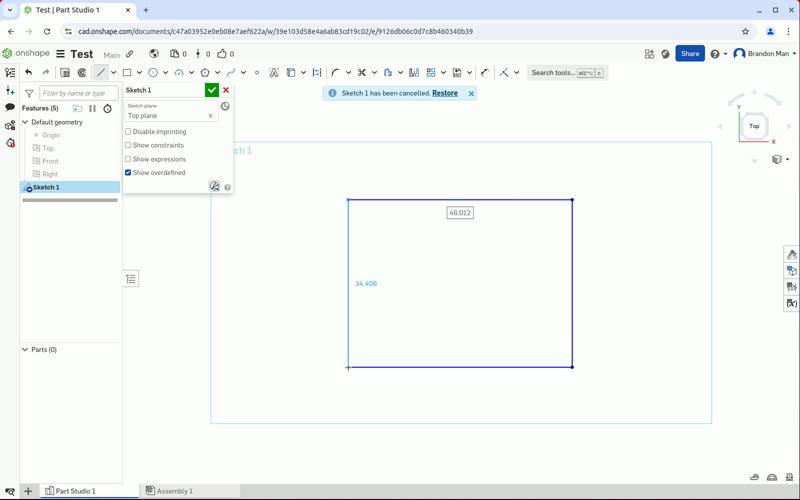
key_up(shift)
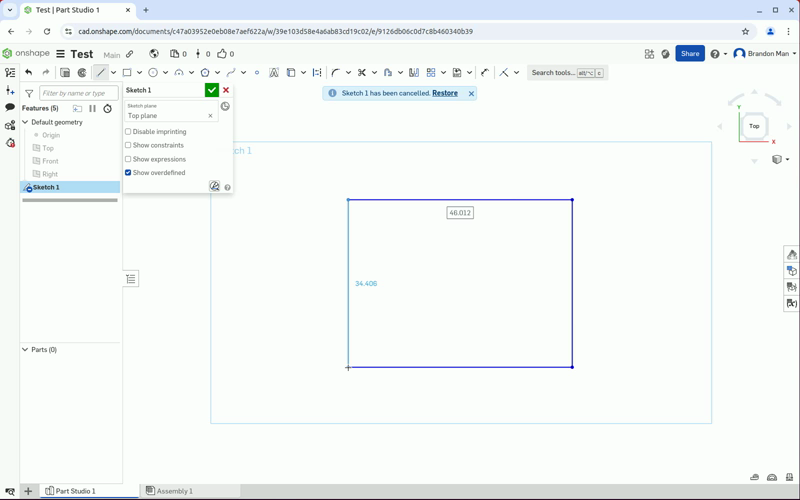
click(348, 367)
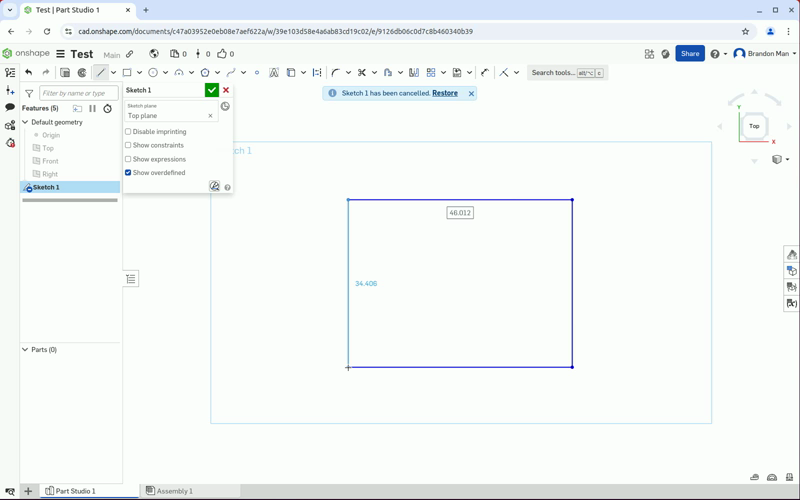
key(esc)
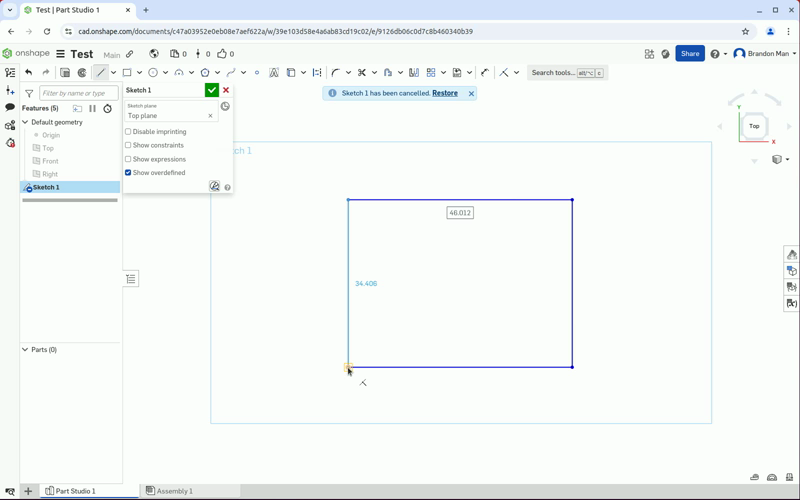
mouse_move(423, 273)
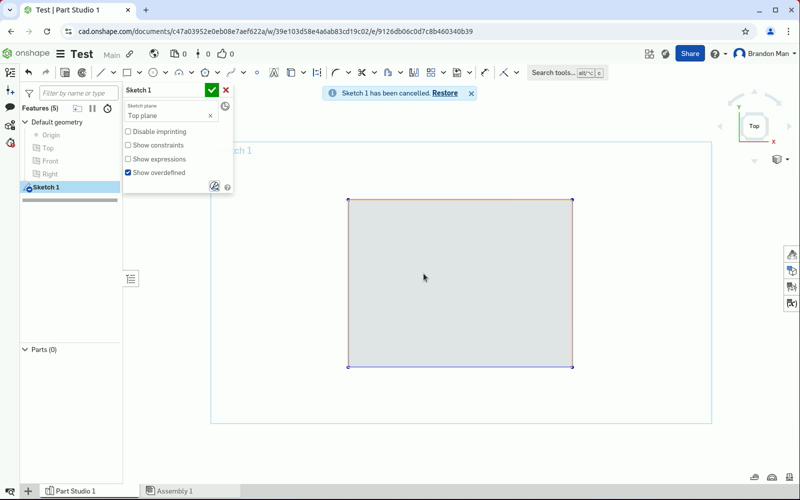
click(423, 273)
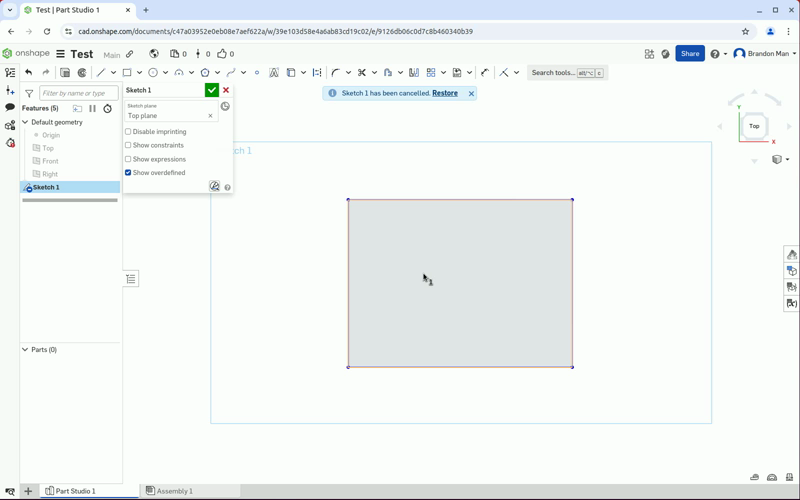
mouse_move(73, 352)
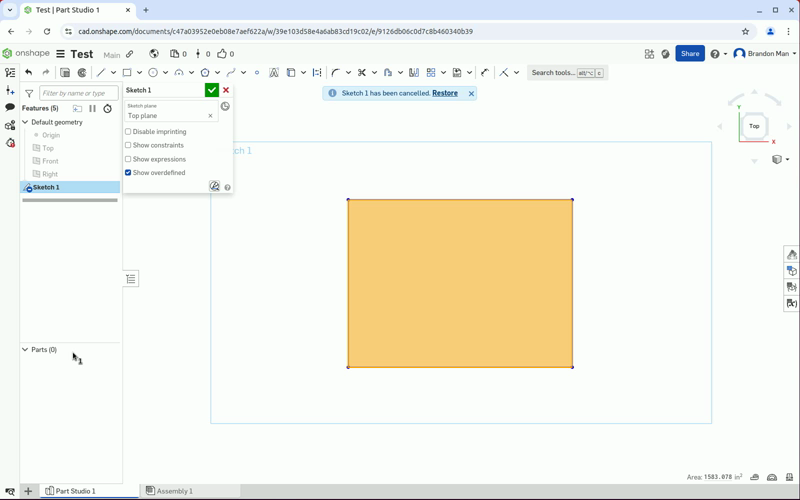
key(shift+y)
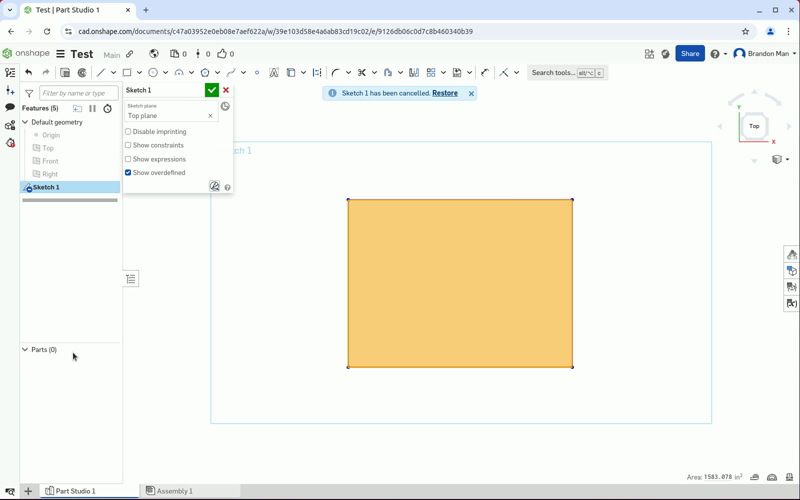
key(shift+e)
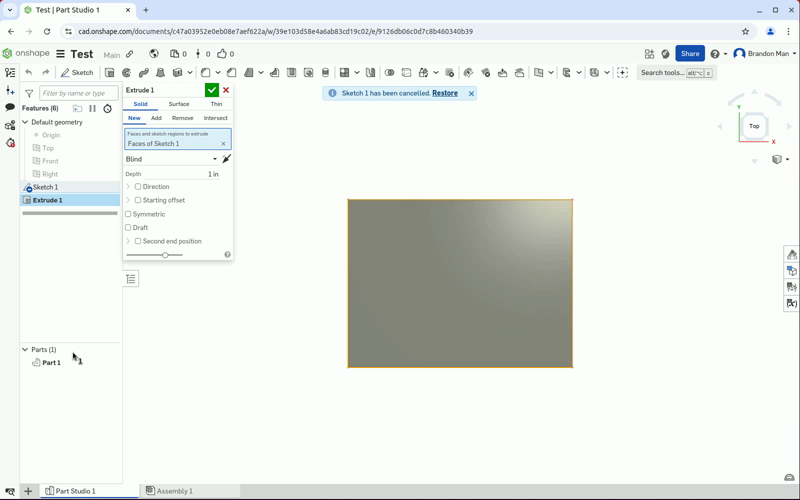
mouse_move(143, 106)
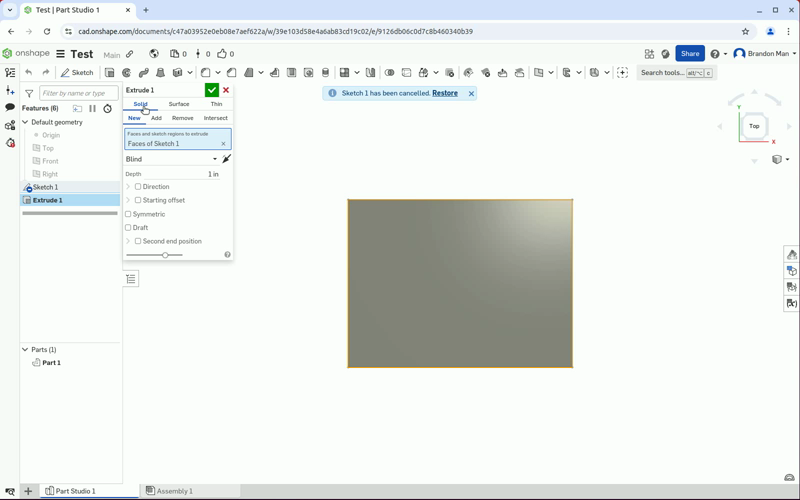
click(143, 106)
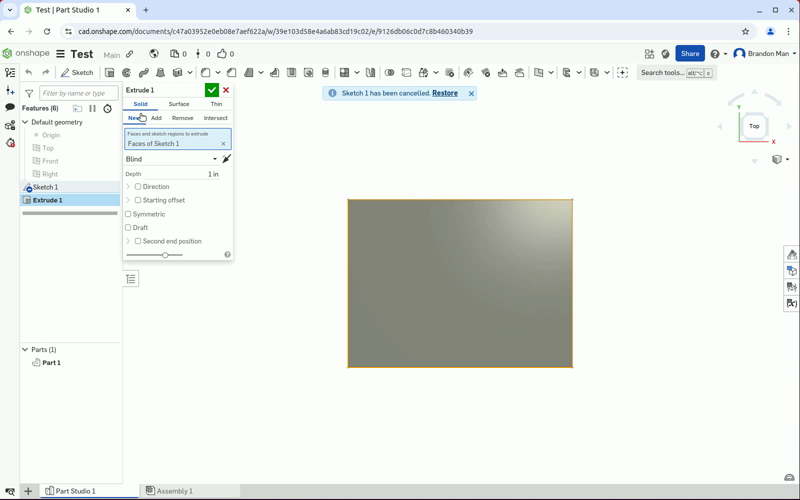
mouse_move(137, 120)
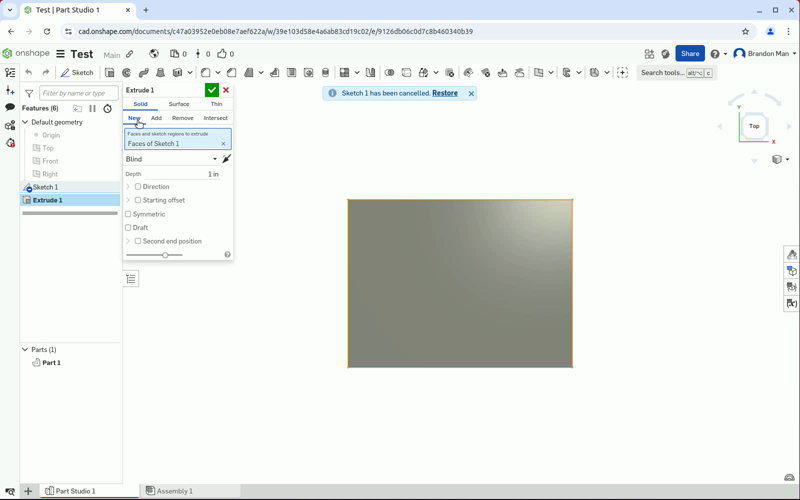
click(137, 120)
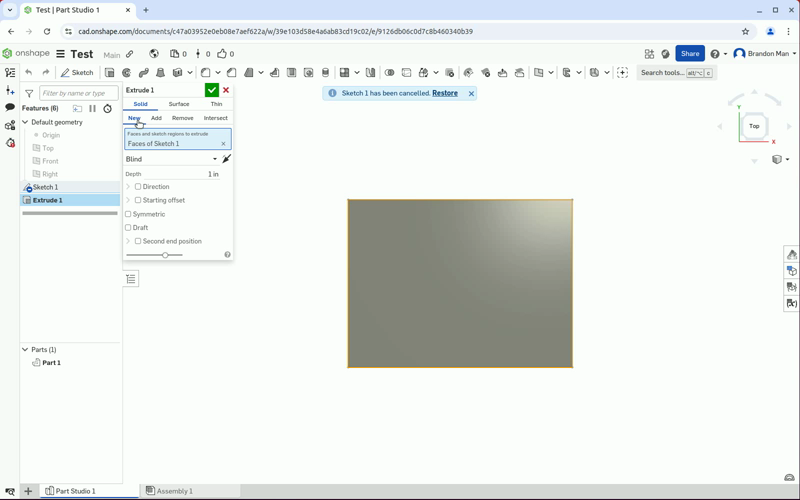
key(tab, 4)
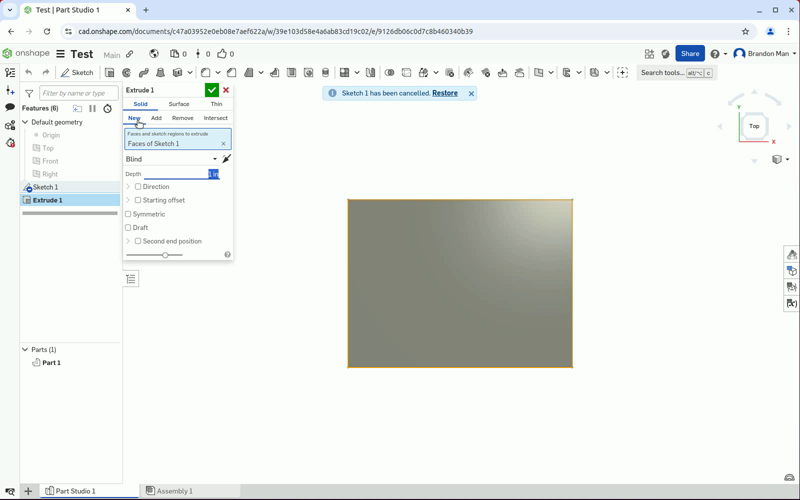
text(-3.851)
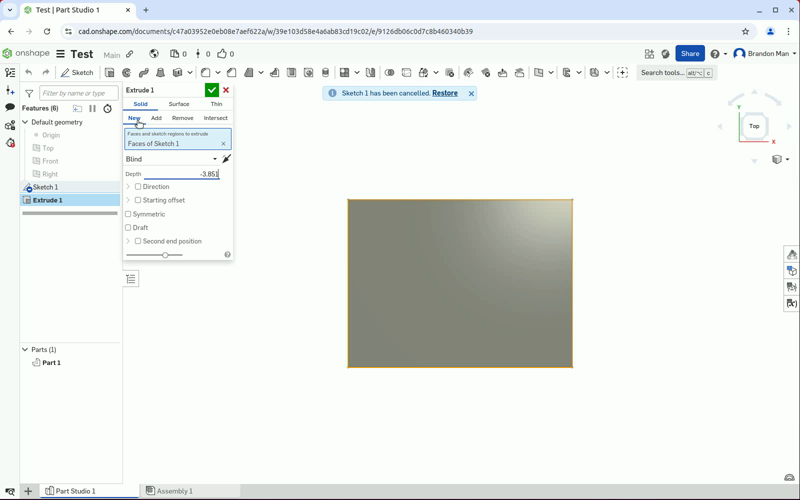
key(enter)
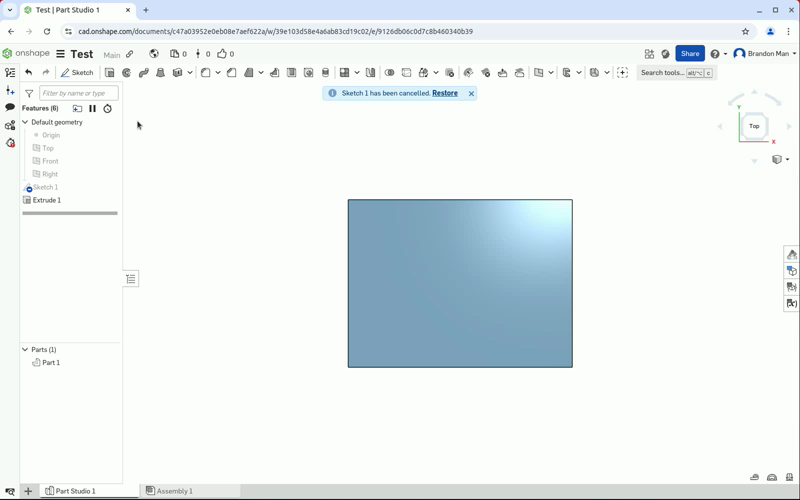
key(shift+h)
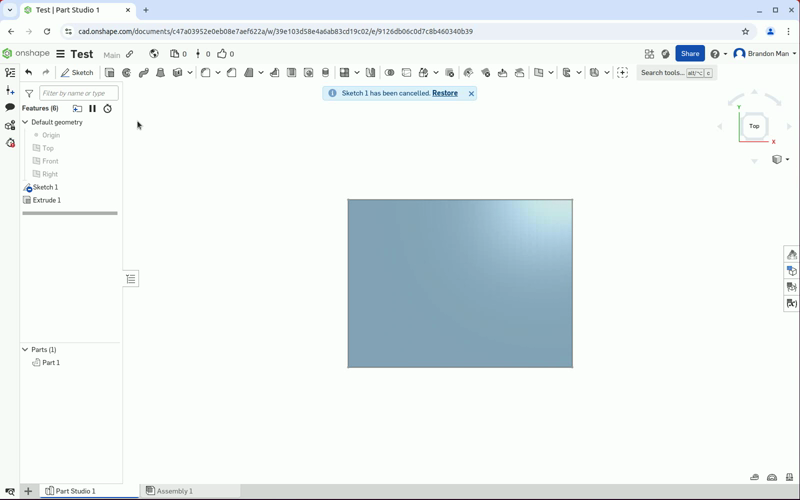
key(shift+h)
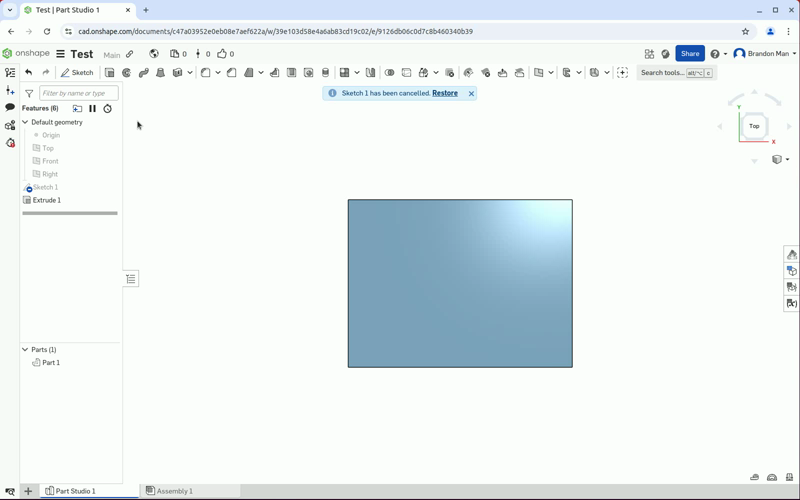
mouse_move(73, 189)
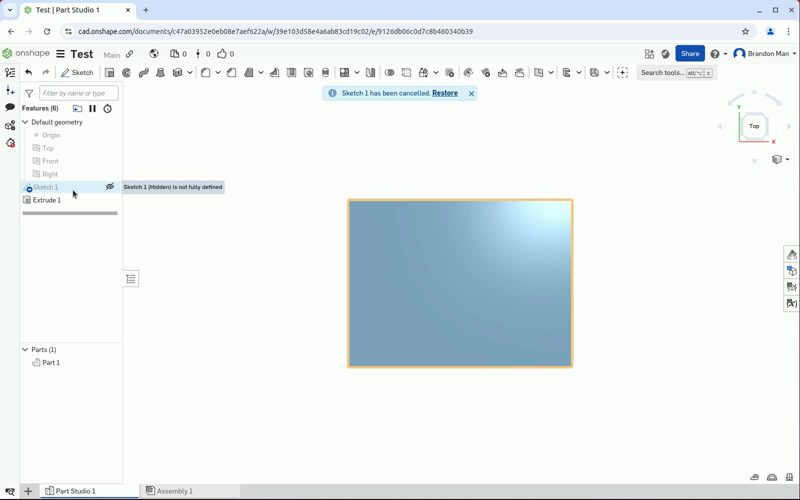
click(73, 189)
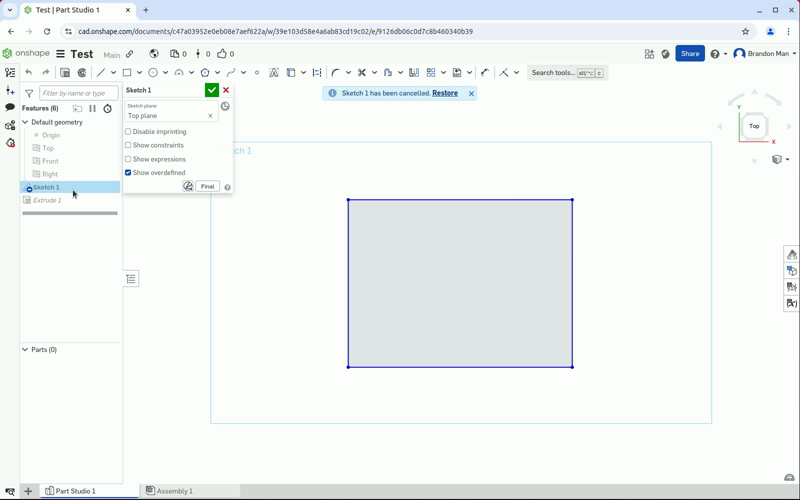
mouse_move(229, 92)
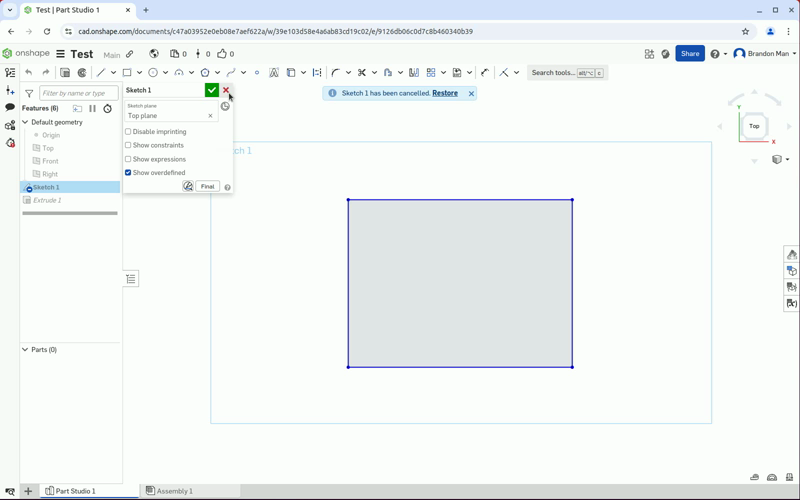
click(229, 92)
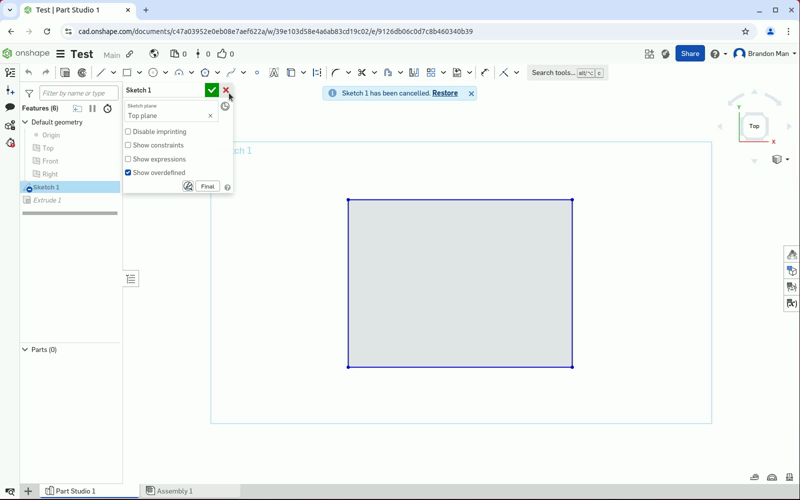
key(shift+s)
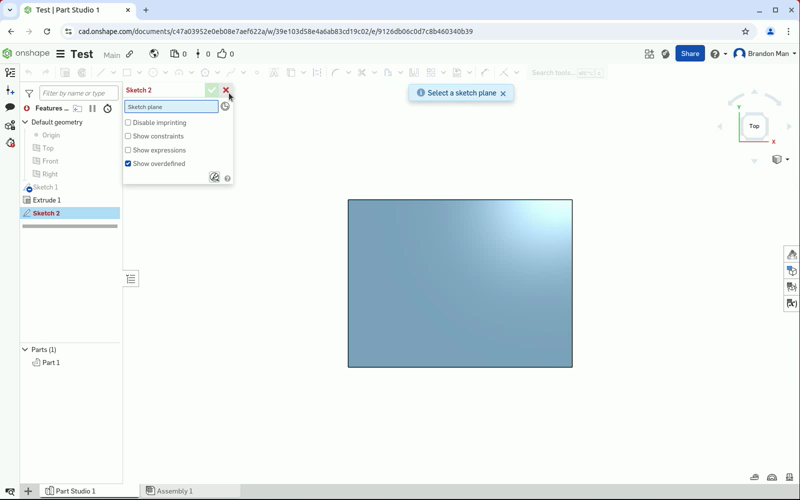
mouse_move(73, 150)
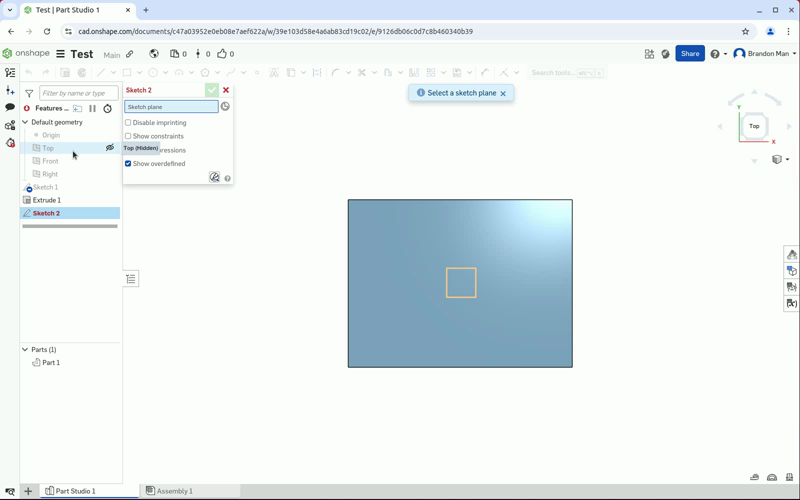
click(73, 150)
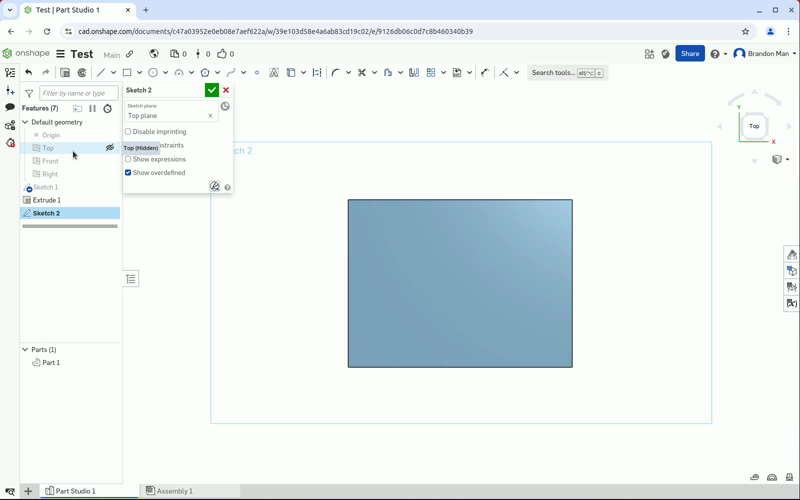
mouse_move(73, 352)
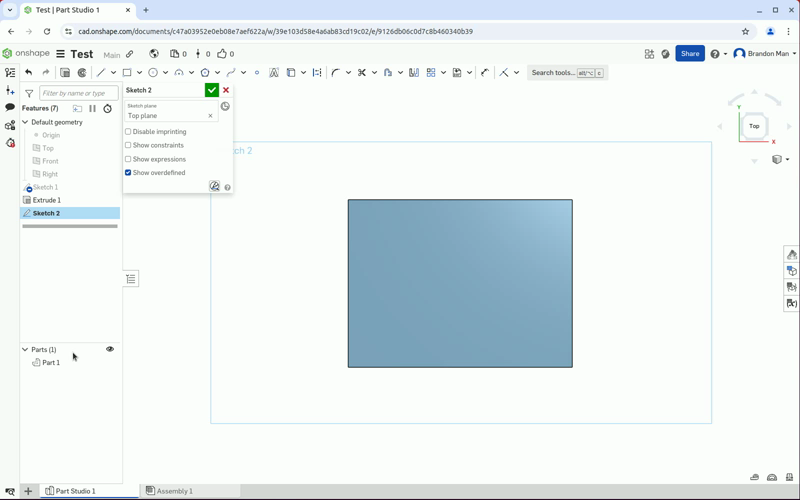
key(y)
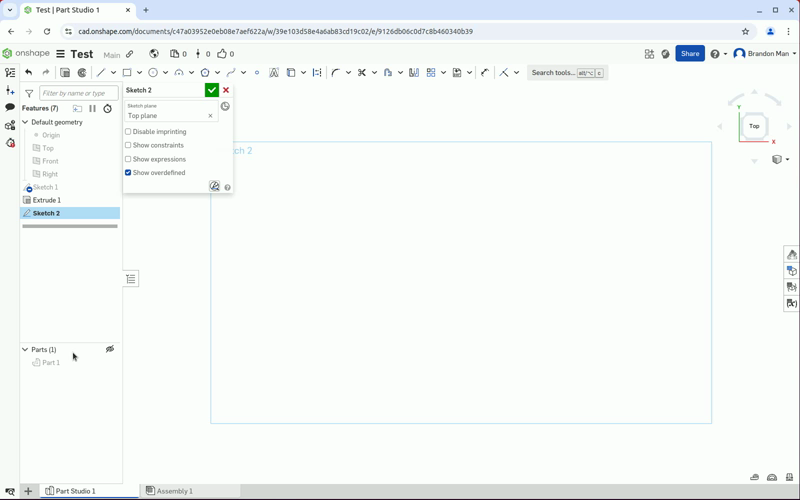
key(l)
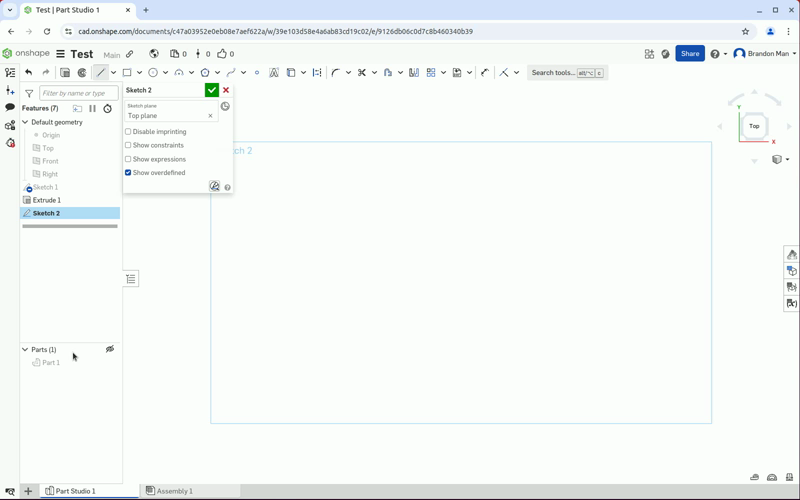
key_down(shift)
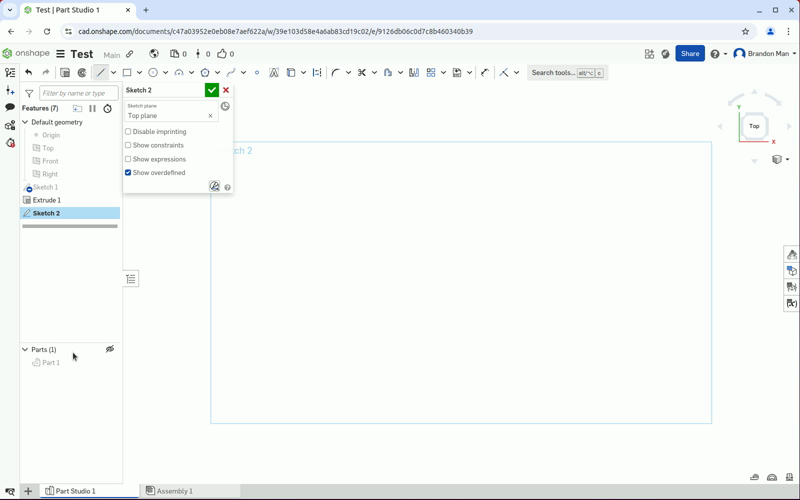
mouse_move(418, 325)
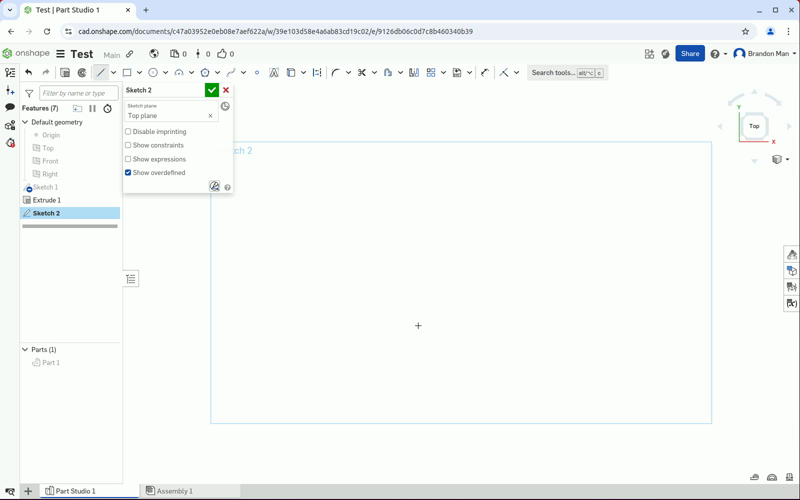
click(418, 325)
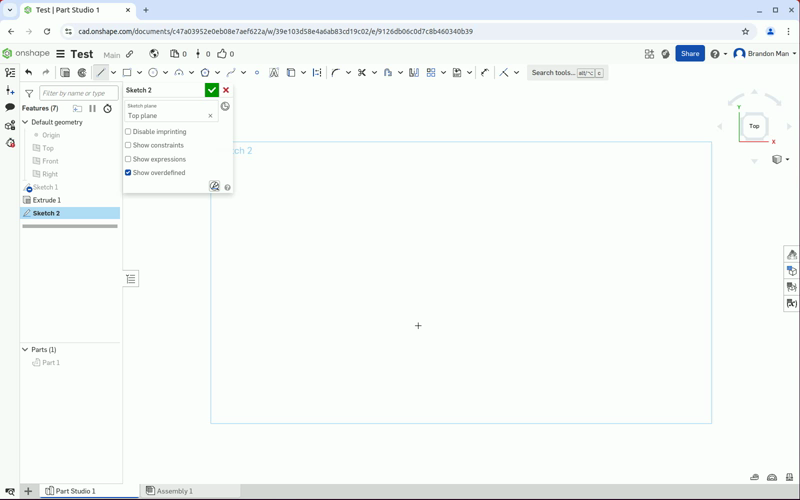
key_up(shift)
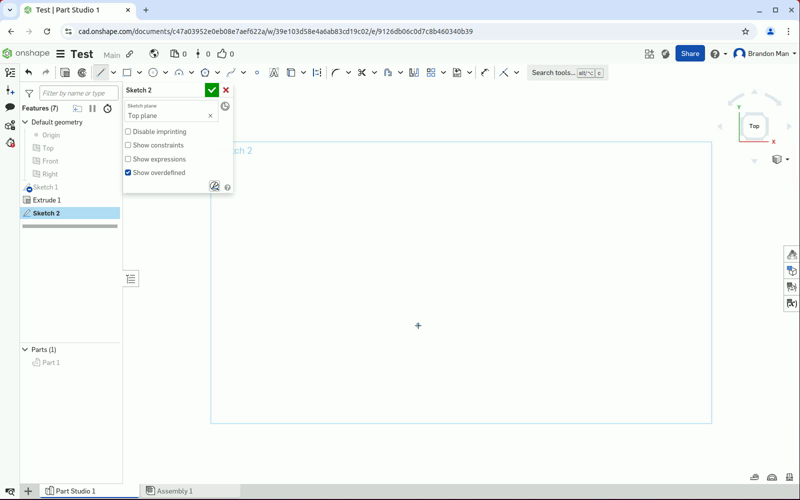
key_down(shift)
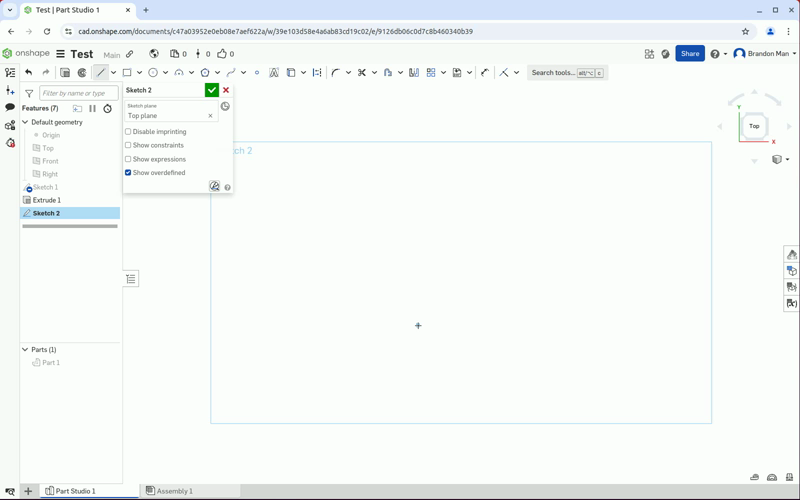
mouse_move(448, 325)
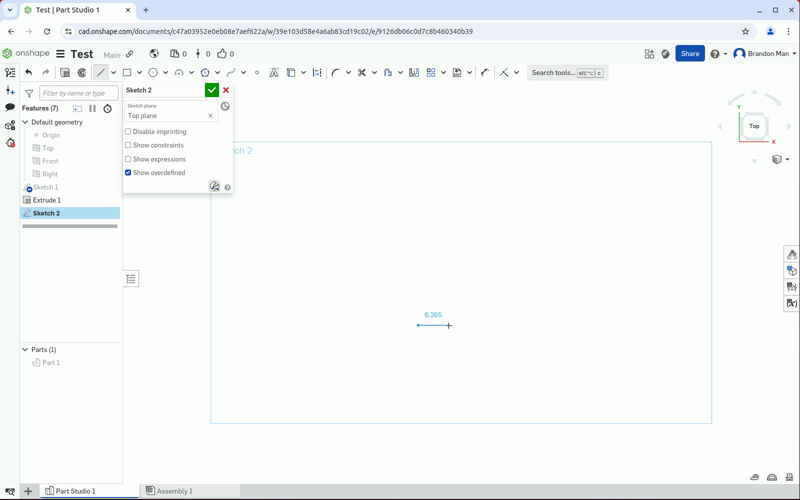
mouse_move(432, 311)
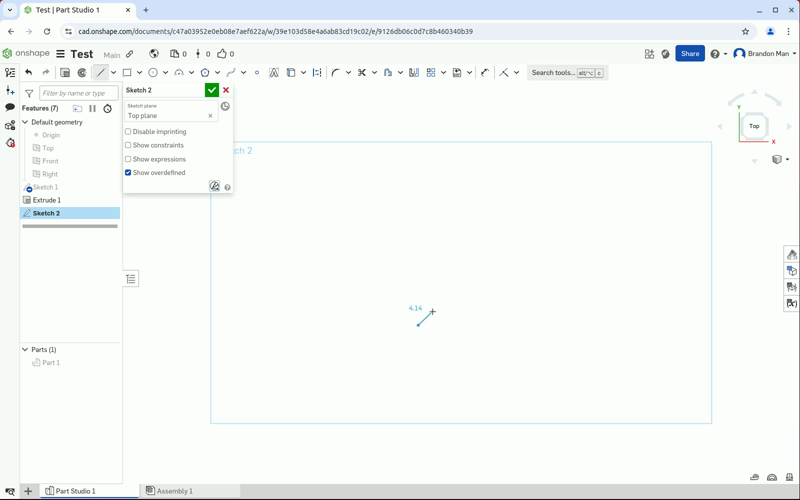
click(432, 311)
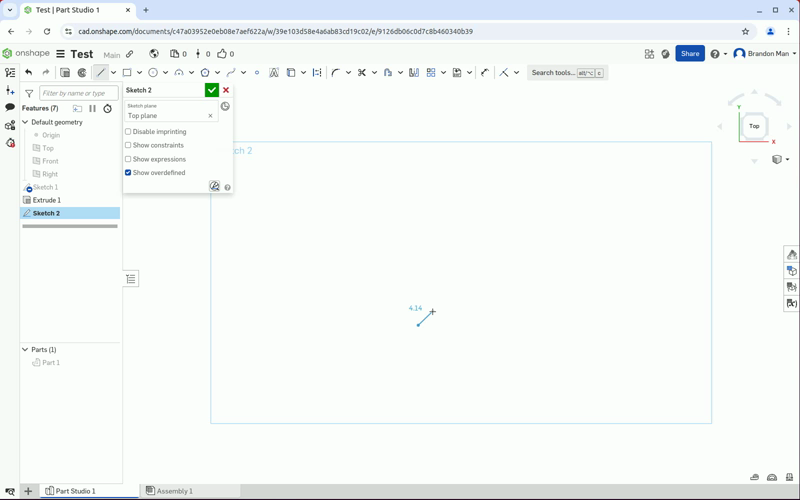
key_up(shift)
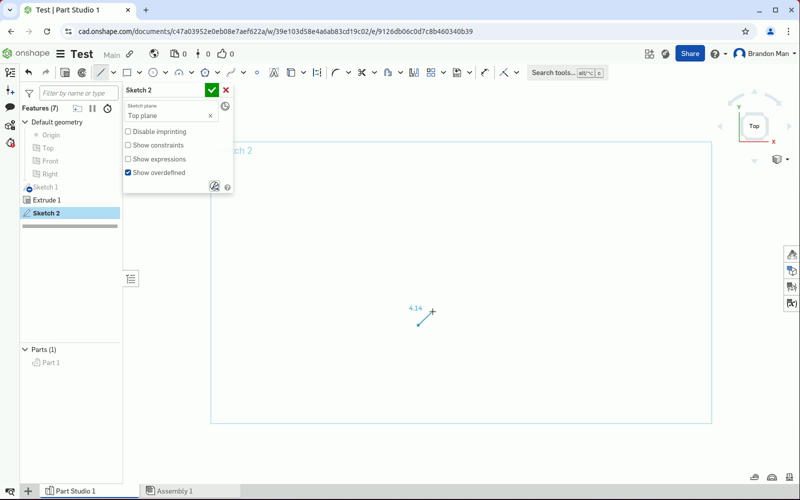
key_down(shift)
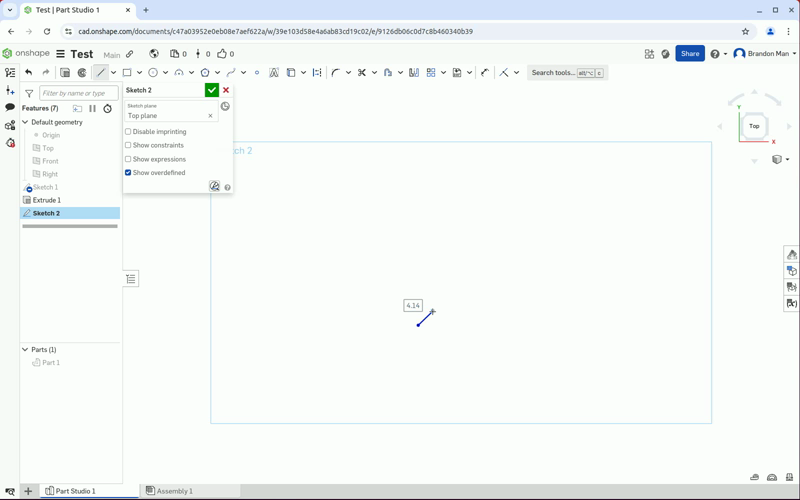
mouse_move(462, 311)
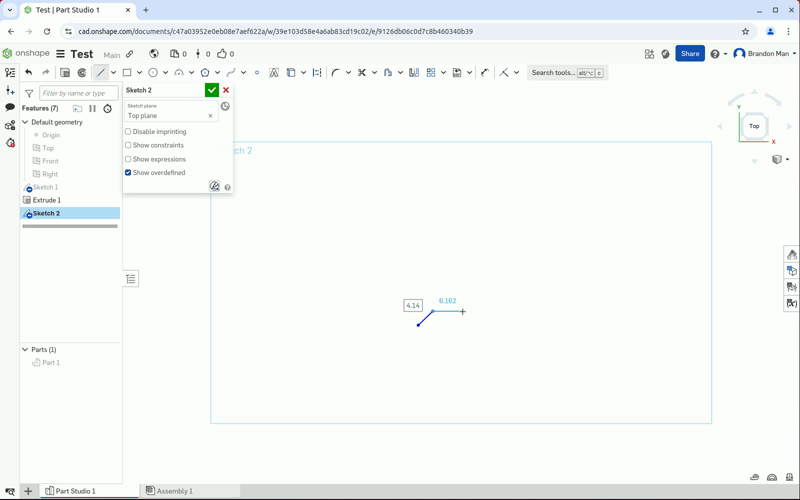
mouse_move(418, 297)
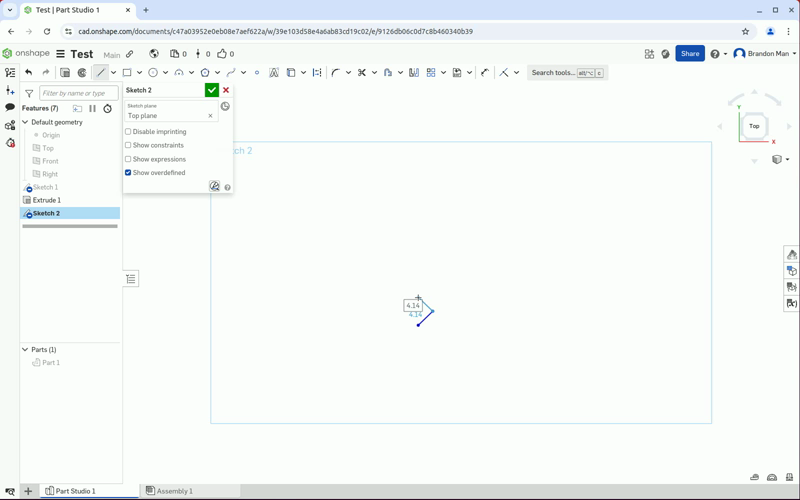
click(418, 297)
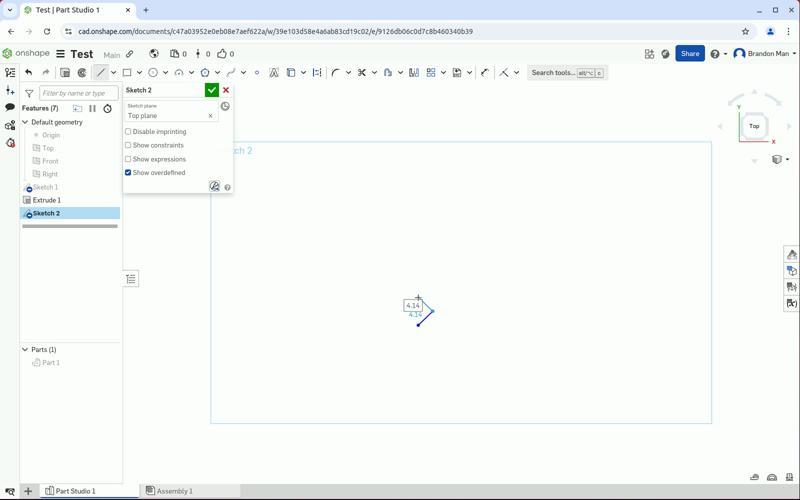
key_up(shift)
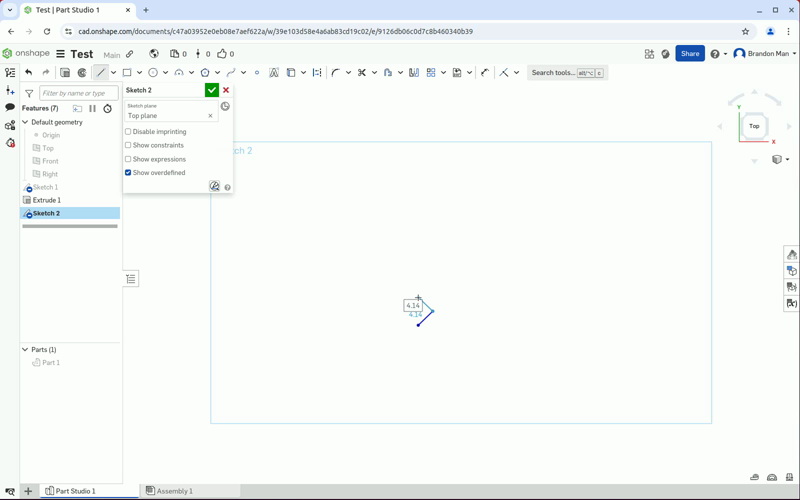
key(esc)
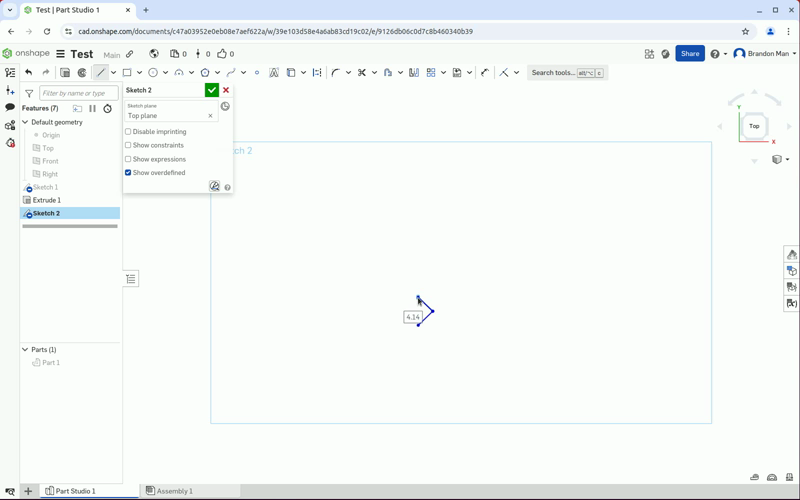
key(a)
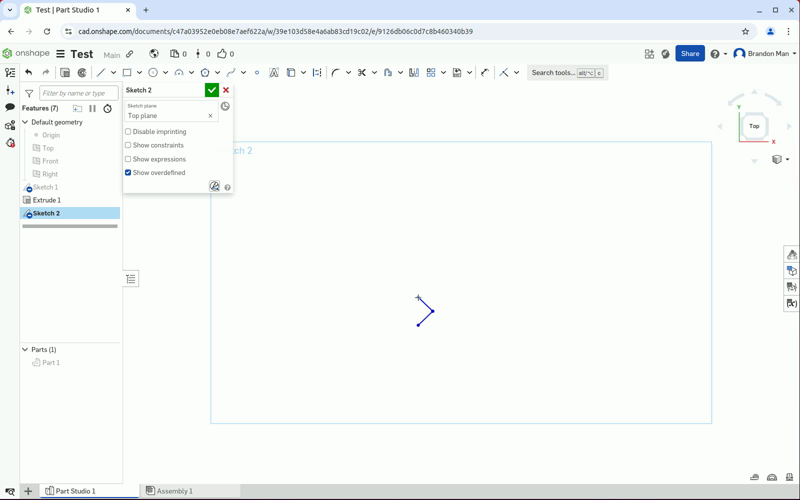
mouse_move(418, 297)
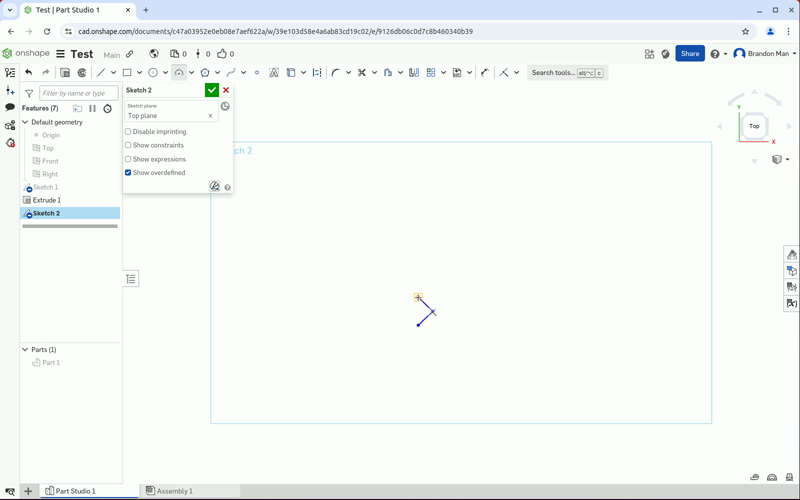
click(418, 297)
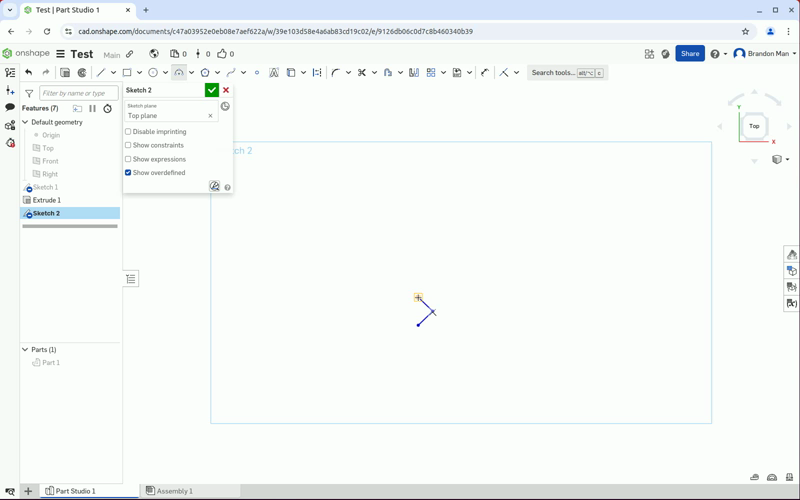
mouse_move(418, 325)
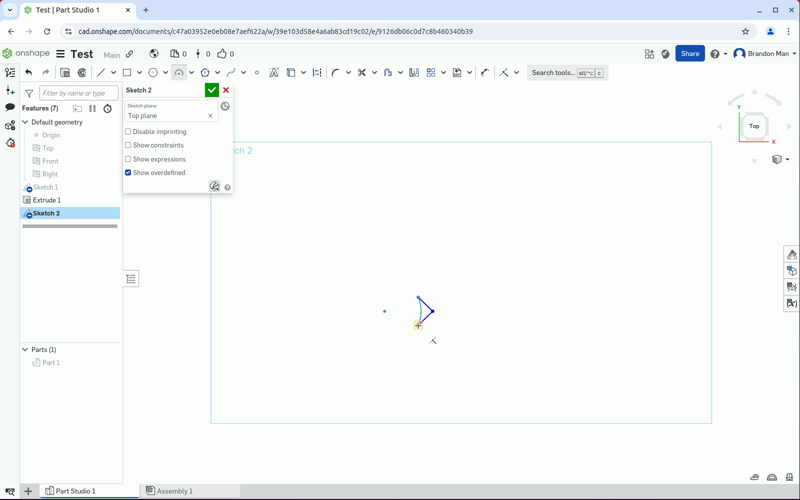
click(418, 325)
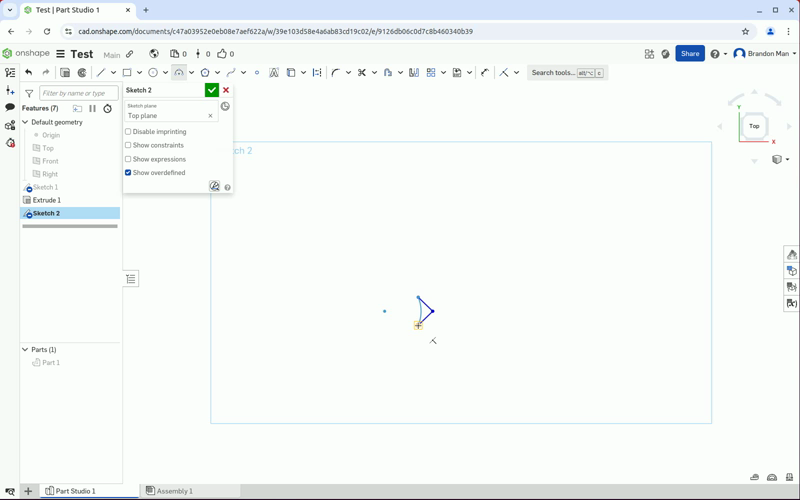
key_down(shift)
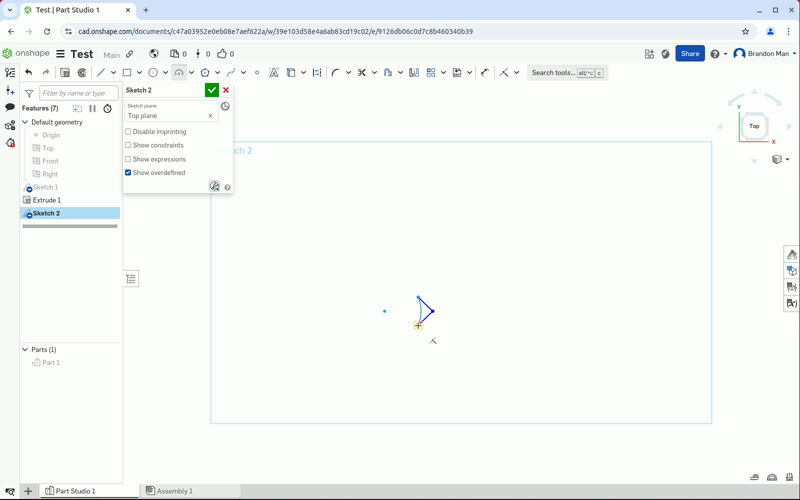
mouse_move(412, 311)
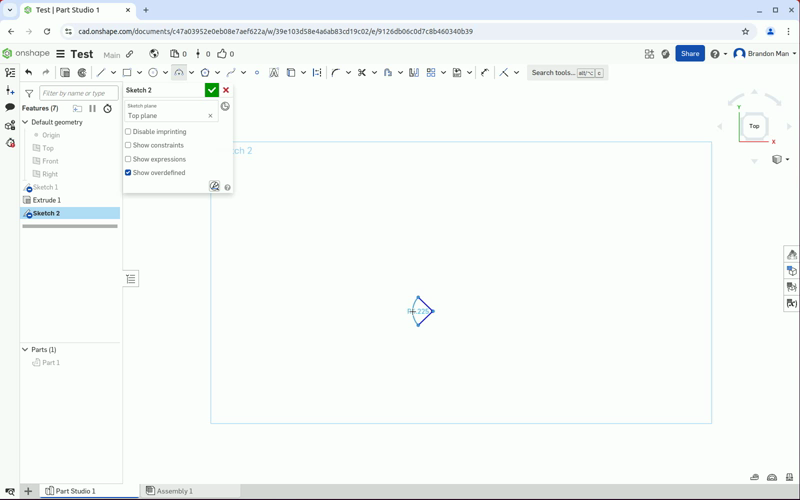
click(412, 311)
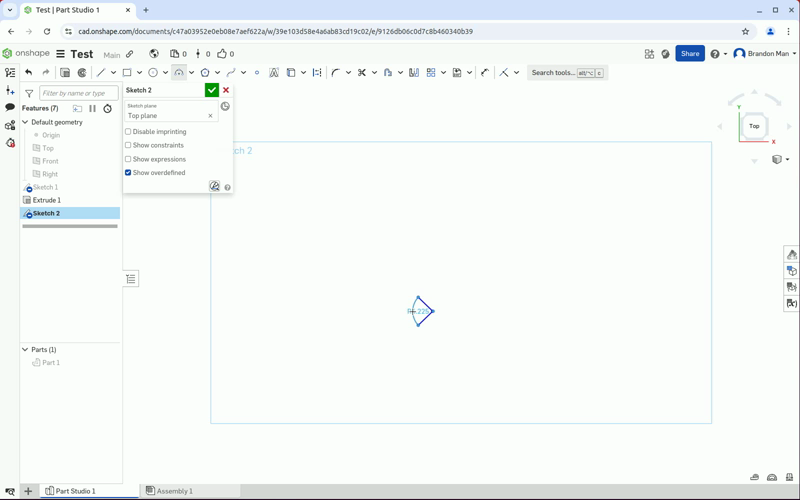
key_up(shift)
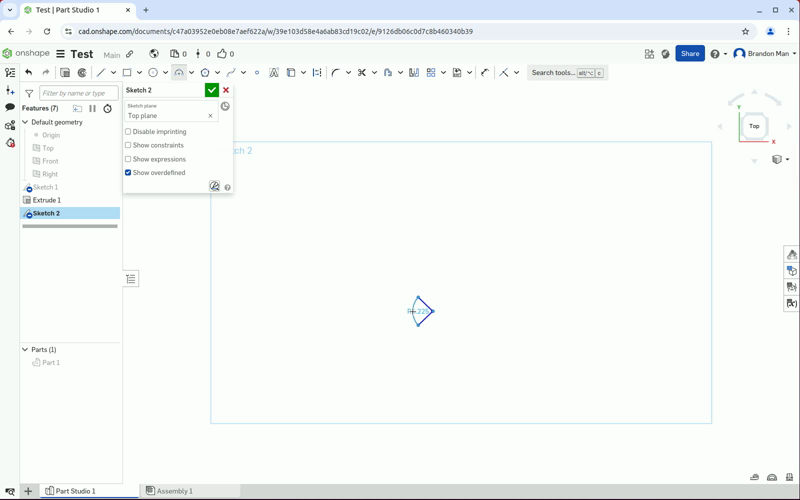
key(esc)
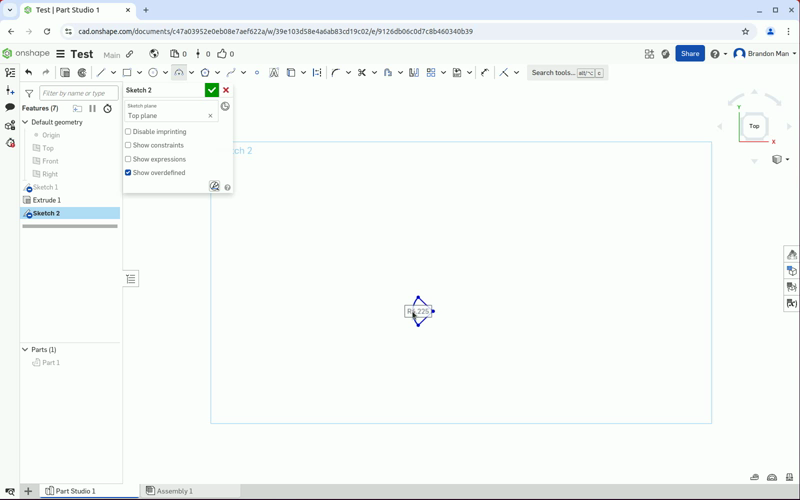
mouse_move(416, 315)
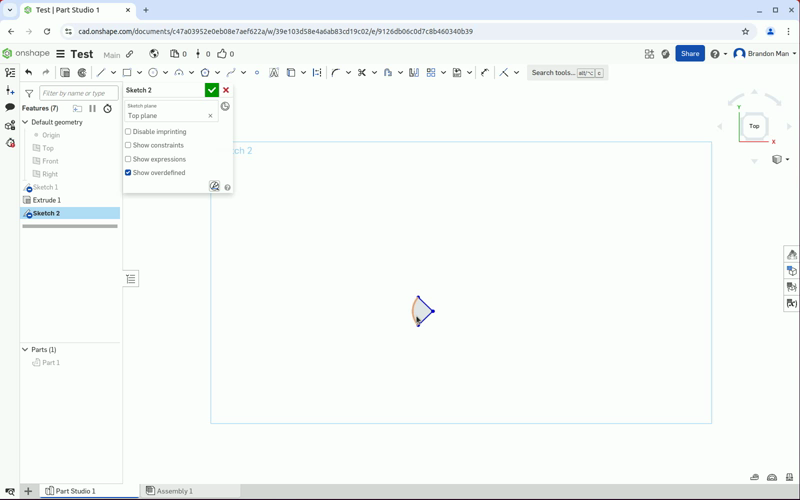
scroll(6)
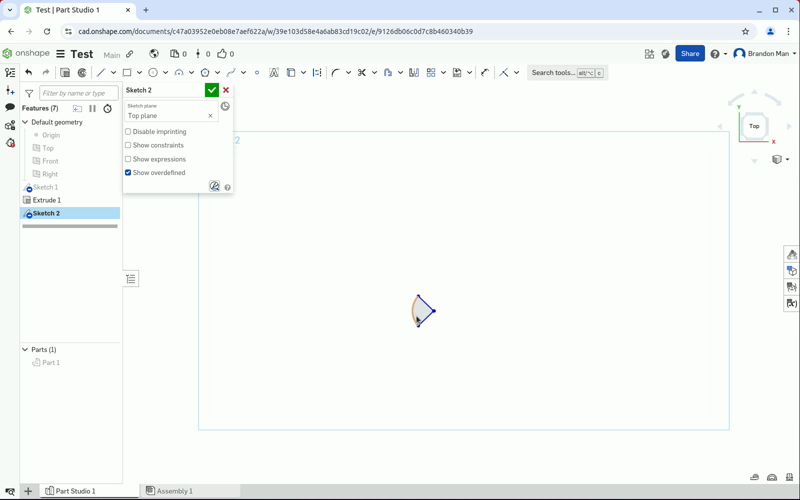
scroll(6)
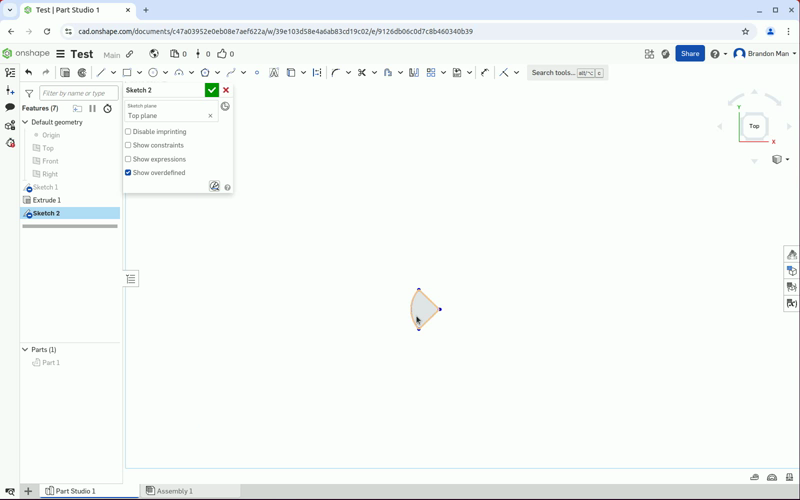
scroll(6)
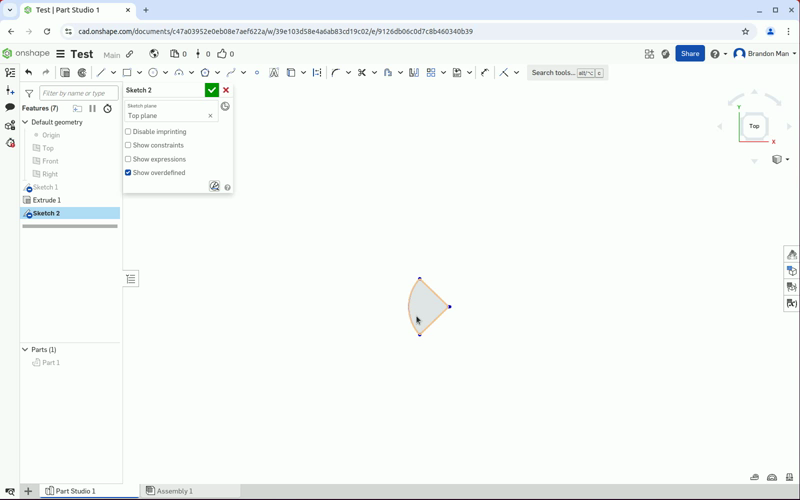
scroll(6)
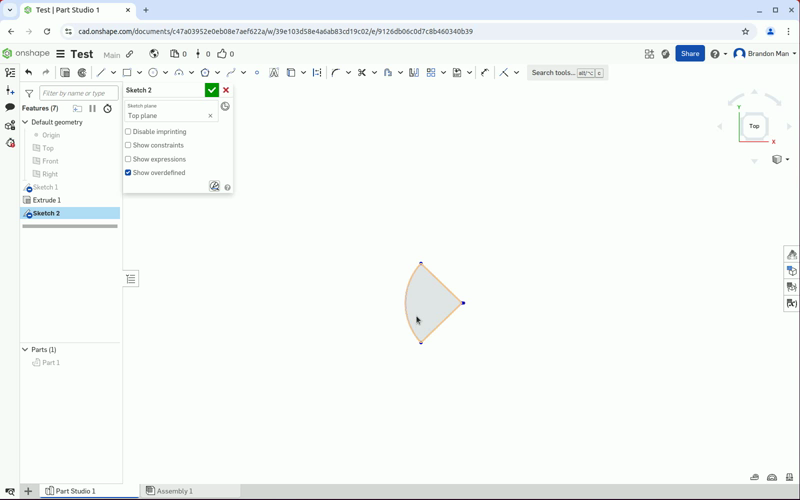
scroll(6)
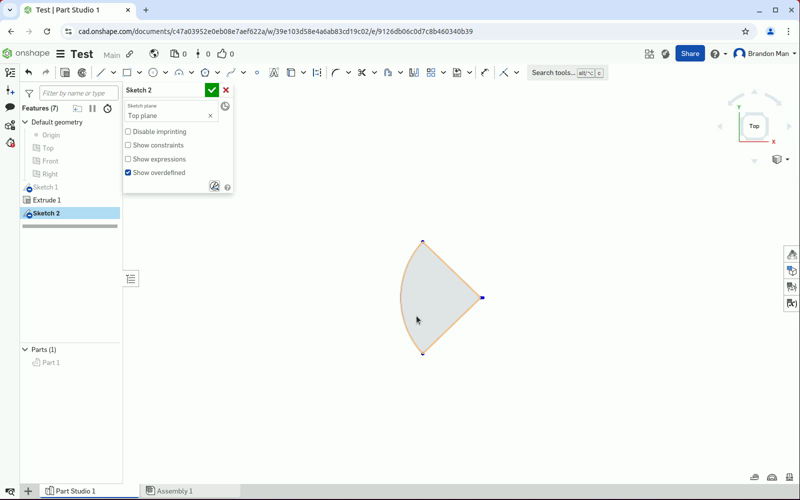
scroll(6)
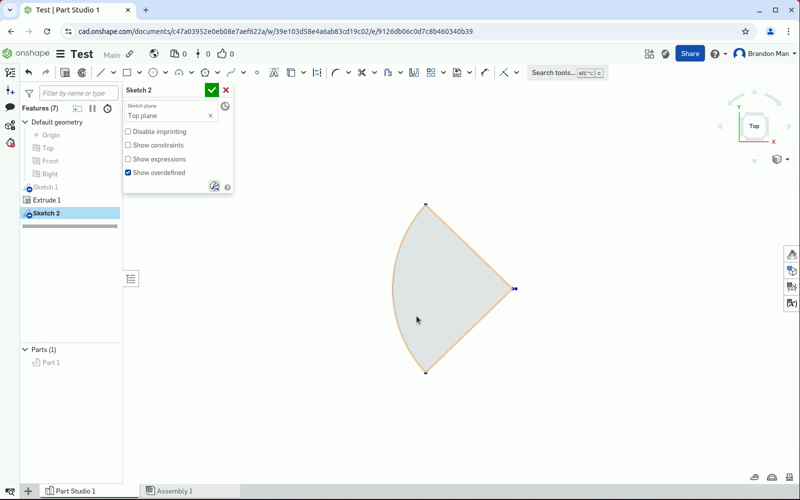
scroll(6)
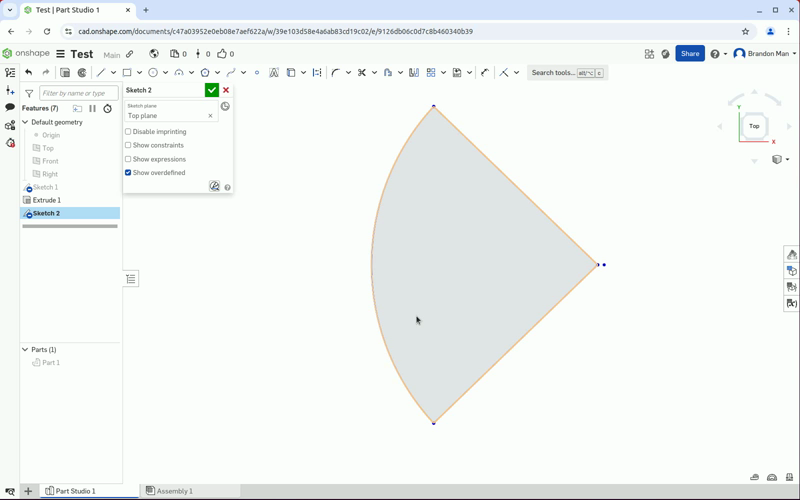
click(416, 315)
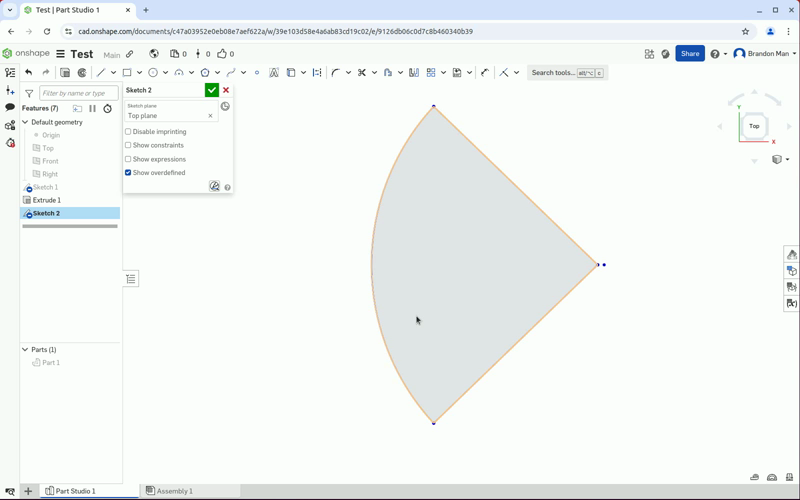
scroll(-6)
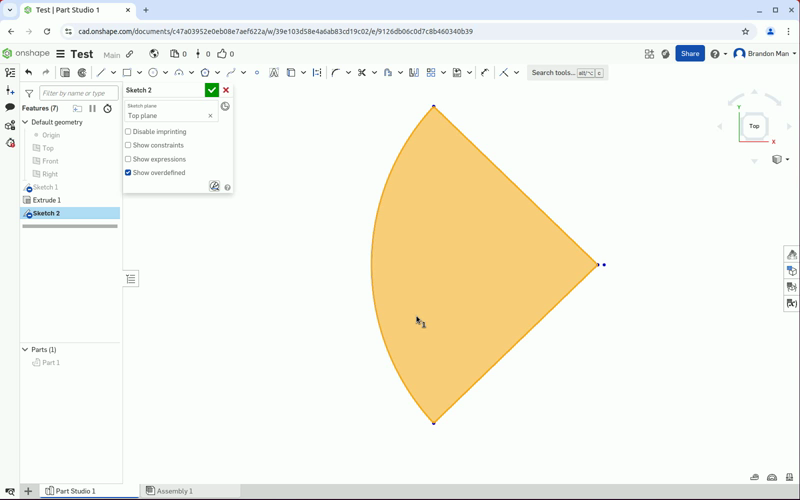
scroll(-6)
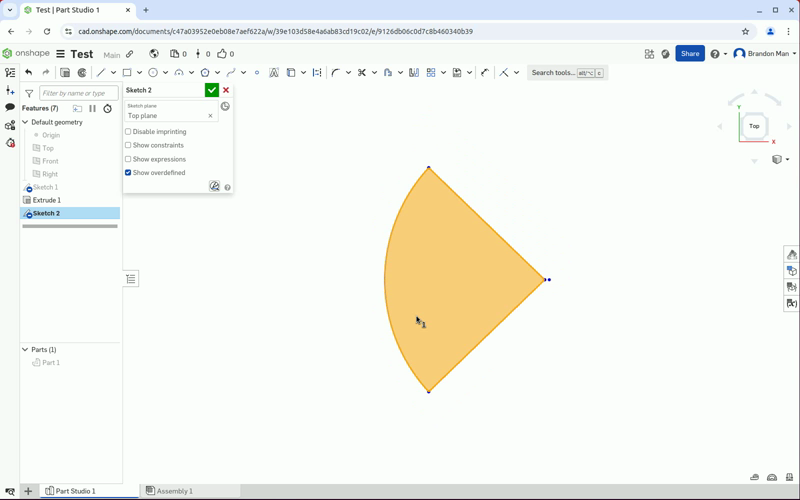
scroll(-6)
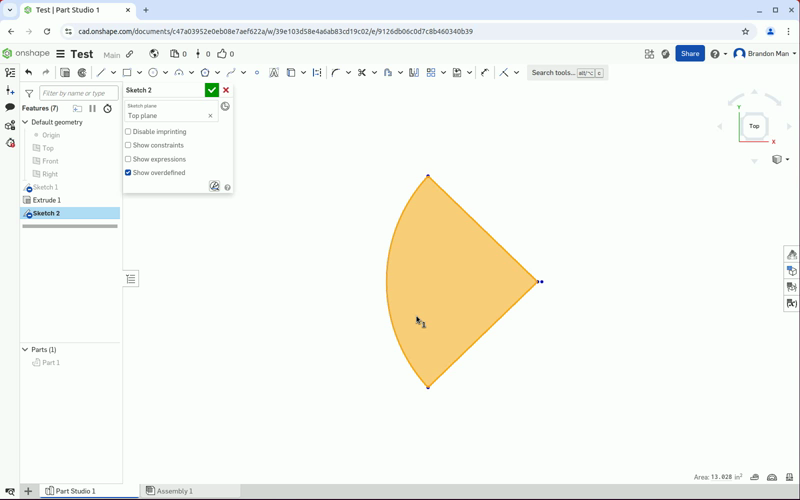
scroll(-6)
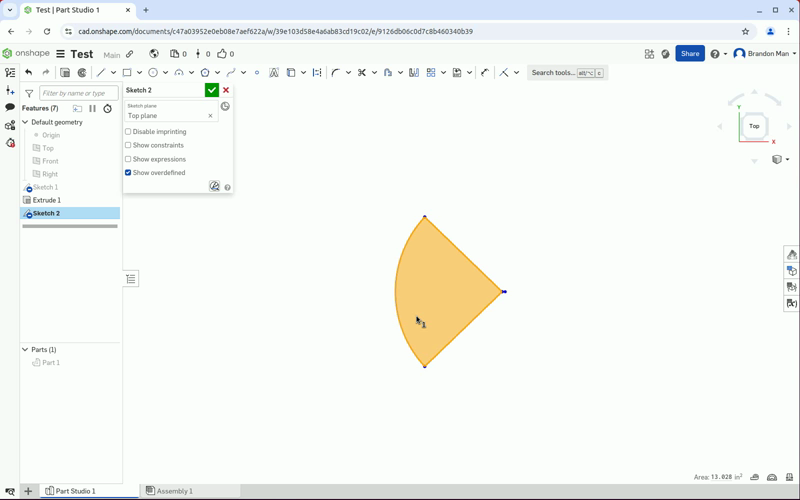
scroll(-6)
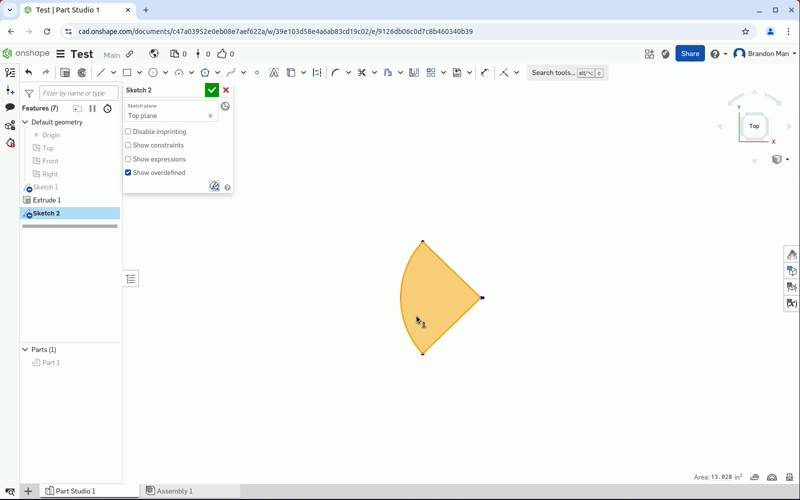
scroll(-6)
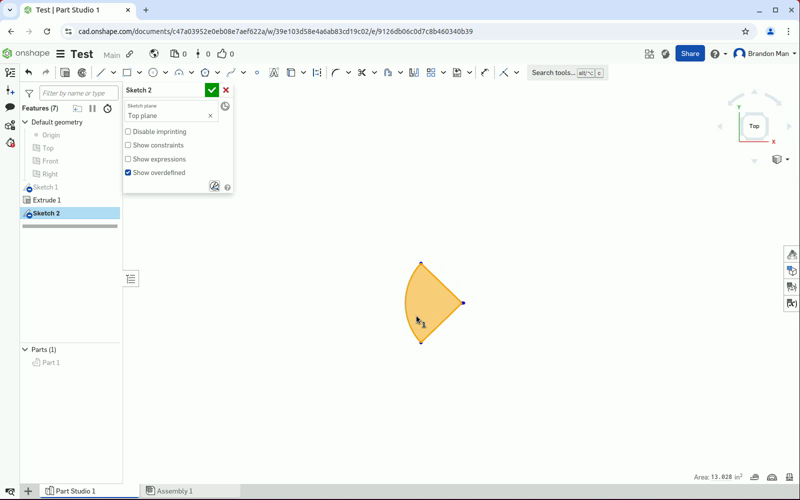
scroll(-6)
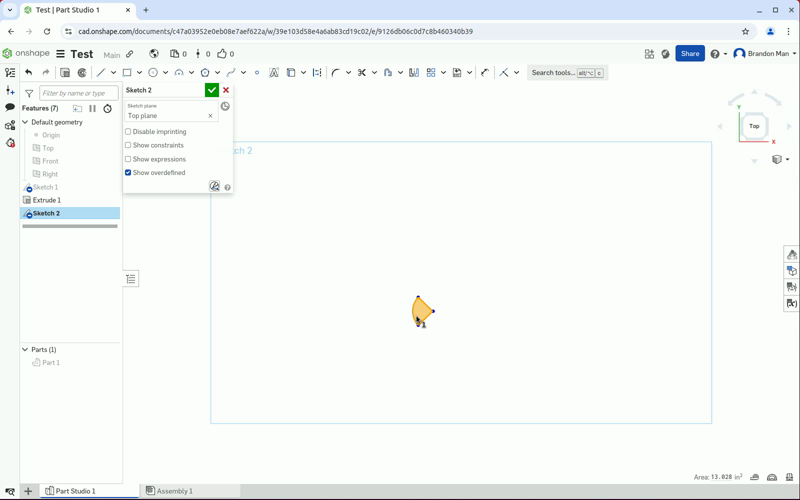
mouse_move(73, 352)
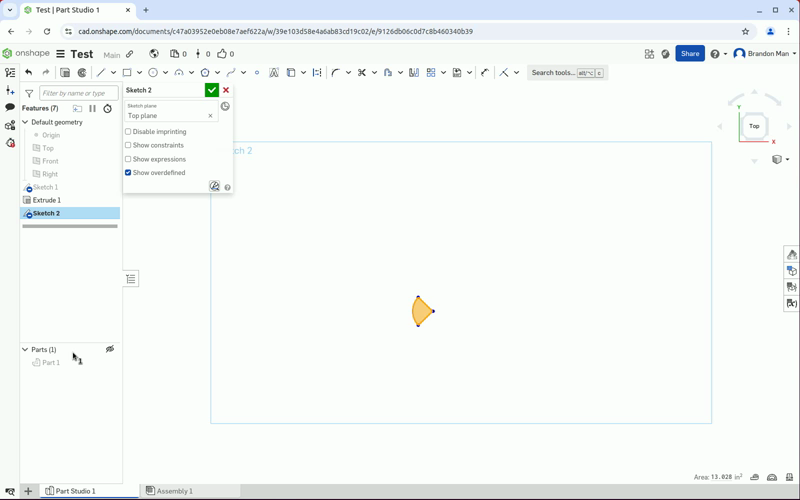
key(shift+y)
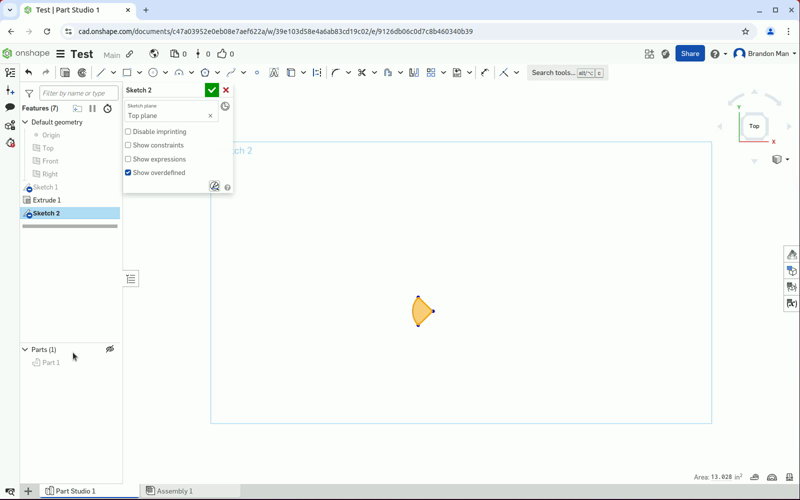
key(shift+e)
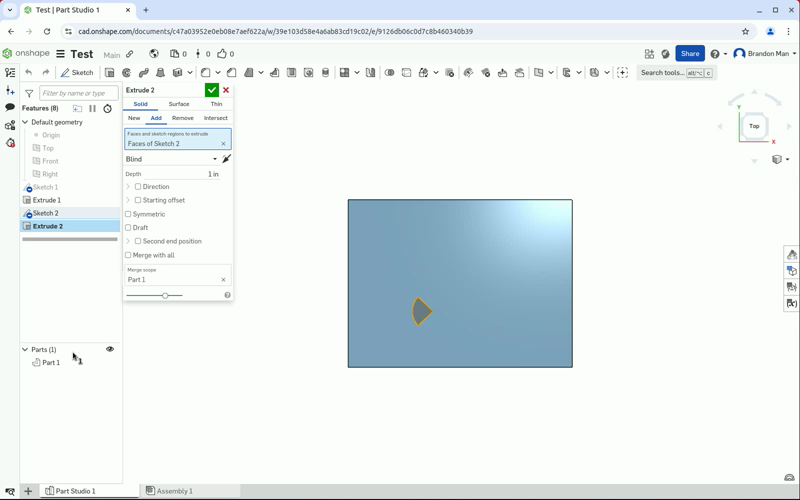
mouse_move(143, 106)
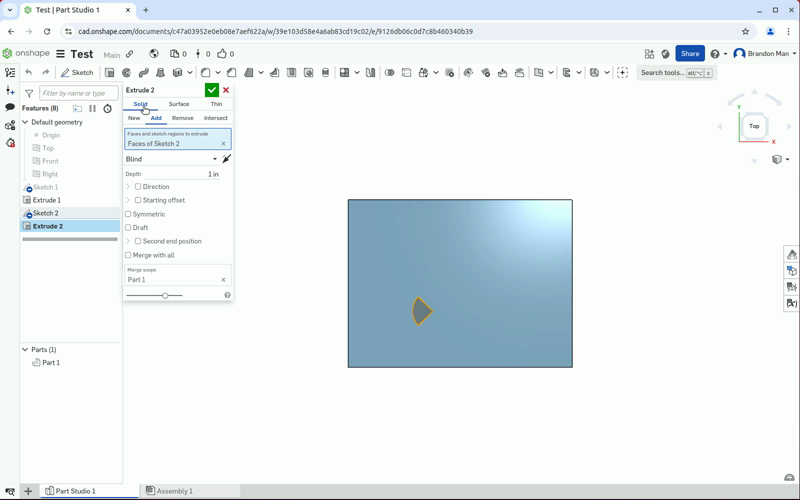
click(143, 106)
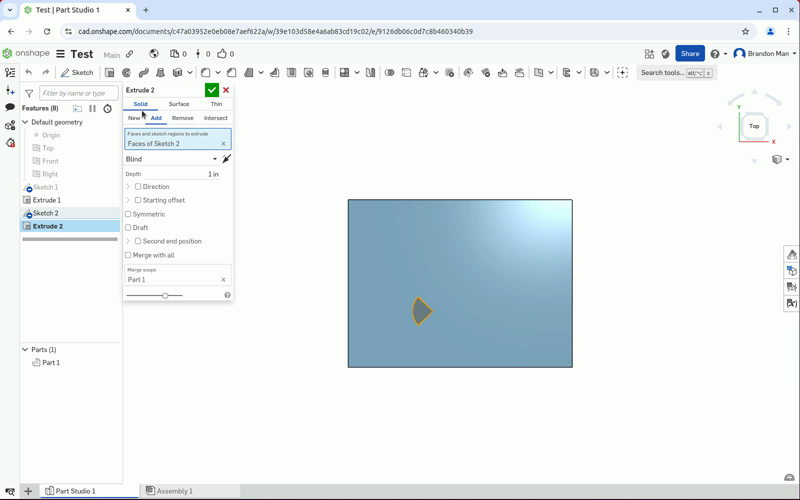
mouse_move(137, 120)
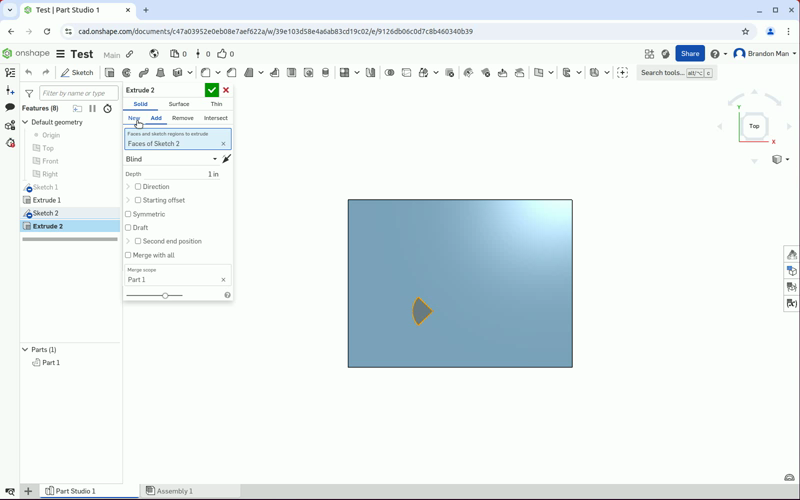
click(137, 120)
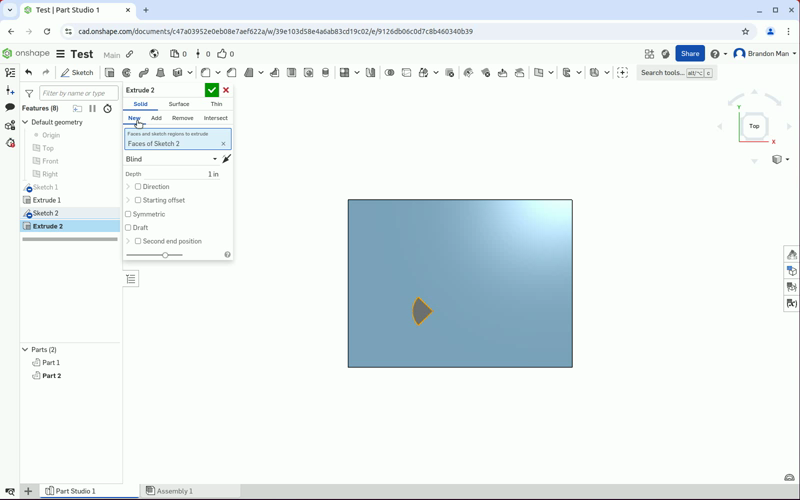
key(tab, 4)
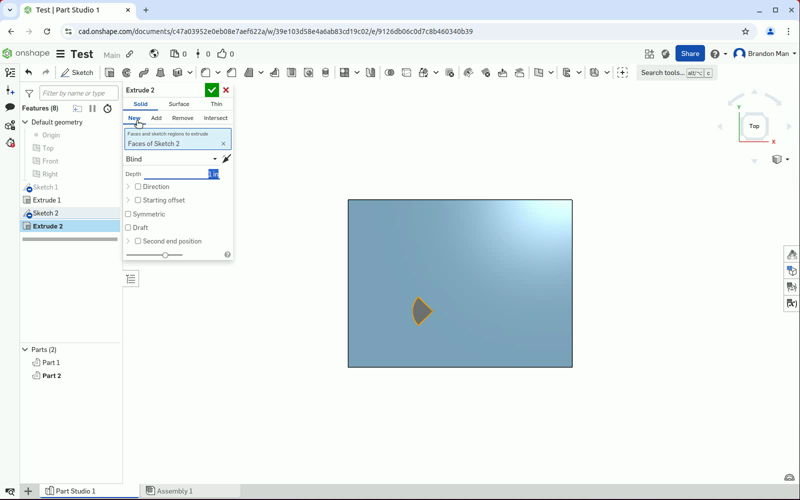
text(11.554)
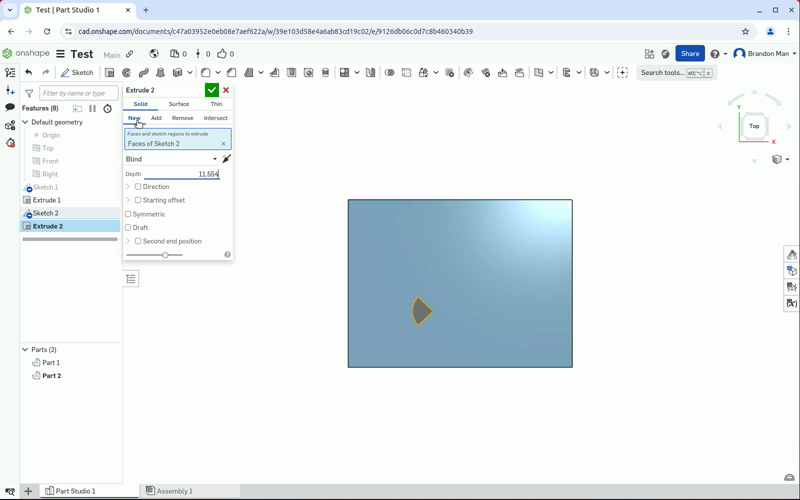
key(enter)
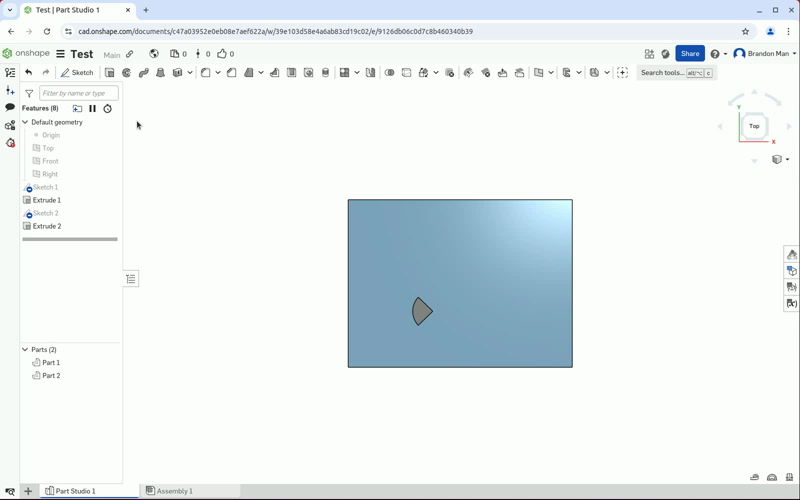
key(shift+h)
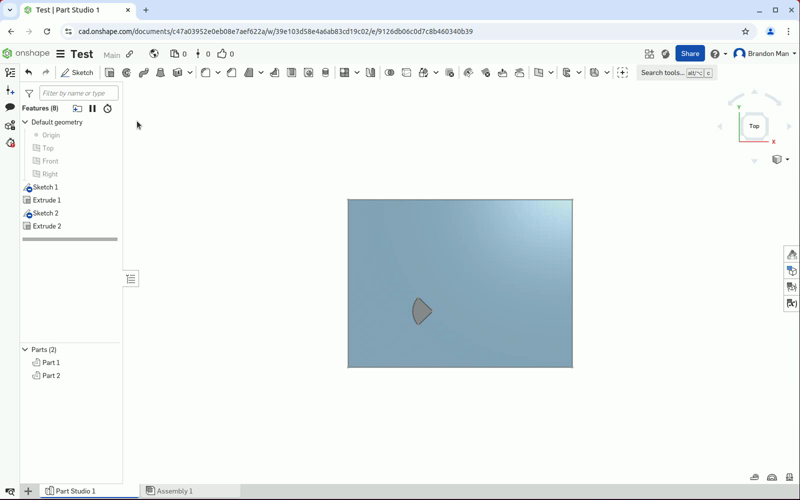
key(shift+h)
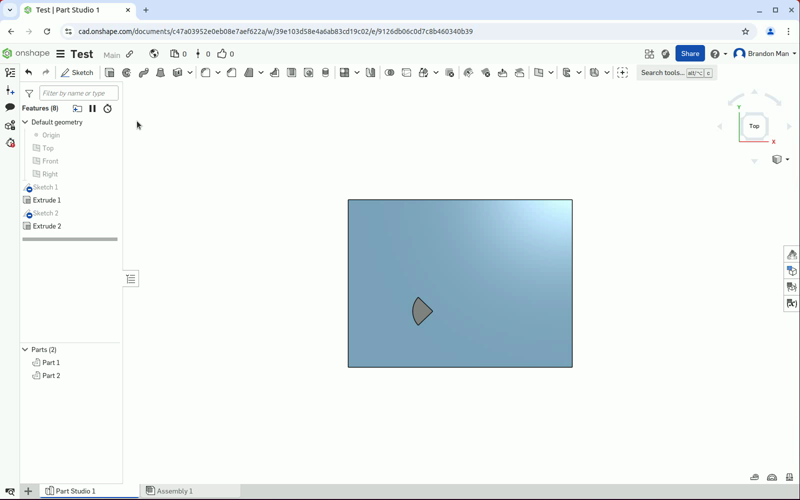
mouse_move(73, 189)
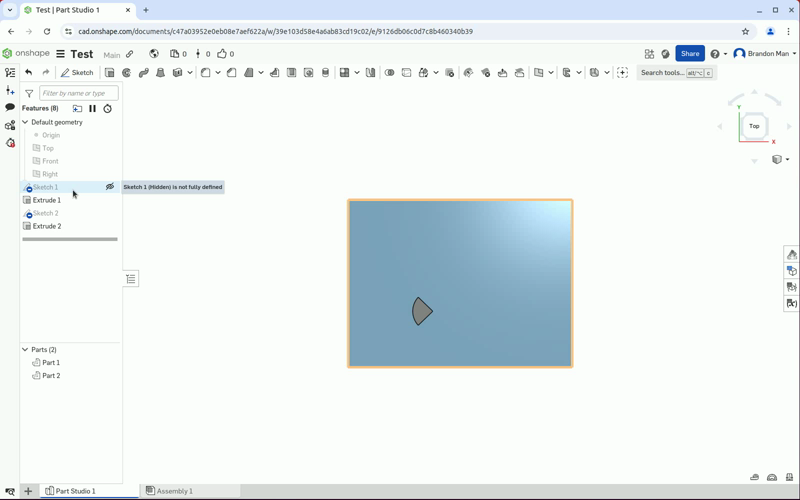
click(73, 189)
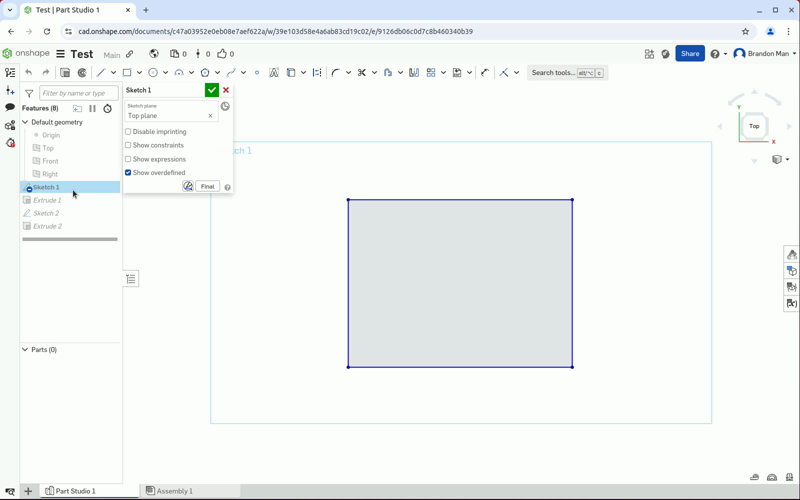
mouse_move(229, 92)
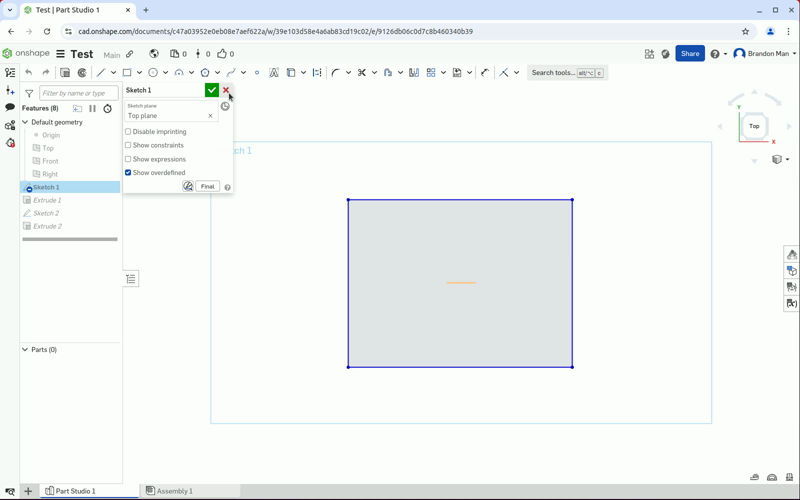
click(229, 92)
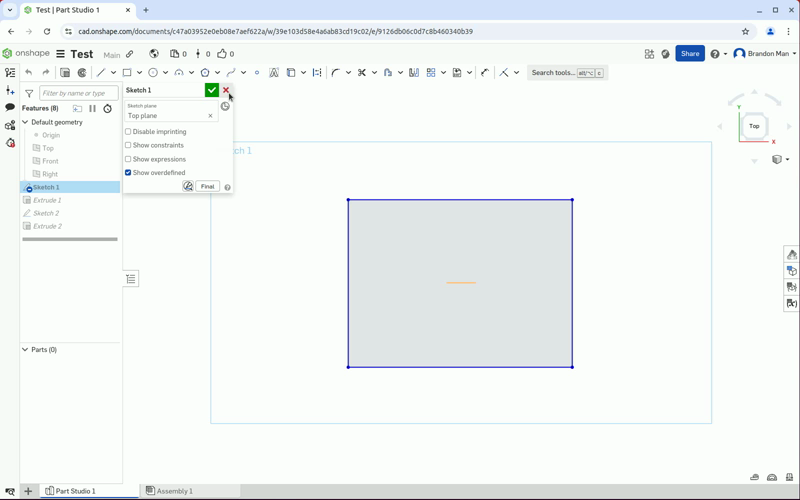
key(shift+s)
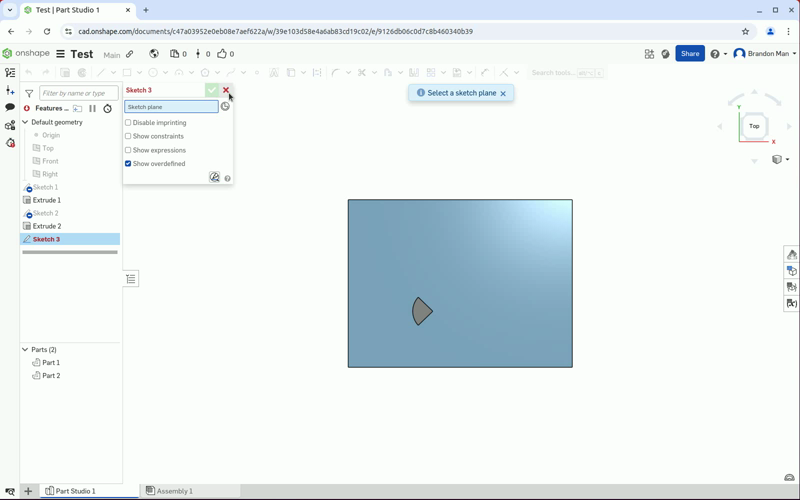
mouse_move(73, 150)
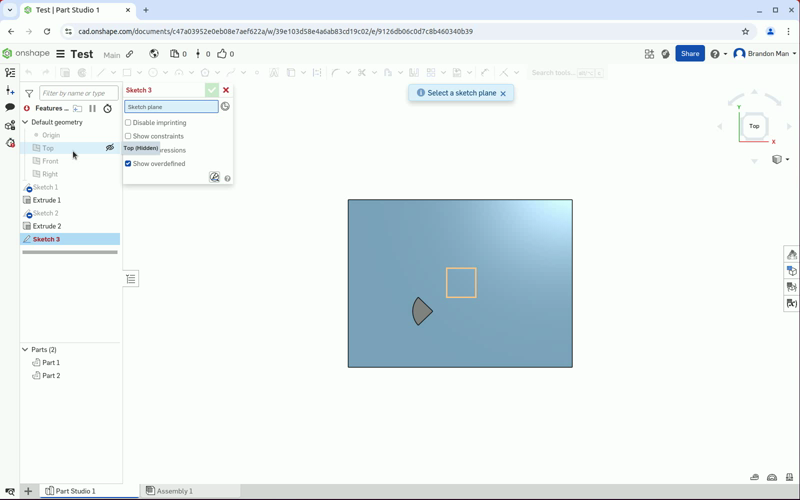
click(73, 150)
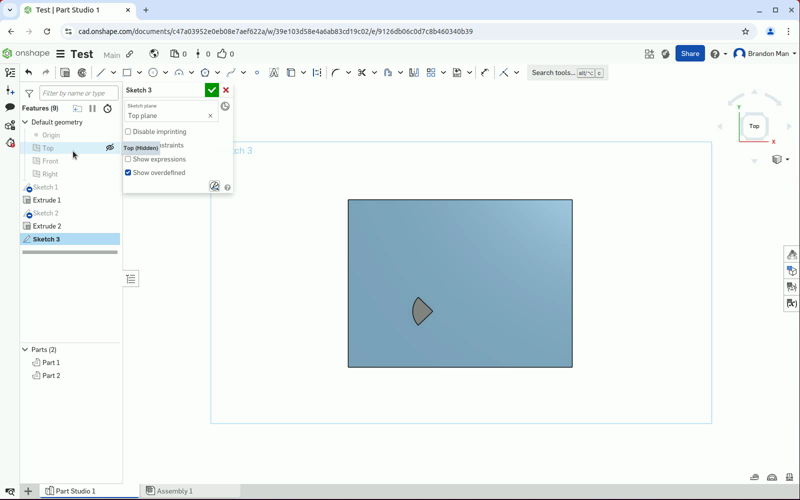
mouse_move(73, 352)
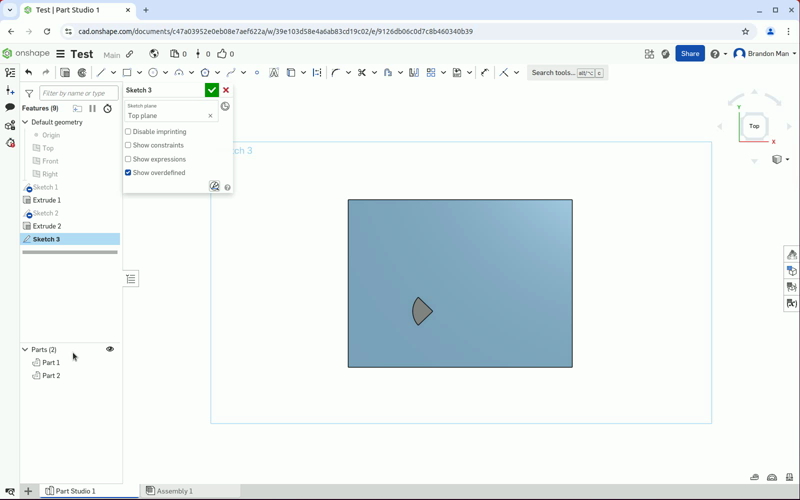
key(y)
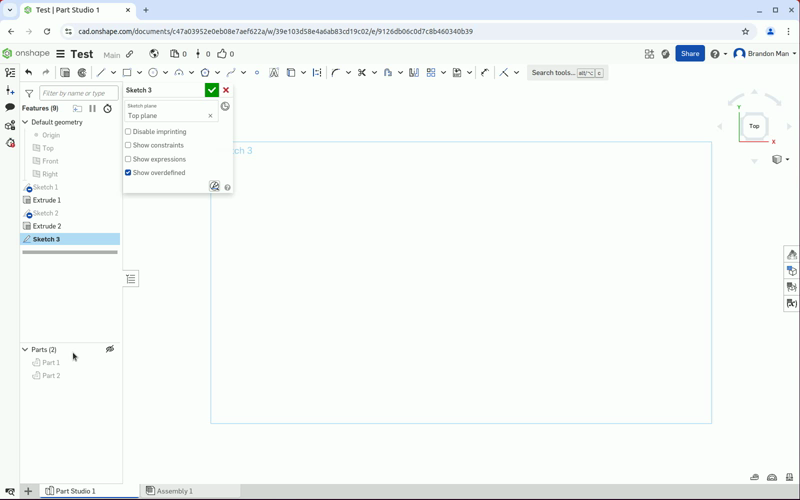
key(a)
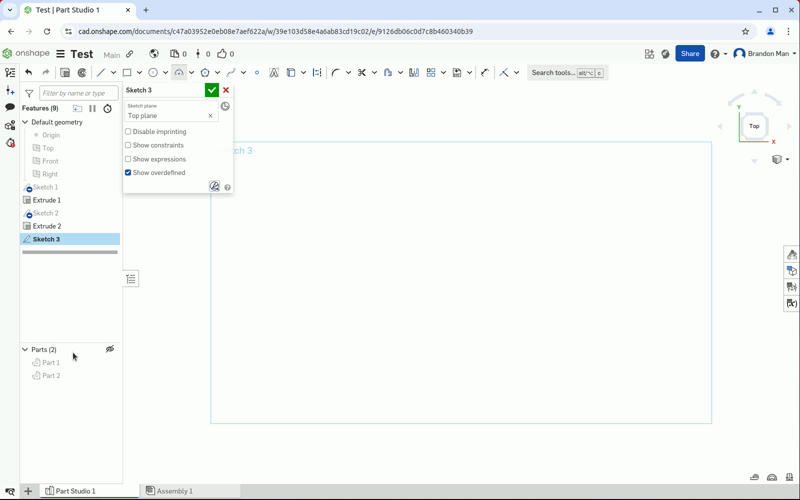
key_down(shift)
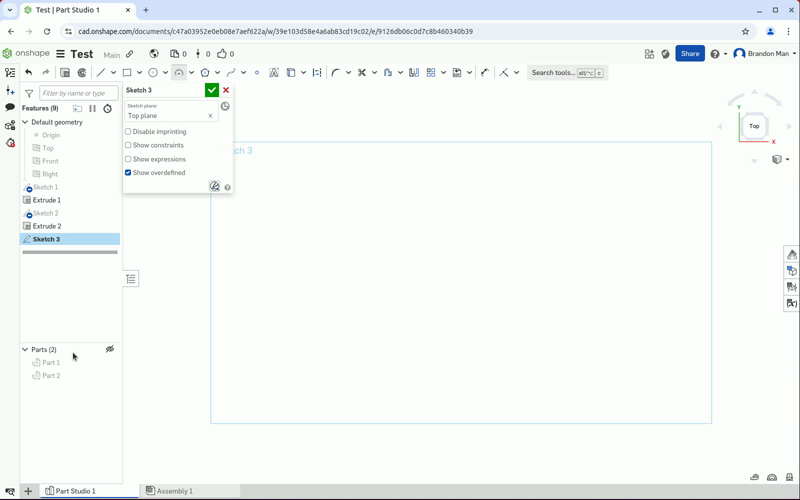
mouse_move(418, 325)
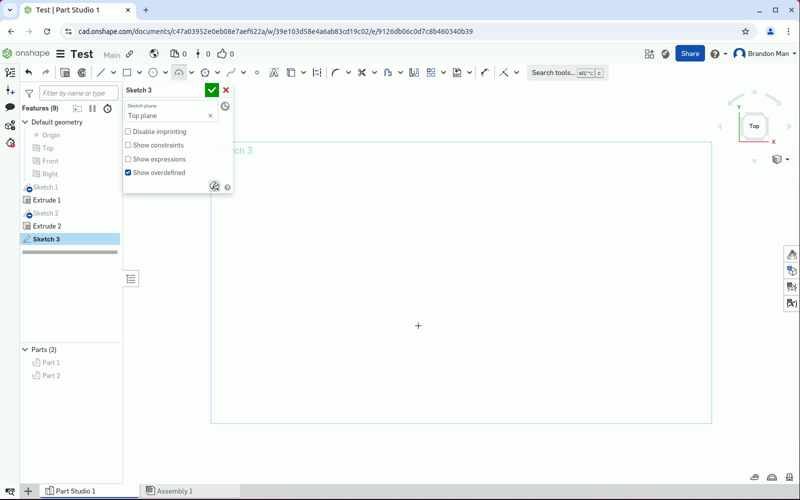
click(418, 325)
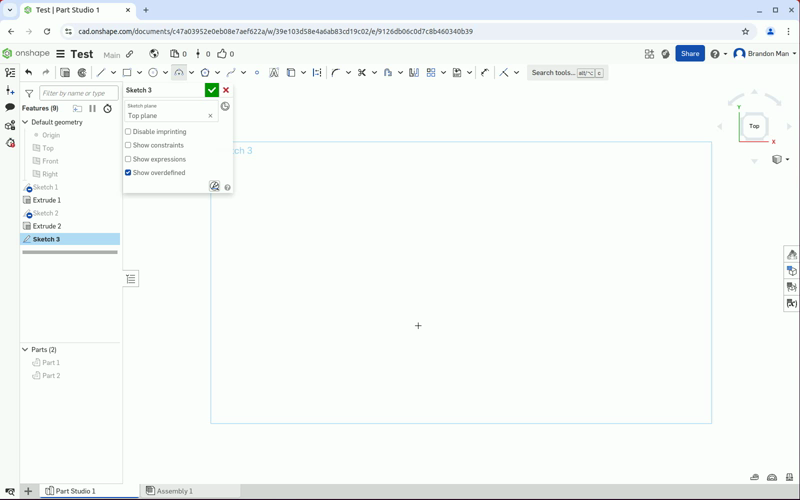
key_up(shift)
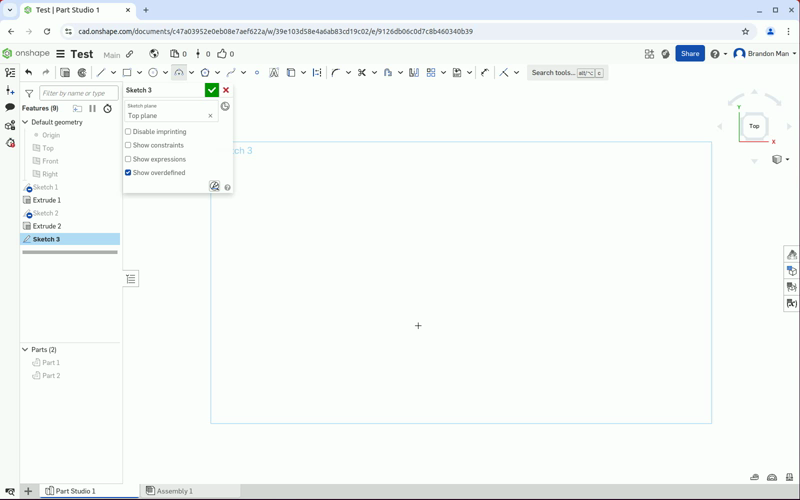
key_down(shift)
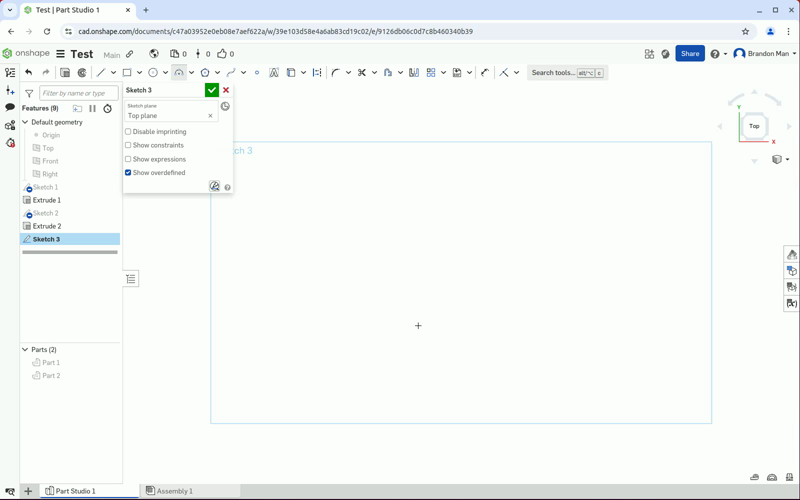
mouse_move(446, 325)
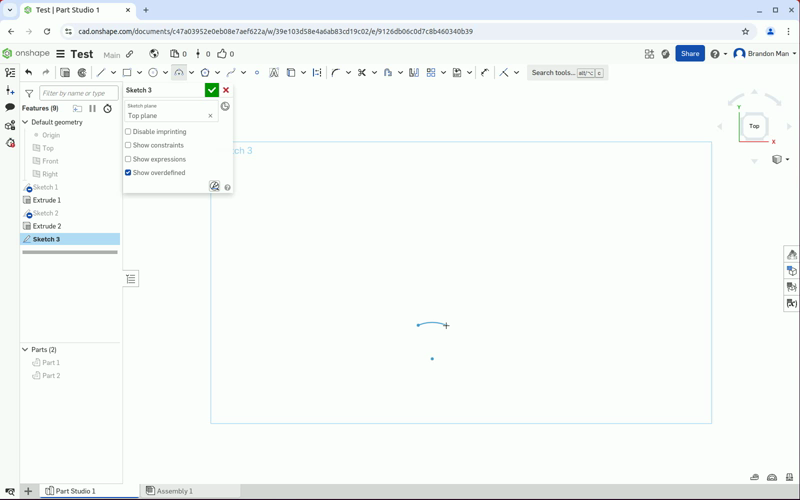
click(446, 325)
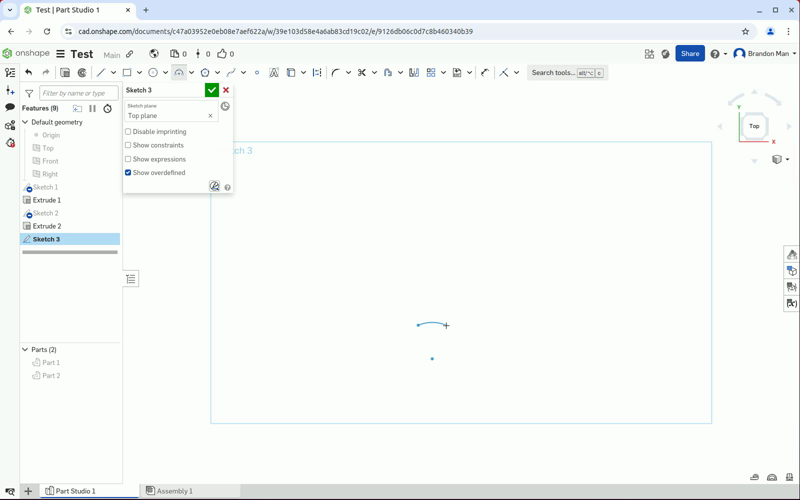
mouse_move(432, 330)
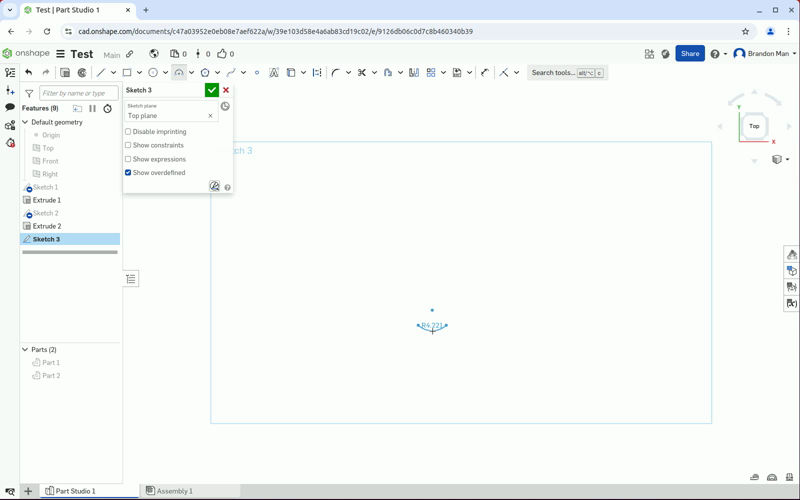
click(432, 330)
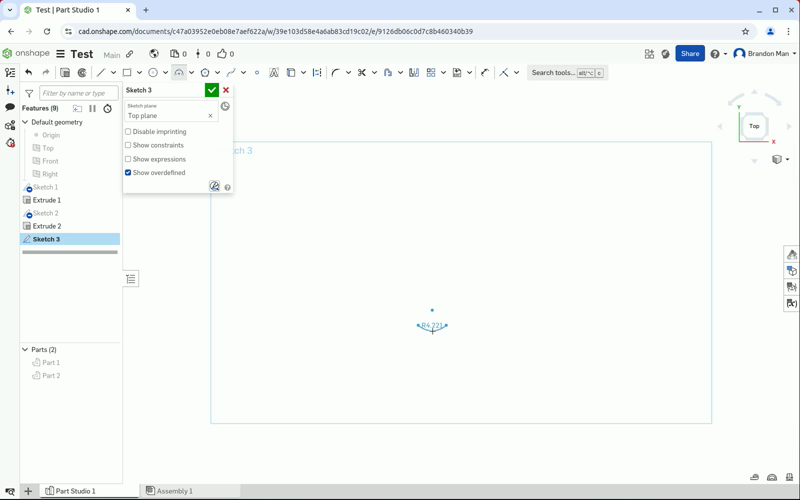
key_up(shift)
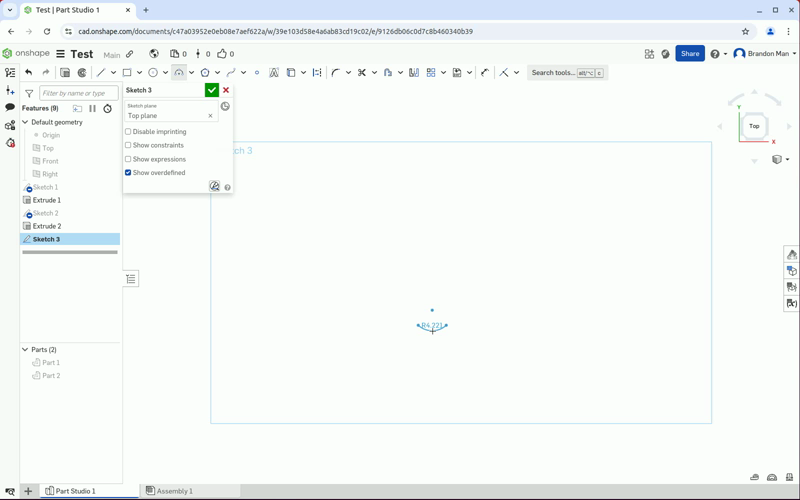
key(esc)
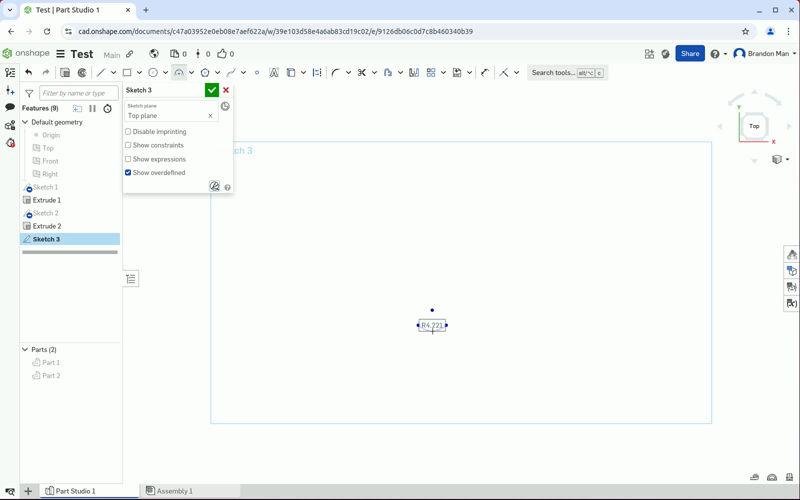
key(l)
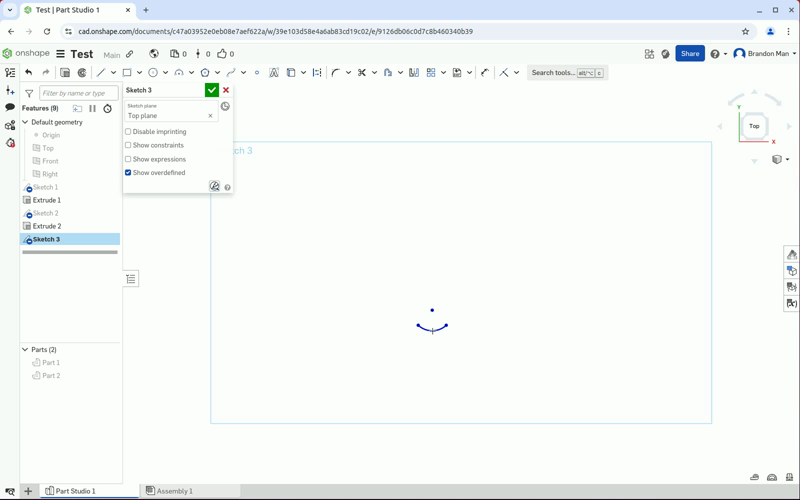
mouse_move(446, 325)
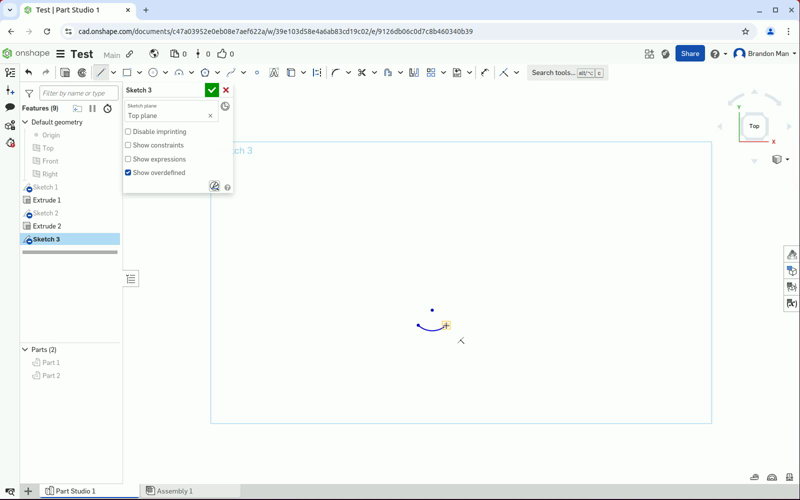
click(446, 325)
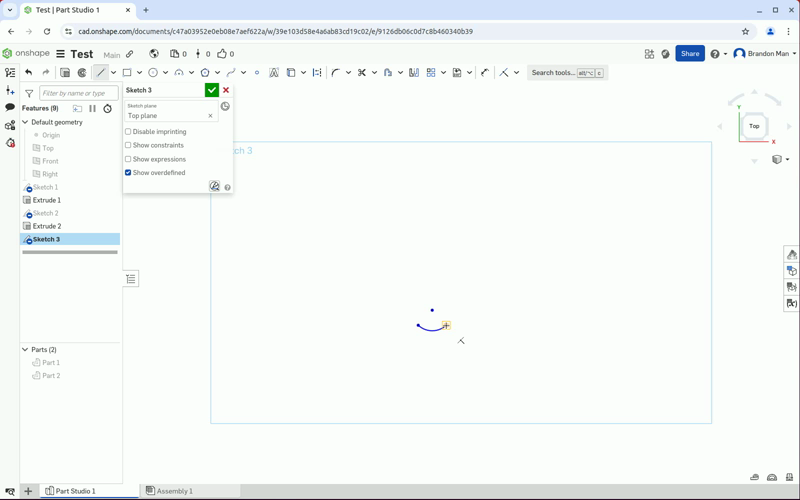
key_down(shift)
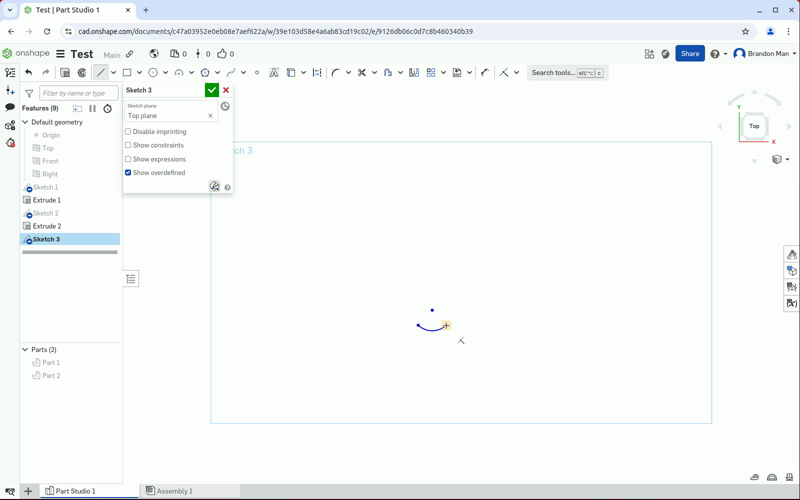
mouse_move(476, 325)
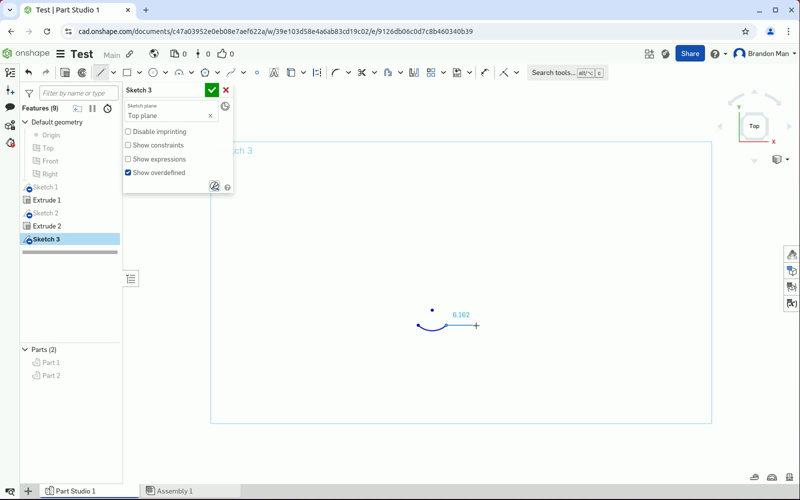
mouse_move(432, 311)
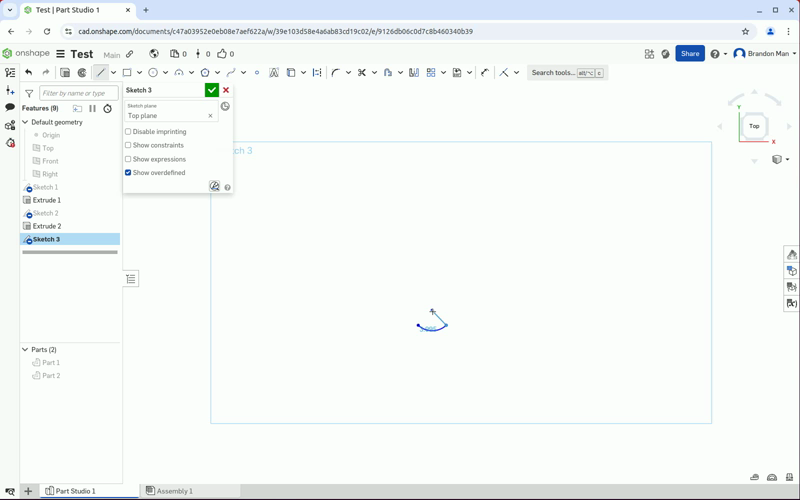
click(432, 311)
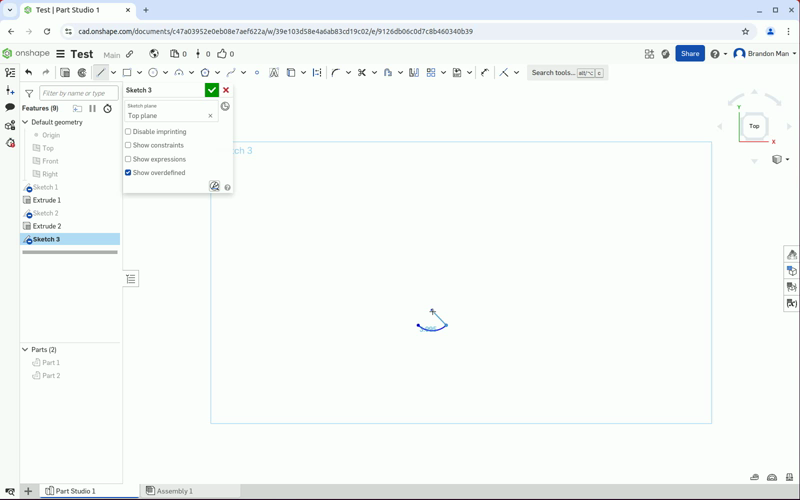
key_up(shift)
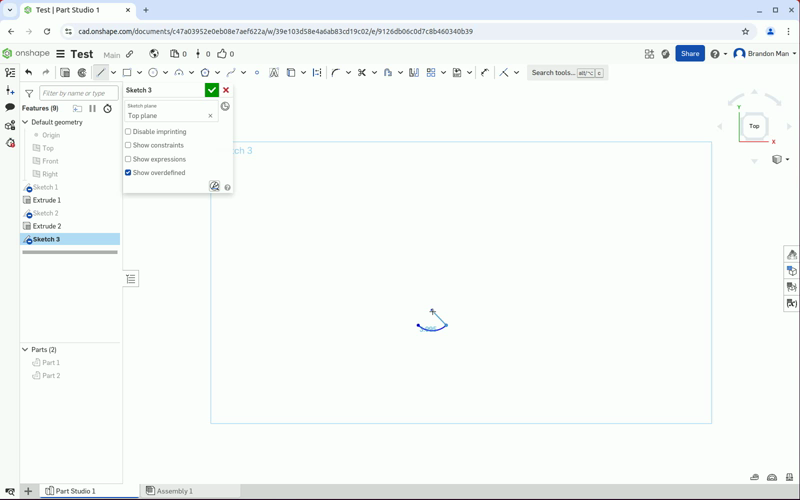
mouse_move(462, 311)
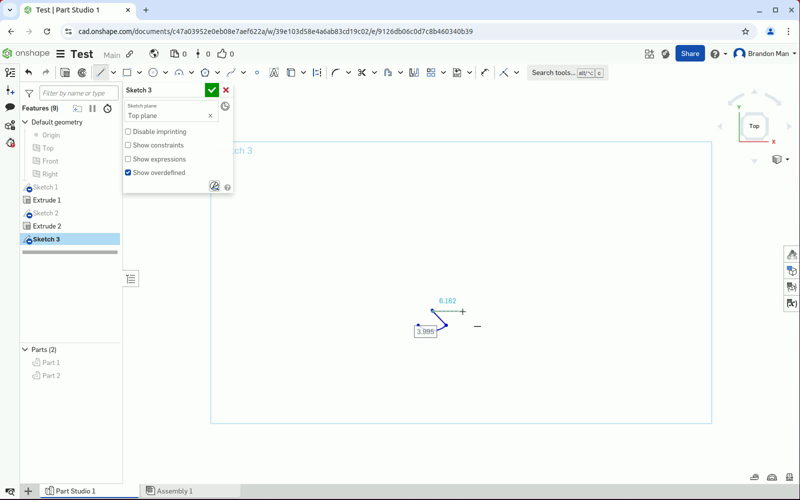
key_down(shift)
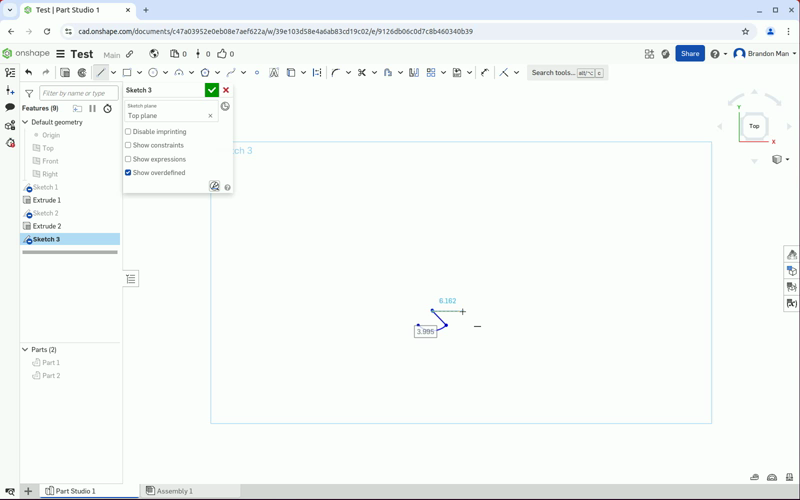
mouse_move(418, 325)
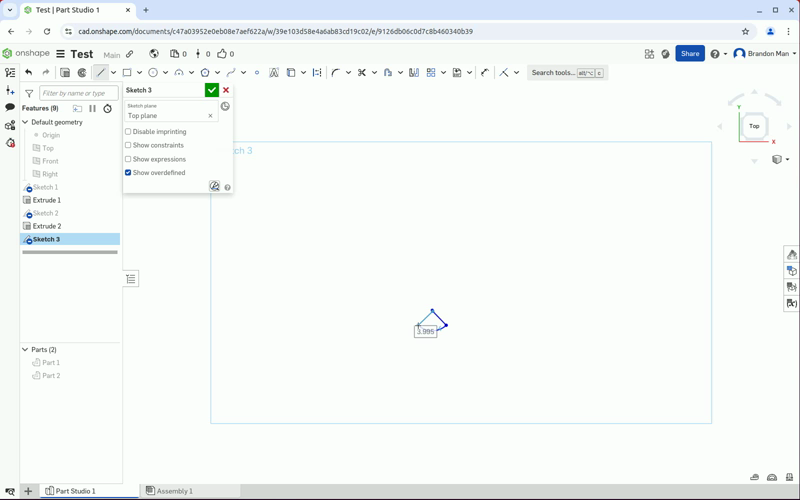
key_up(shift)
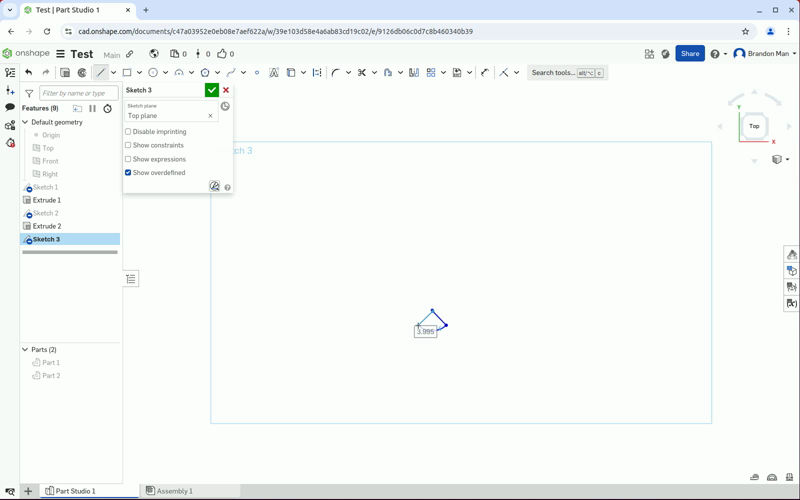
click(418, 325)
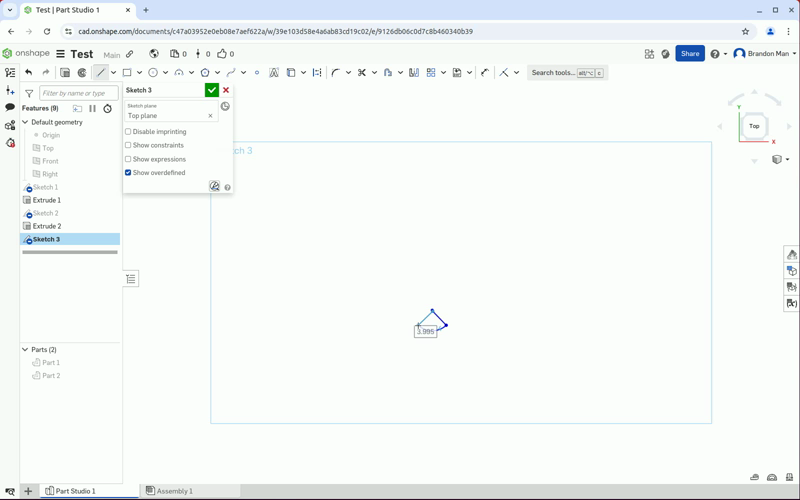
key(esc)
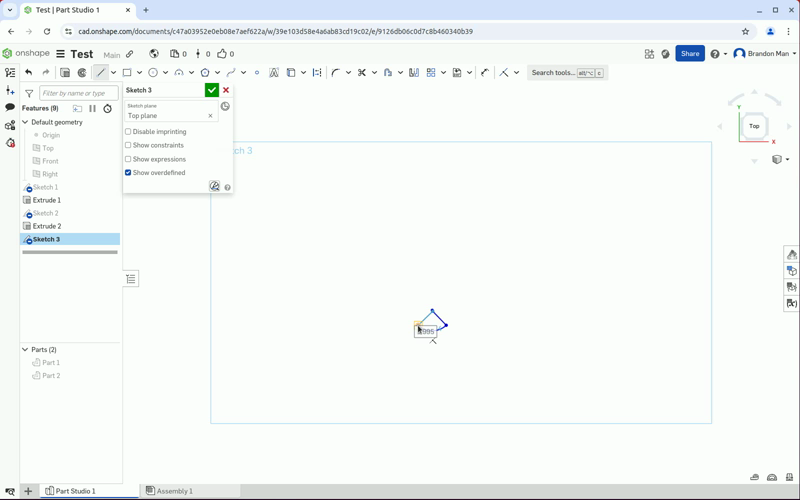
mouse_move(425, 319)
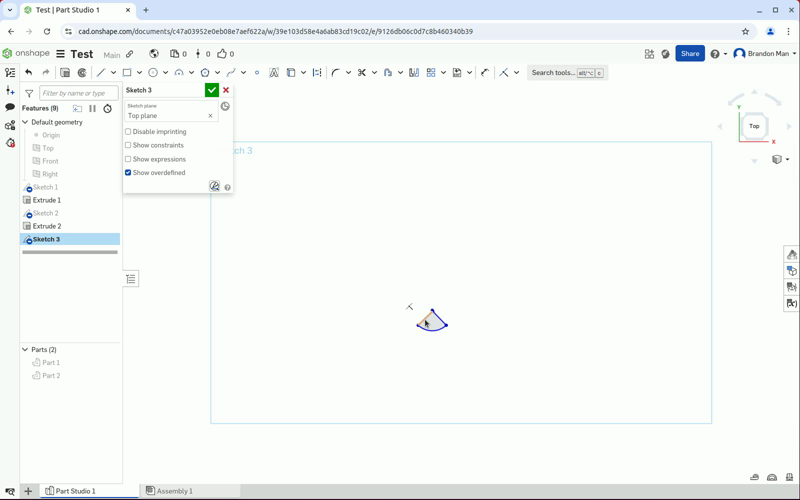
scroll(6)
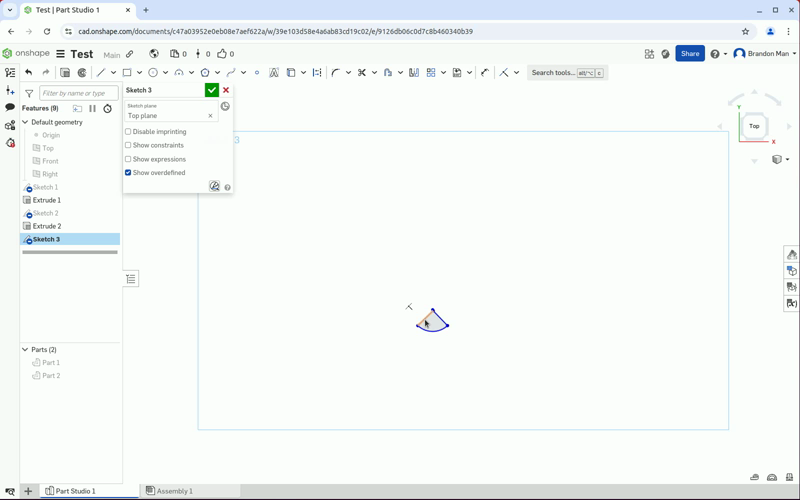
scroll(6)
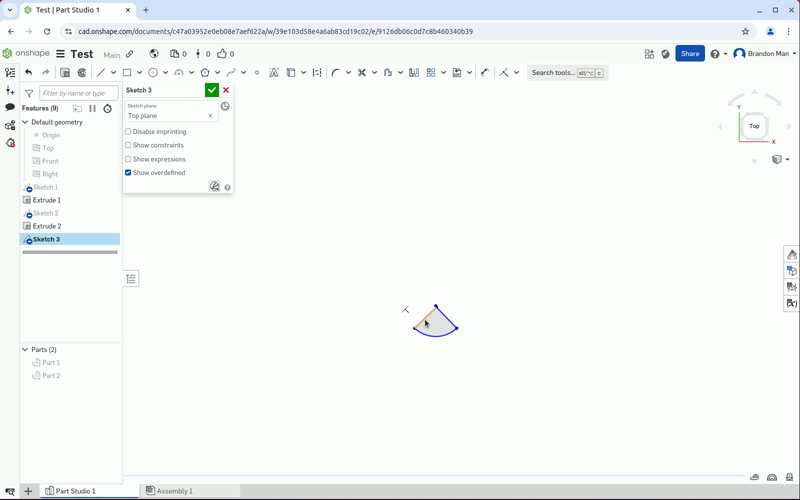
scroll(6)
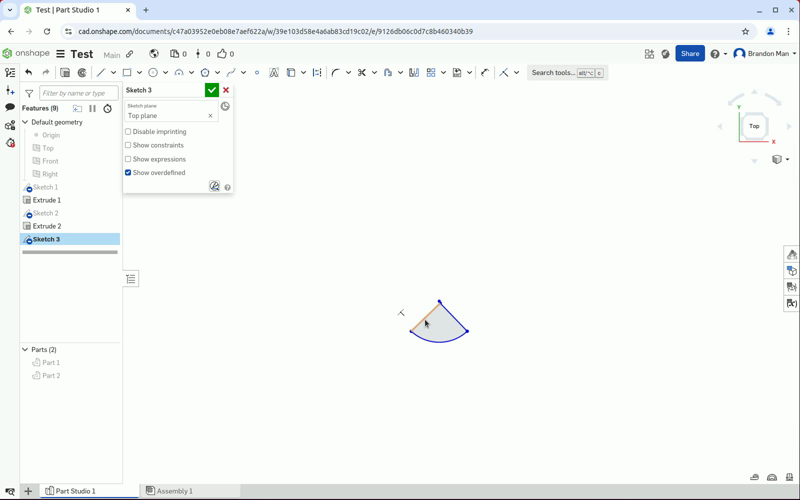
scroll(6)
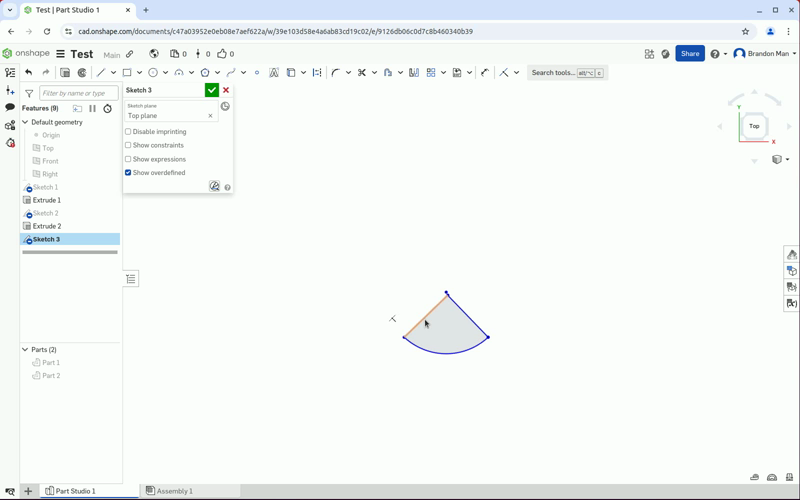
scroll(6)
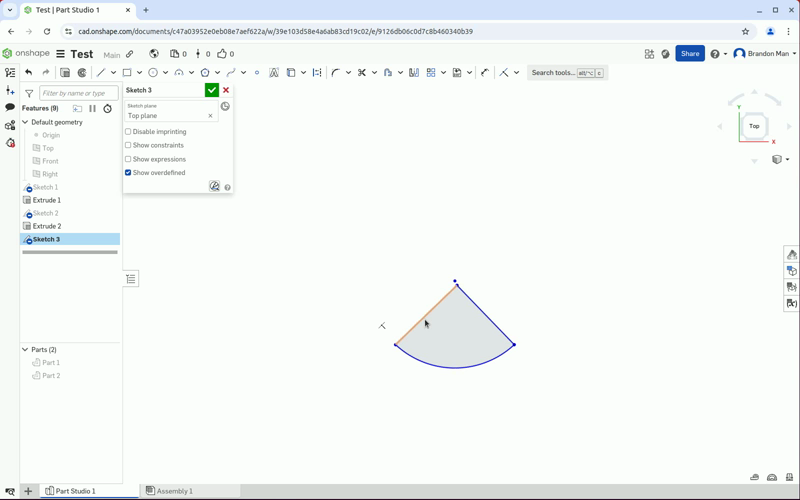
scroll(6)
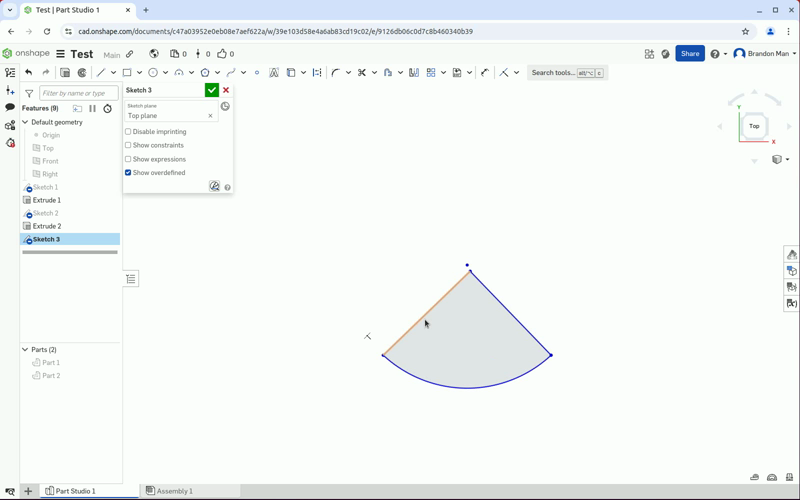
scroll(6)
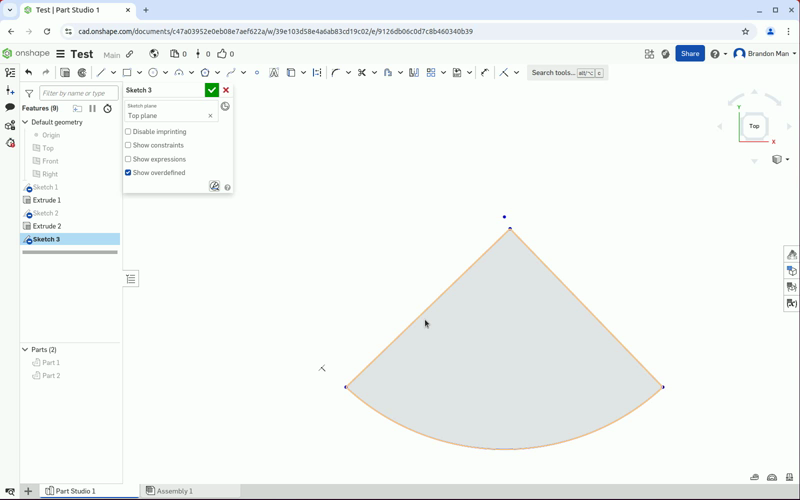
click(425, 319)
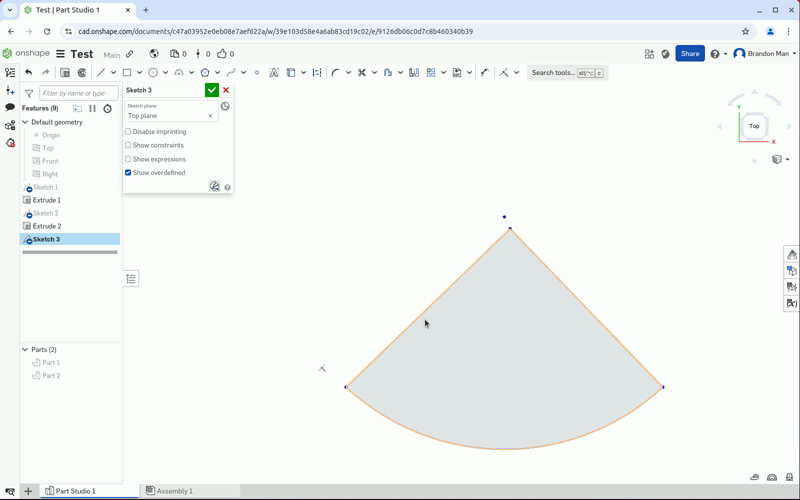
scroll(-6)
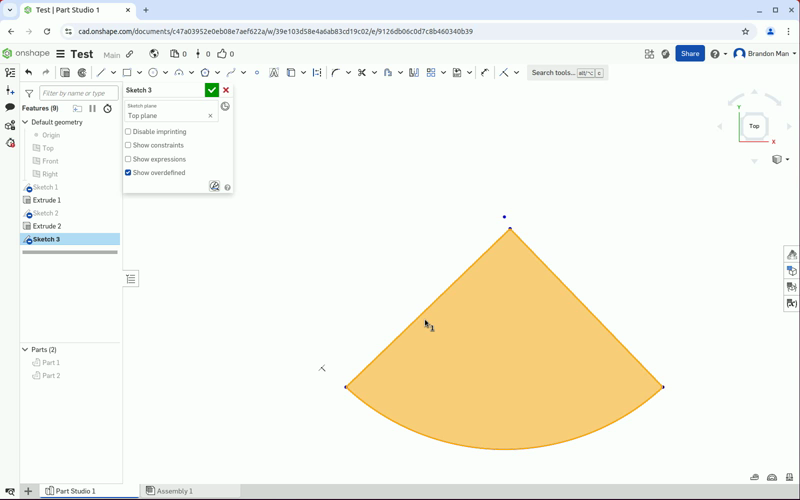
scroll(-6)
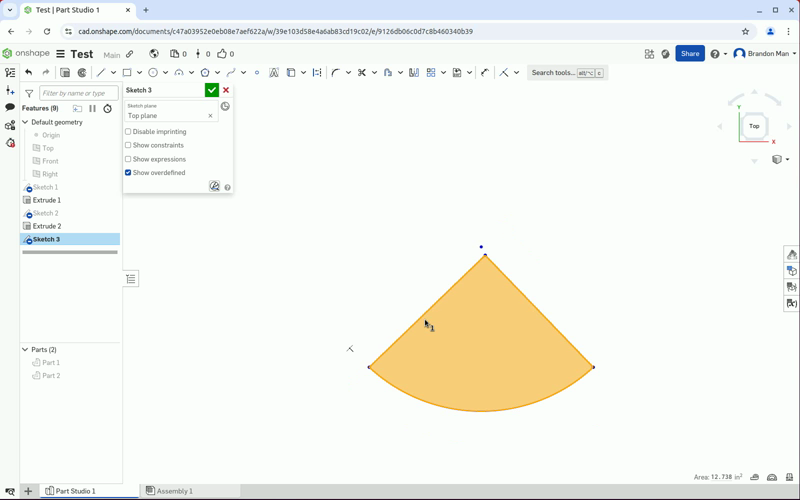
scroll(-6)
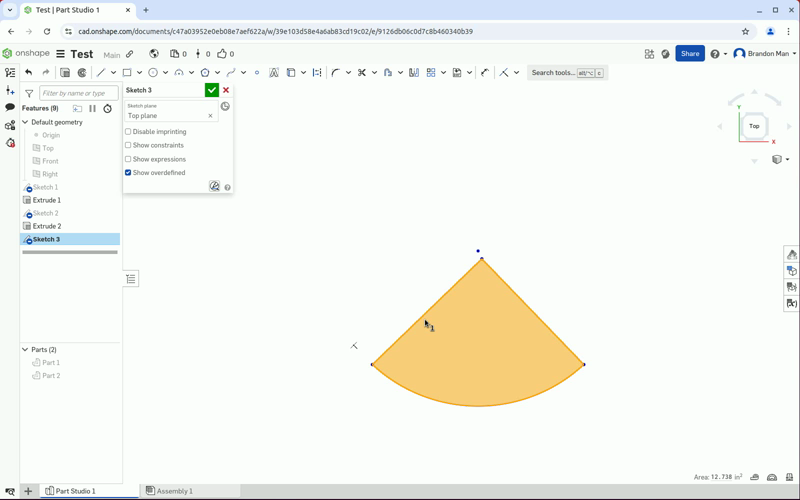
scroll(-6)
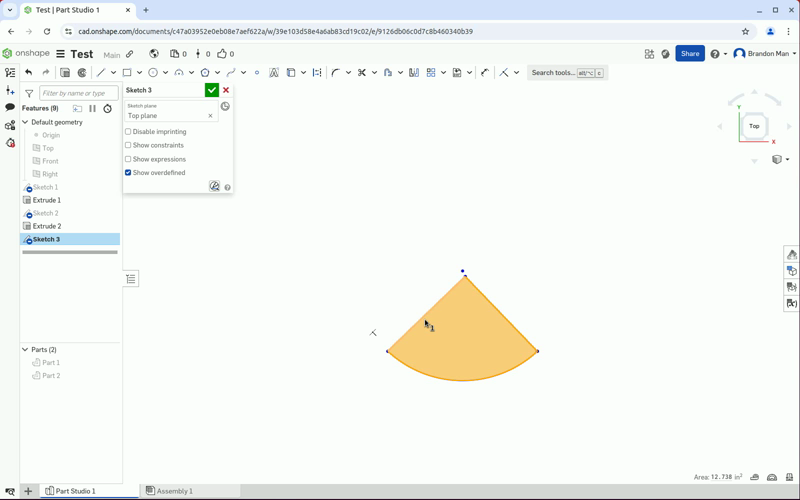
scroll(-6)
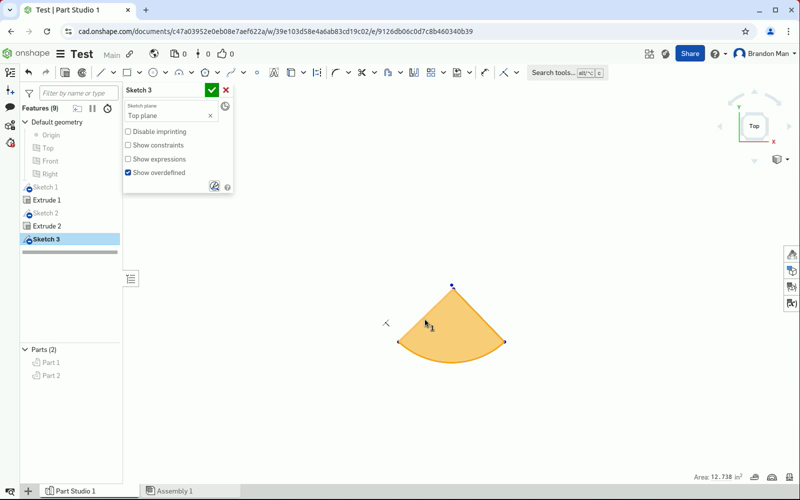
scroll(-6)
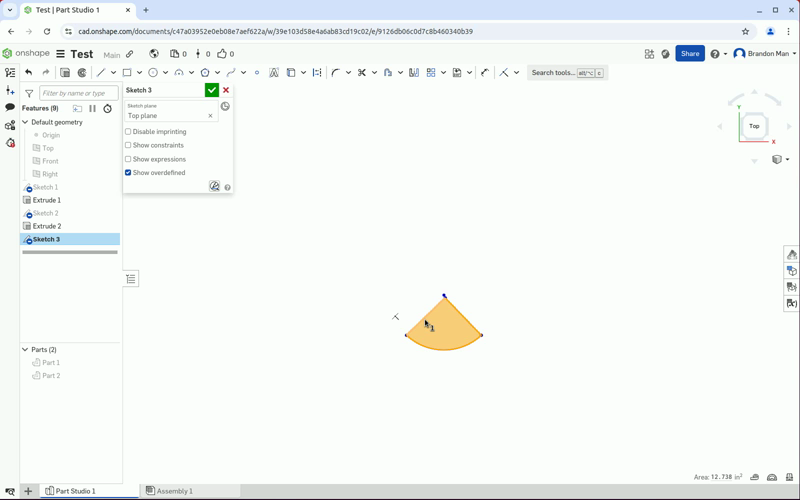
scroll(-6)
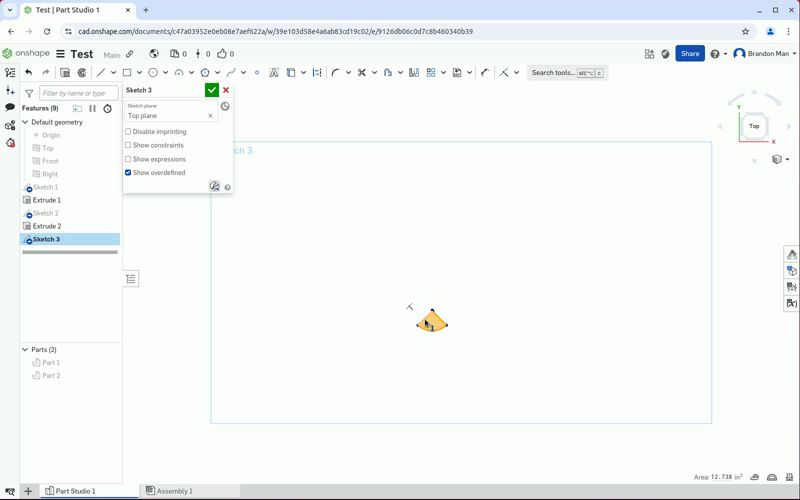
mouse_move(73, 352)
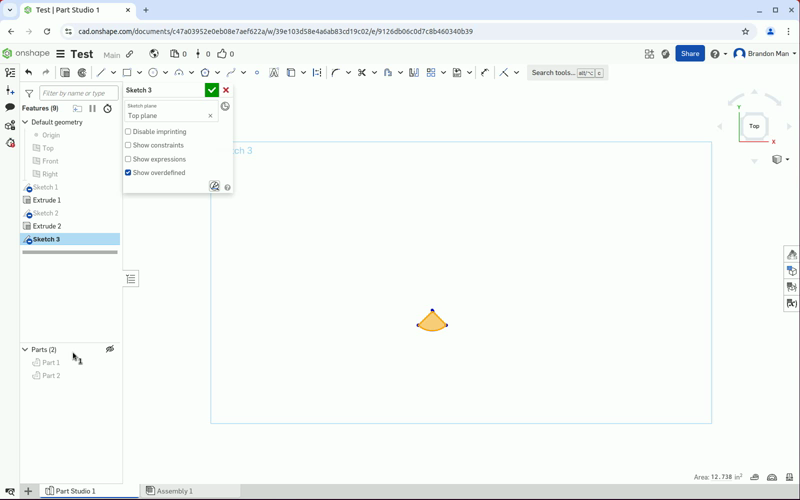
key(shift+y)
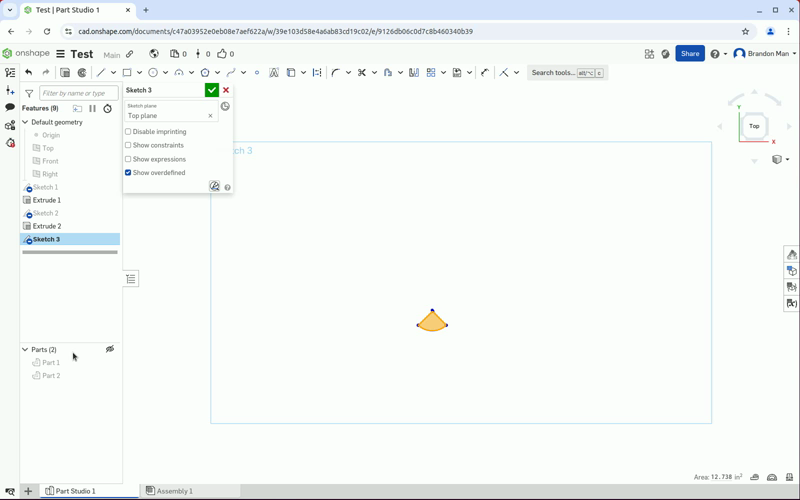
key(shift+e)
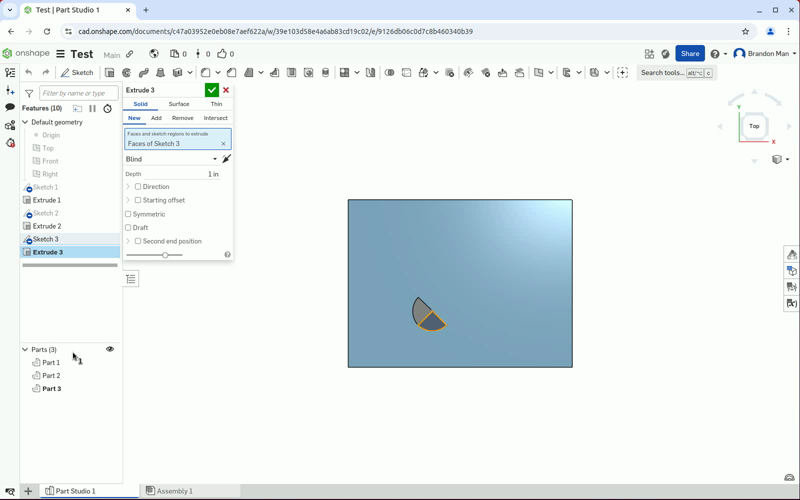
mouse_move(143, 106)
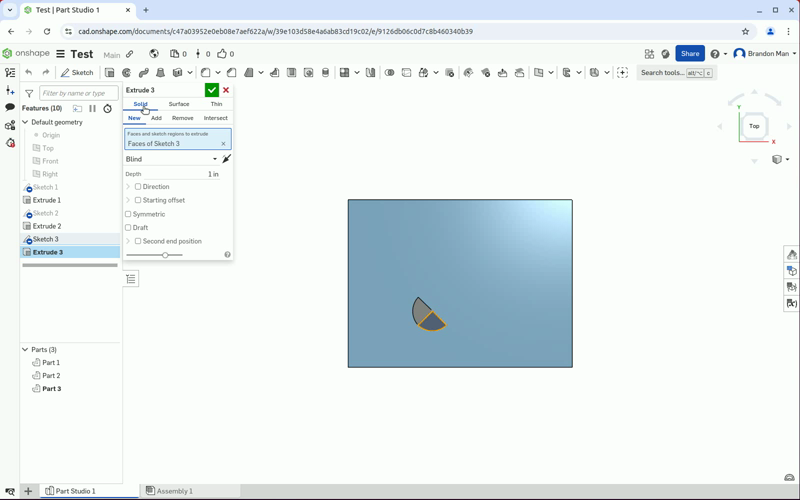
click(143, 106)
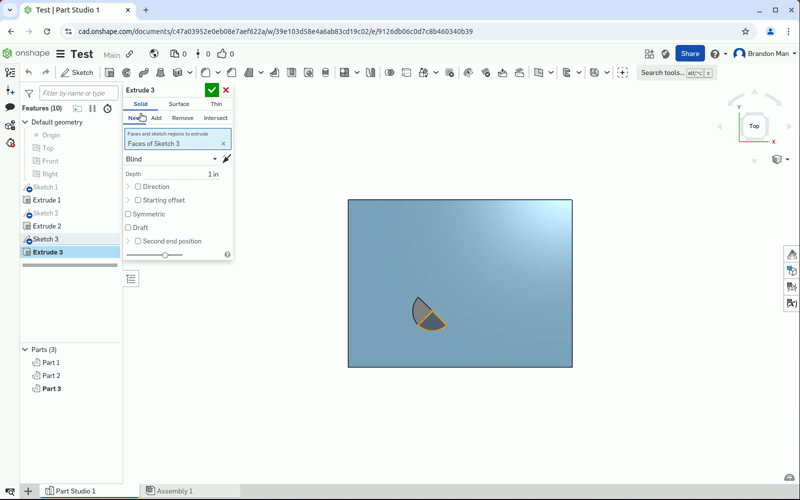
mouse_move(137, 120)
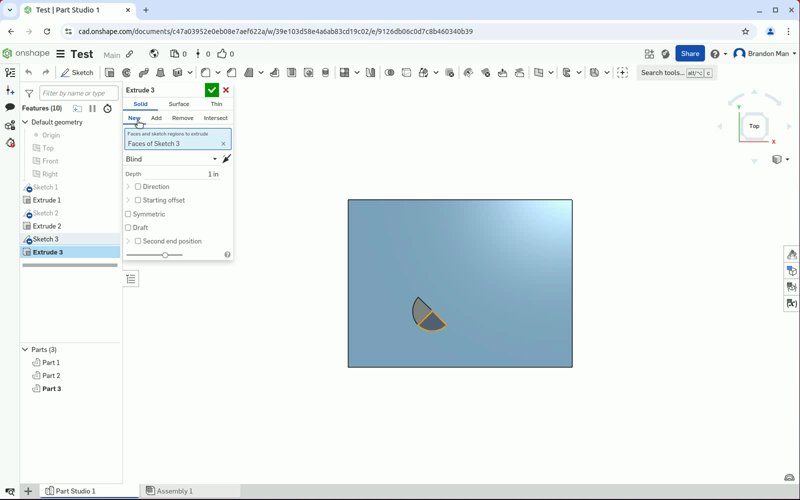
click(137, 120)
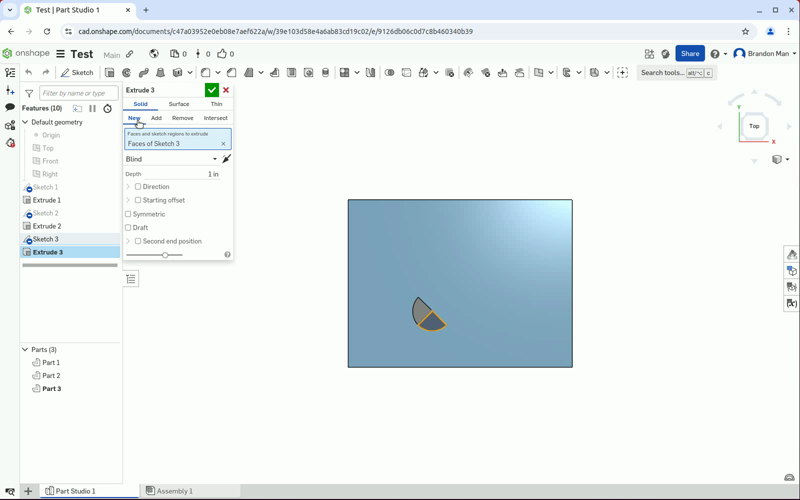
key(tab, 4)
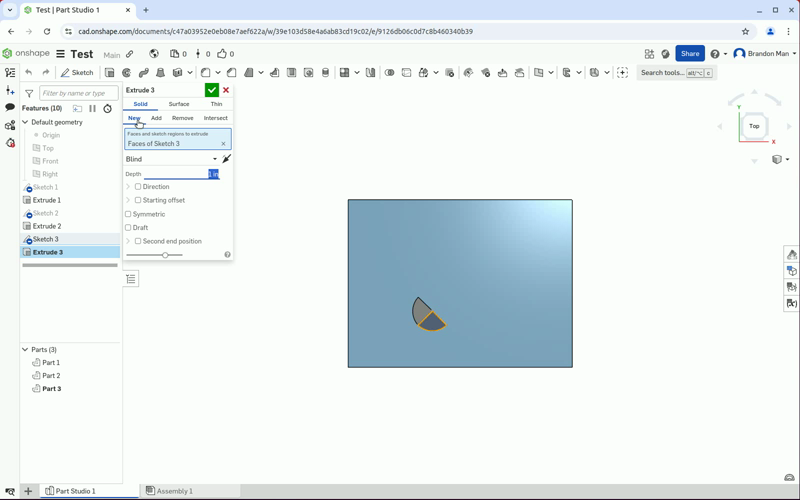
text(11.554)
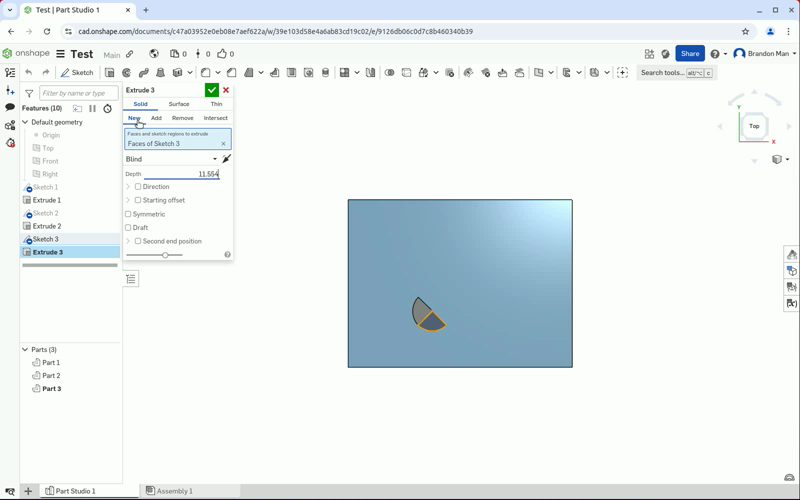
key(enter)
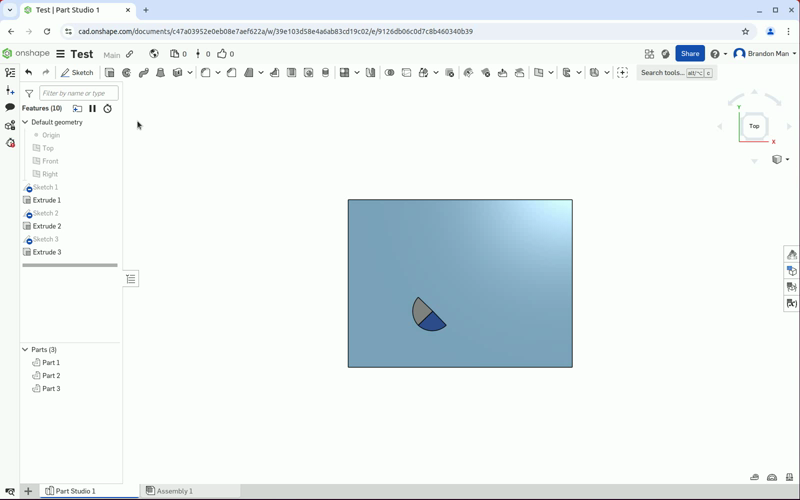
key(shift+h)
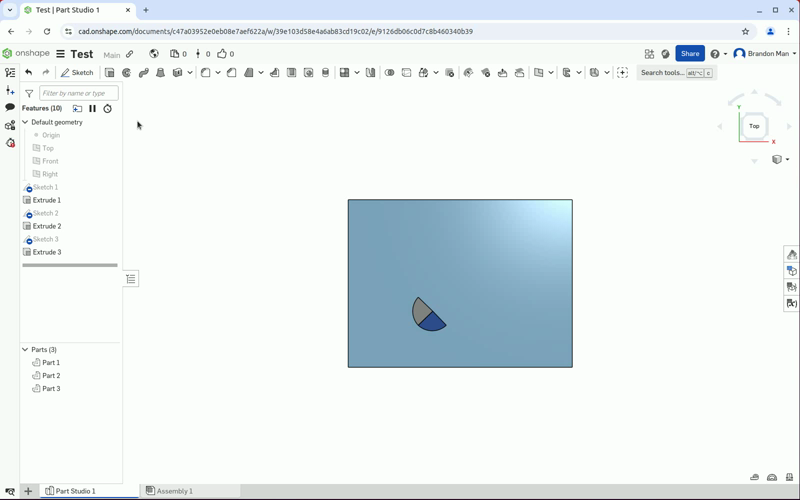
key(shift+h)
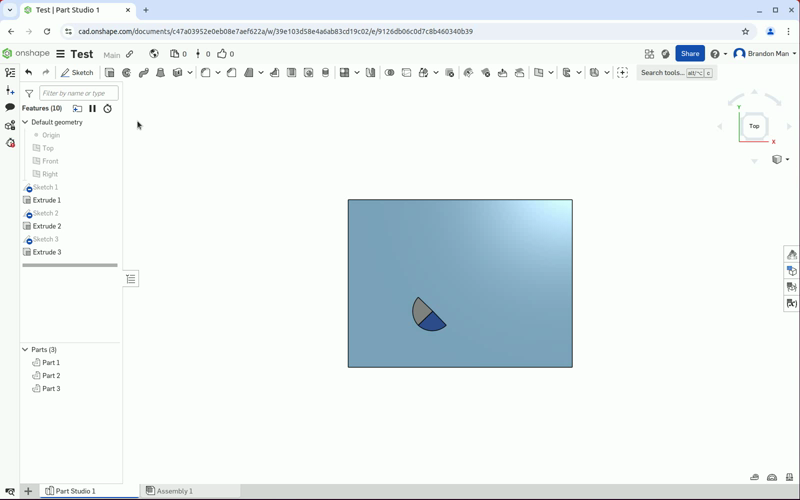
mouse_move(73, 189)
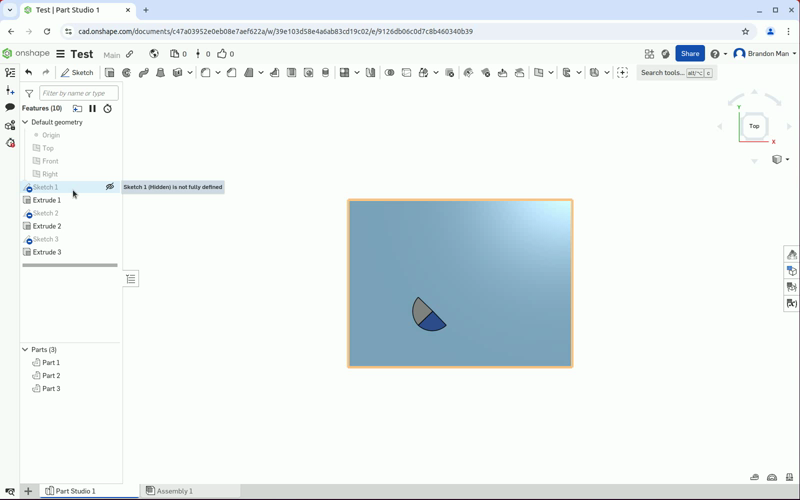
click(73, 189)
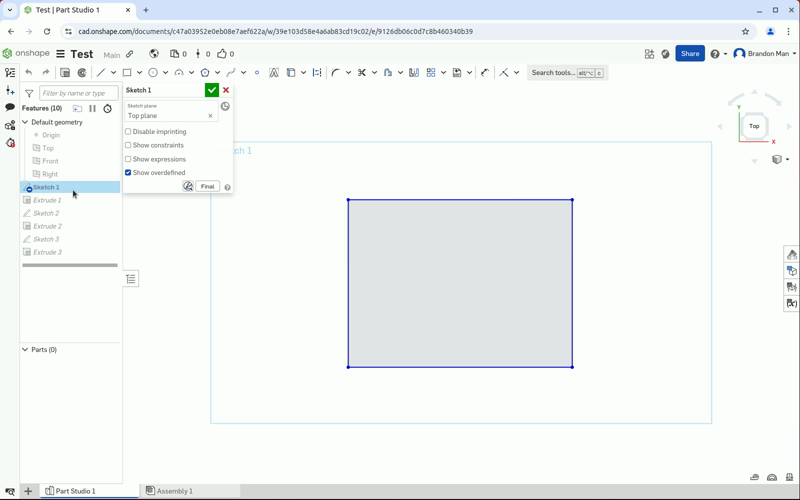
mouse_move(229, 92)
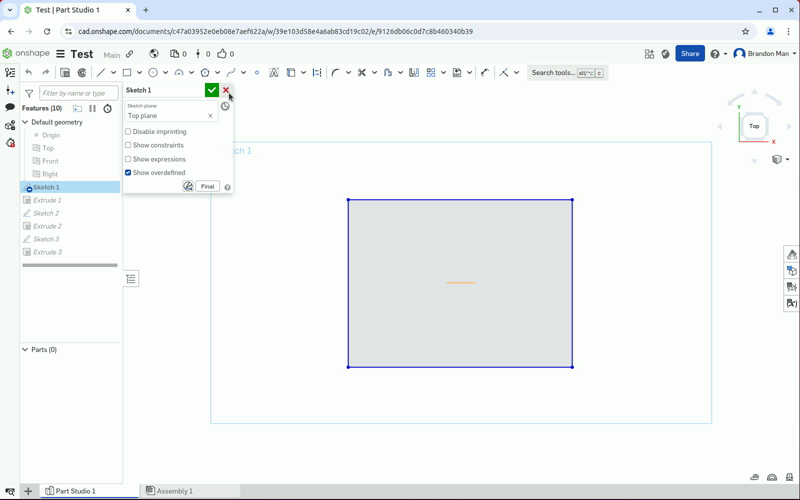
click(229, 92)
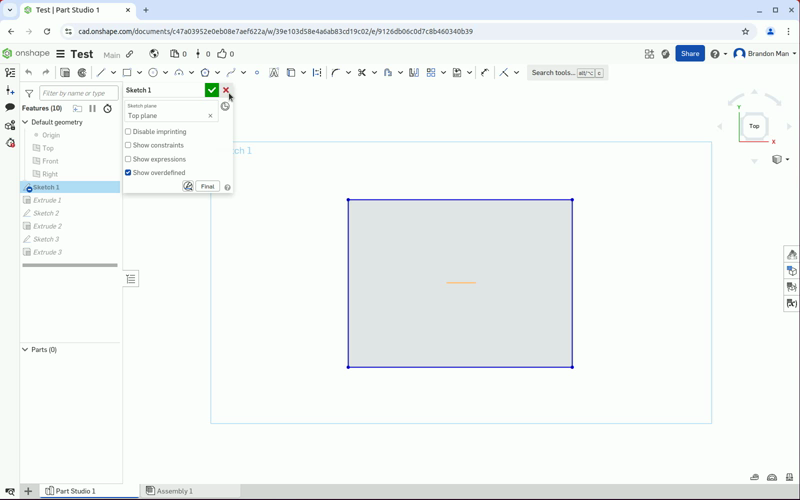
key(shift+s)
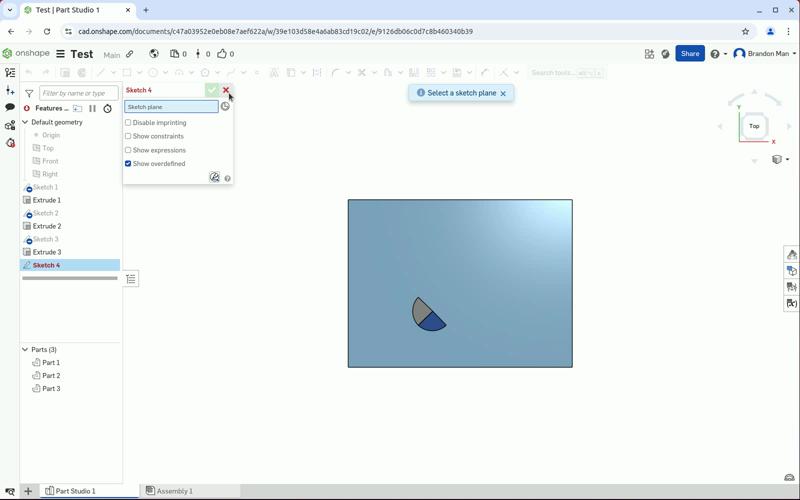
mouse_move(73, 150)
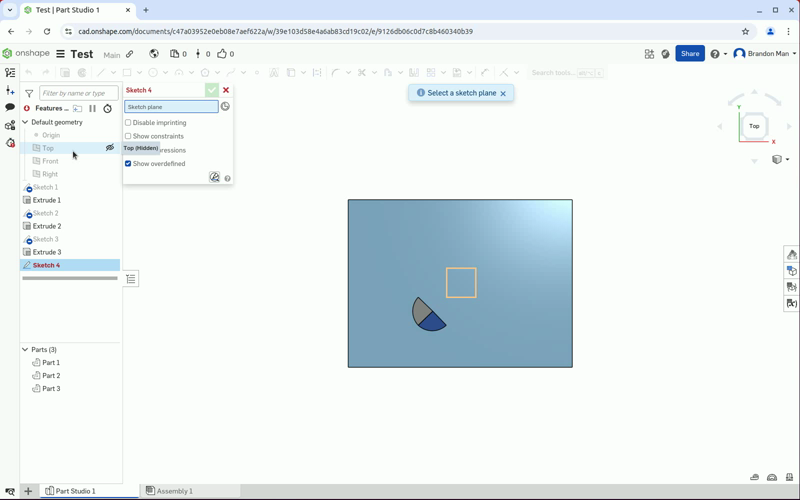
click(73, 150)
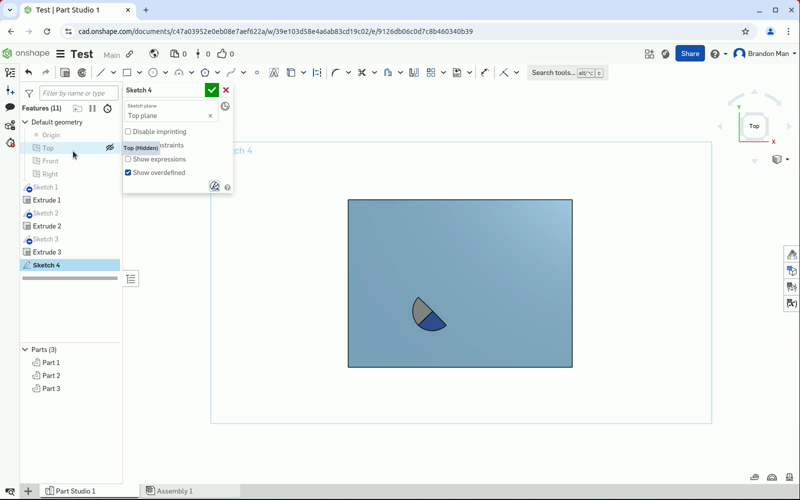
mouse_move(73, 352)
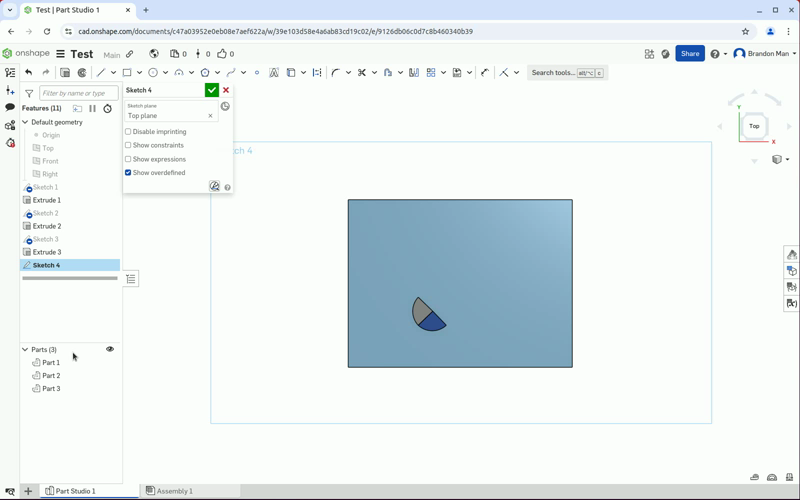
key(y)
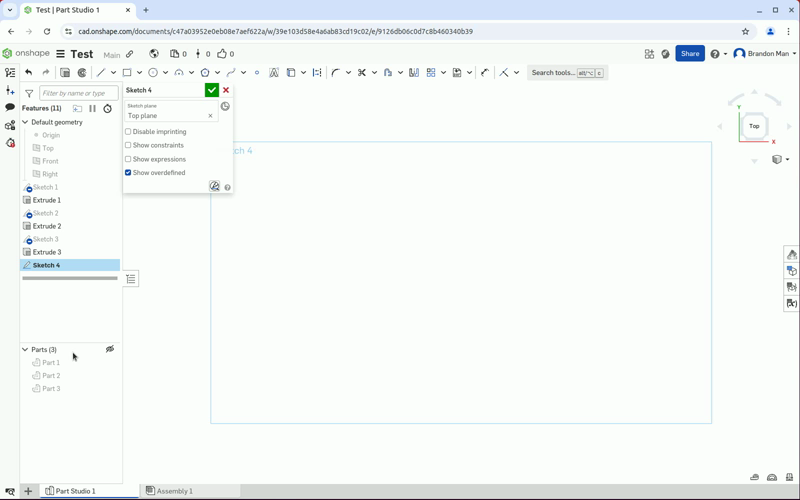
key(l)
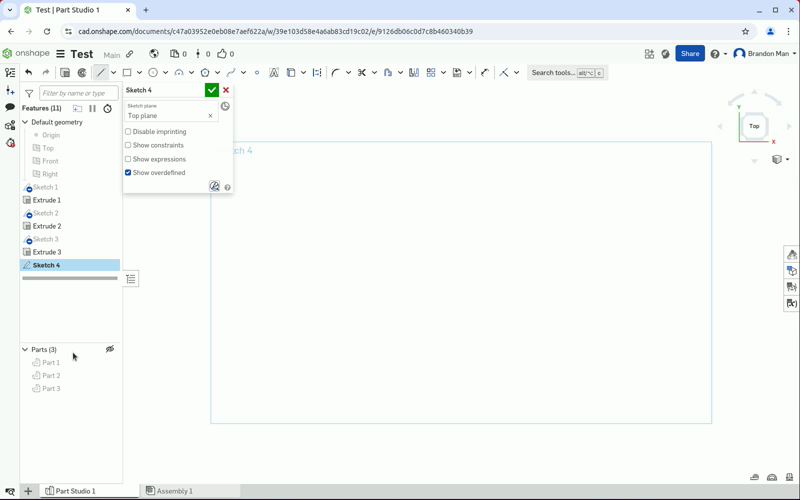
key_down(shift)
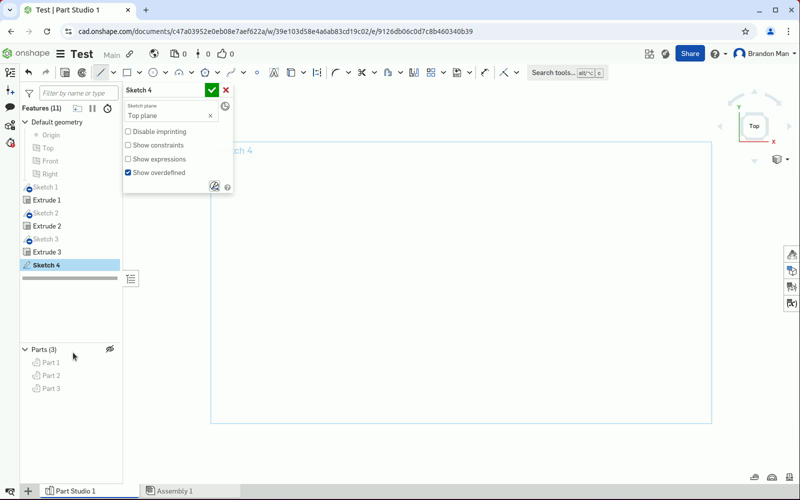
mouse_move(477, 240)
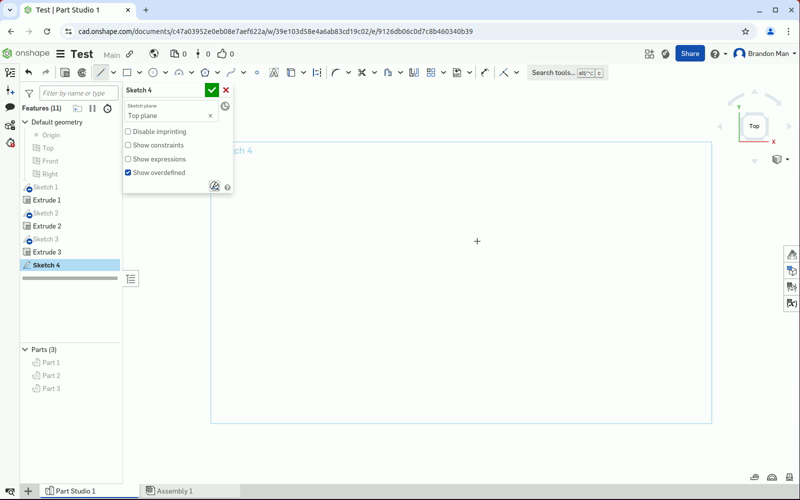
click(477, 240)
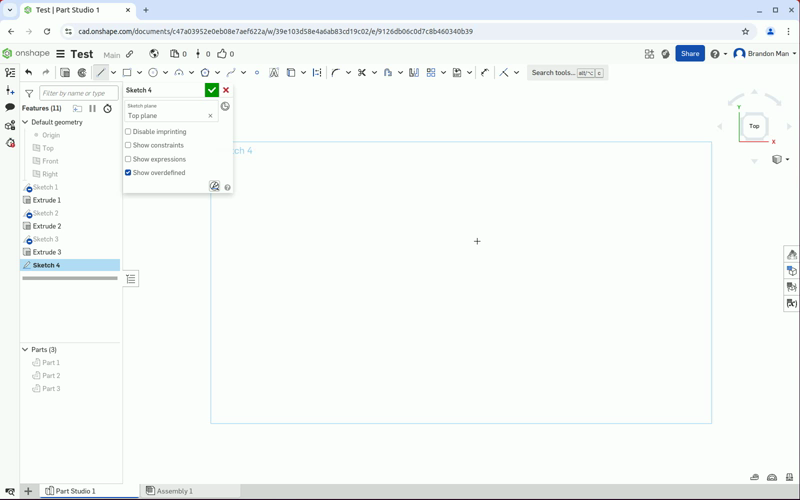
key_up(shift)
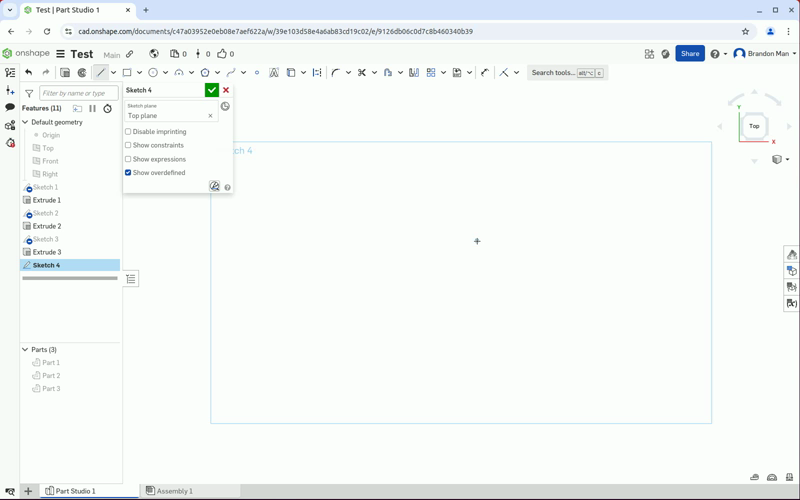
key_down(shift)
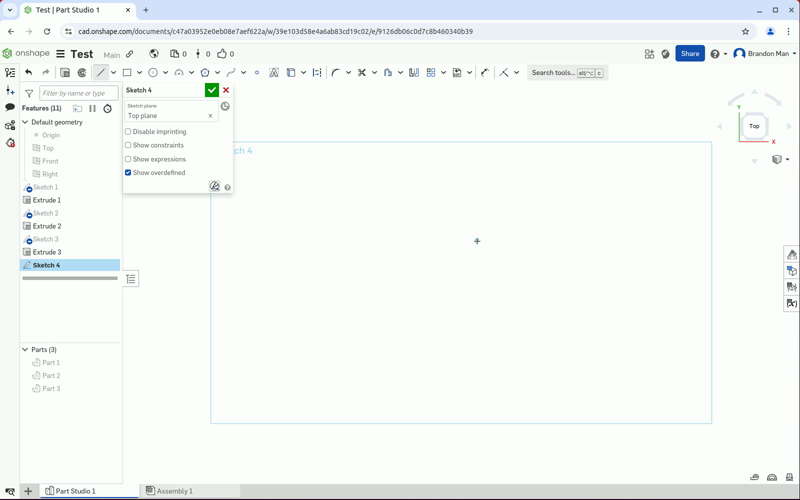
mouse_move(507, 240)
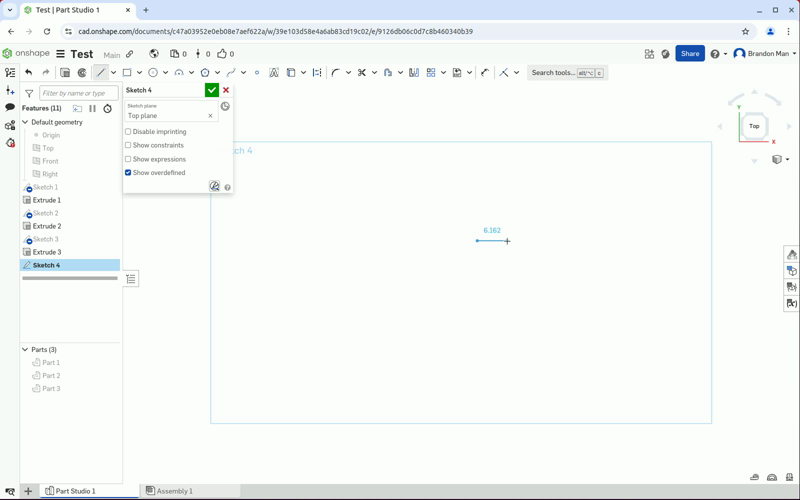
mouse_move(490, 254)
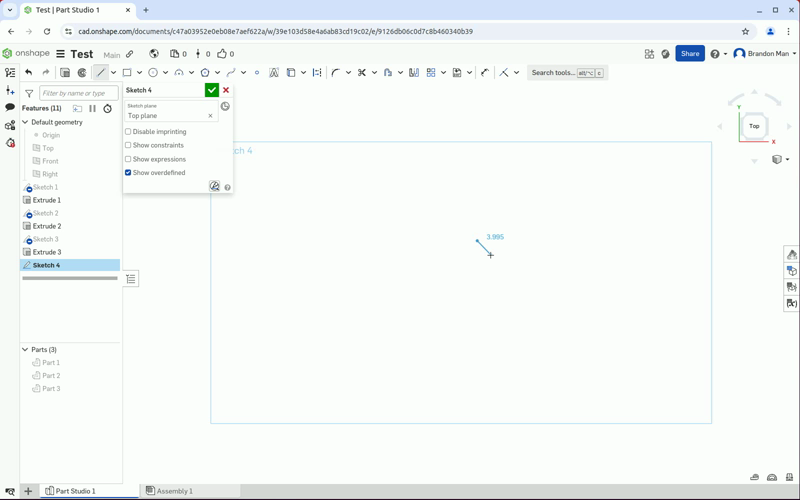
click(490, 254)
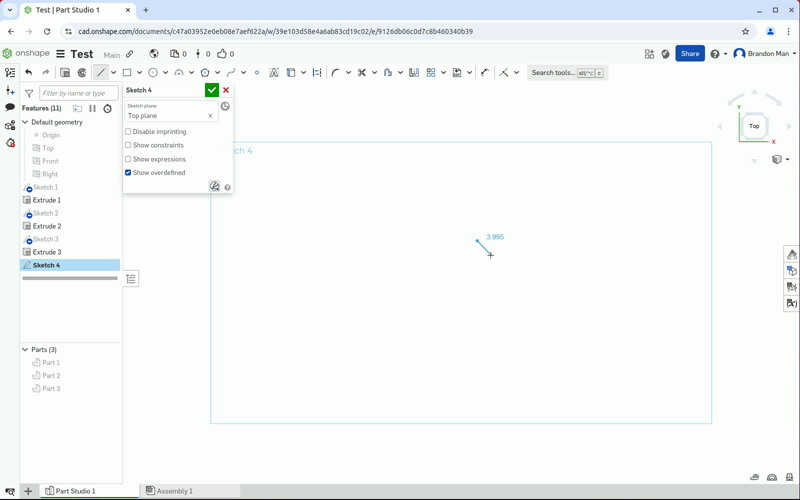
key_up(shift)
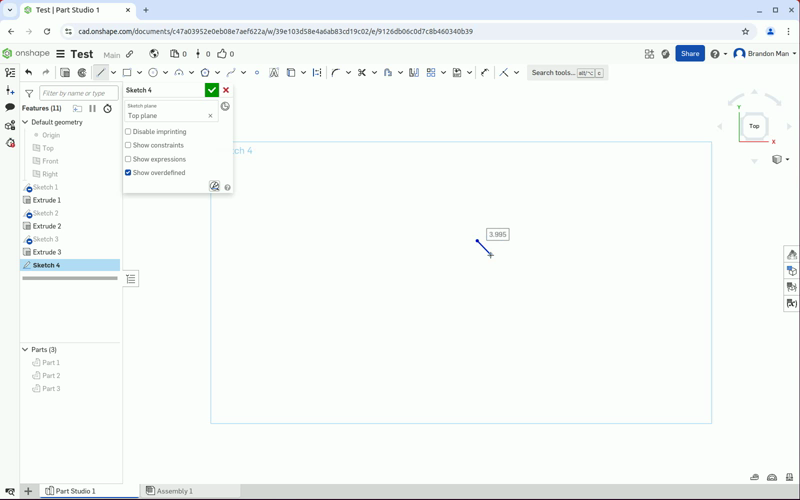
key_down(shift)
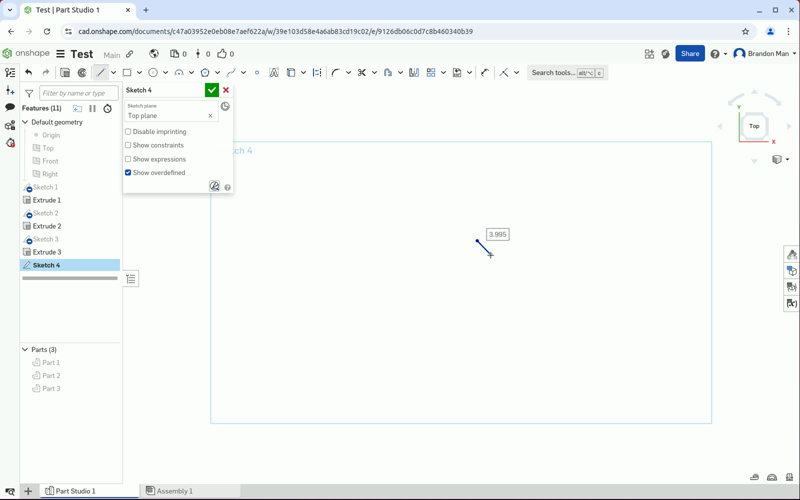
mouse_move(520, 254)
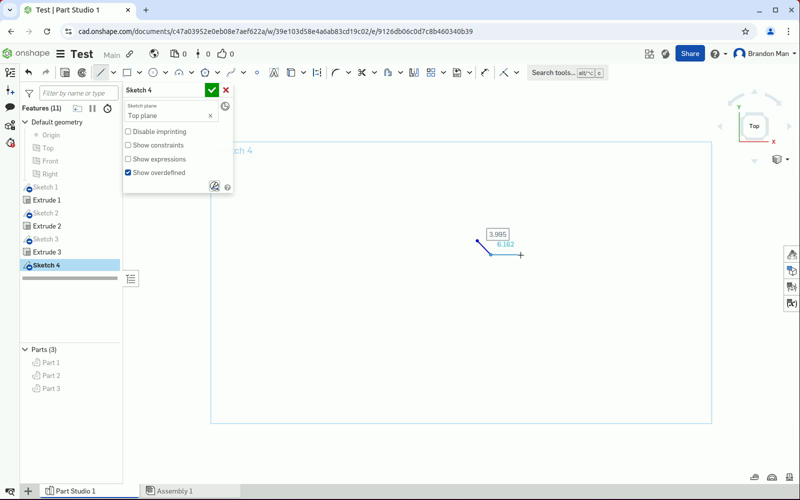
mouse_move(504, 240)
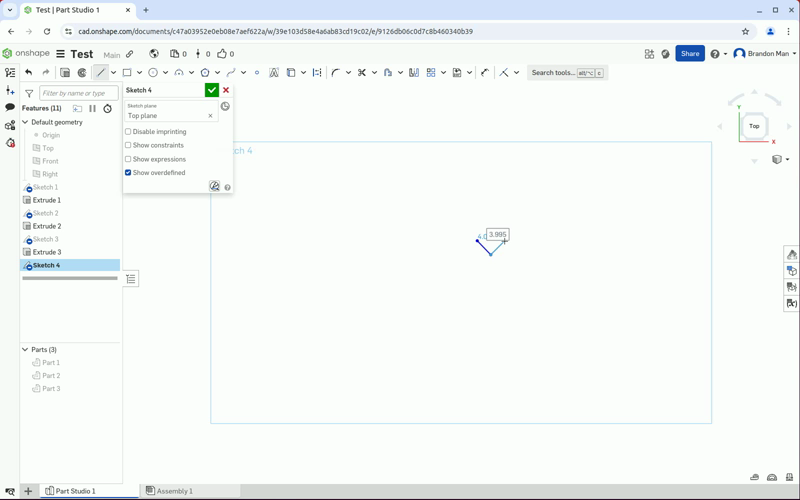
click(504, 240)
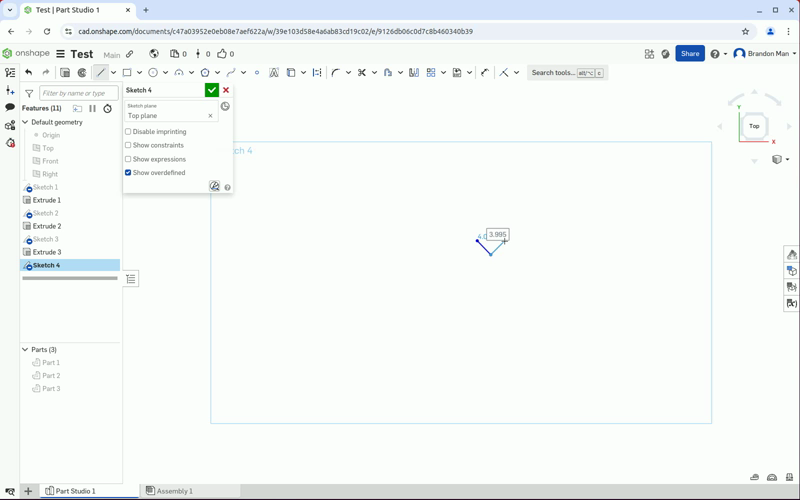
key_up(shift)
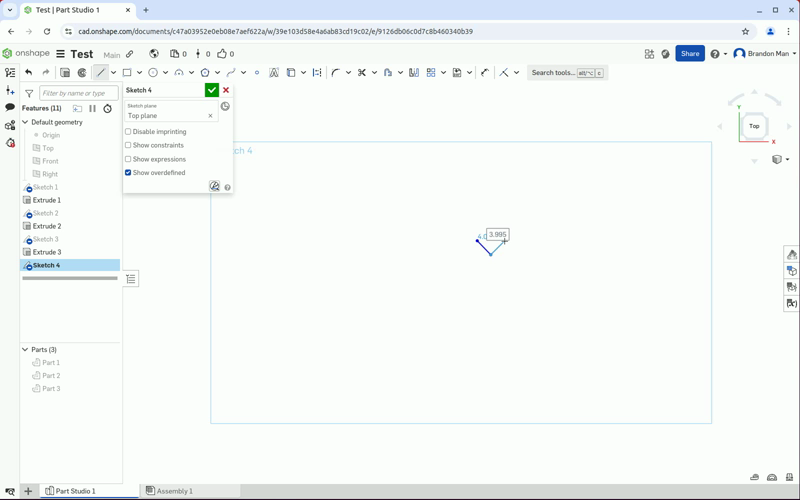
key(esc)
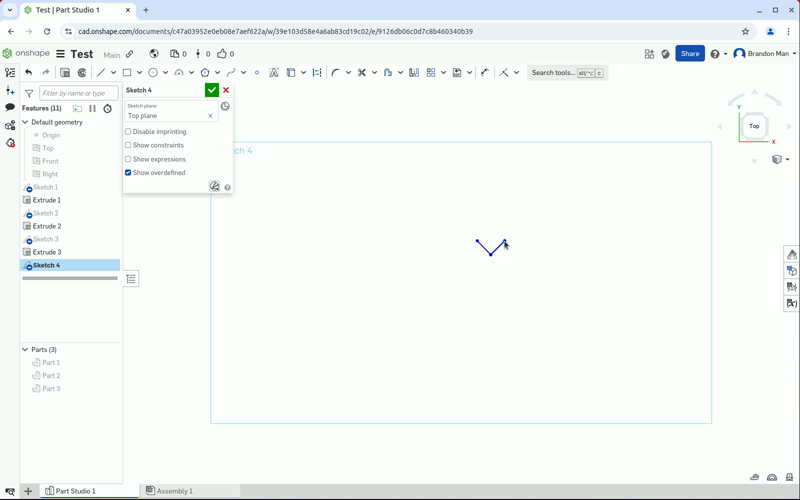
key(a)
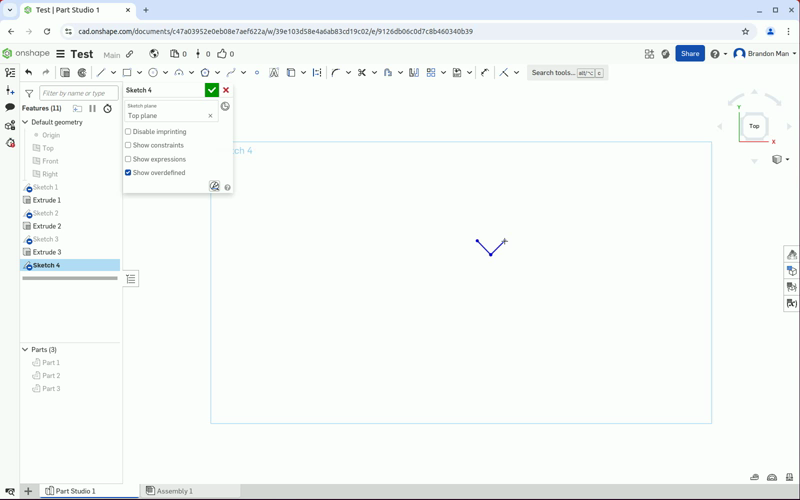
mouse_move(504, 240)
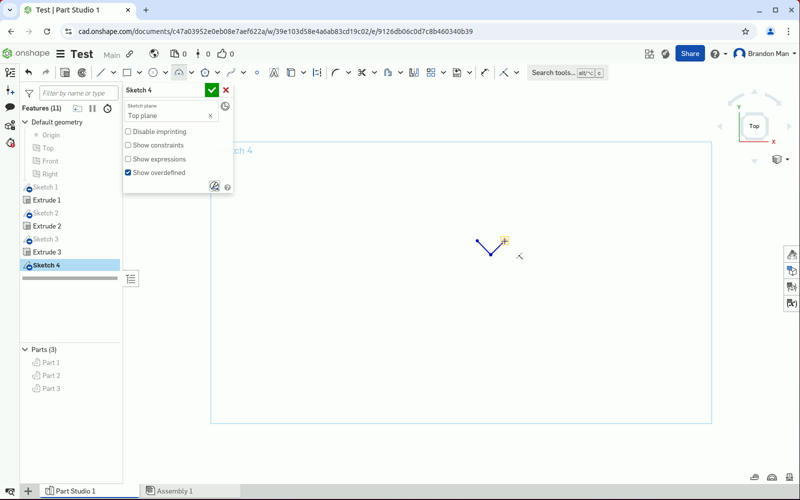
click(504, 240)
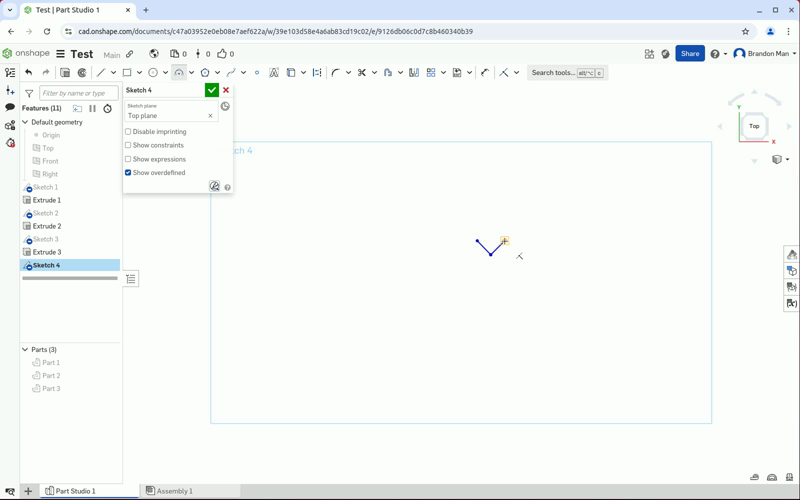
mouse_move(477, 240)
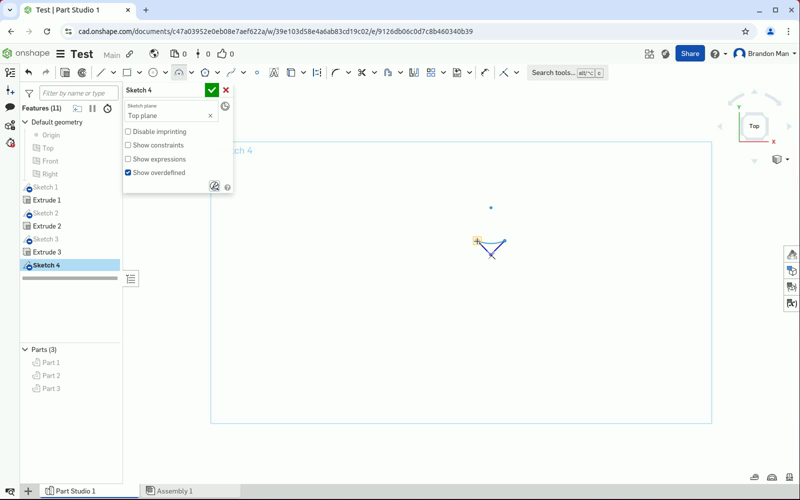
click(477, 240)
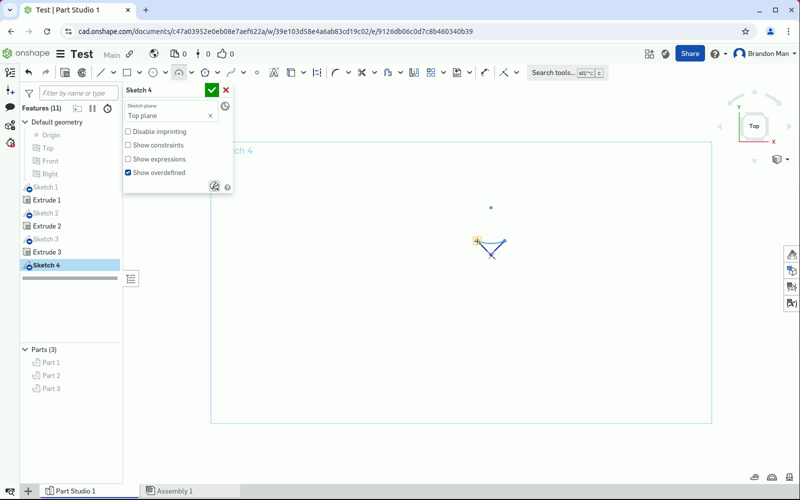
key_down(shift)
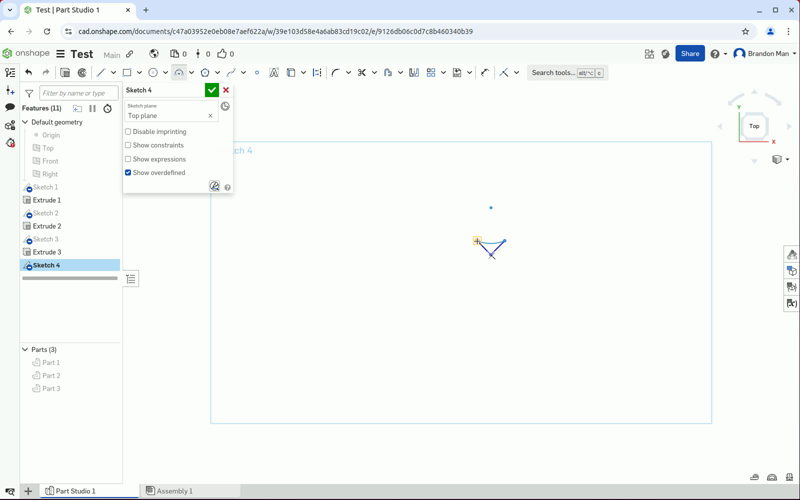
mouse_move(491, 234)
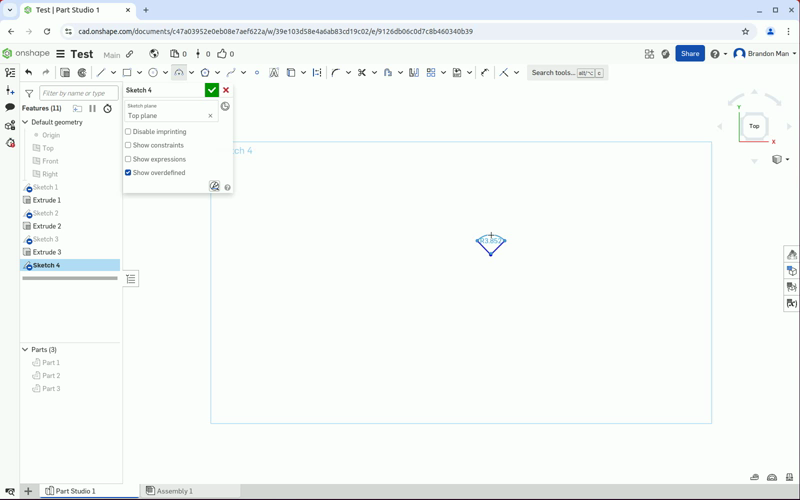
click(491, 234)
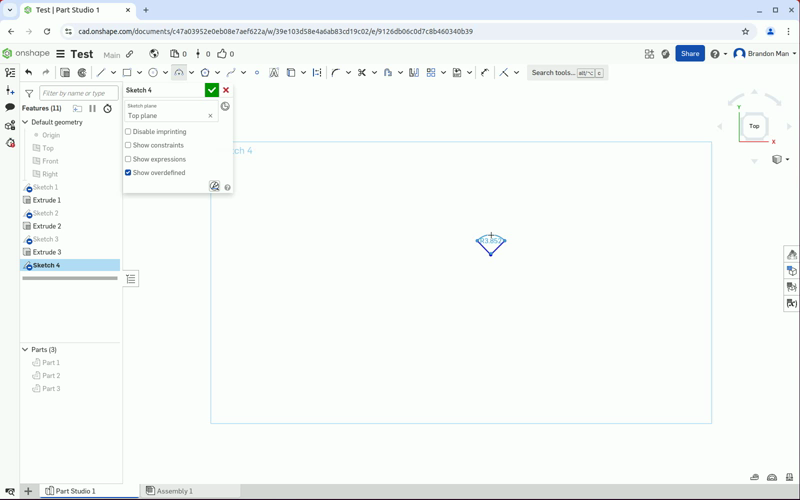
key_up(shift)
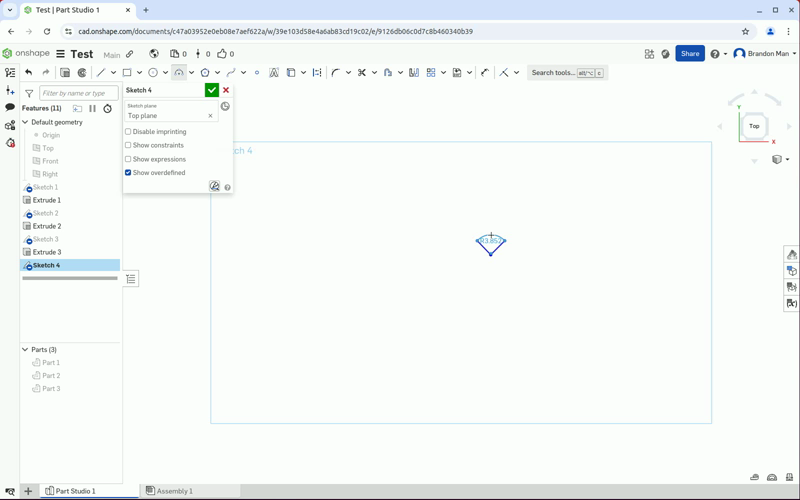
key(esc)
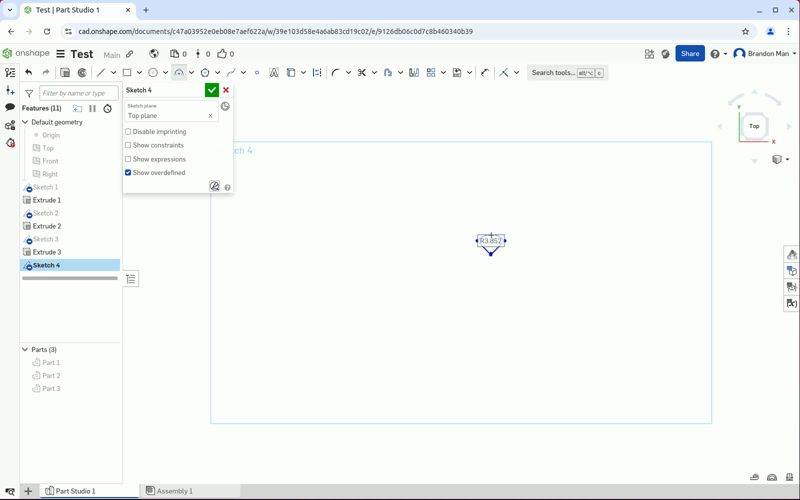
mouse_move(496, 236)
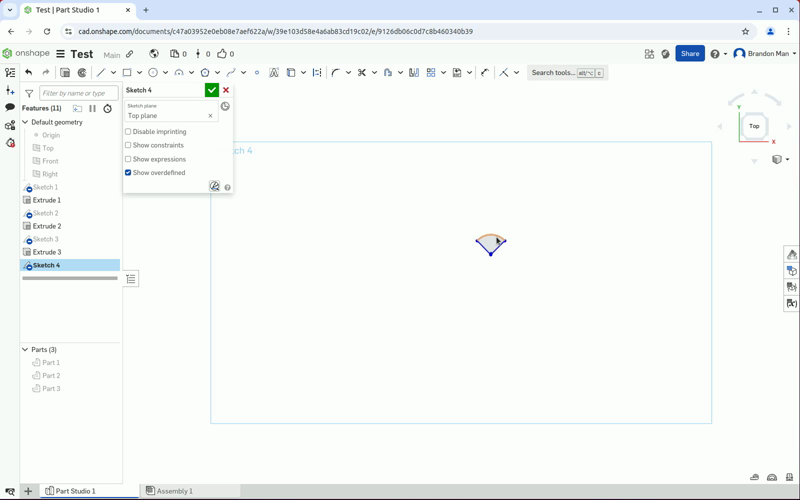
scroll(6)
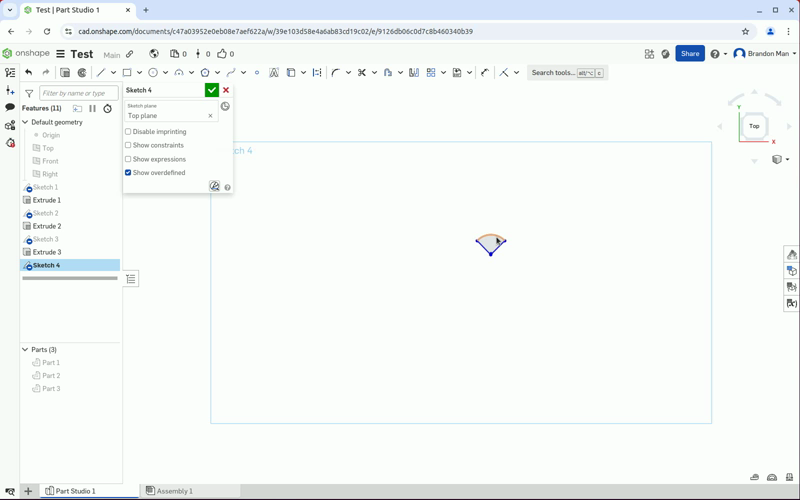
scroll(6)
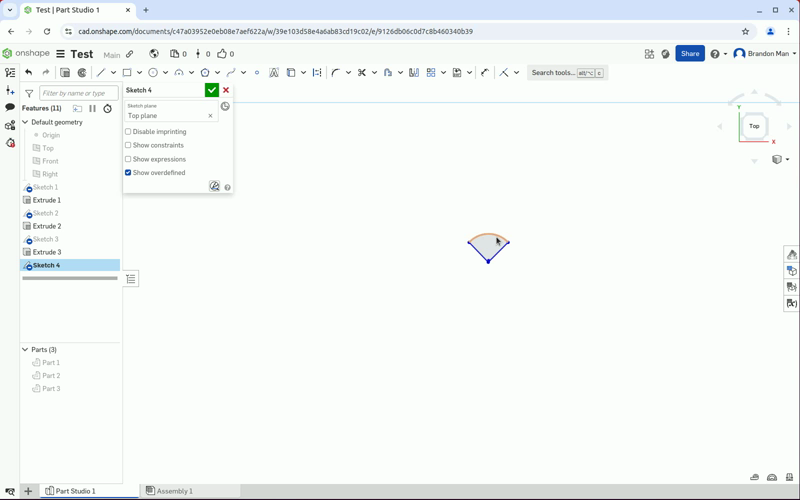
scroll(6)
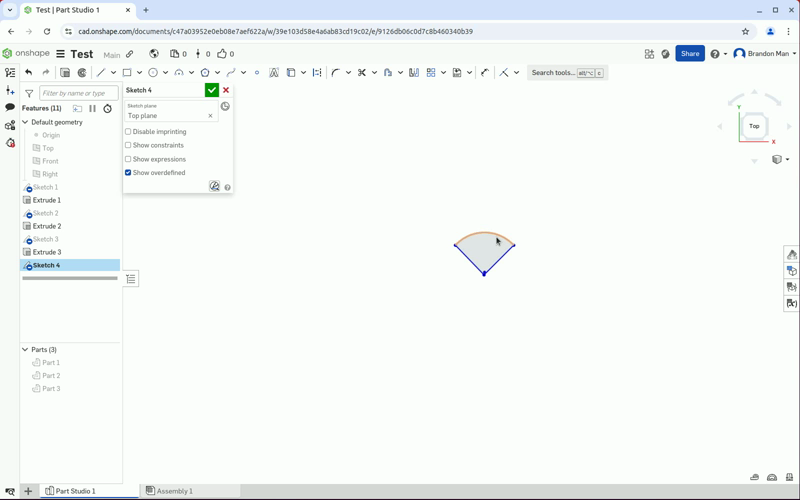
scroll(6)
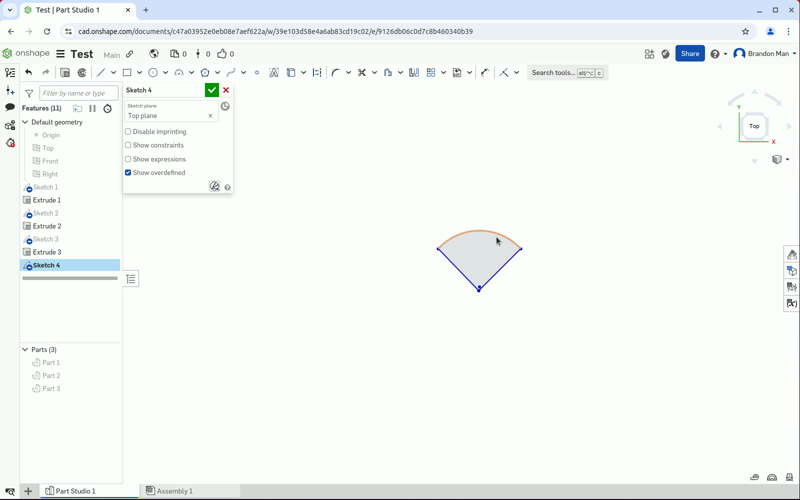
scroll(6)
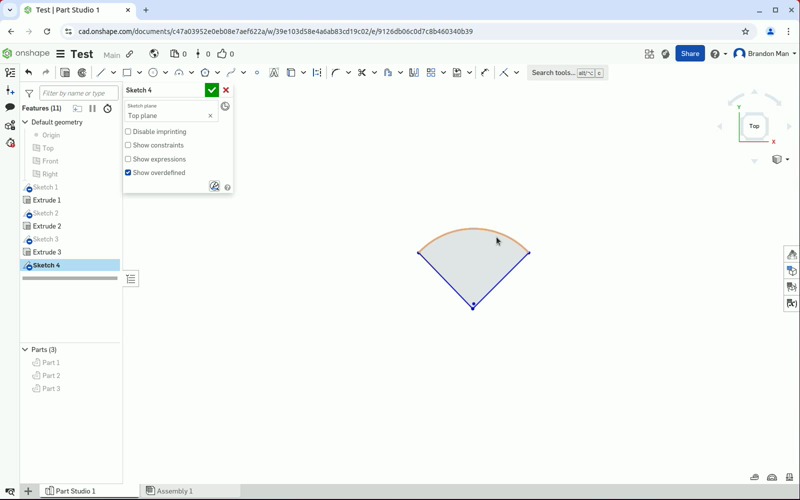
scroll(6)
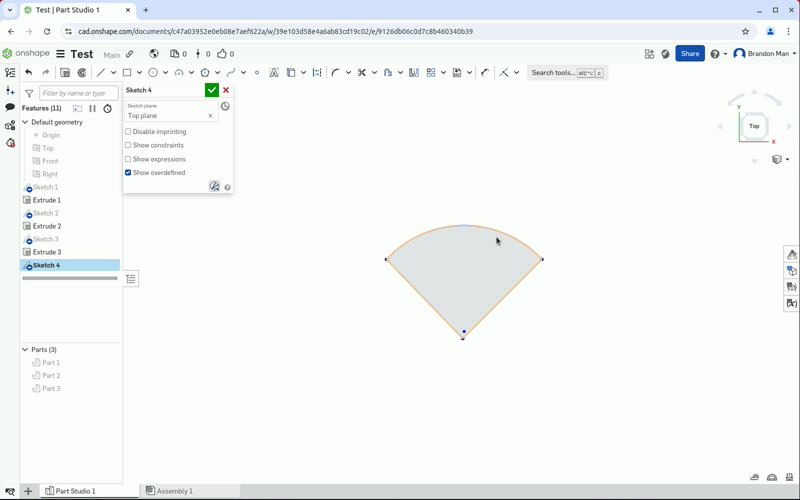
scroll(6)
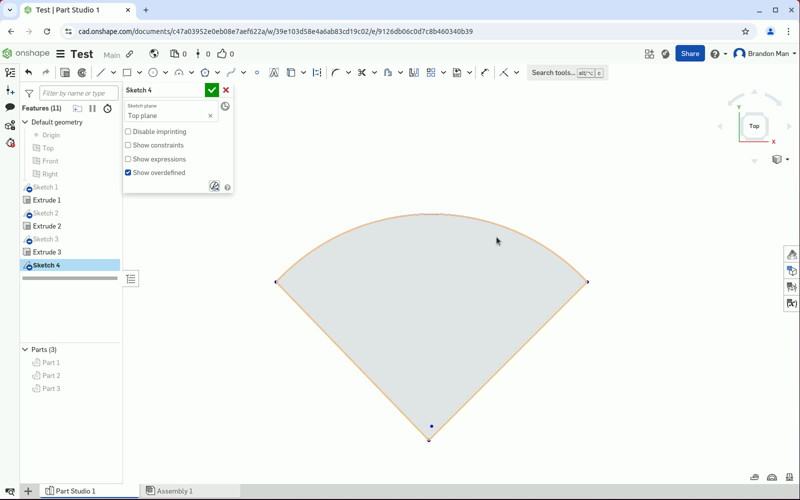
click(496, 236)
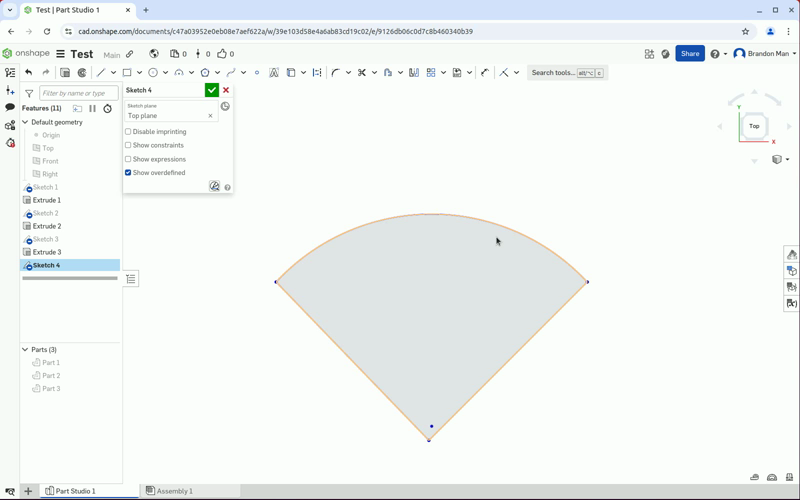
scroll(-6)
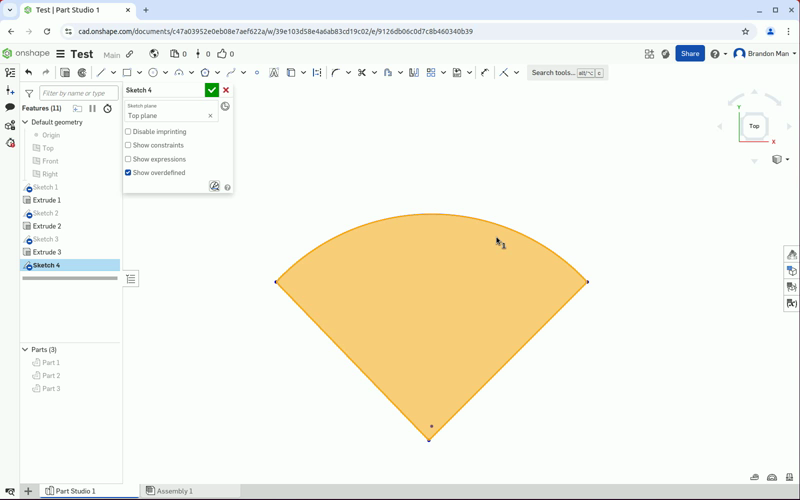
scroll(-6)
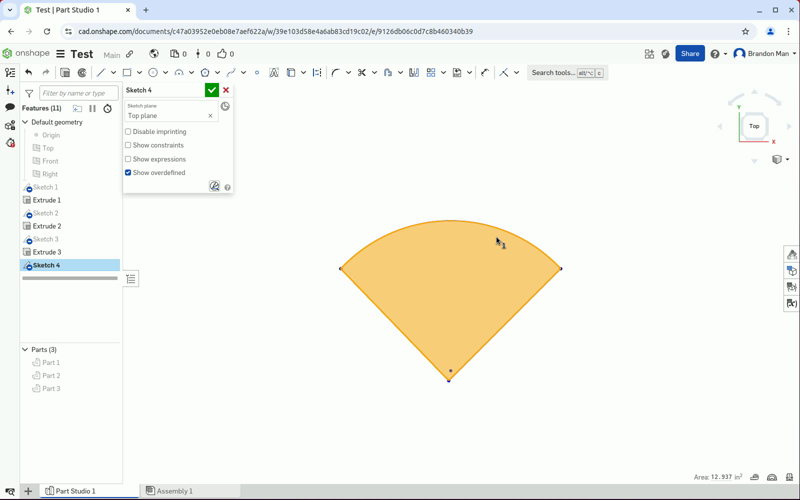
scroll(-6)
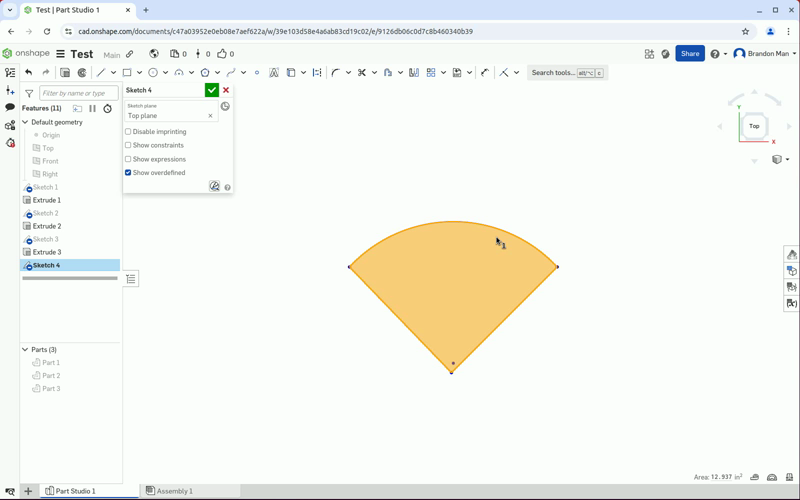
scroll(-6)
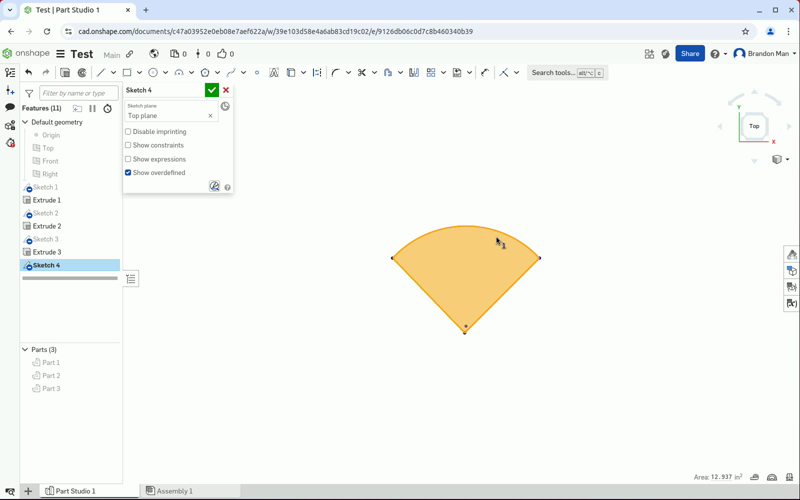
scroll(-6)
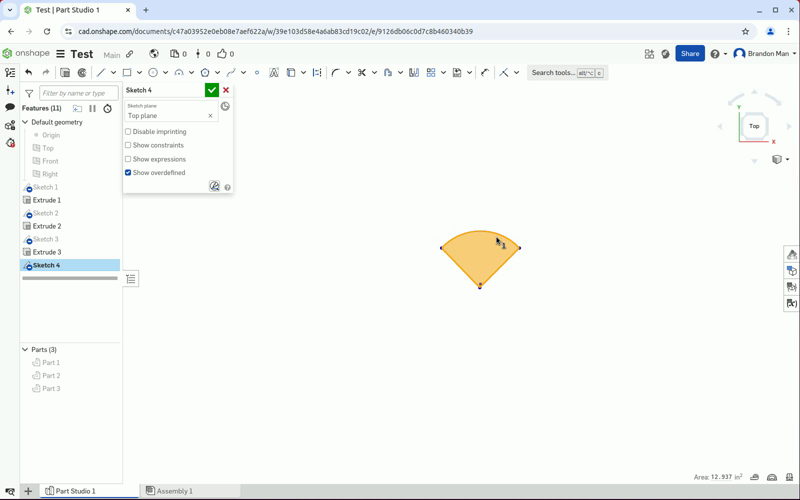
scroll(-6)
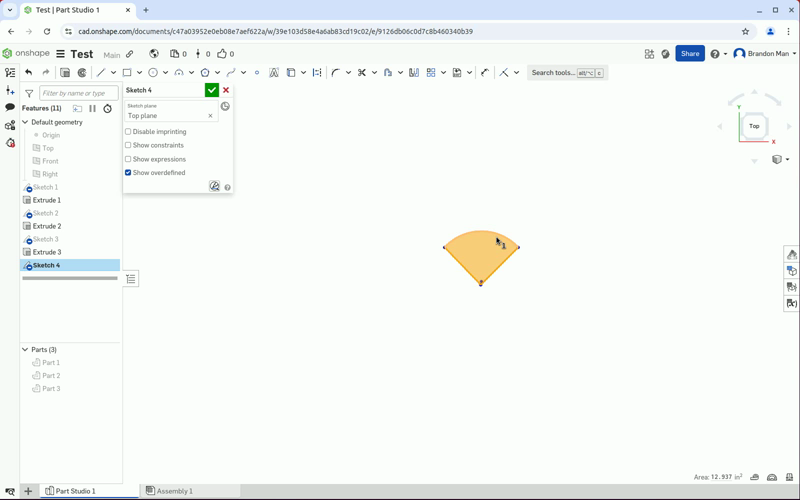
scroll(-6)
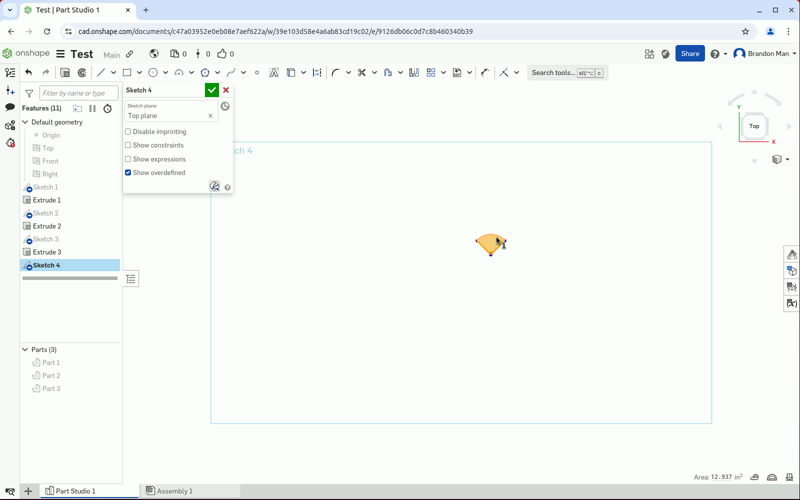
mouse_move(73, 352)
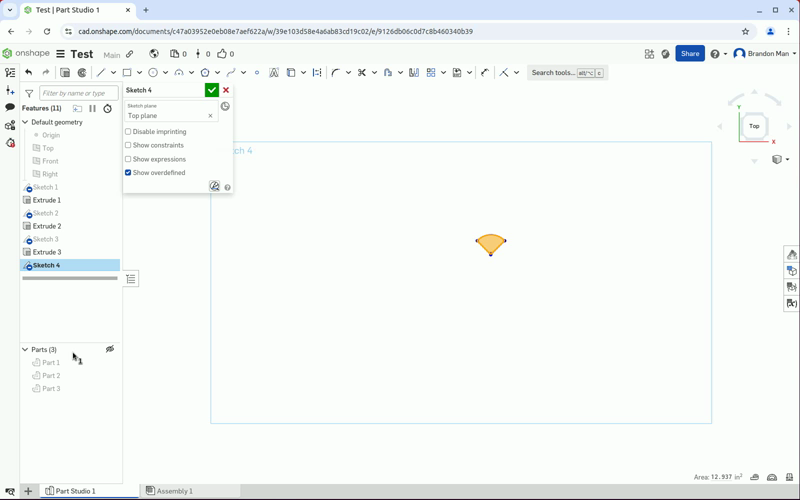
key(shift+y)
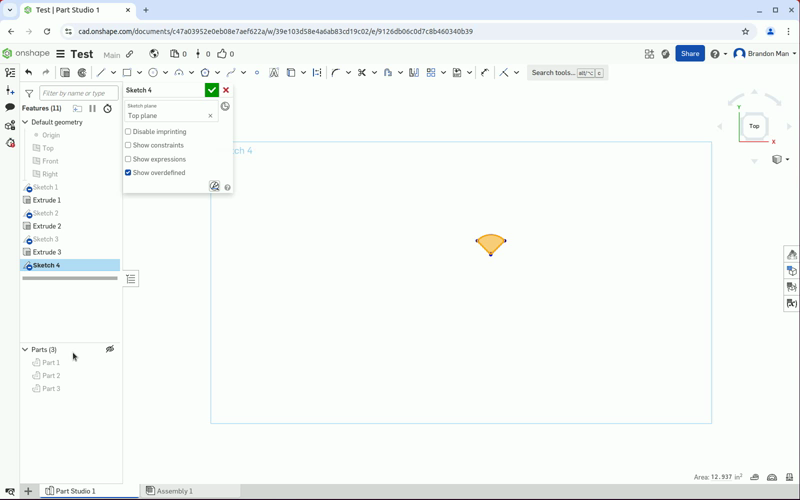
key(shift+e)
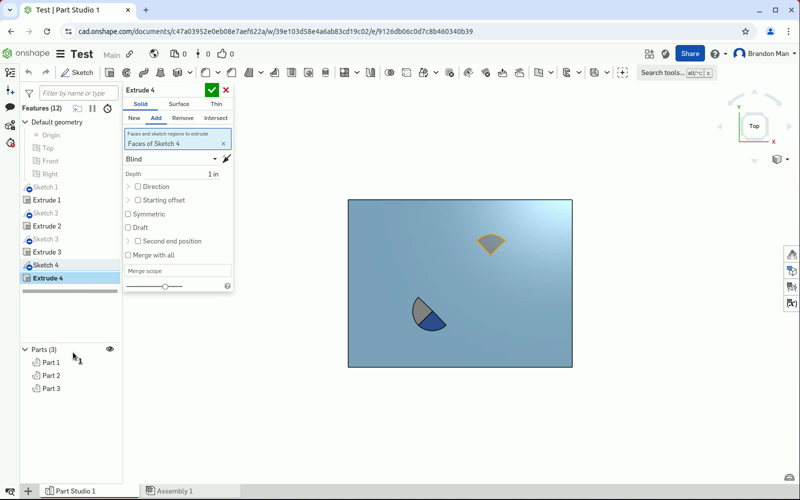
mouse_move(143, 106)
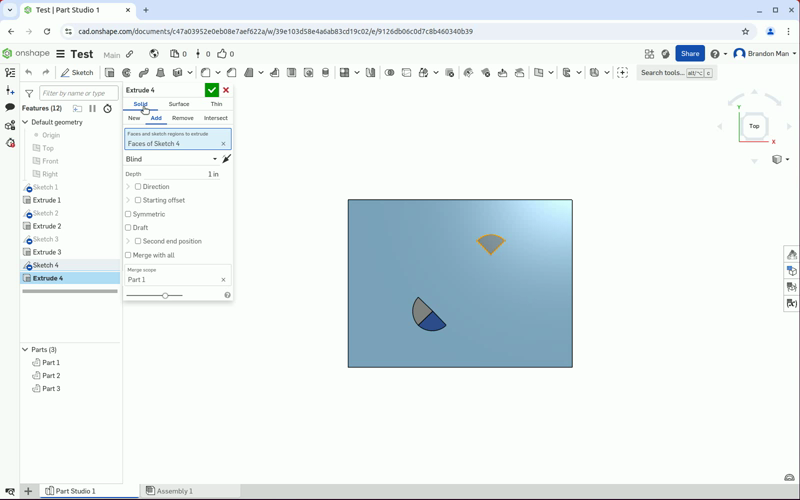
click(143, 106)
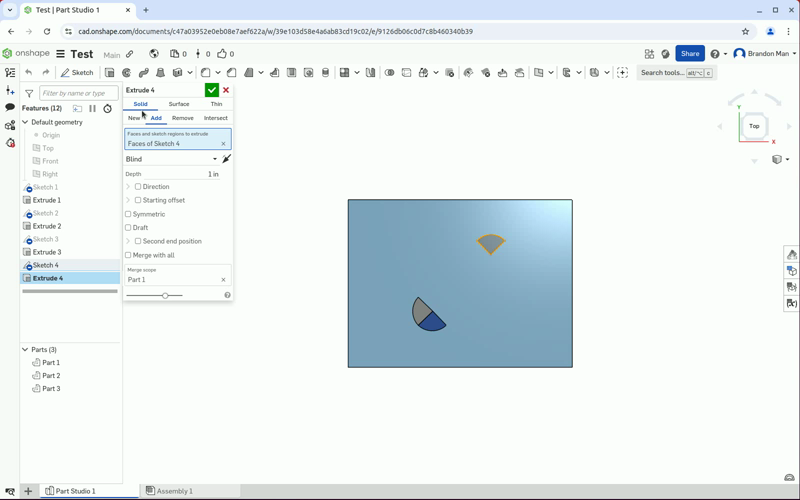
mouse_move(137, 120)
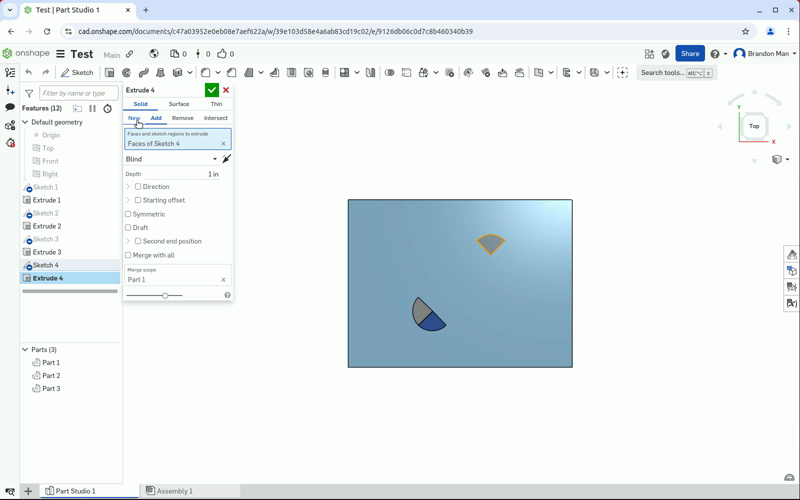
click(137, 120)
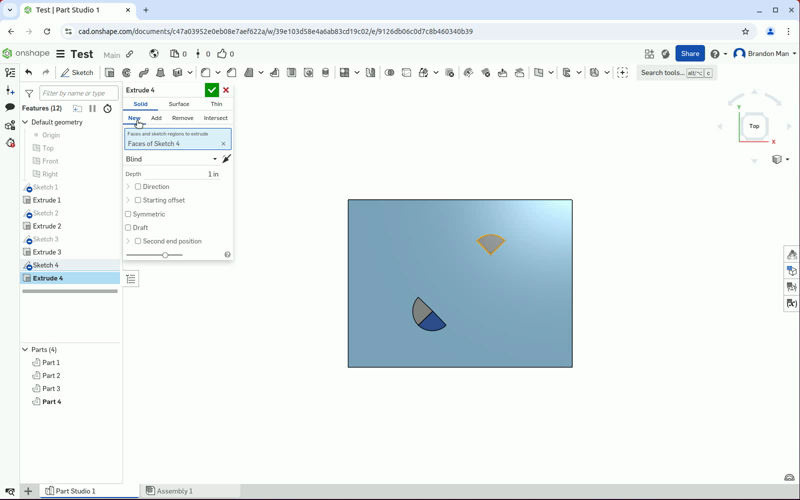
key(tab, 4)
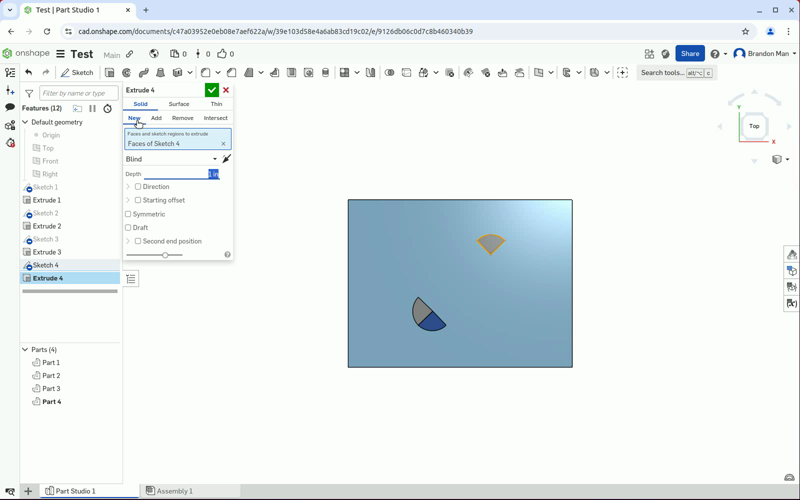
text(11.554)
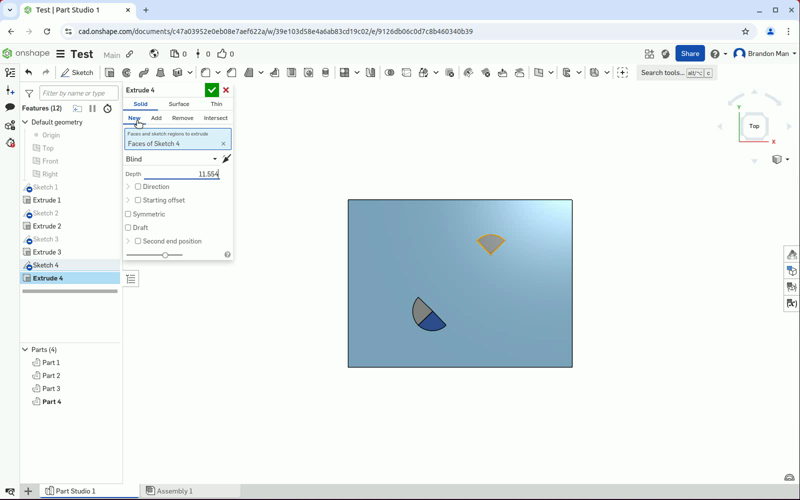
key(enter)
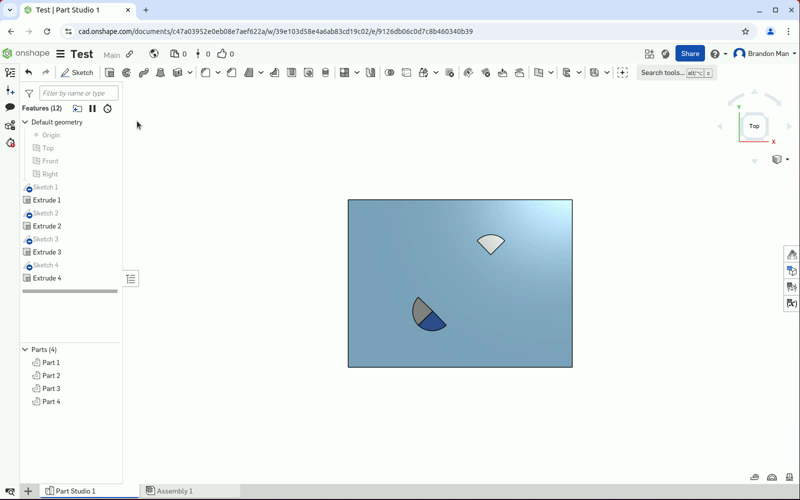
key(shift+h)
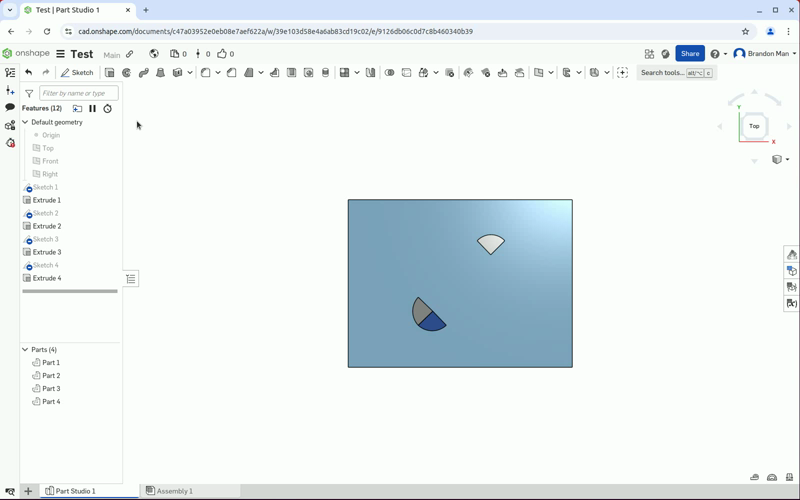
key(shift+h)
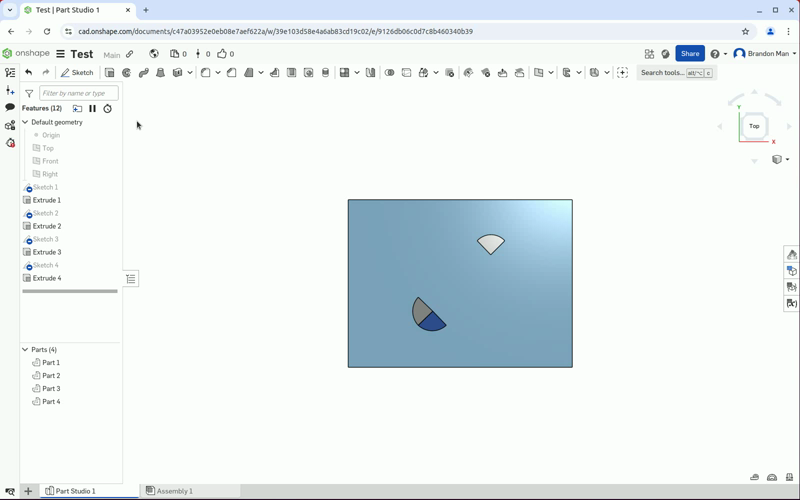
mouse_move(73, 189)
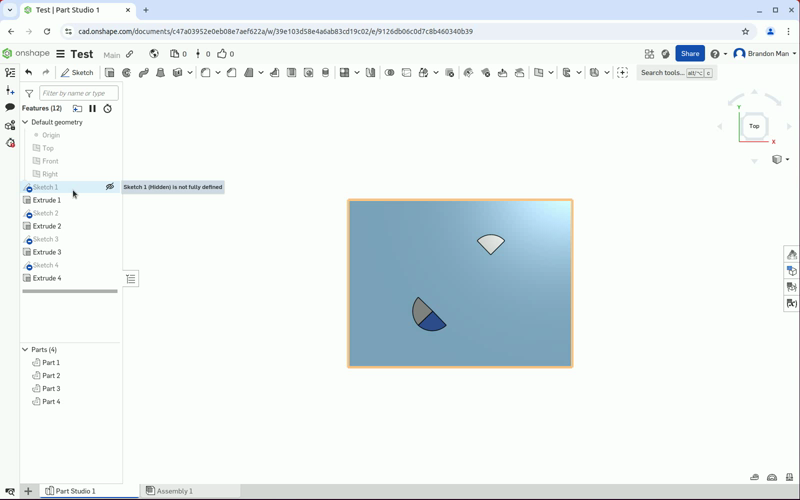
click(73, 189)
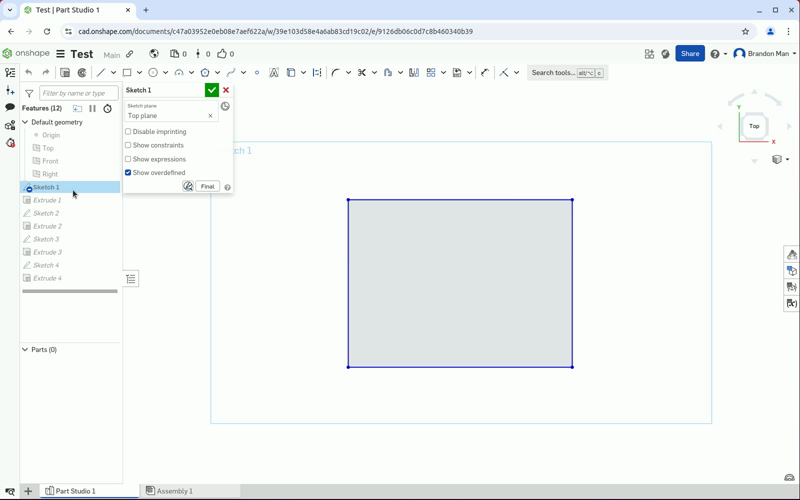
mouse_move(229, 92)
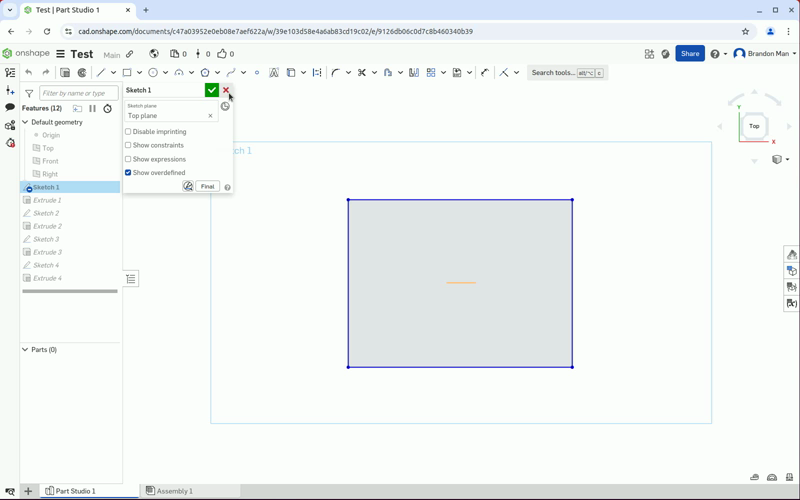
click(229, 92)
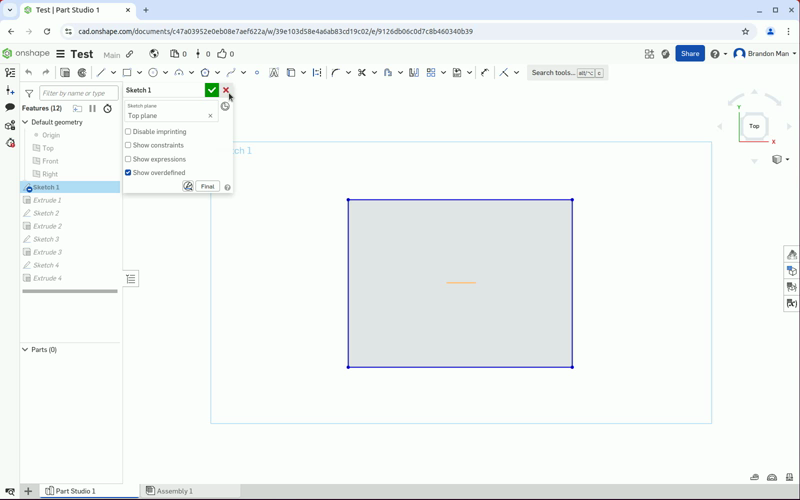
key(shift+s)
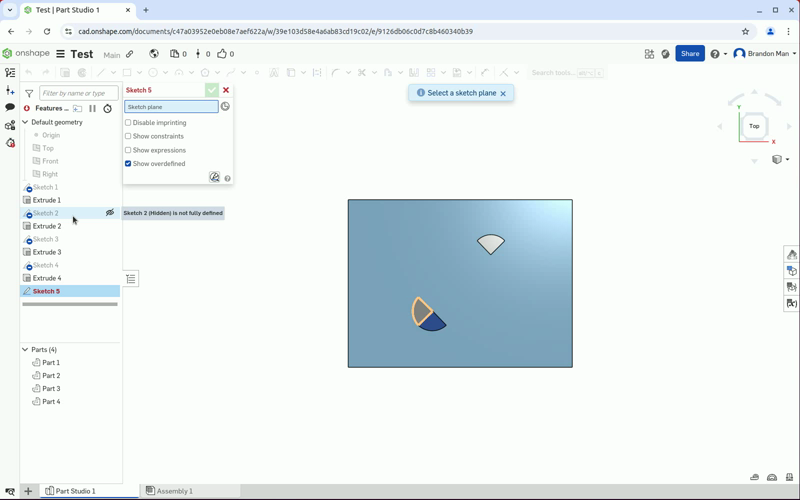
scroll(3)
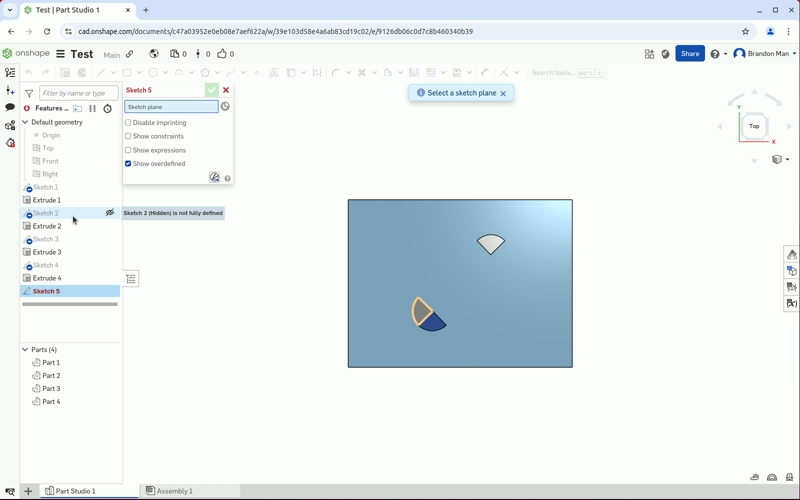
mouse_move(73, 150)
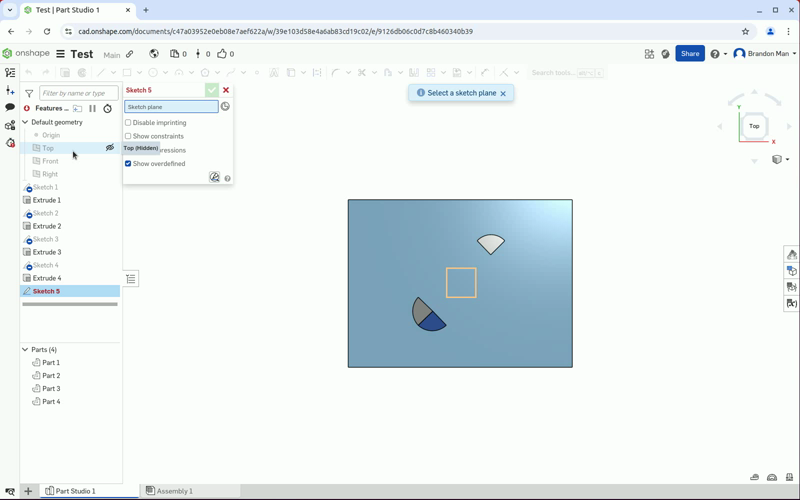
click(73, 150)
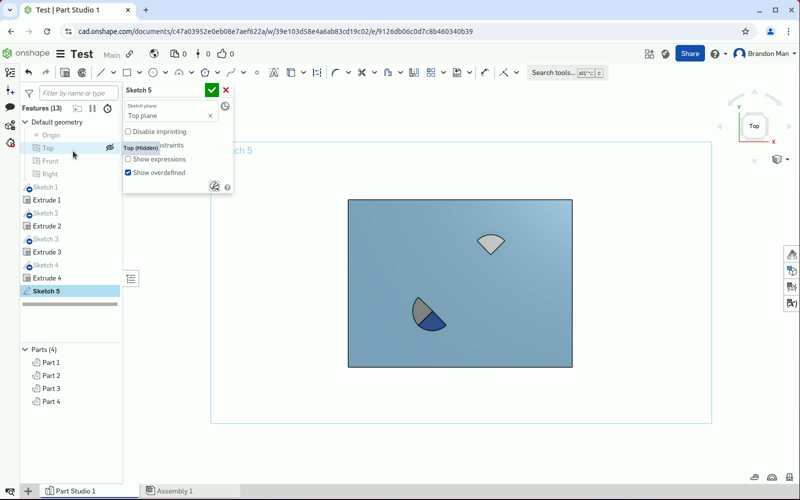
mouse_move(73, 352)
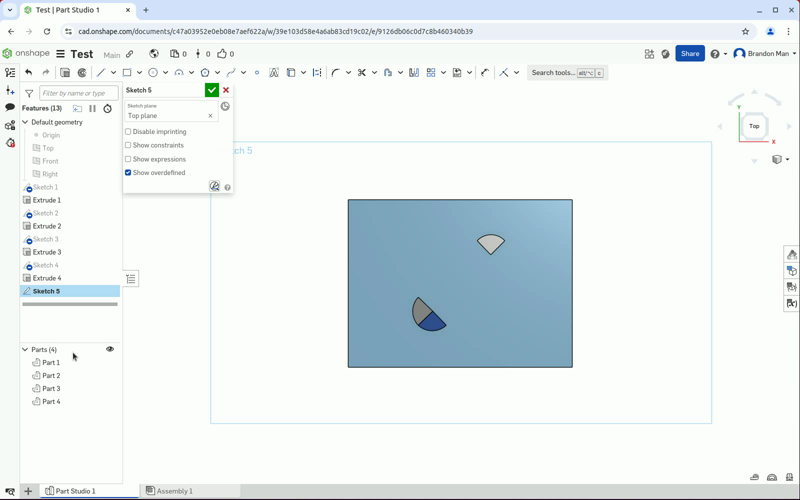
key(y)
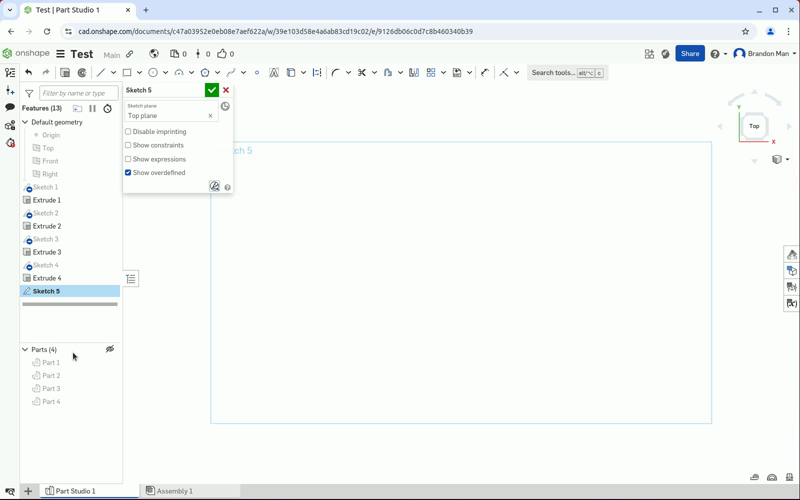
key(l)
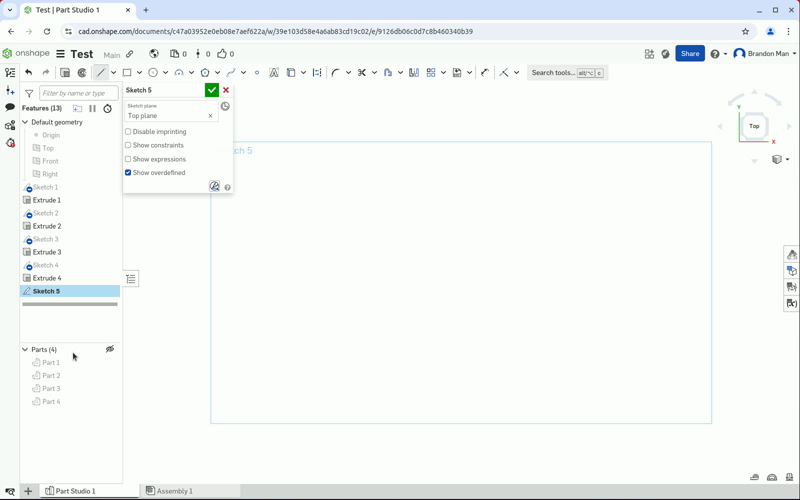
key_down(shift)
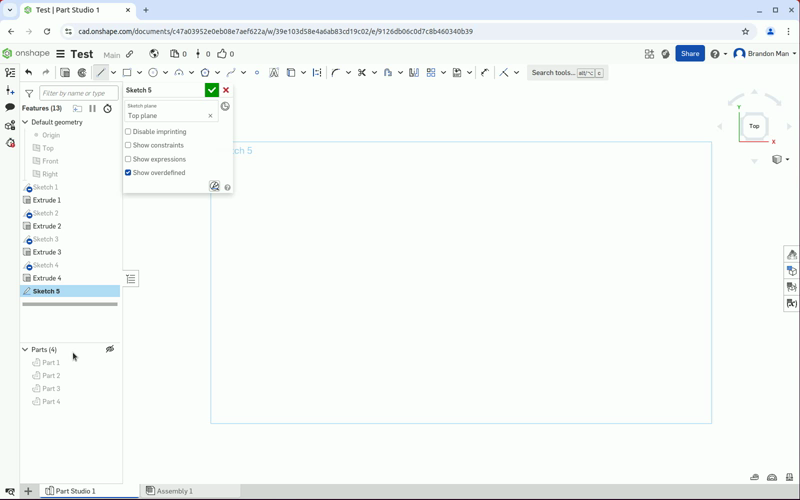
mouse_move(489, 253)
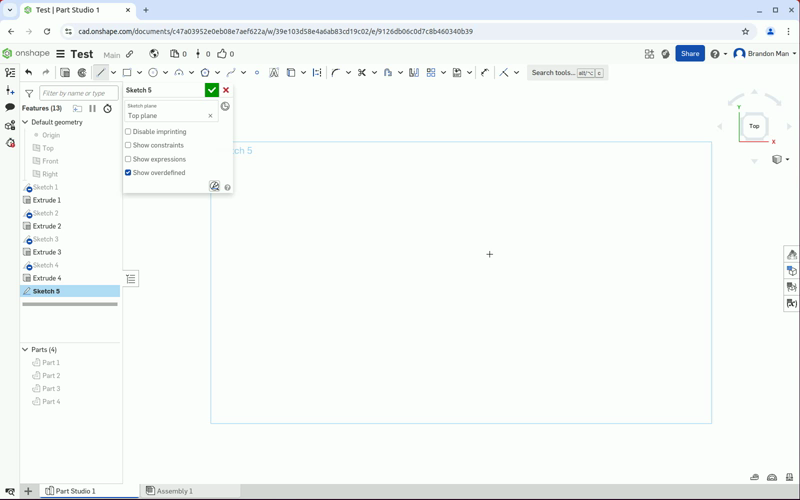
click(489, 253)
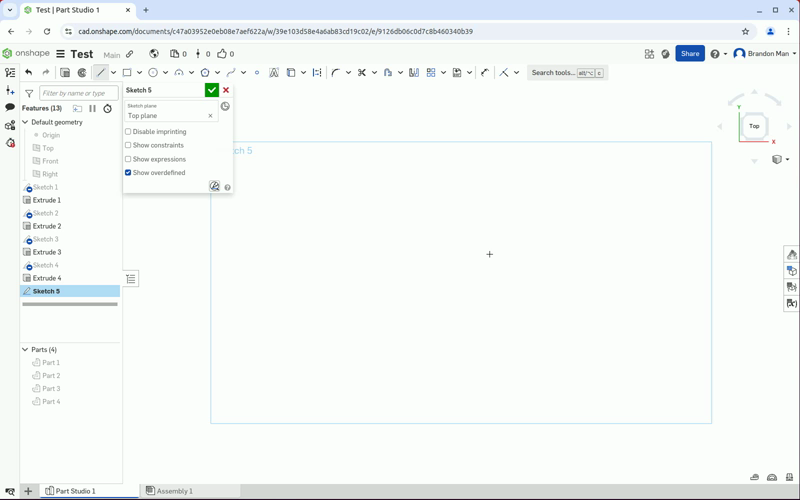
key_up(shift)
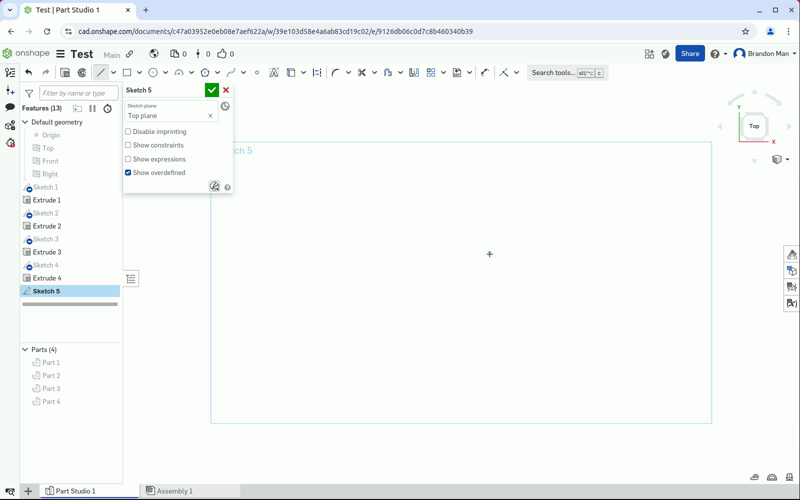
key_down(shift)
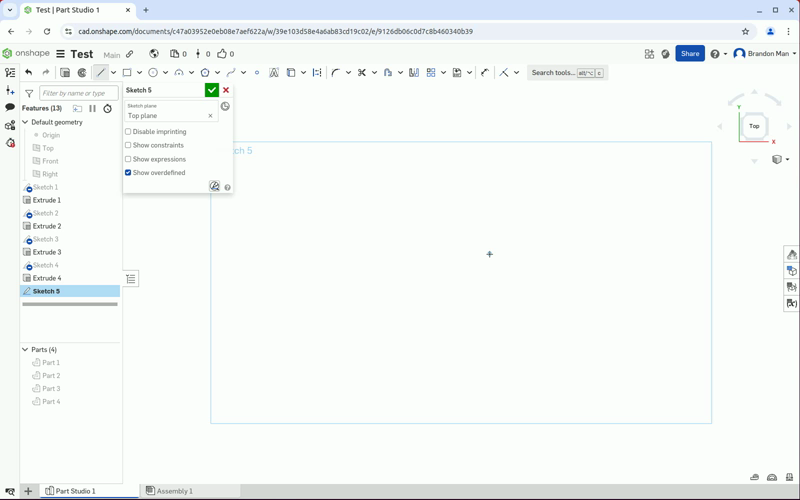
mouse_move(519, 253)
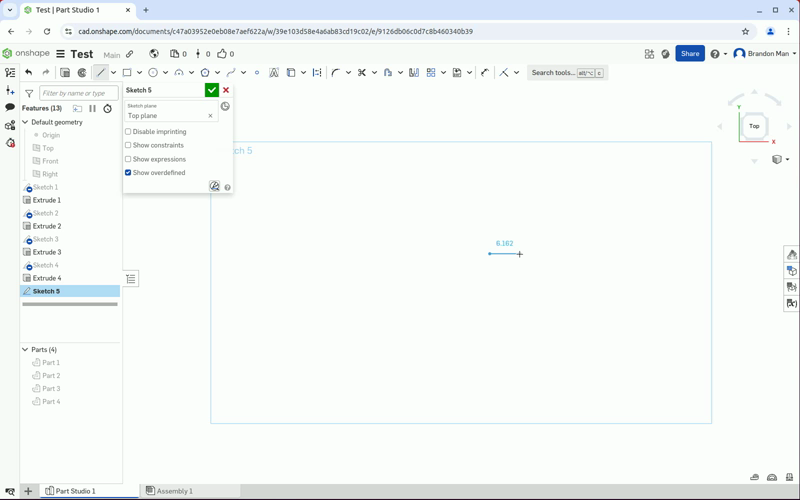
mouse_move(504, 267)
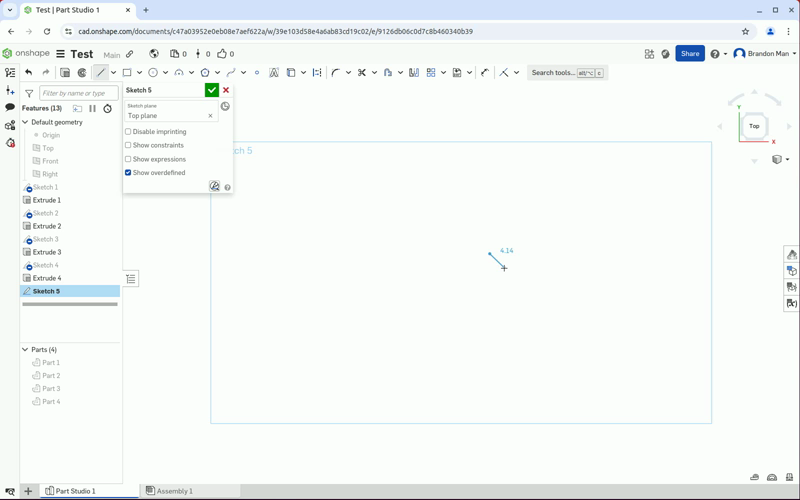
click(504, 267)
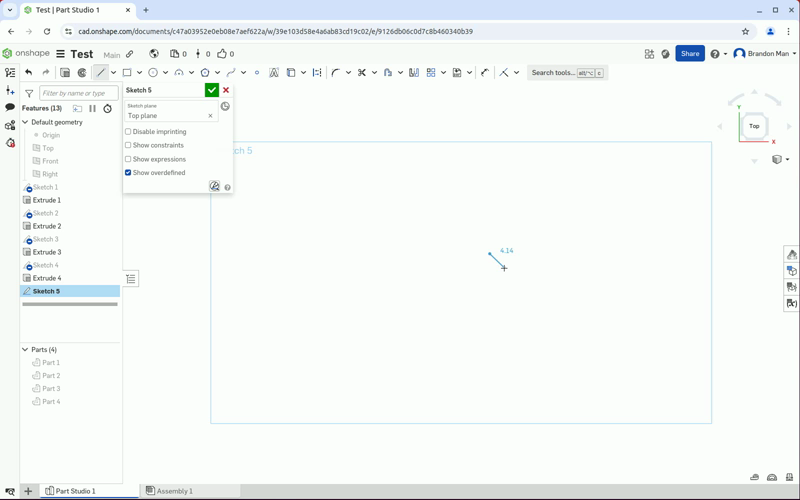
key_up(shift)
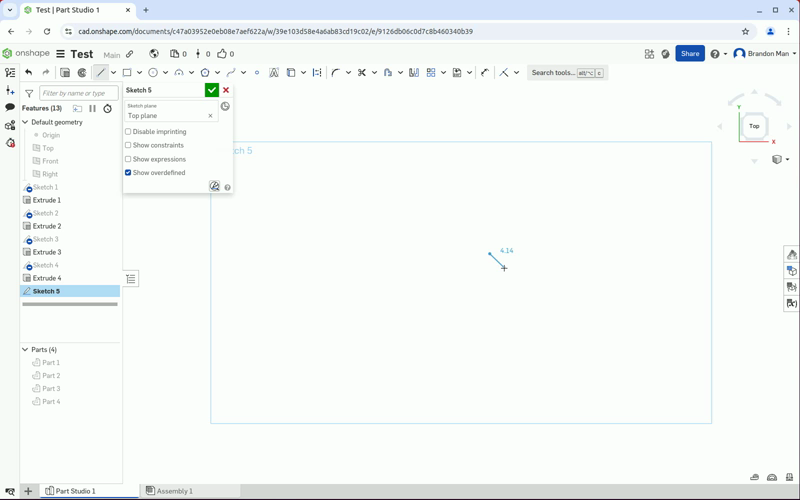
key(esc)
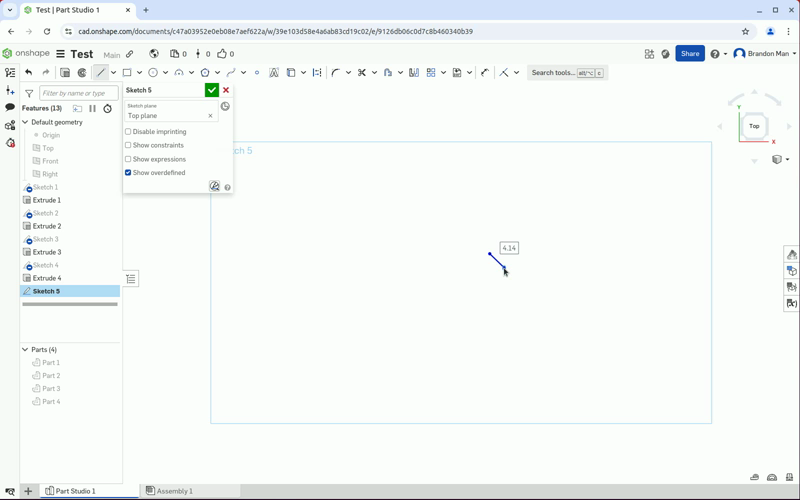
key(a)
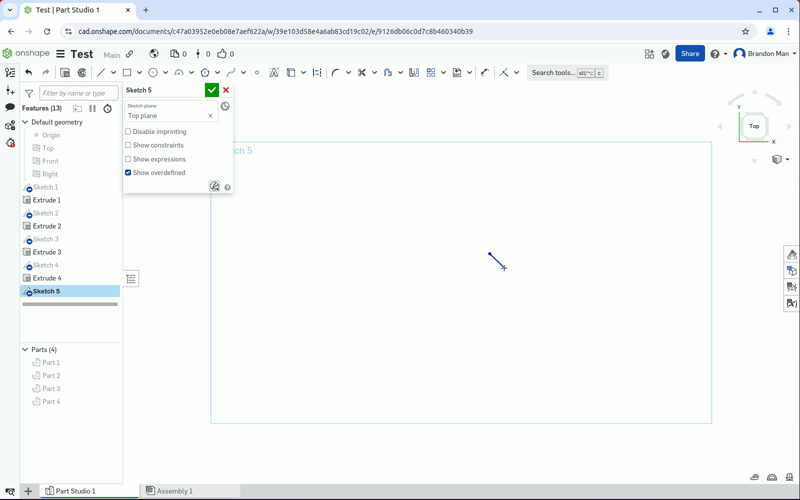
mouse_move(504, 267)
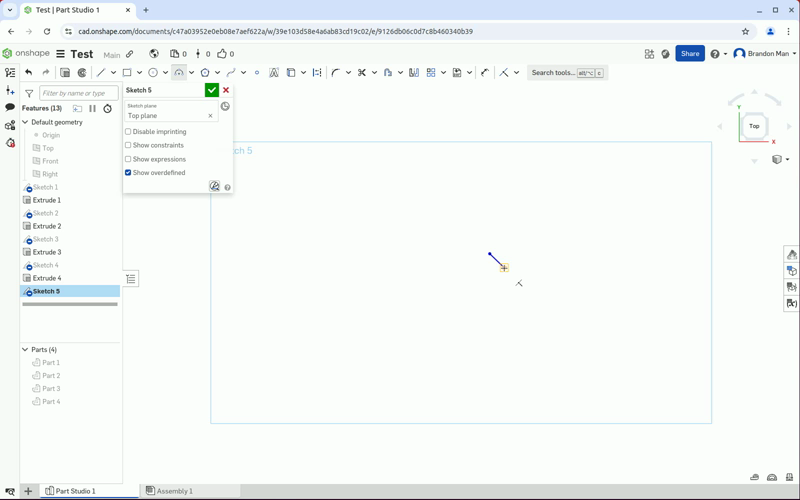
click(504, 267)
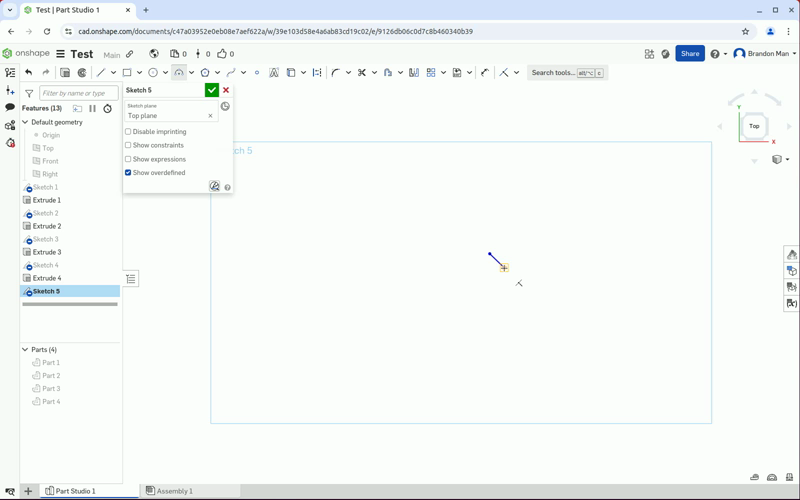
key_down(shift)
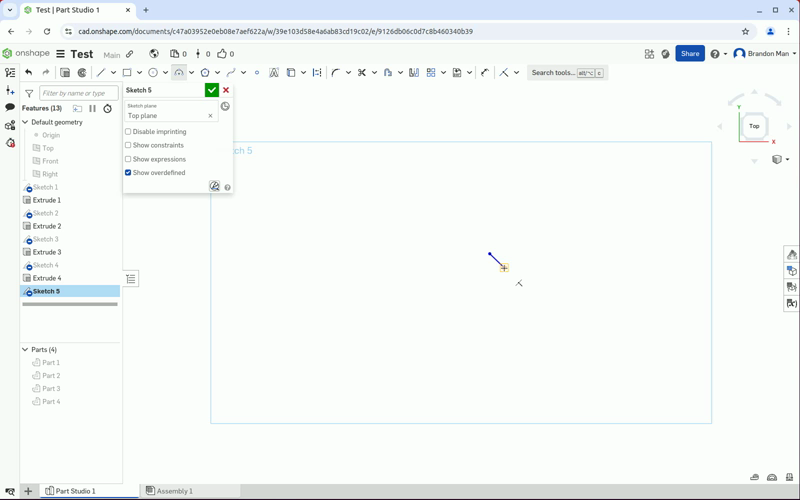
mouse_move(504, 239)
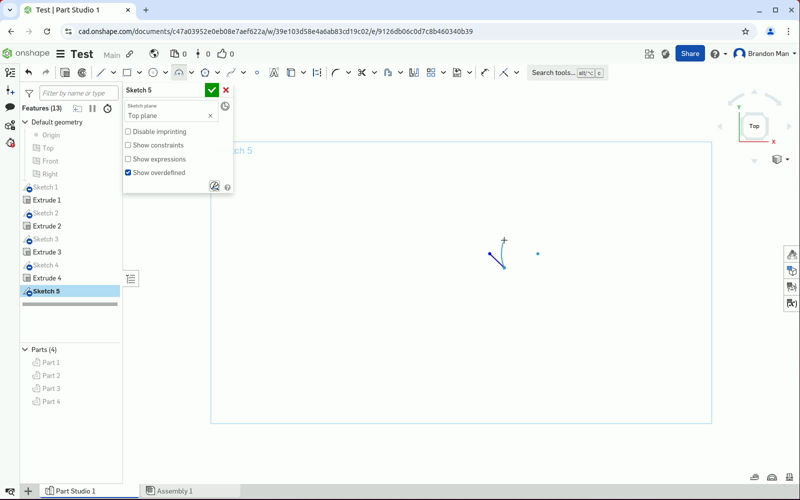
click(504, 239)
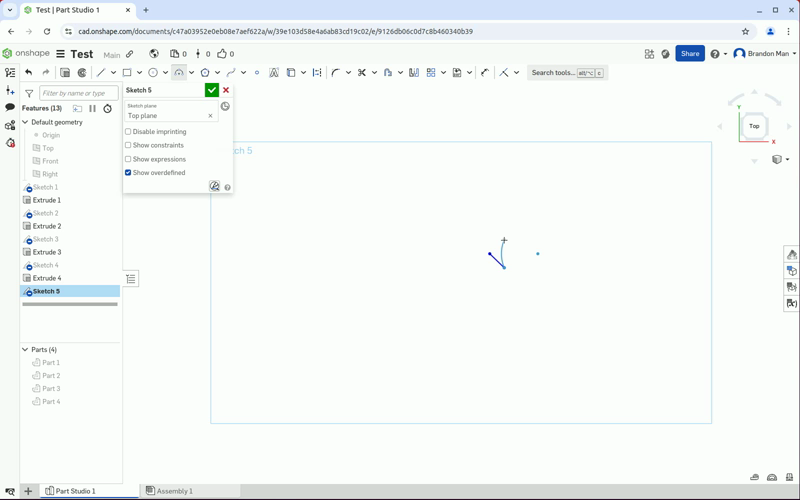
mouse_move(509, 253)
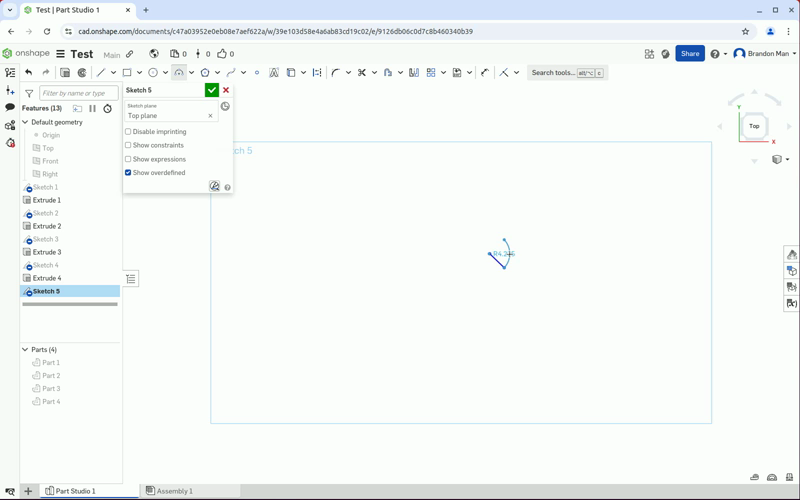
click(509, 253)
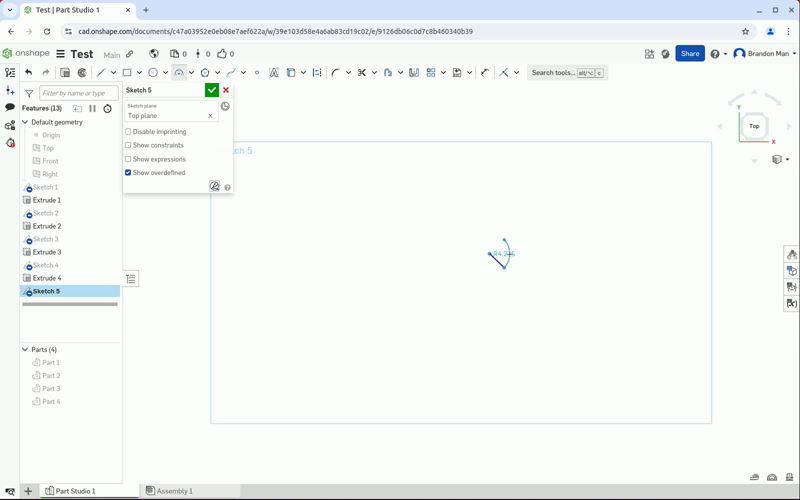
key_up(shift)
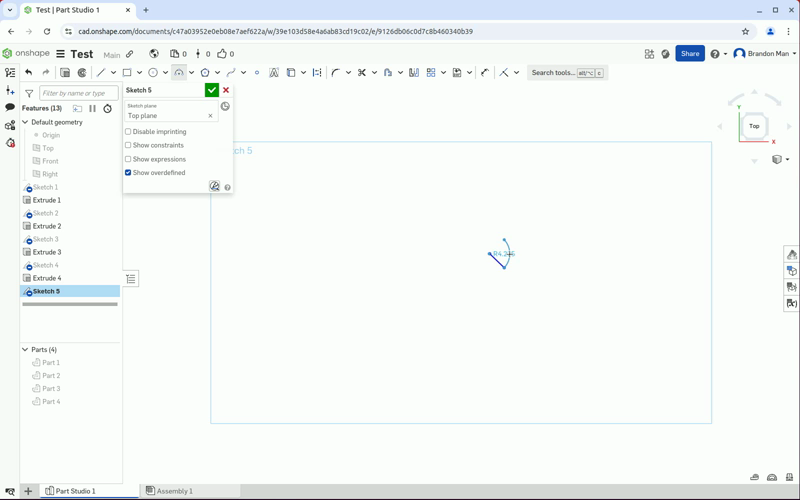
key(esc)
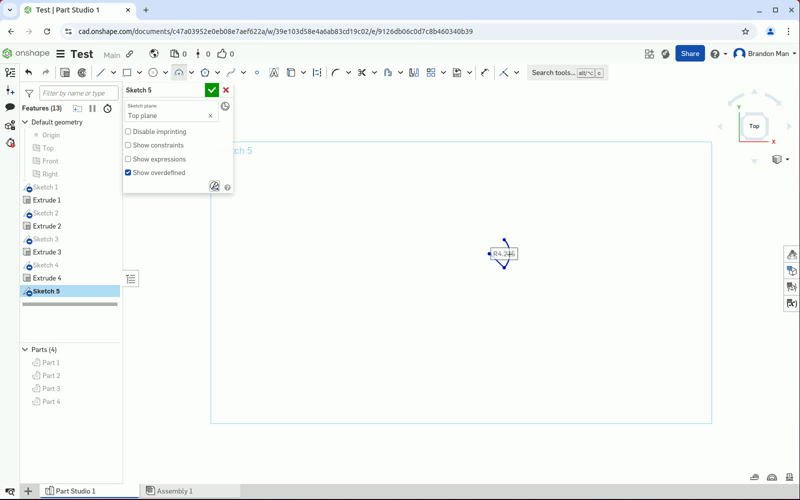
key(l)
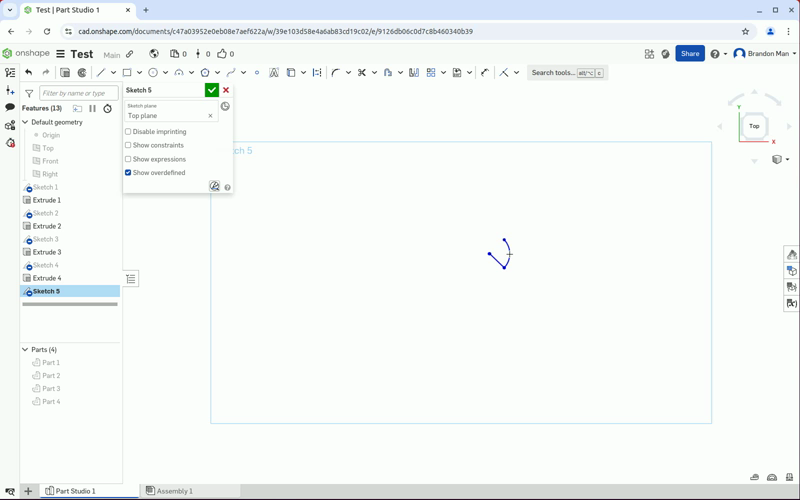
mouse_move(504, 239)
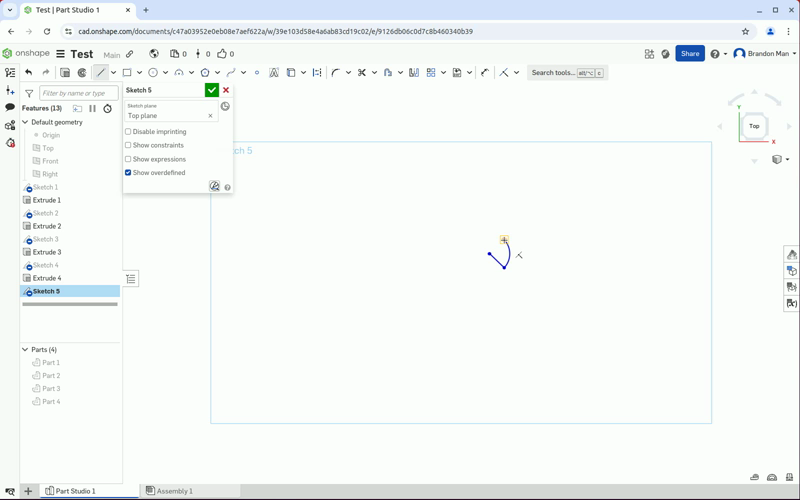
click(504, 239)
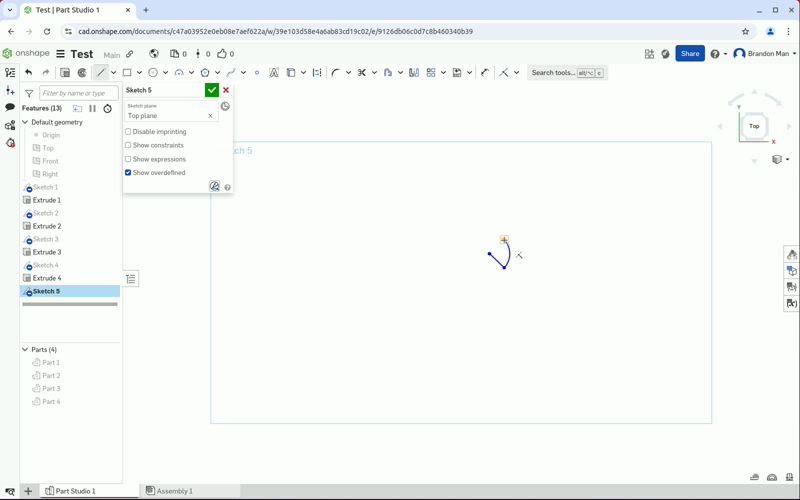
mouse_move(534, 239)
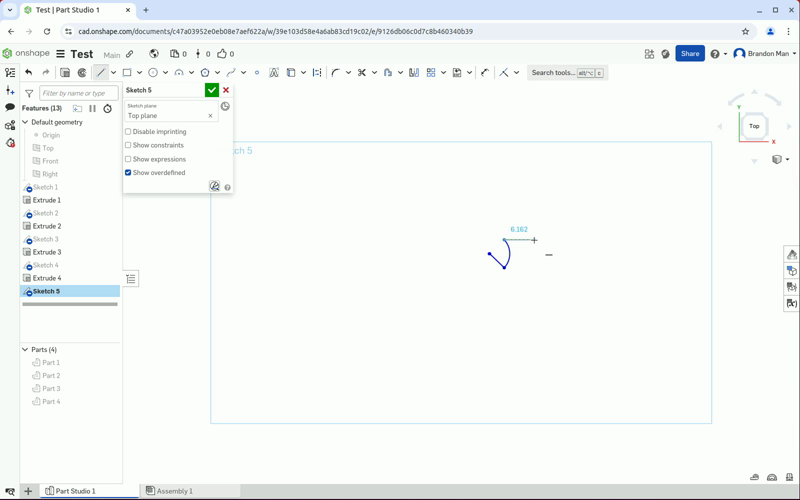
key_down(shift)
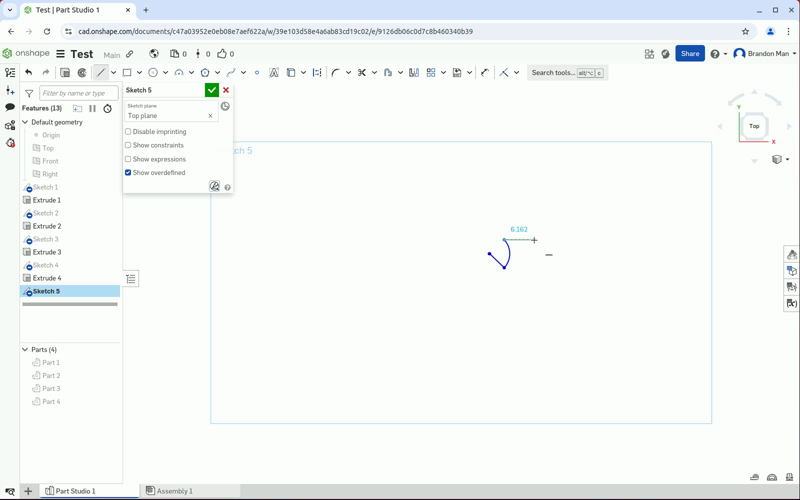
mouse_move(489, 253)
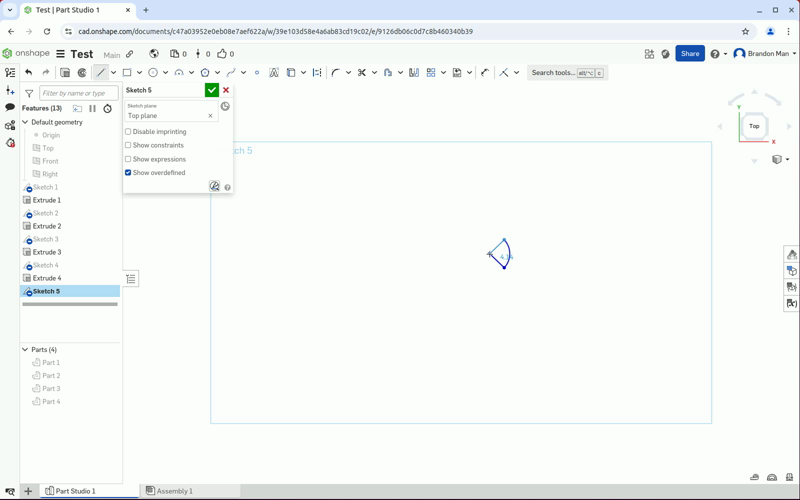
key_up(shift)
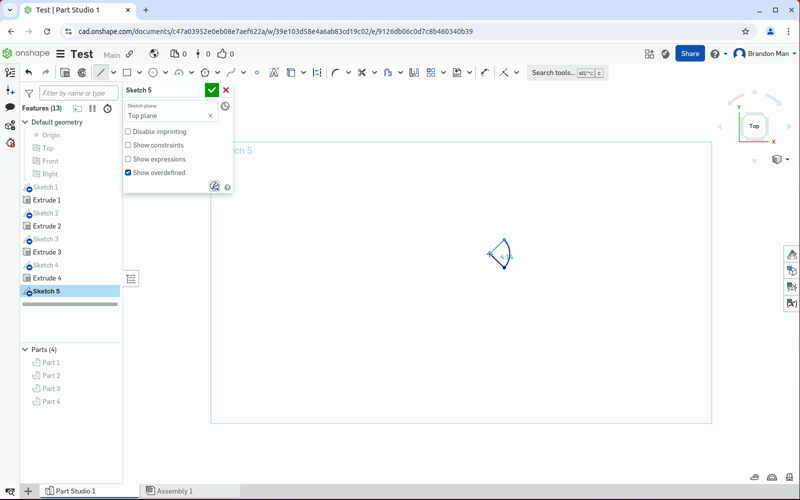
click(489, 253)
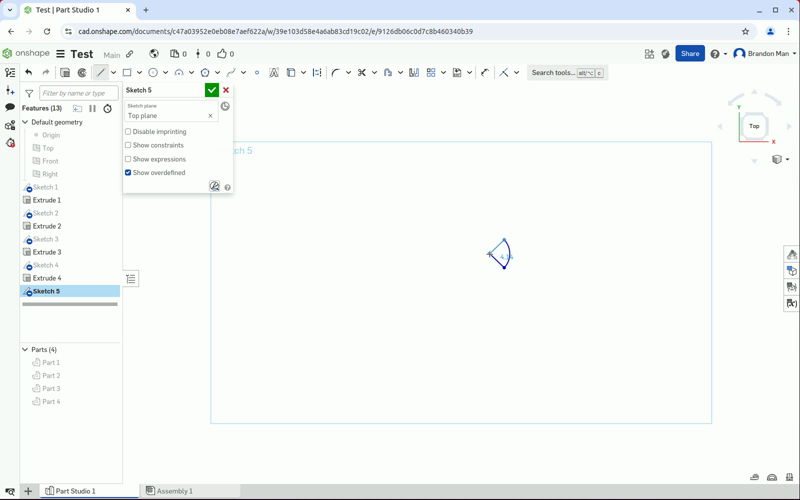
key(esc)
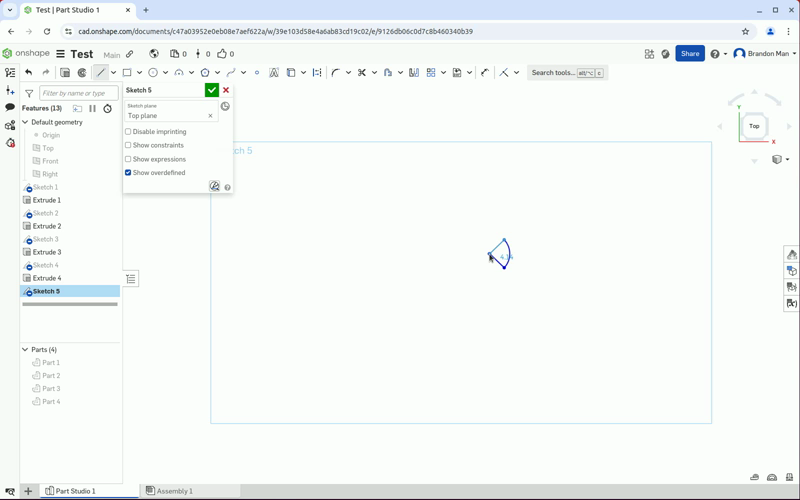
mouse_move(508, 252)
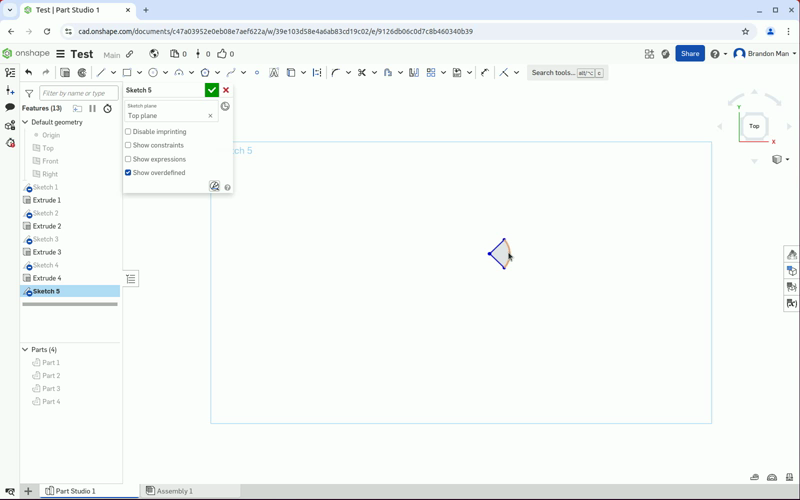
scroll(6)
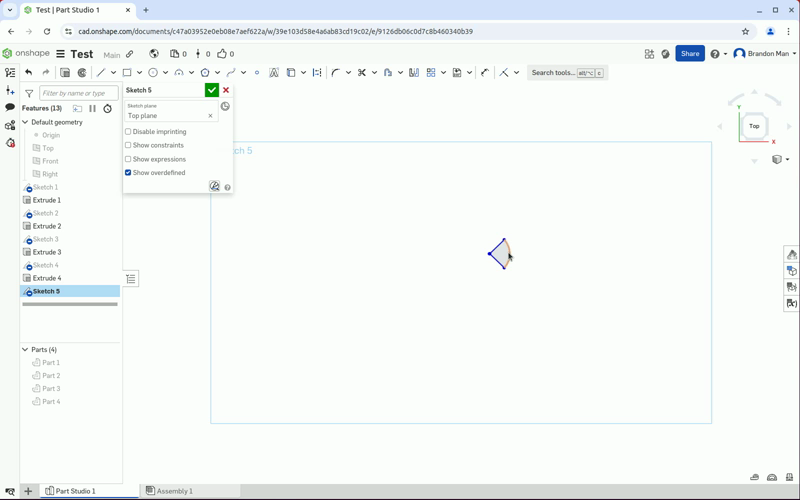
scroll(6)
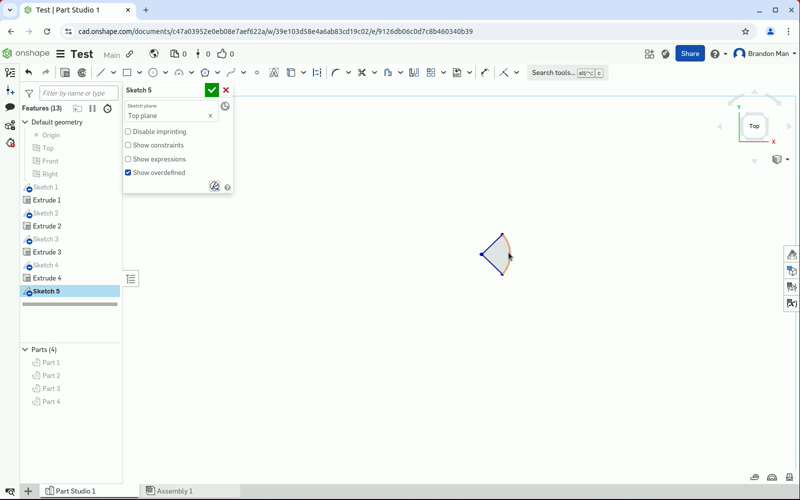
scroll(6)
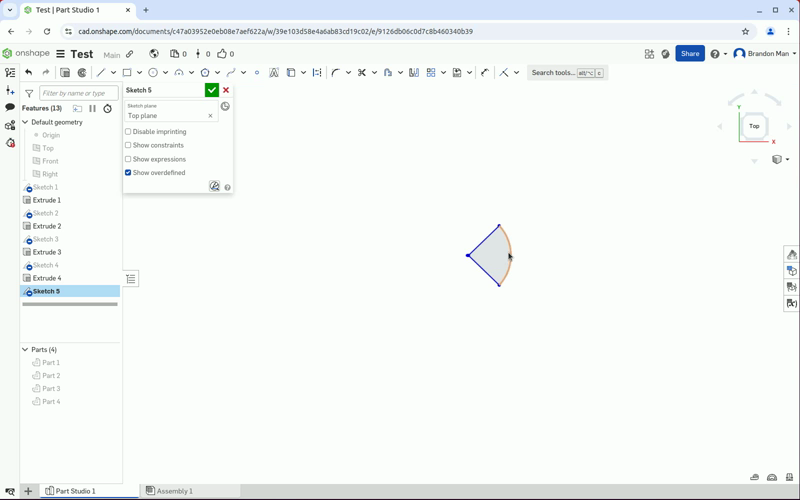
scroll(6)
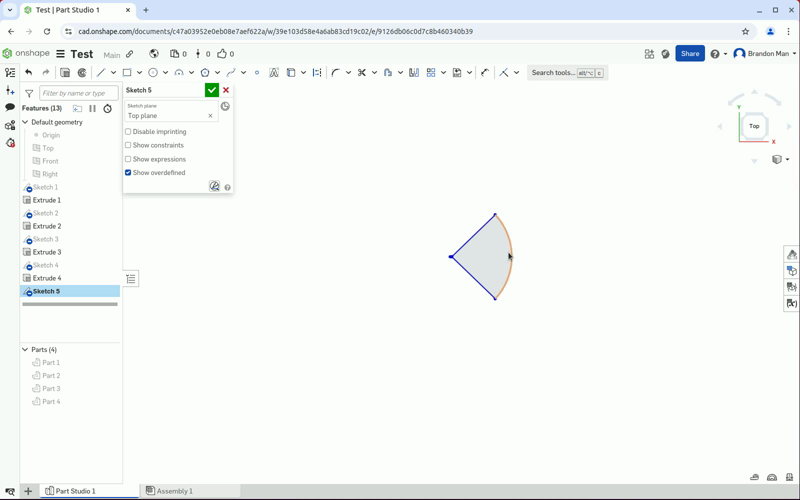
scroll(6)
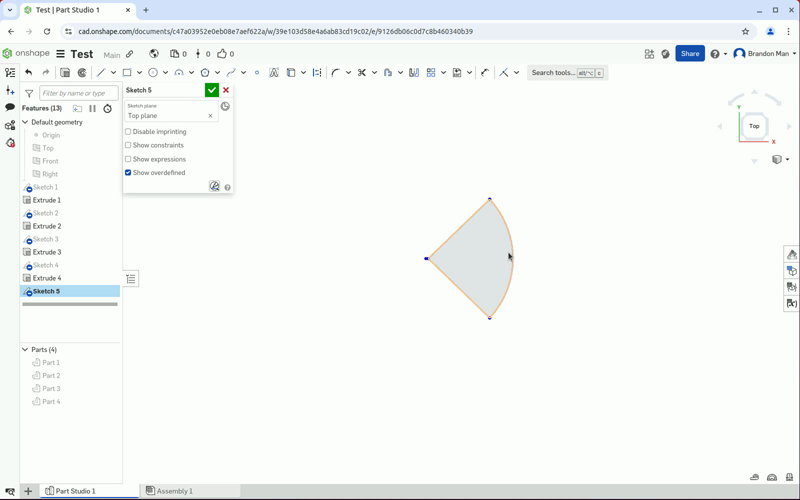
scroll(6)
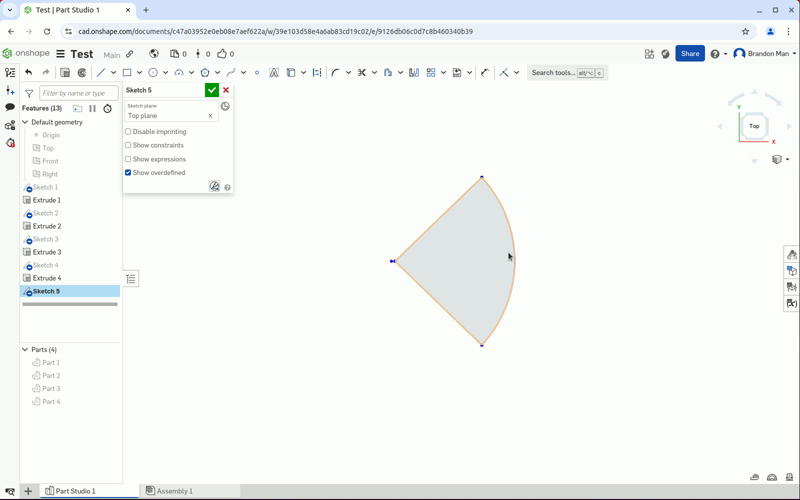
scroll(6)
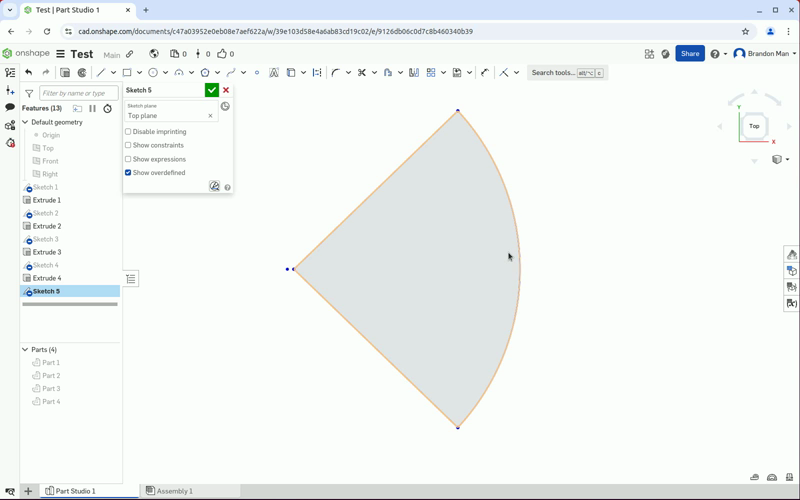
click(508, 252)
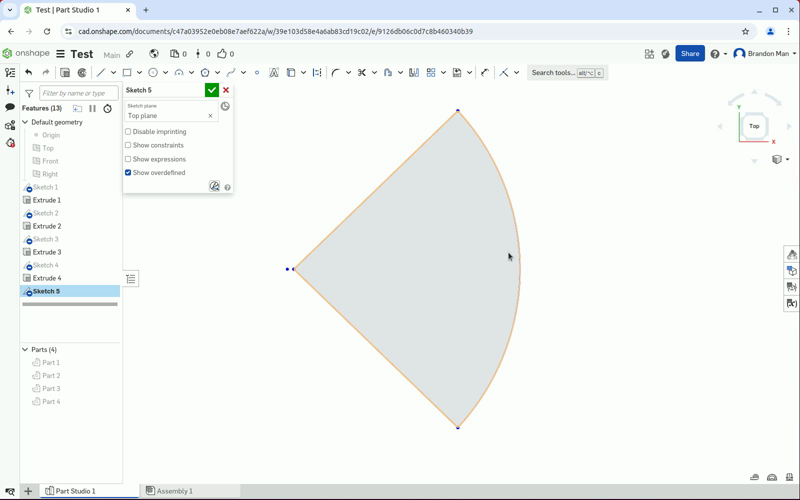
scroll(-6)
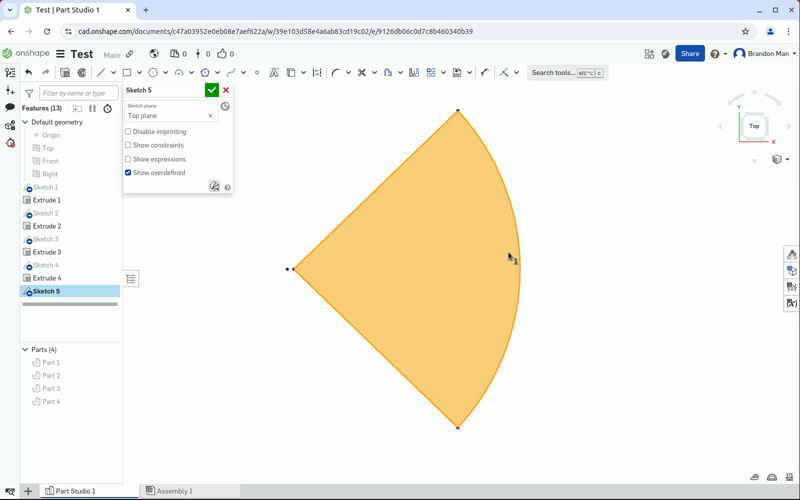
scroll(-6)
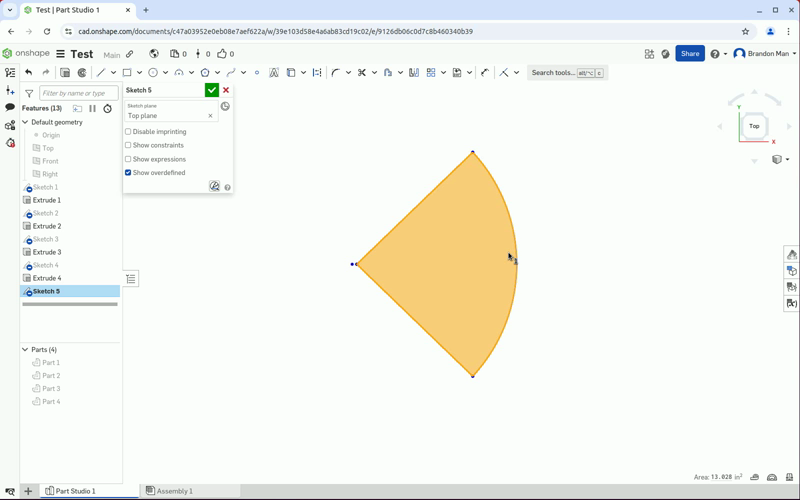
scroll(-6)
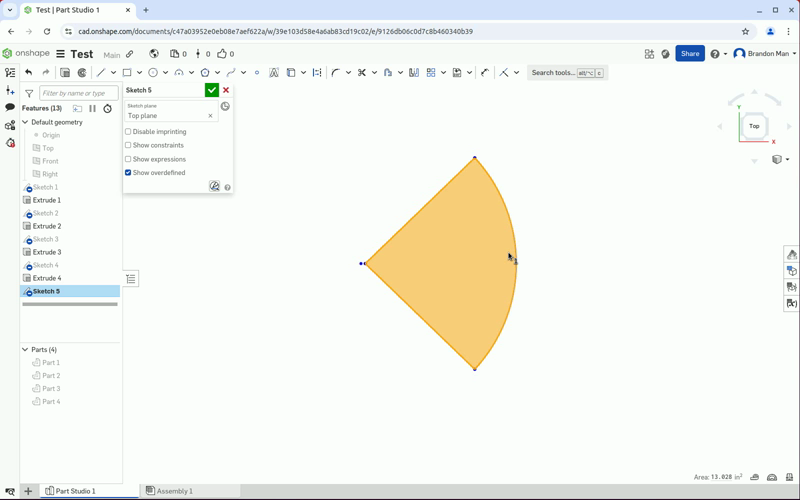
scroll(-6)
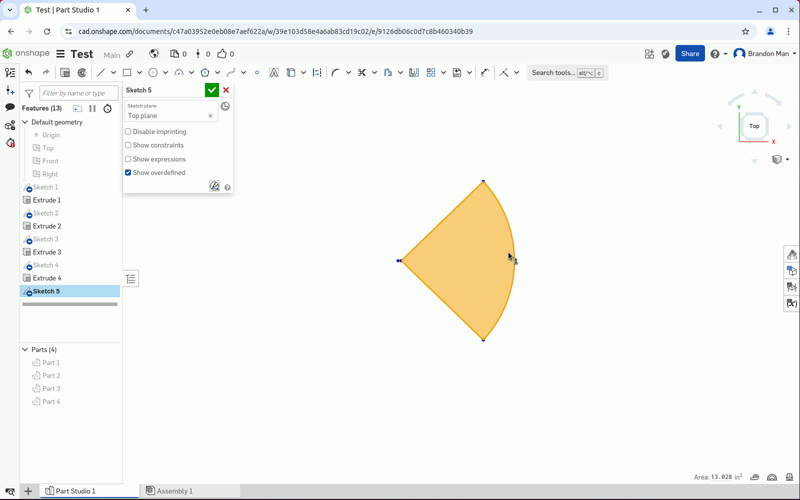
scroll(-6)
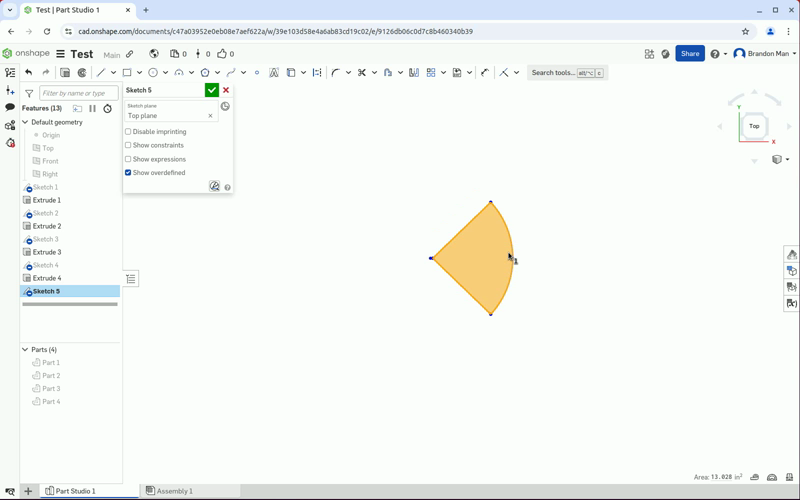
scroll(-6)
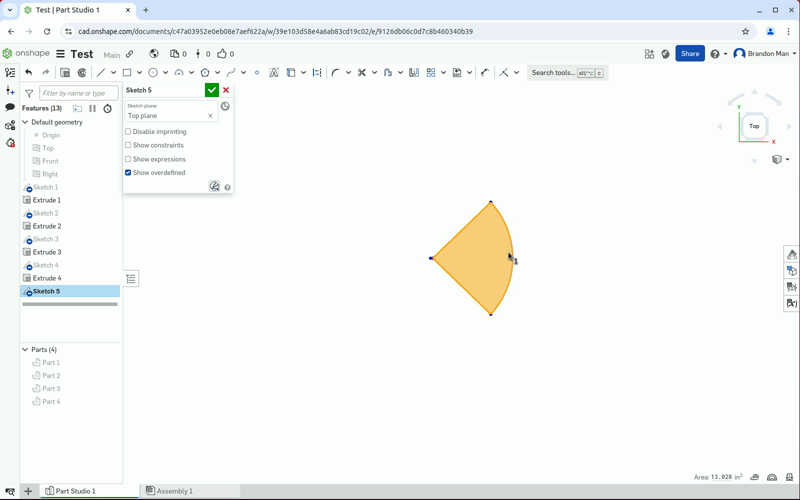
scroll(-6)
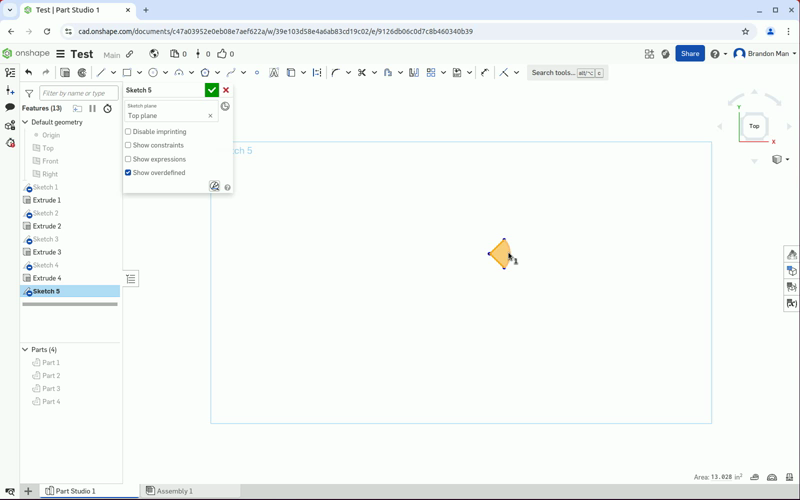
mouse_move(73, 352)
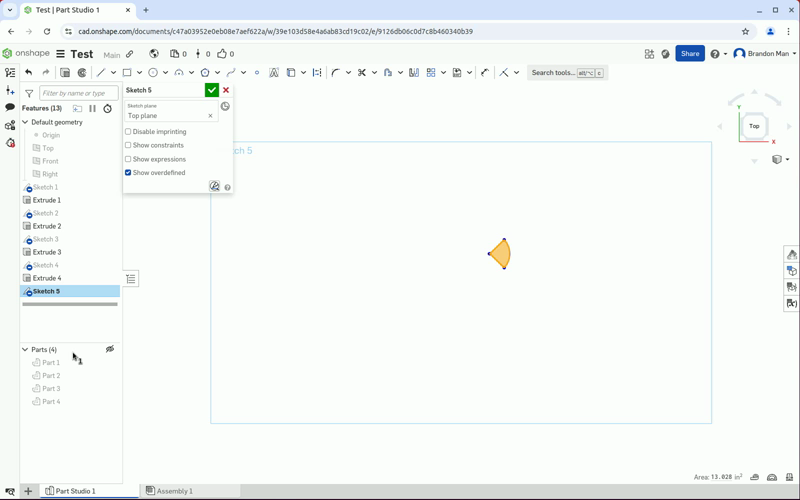
key(shift+y)
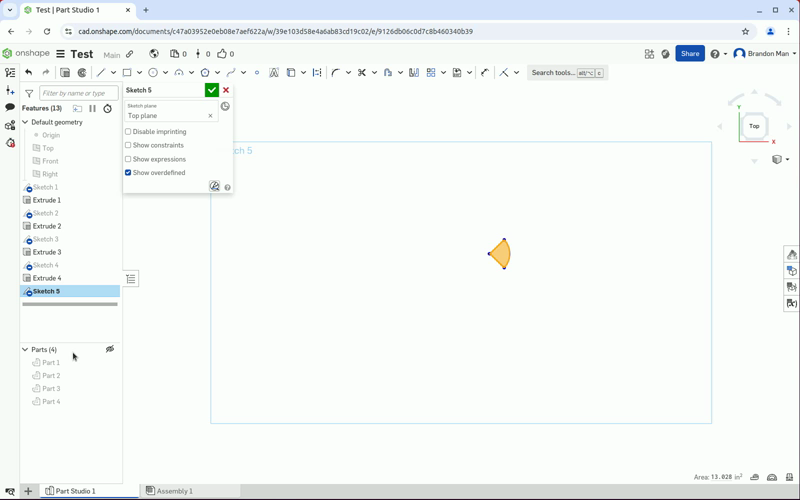
key(shift+e)
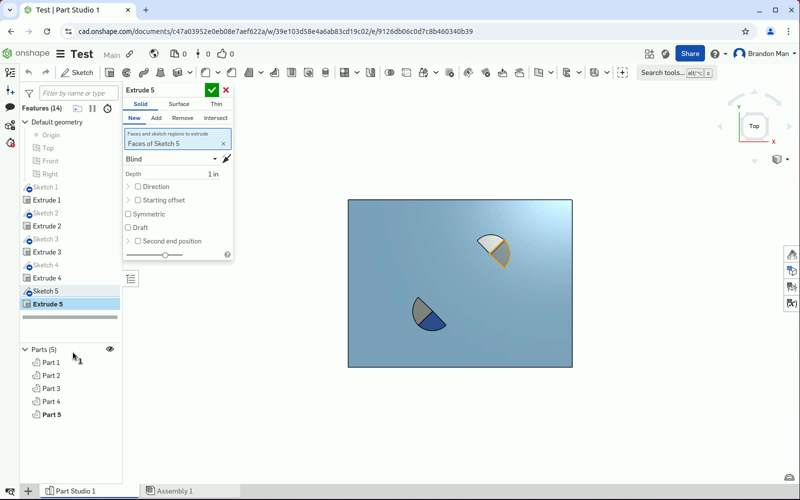
mouse_move(143, 106)
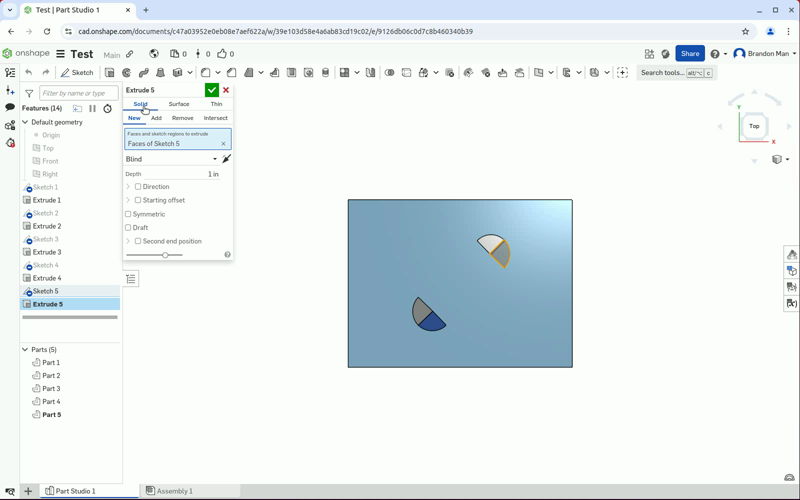
click(143, 106)
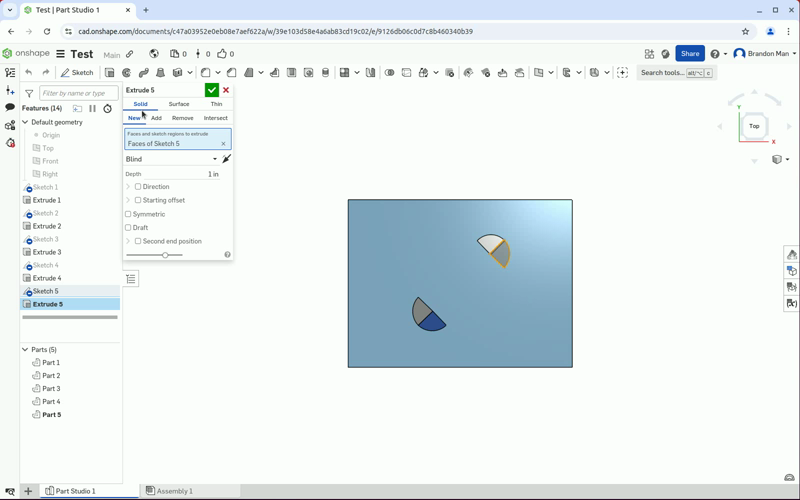
mouse_move(137, 120)
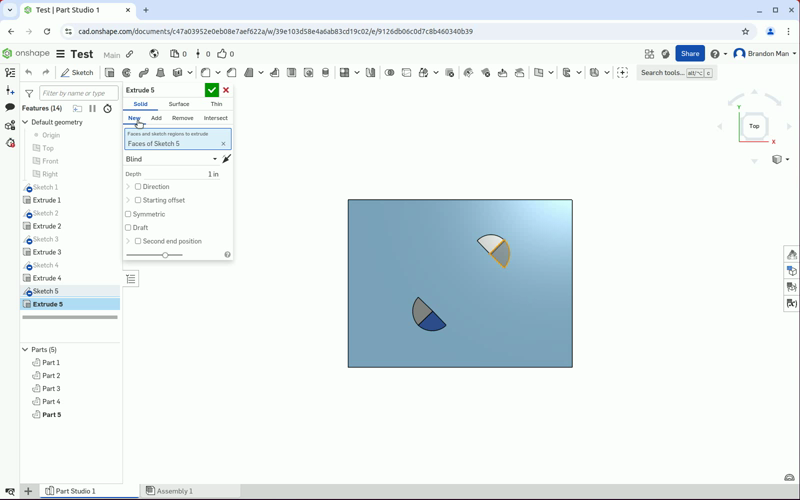
click(137, 120)
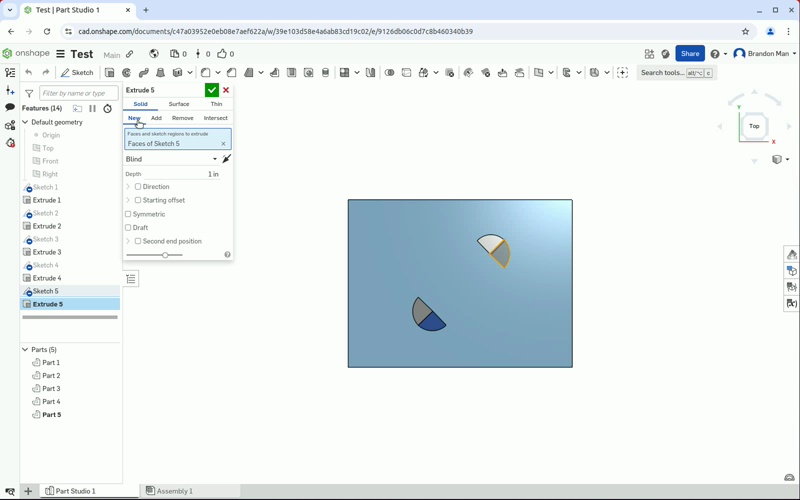
key(tab, 4)
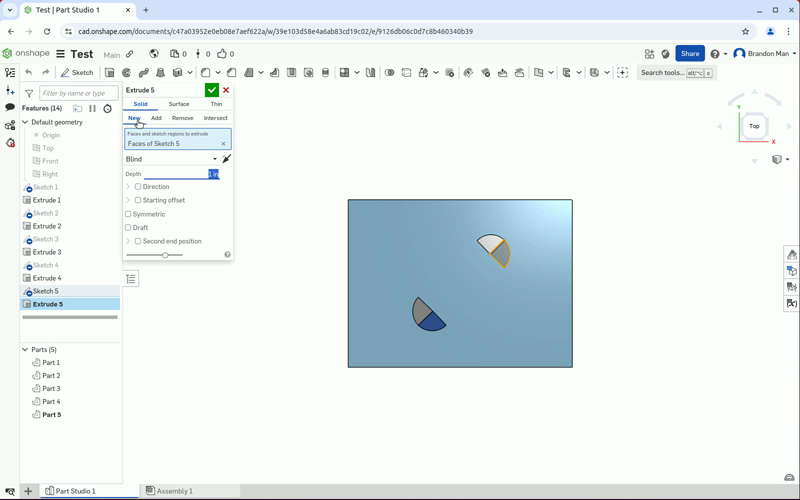
text(11.554)
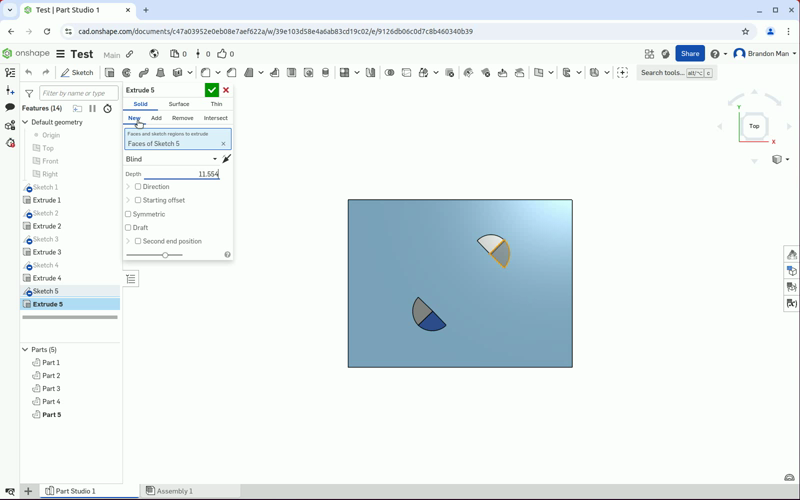
key(enter)
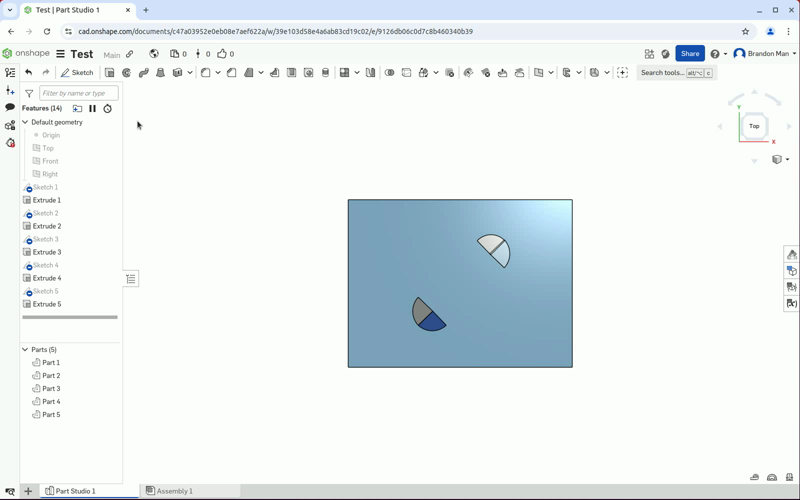
key(shift+h)
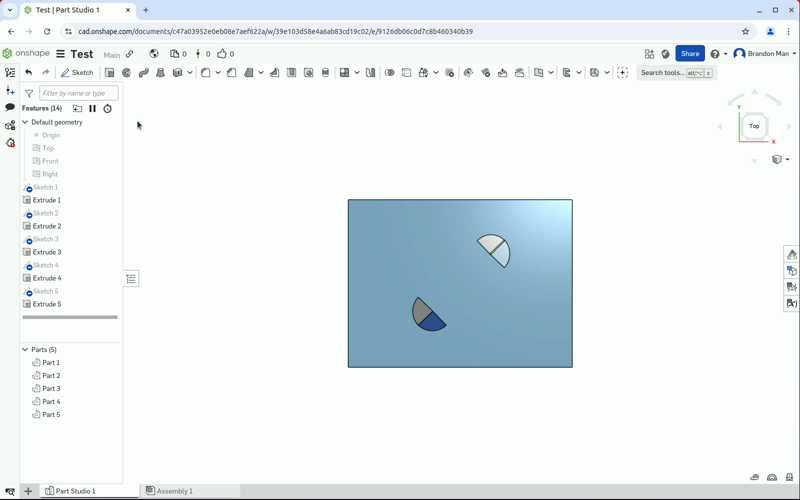
key(shift+h)
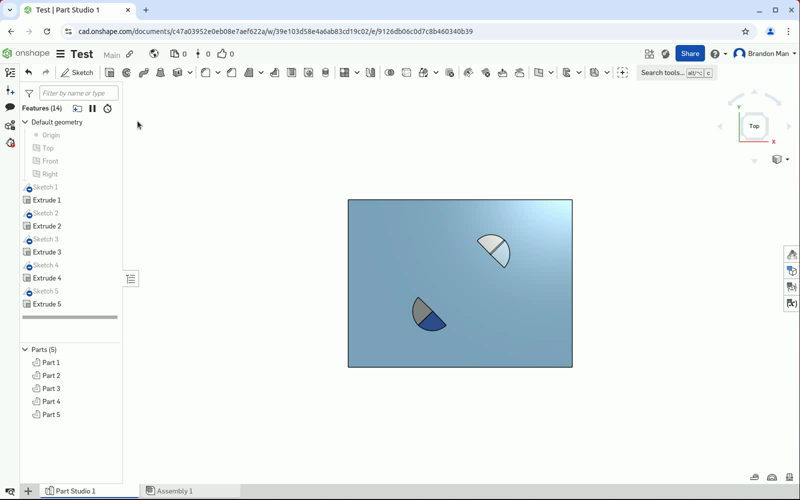
mouse_move(73, 189)
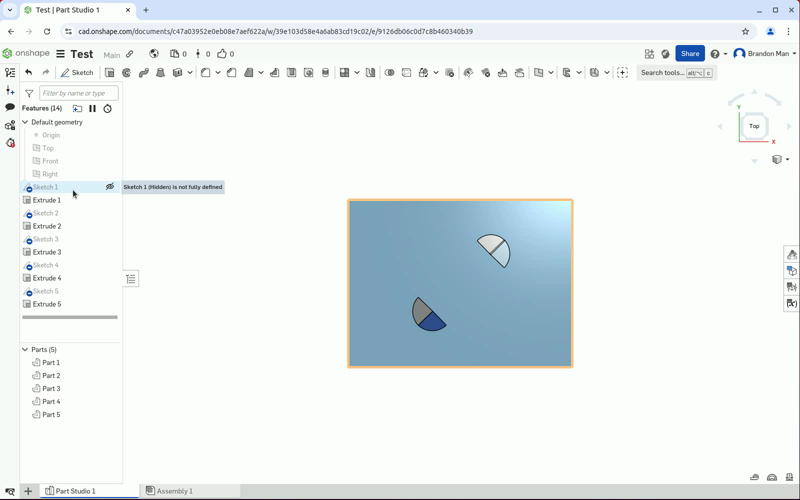
click(73, 189)
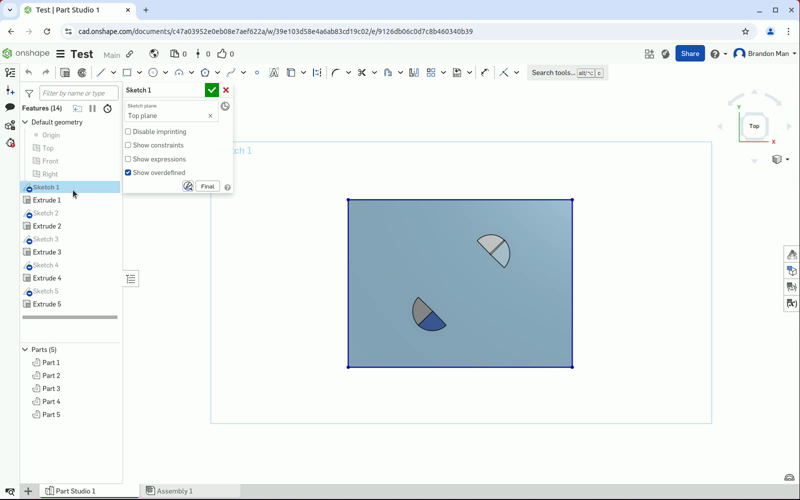
mouse_move(229, 92)
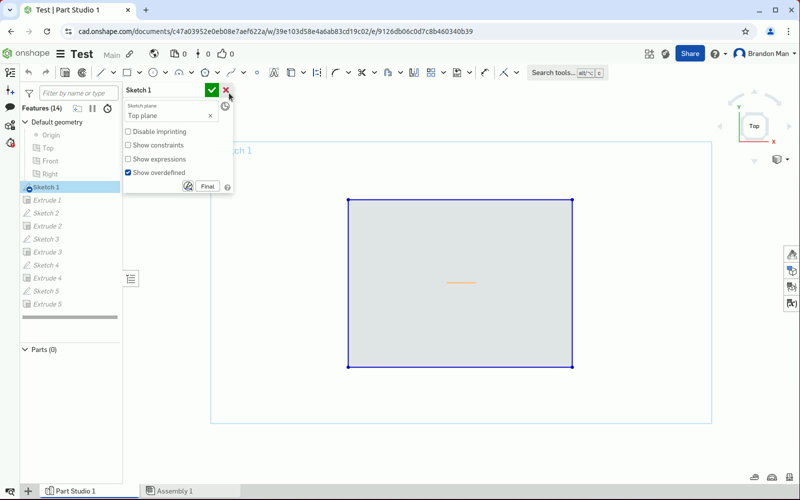
click(229, 92)
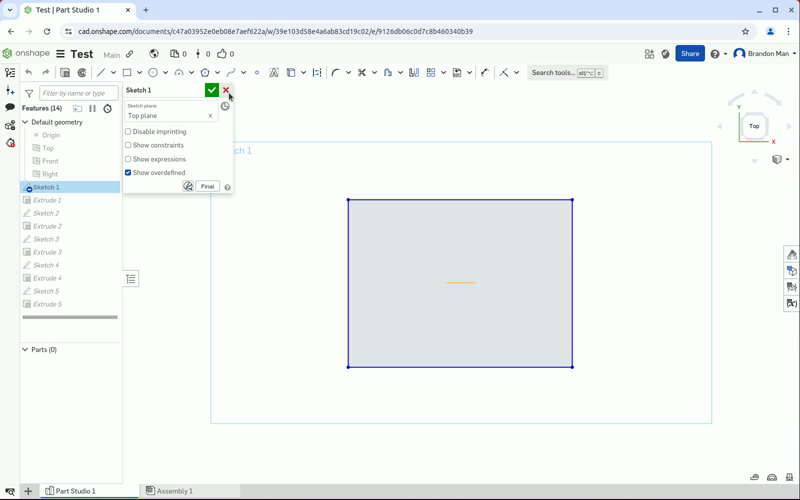
key(shift+s)
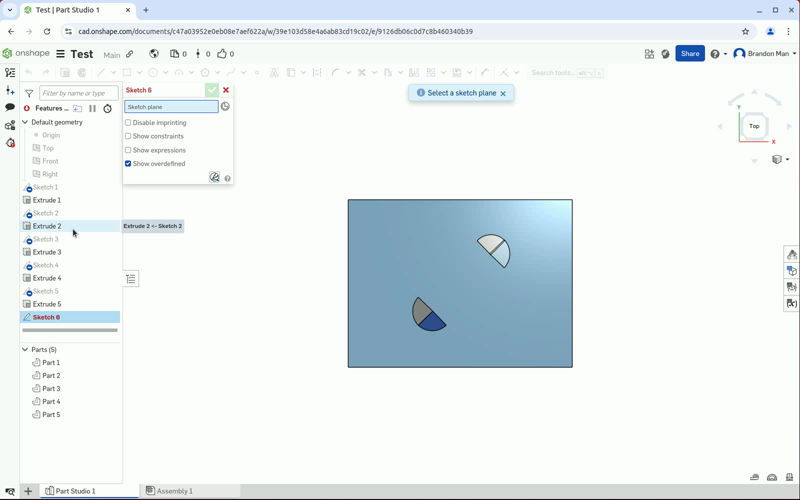
scroll(3)
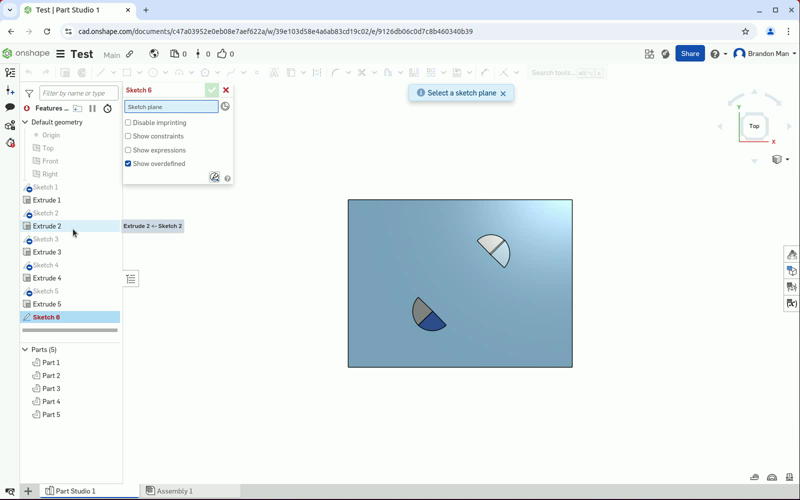
mouse_move(73, 150)
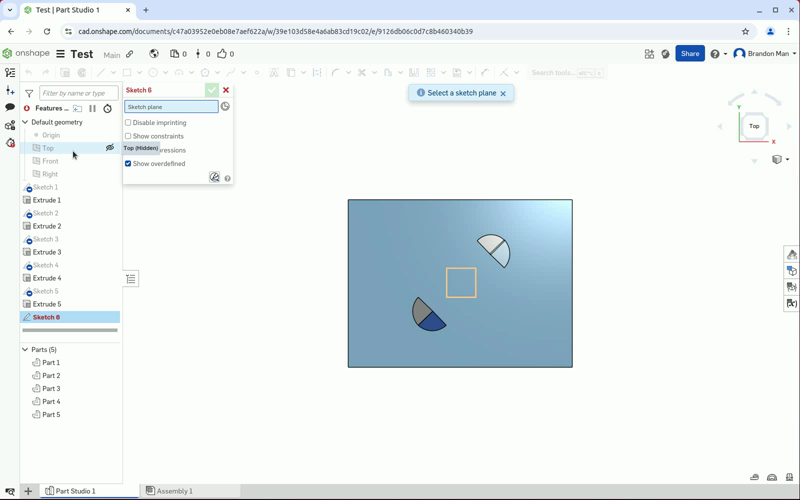
click(73, 150)
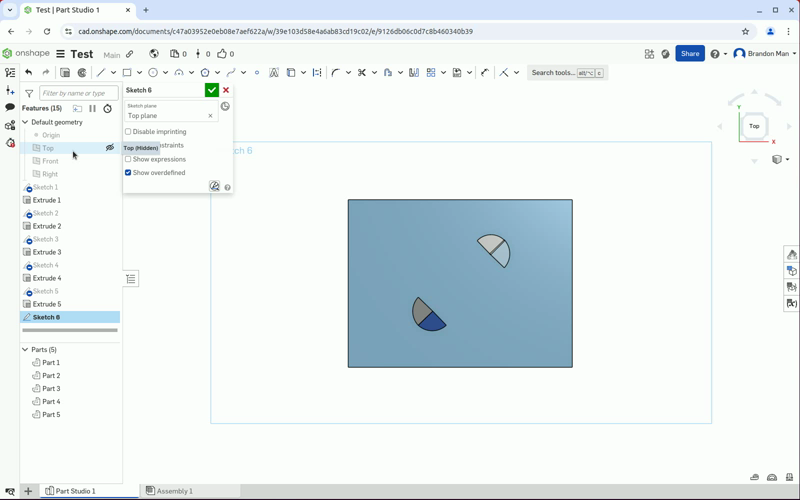
mouse_move(73, 352)
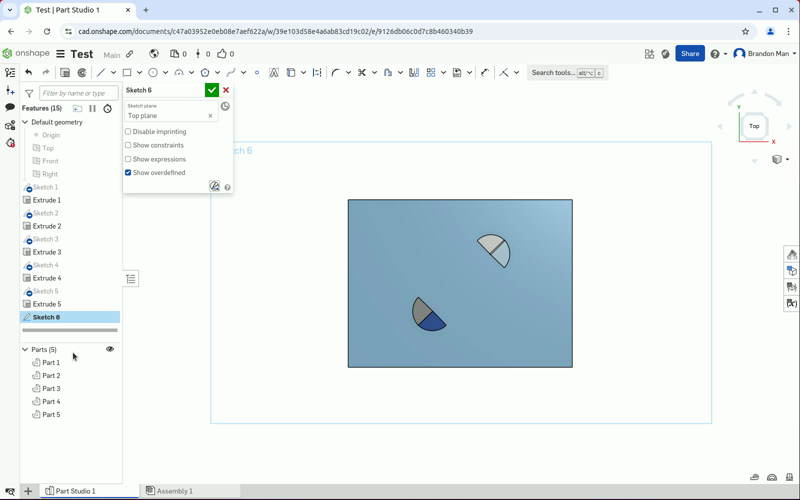
key(y)
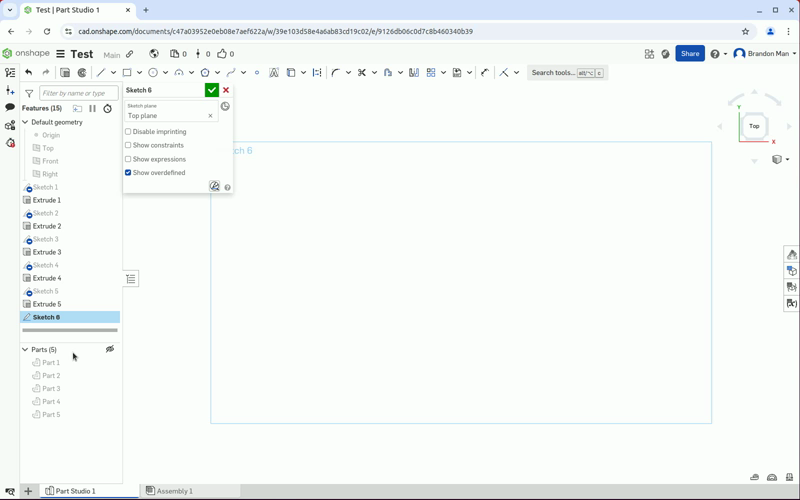
key(l)
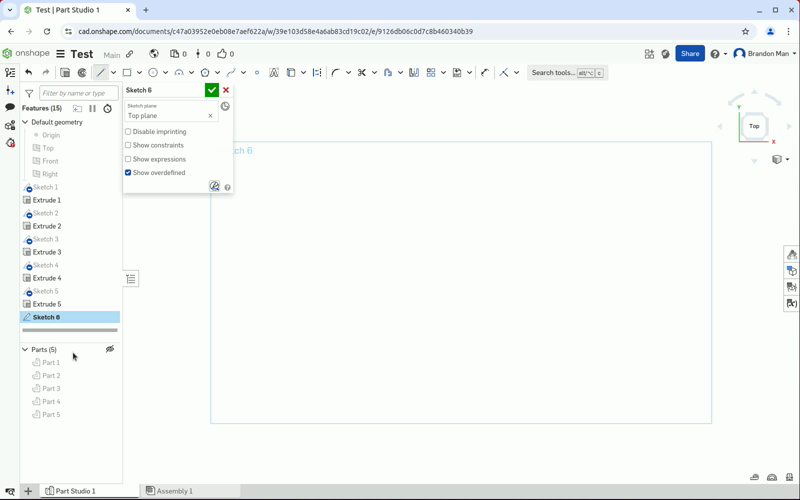
key_down(shift)
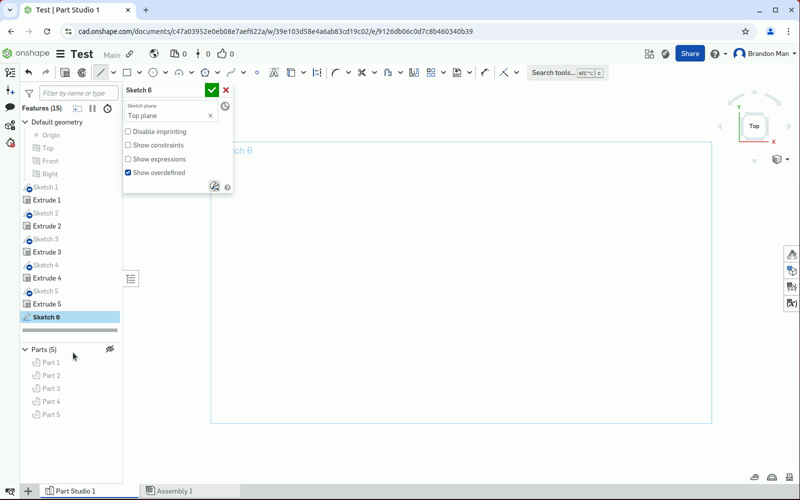
mouse_move(431, 312)
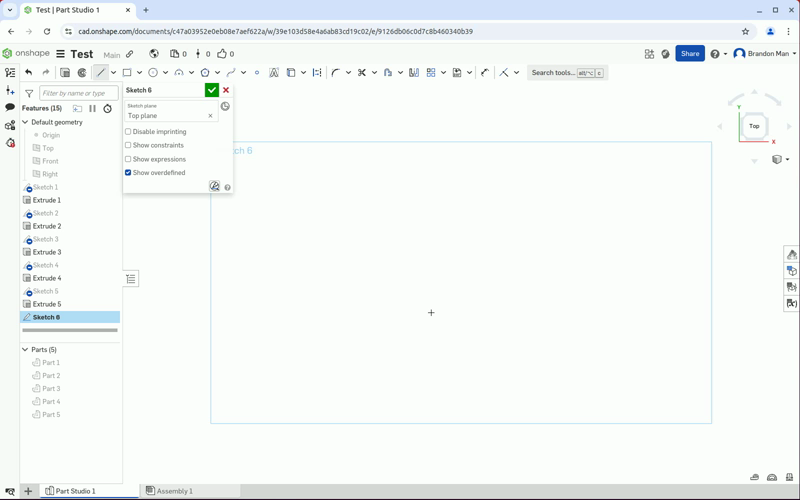
click(431, 312)
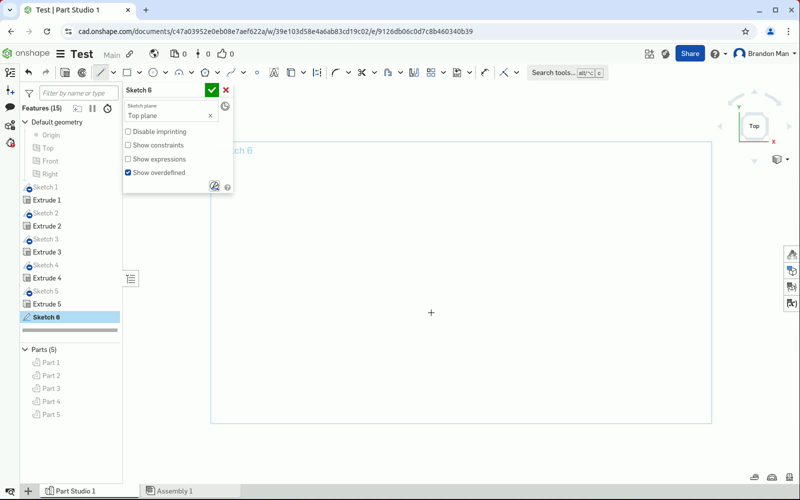
key_up(shift)
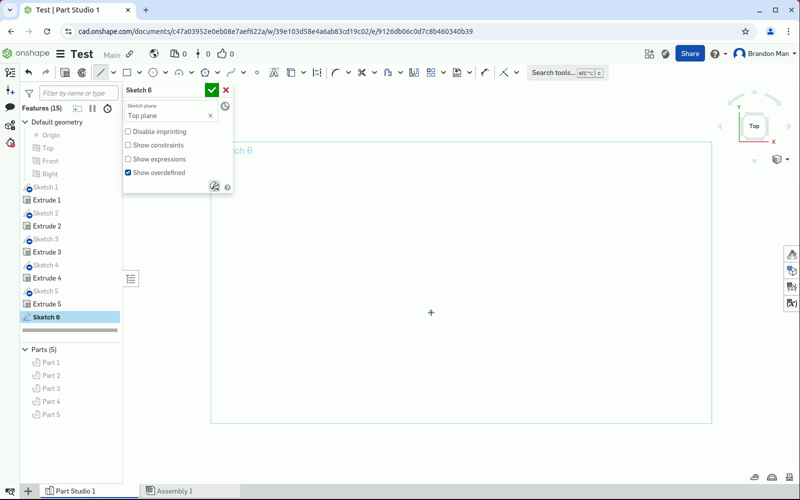
key_down(shift)
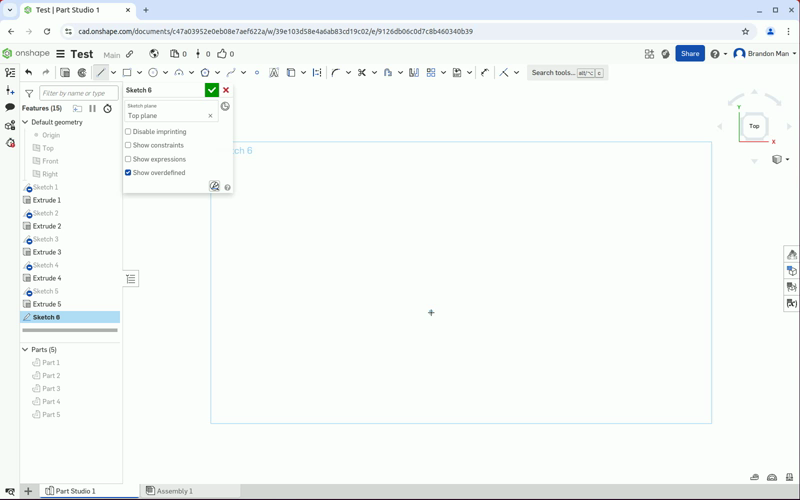
mouse_move(461, 312)
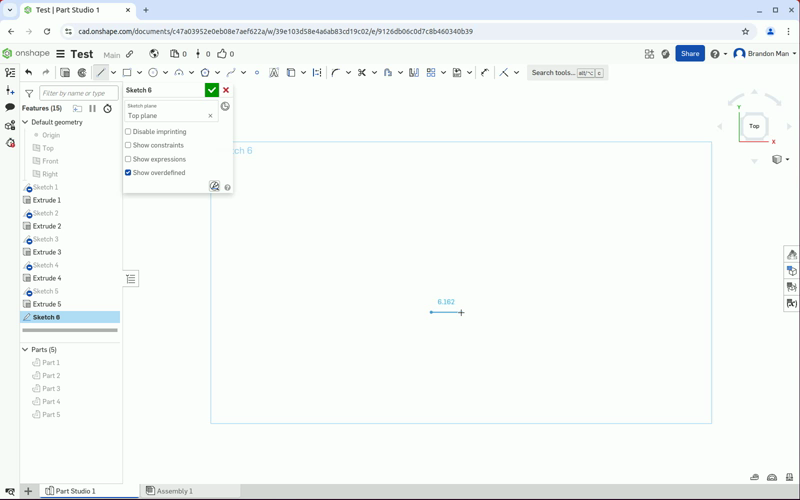
mouse_move(445, 325)
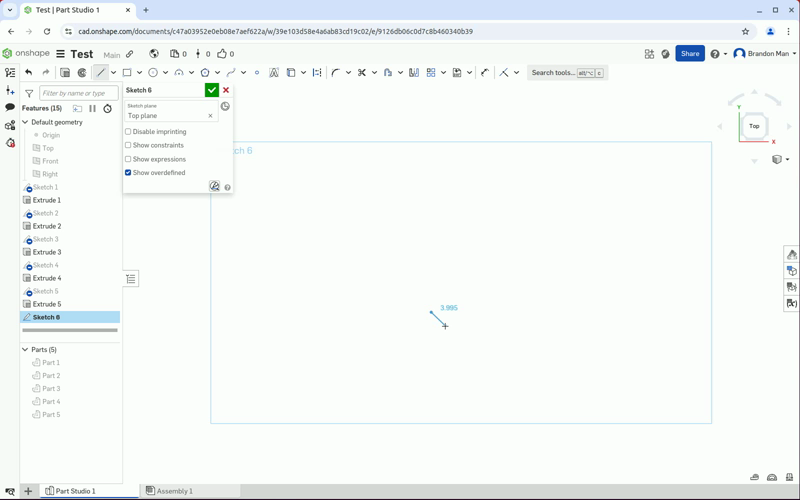
click(445, 325)
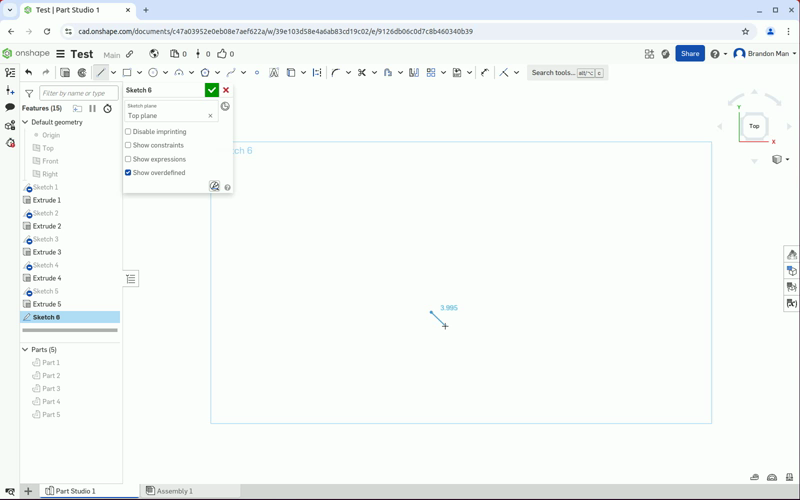
key_up(shift)
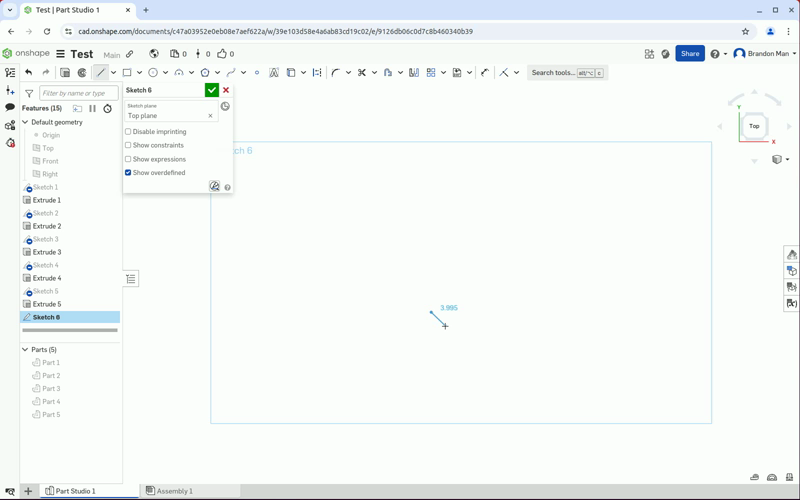
key_down(shift)
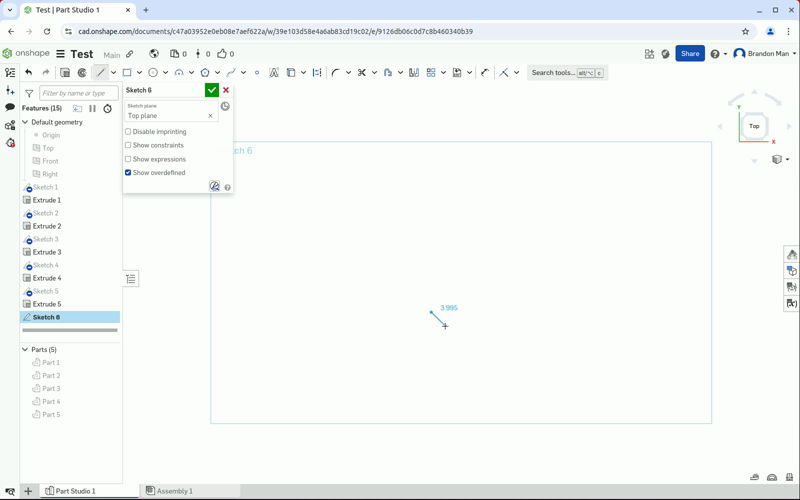
mouse_move(503, 266)
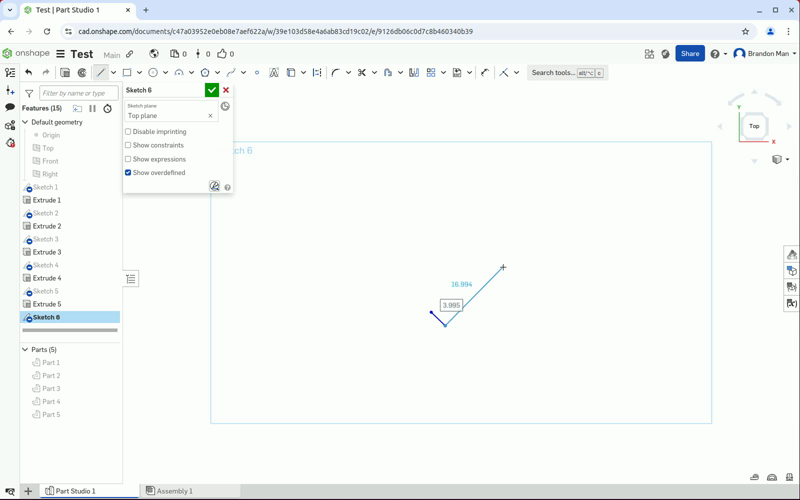
click(503, 266)
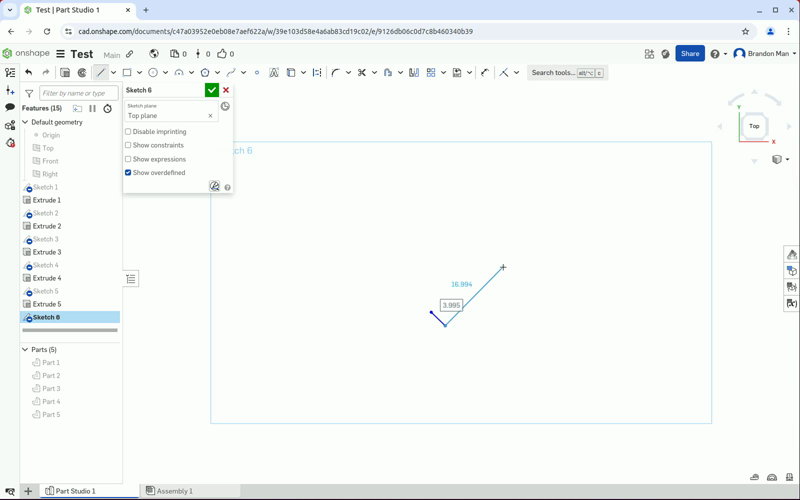
key_up(shift)
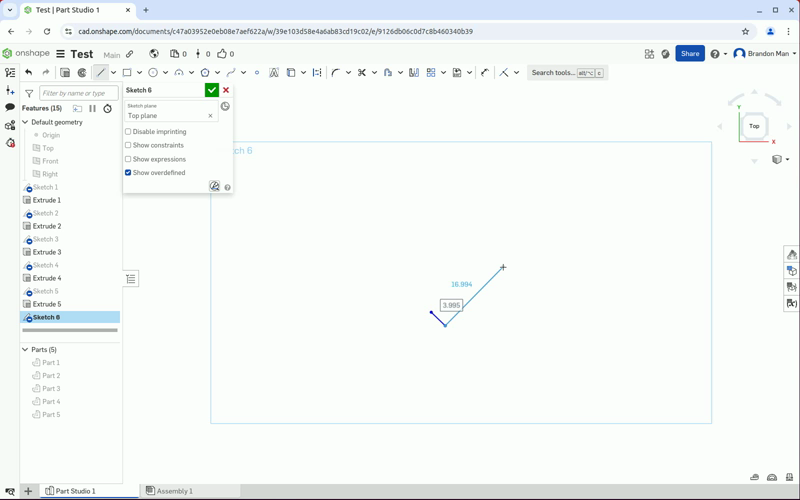
key_down(shift)
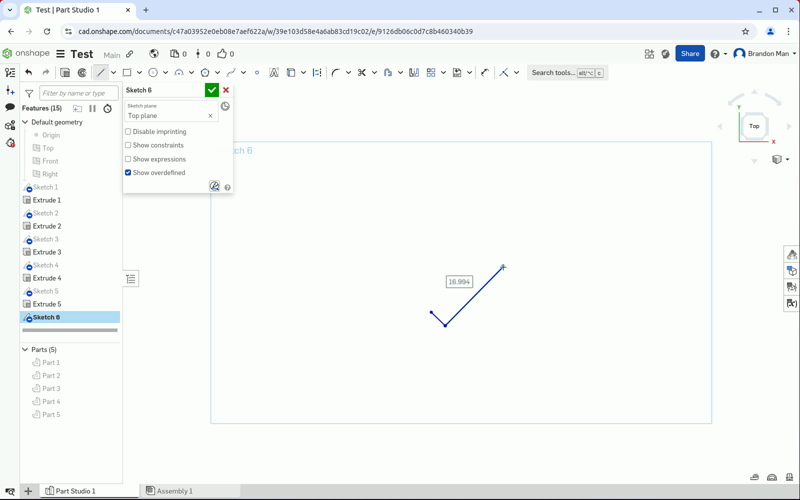
mouse_move(533, 266)
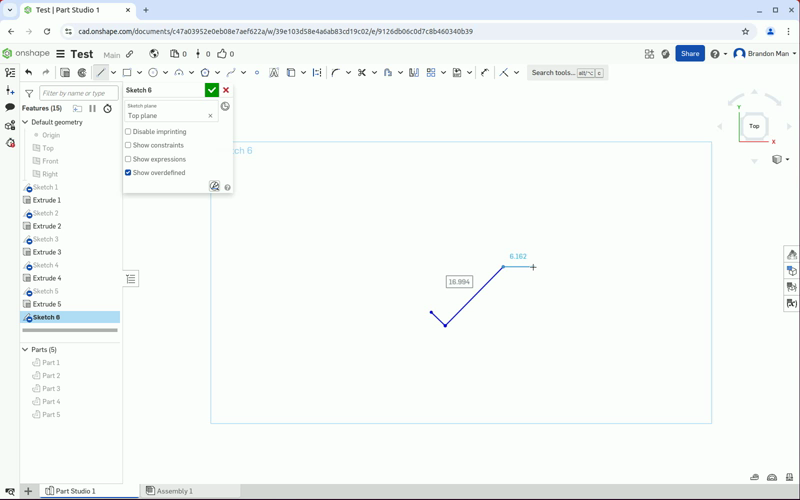
mouse_move(489, 253)
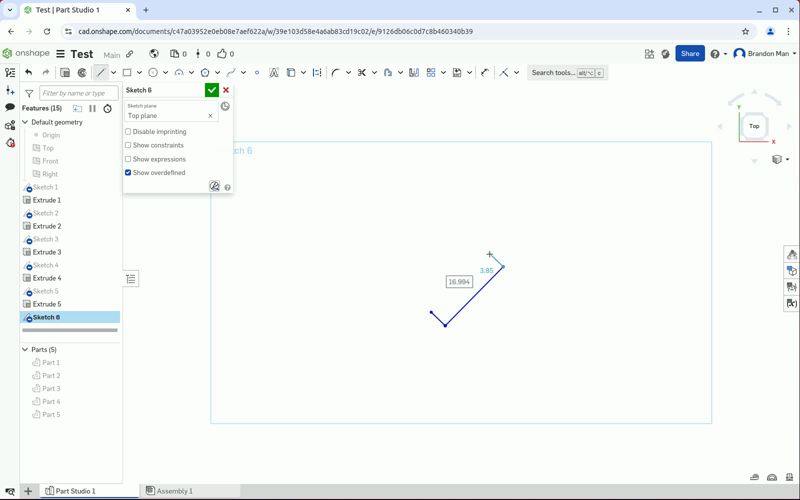
click(489, 253)
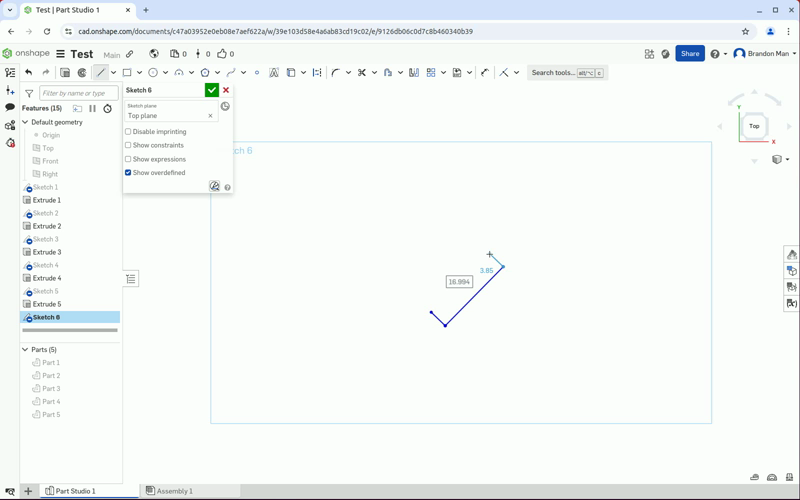
key_up(shift)
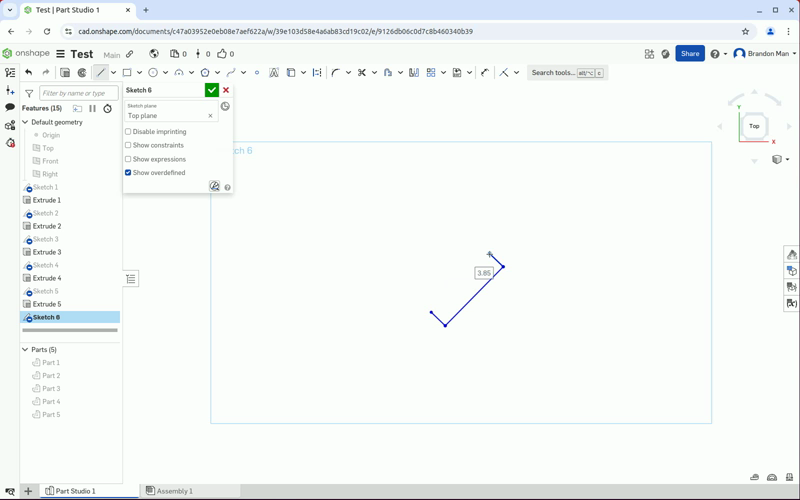
key_down(shift)
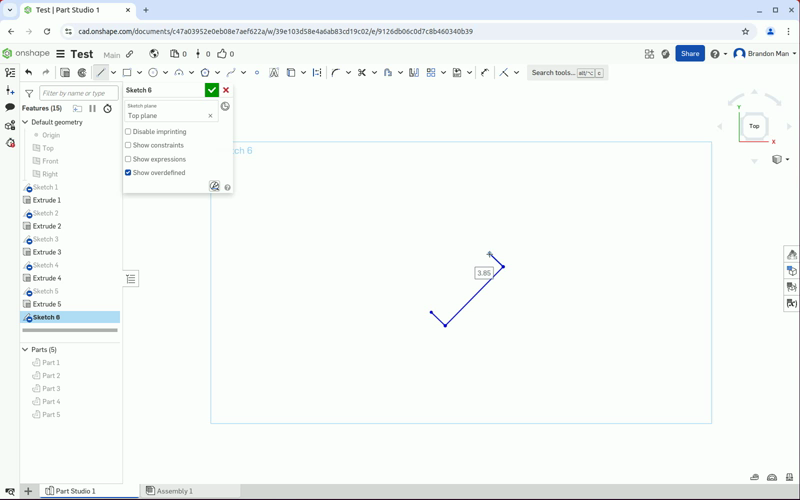
mouse_move(519, 253)
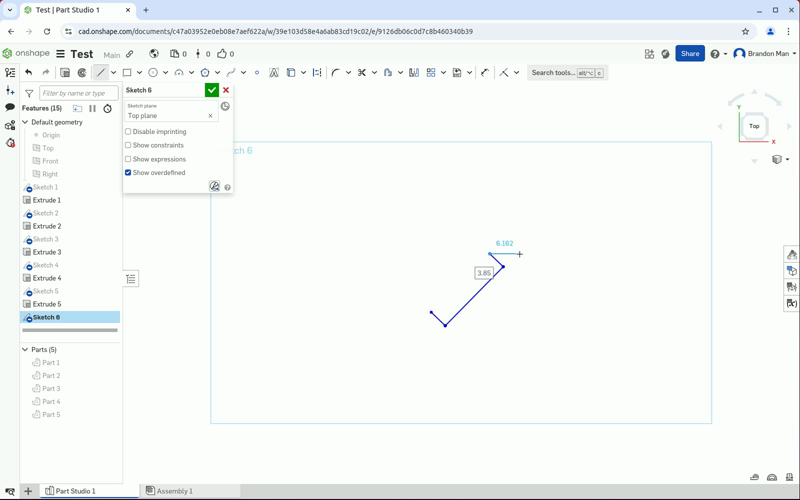
mouse_move(461, 282)
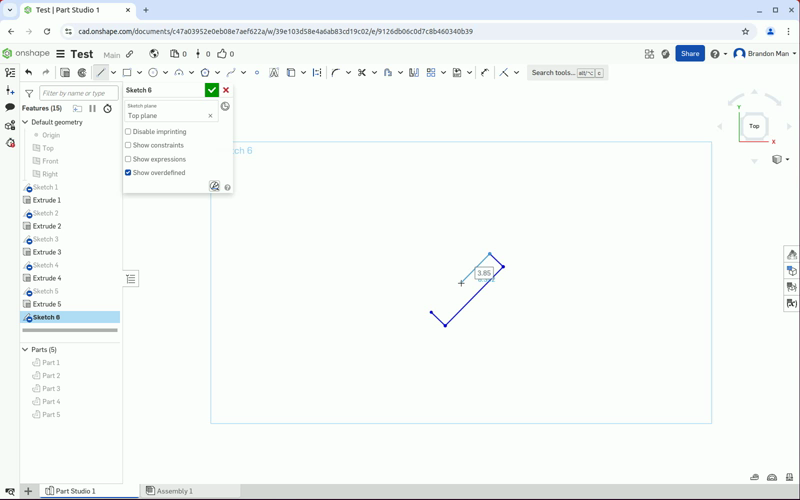
click(461, 282)
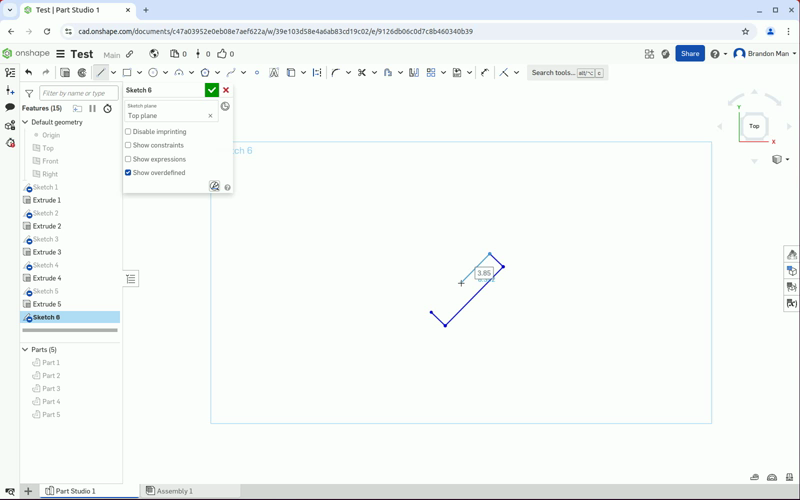
key_up(shift)
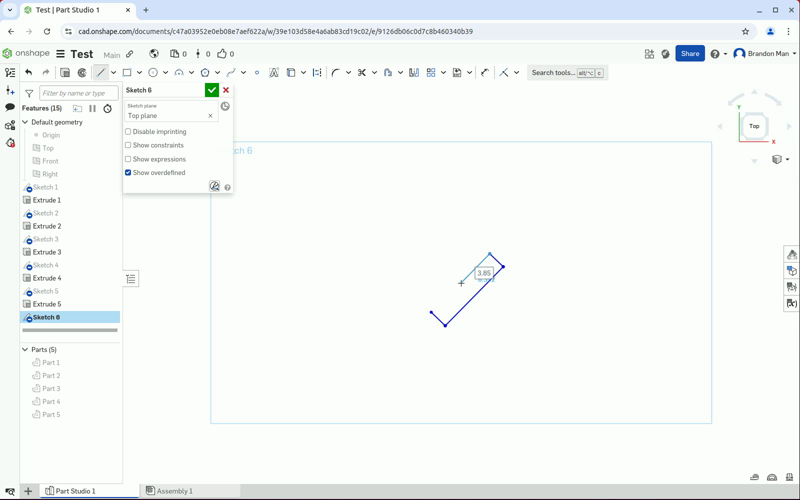
mouse_move(491, 282)
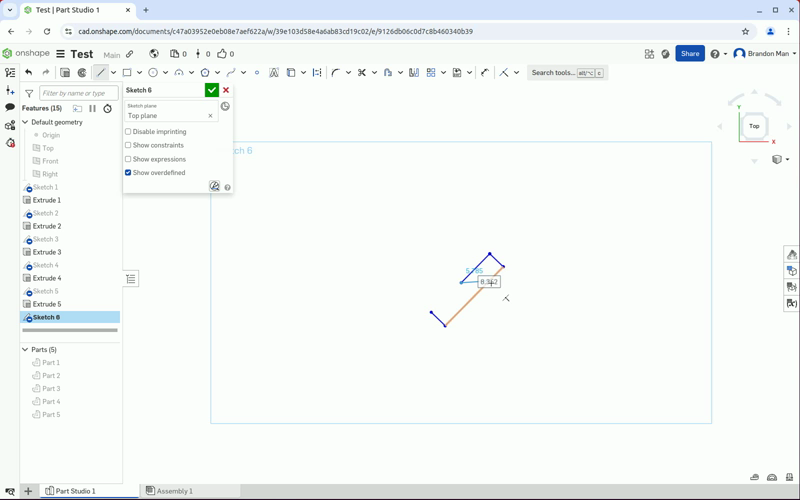
key_down(shift)
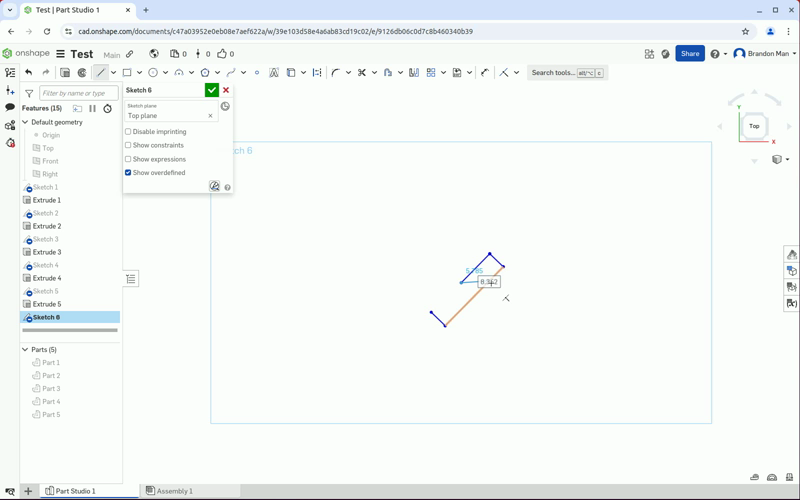
mouse_move(431, 312)
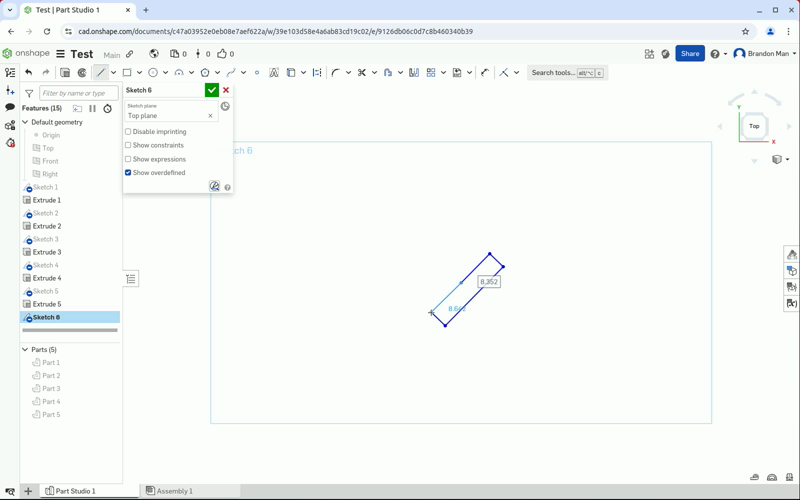
key_up(shift)
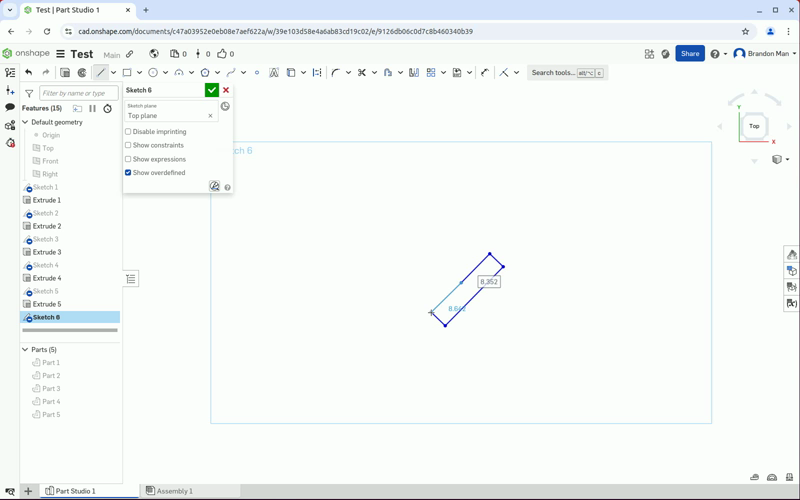
click(431, 312)
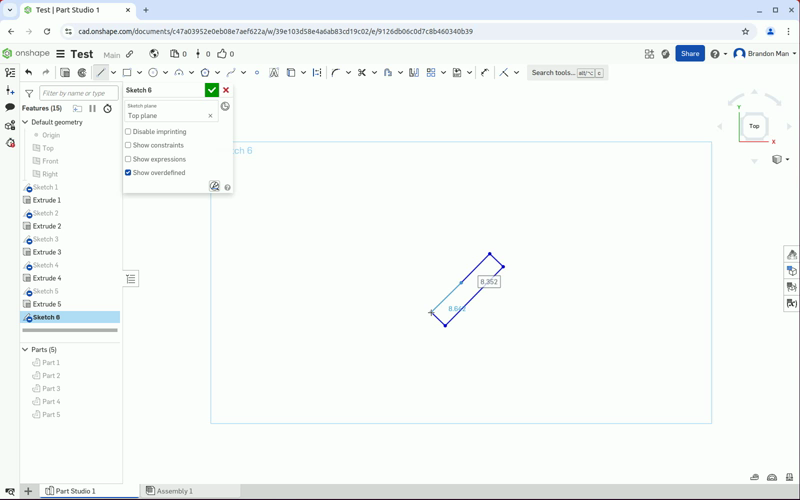
key(esc)
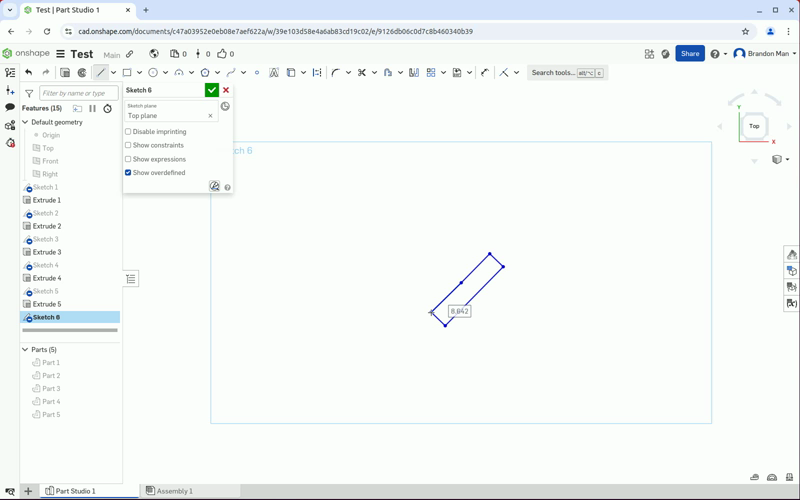
mouse_move(477, 285)
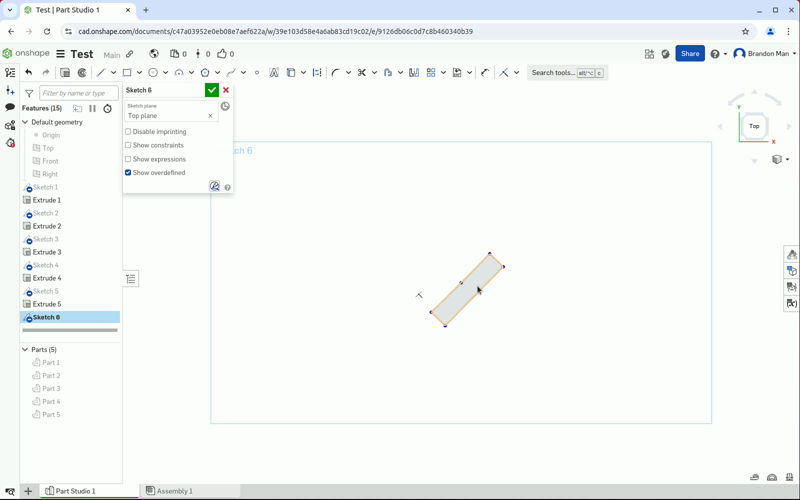
scroll(6)
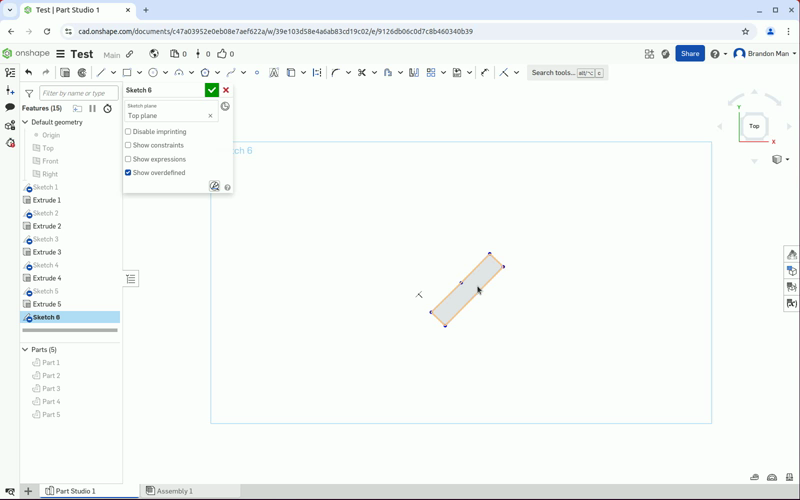
scroll(6)
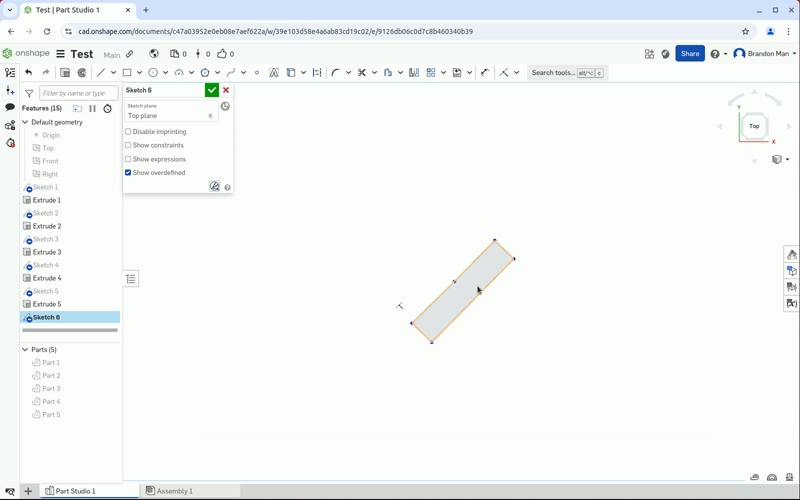
scroll(6)
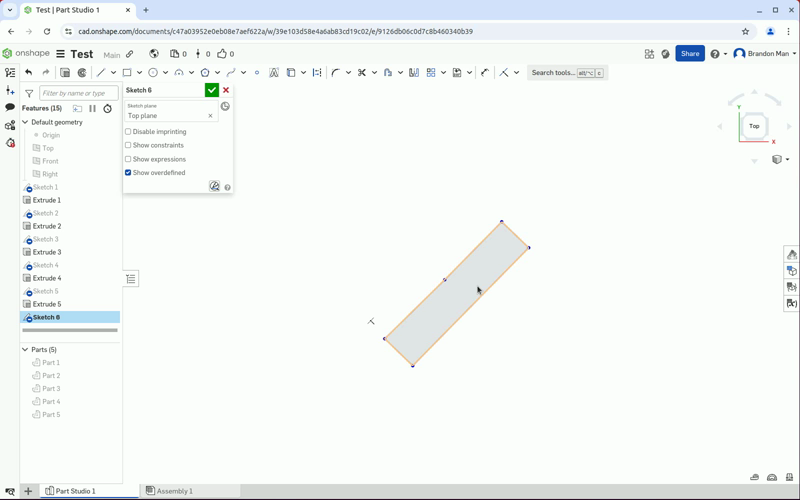
scroll(6)
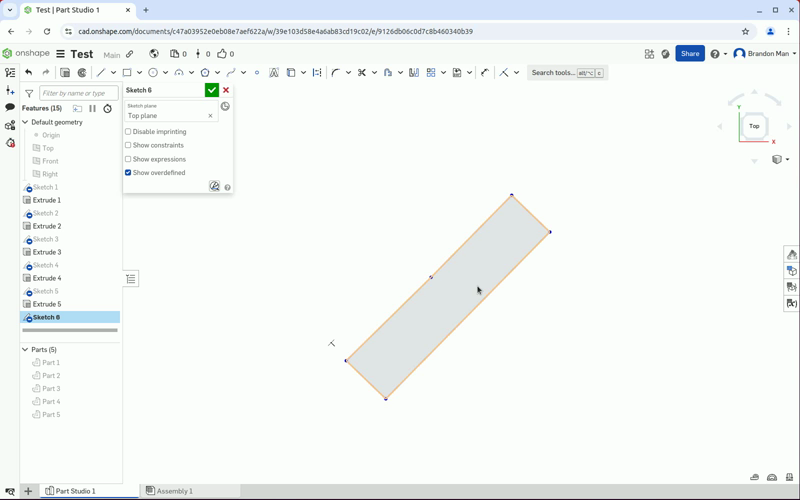
scroll(6)
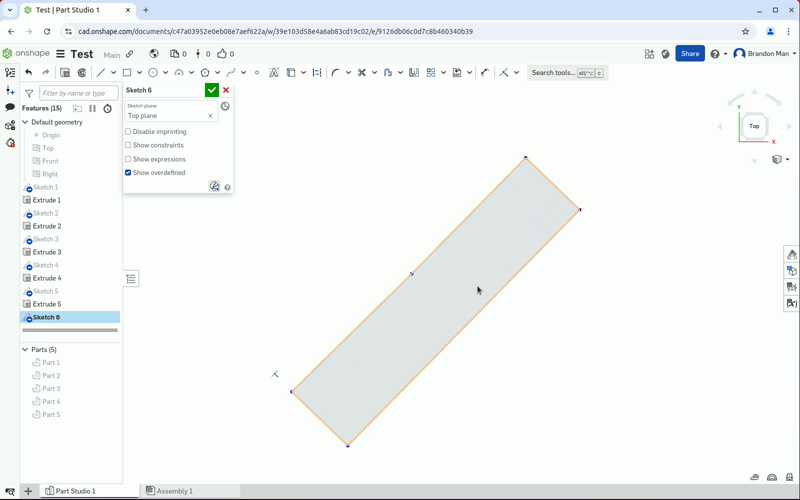
scroll(6)
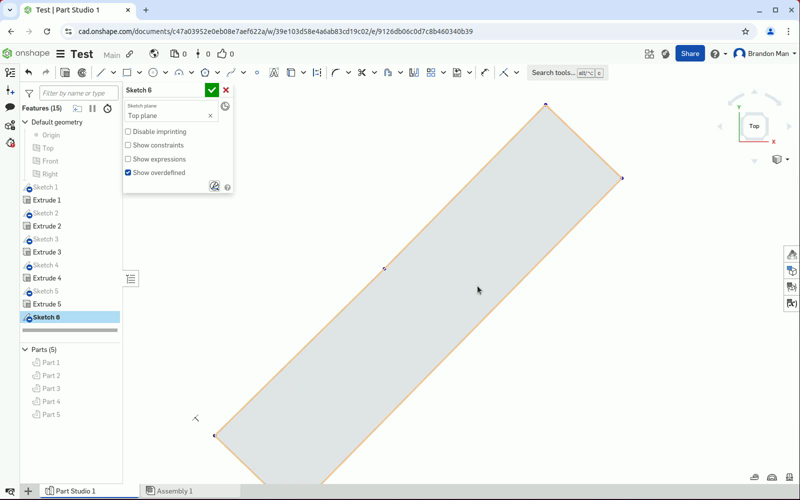
scroll(6)
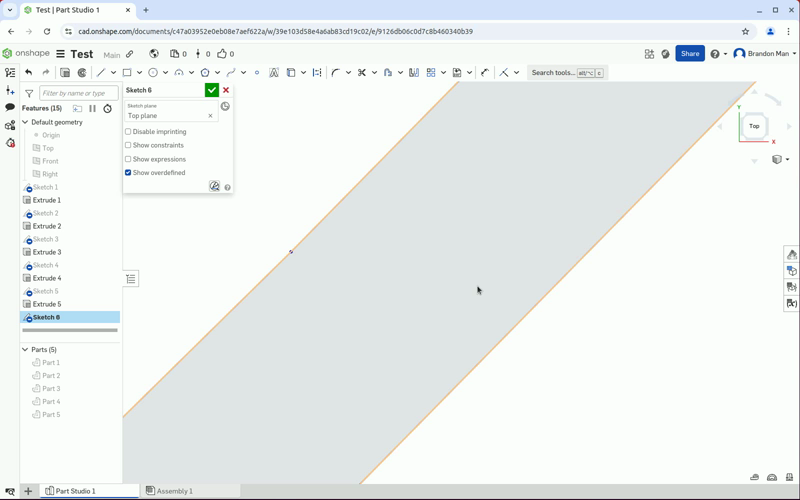
click(477, 285)
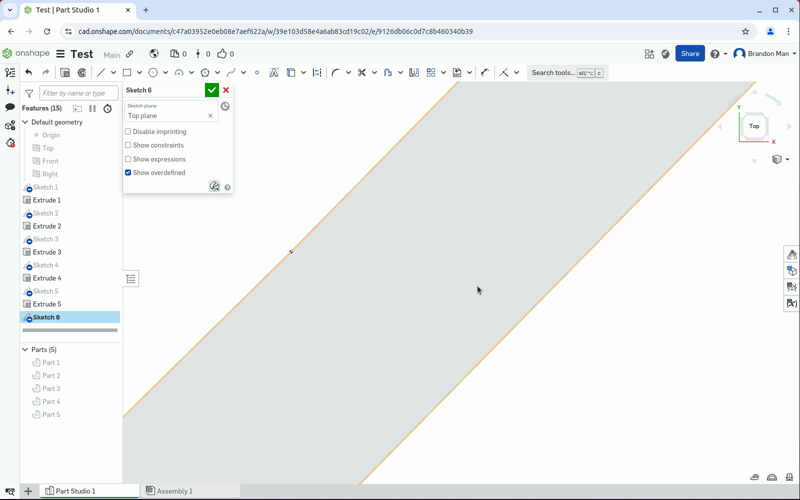
scroll(-6)
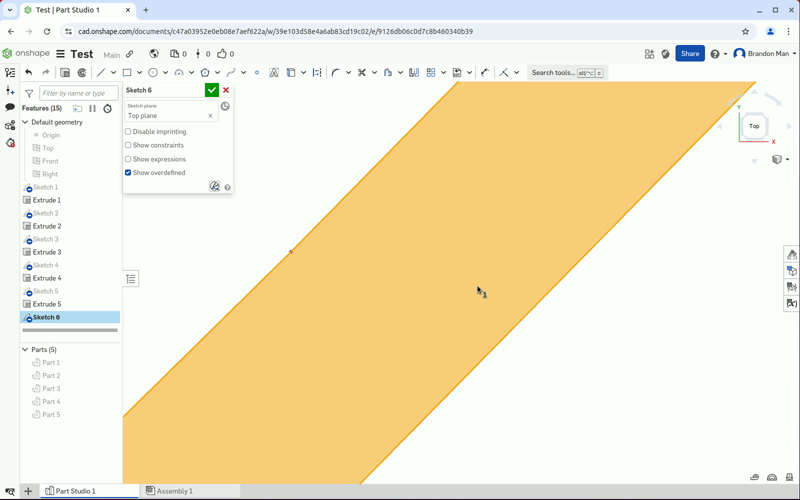
scroll(-6)
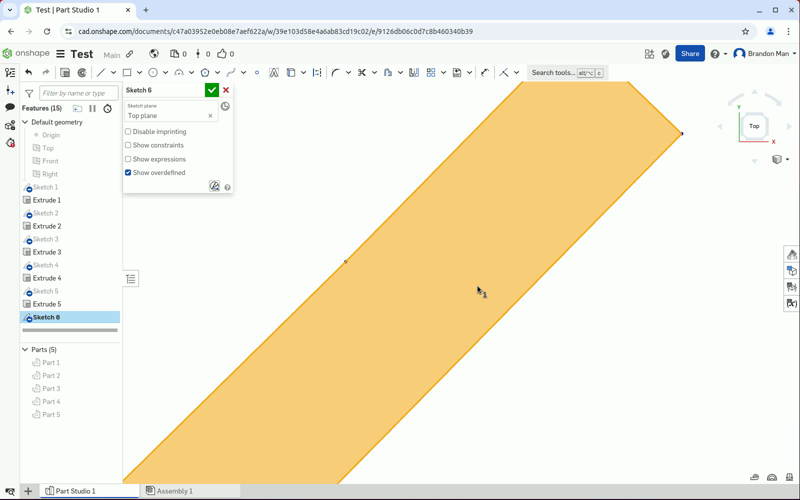
scroll(-6)
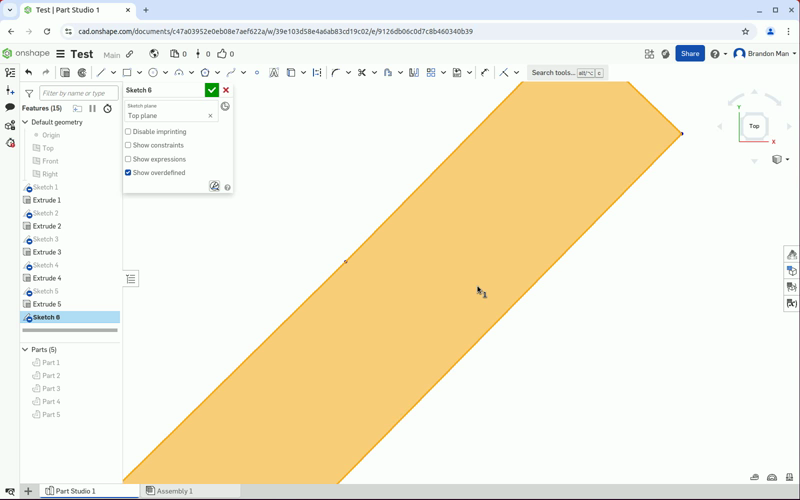
scroll(-6)
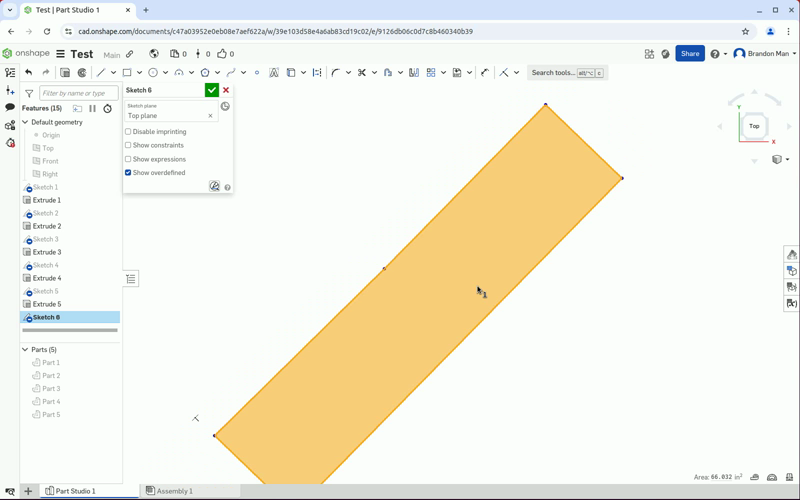
scroll(-6)
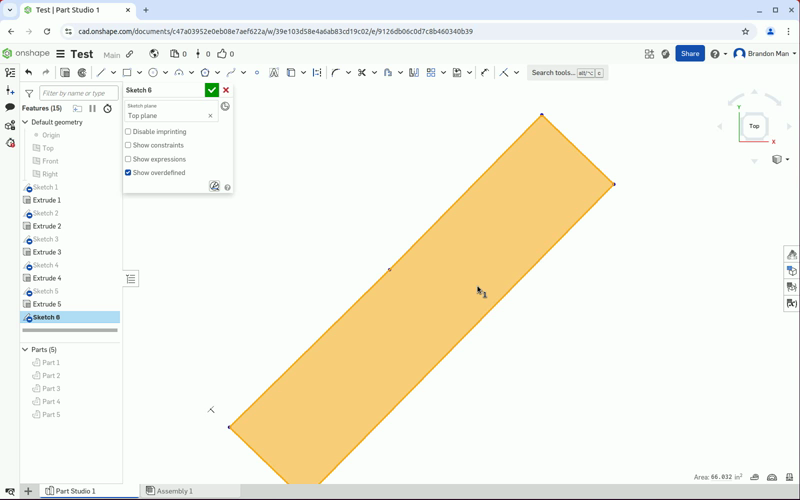
scroll(-6)
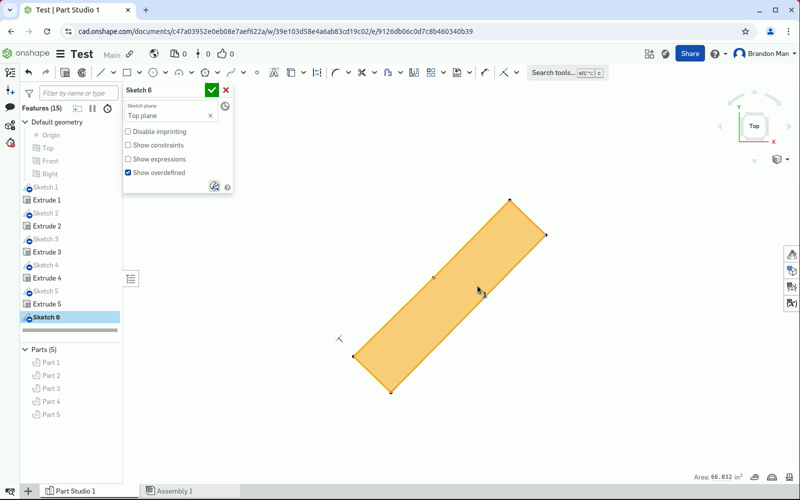
scroll(-6)
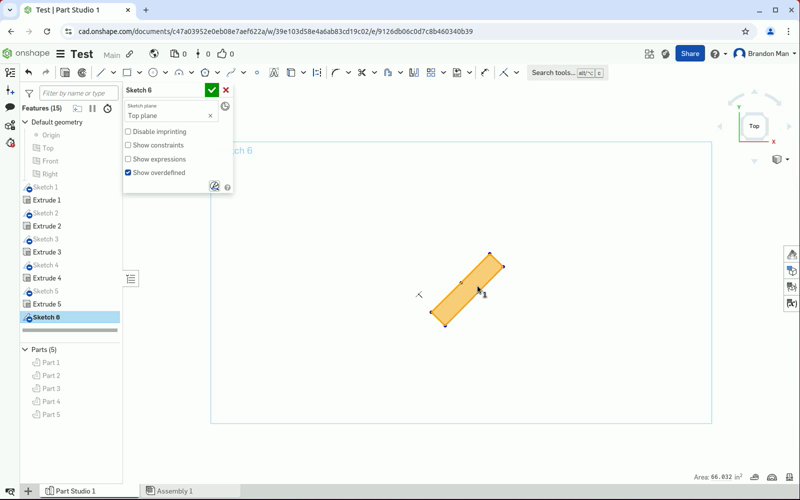
mouse_move(73, 352)
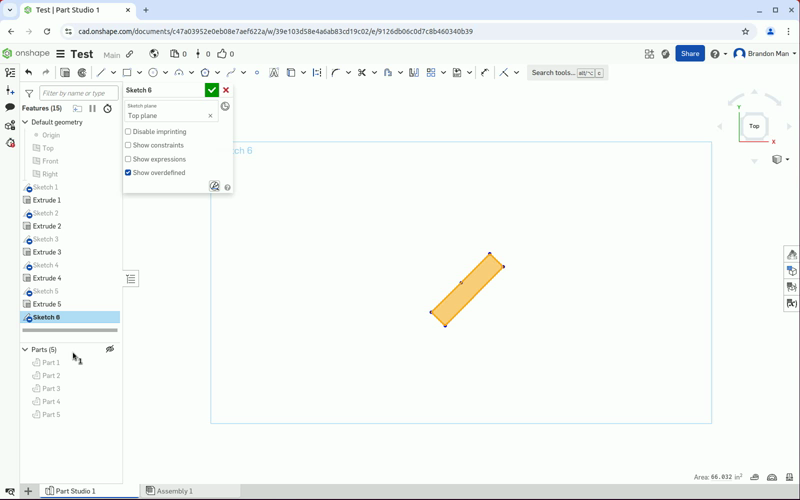
key(shift+y)
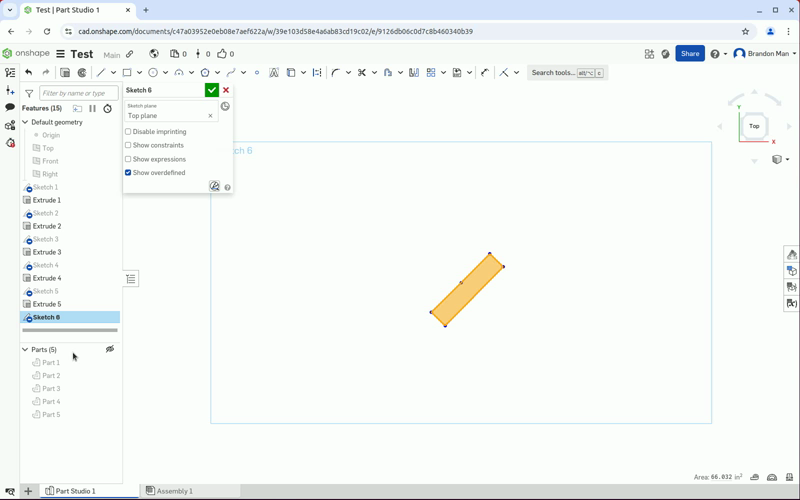
key(shift+e)
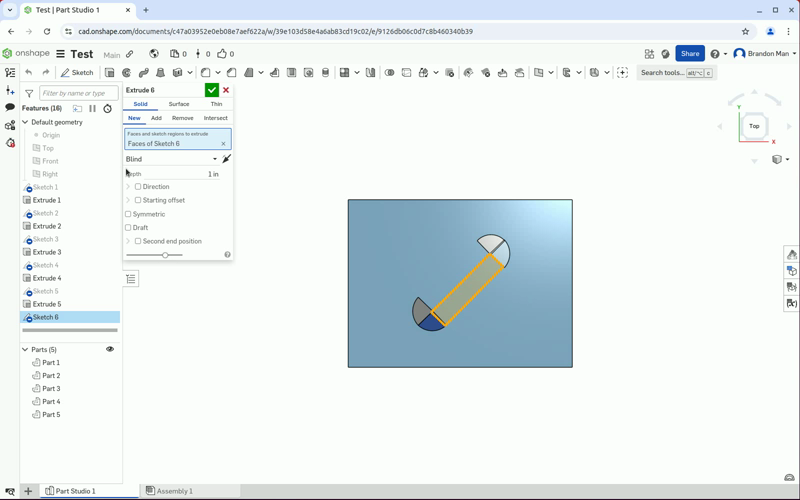
mouse_move(143, 106)
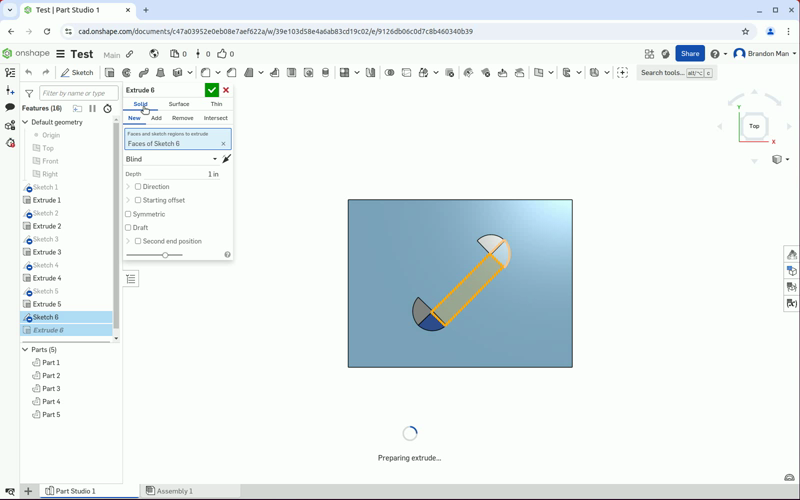
click(143, 106)
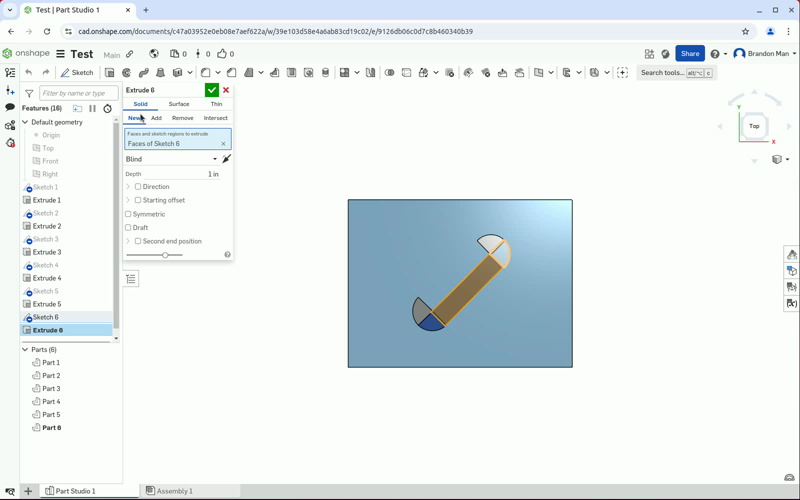
mouse_move(137, 120)
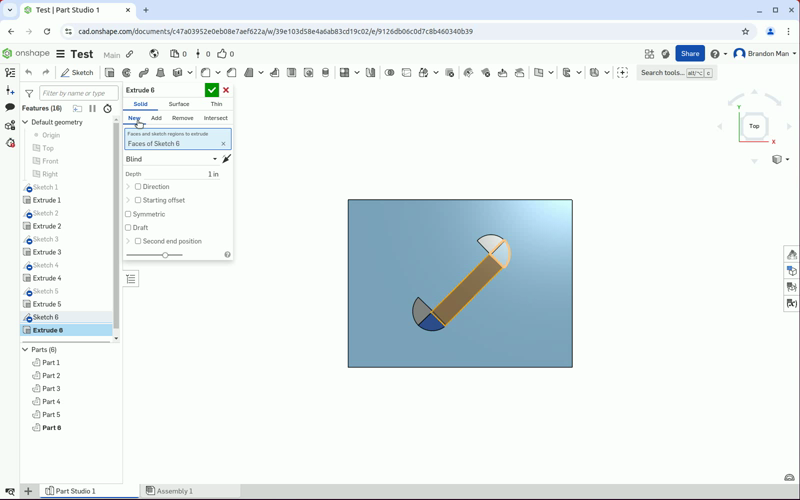
click(137, 120)
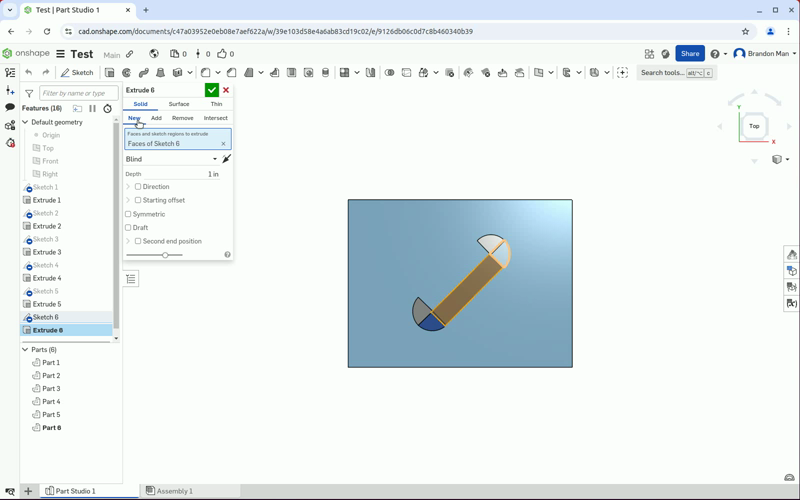
key(tab, 4)
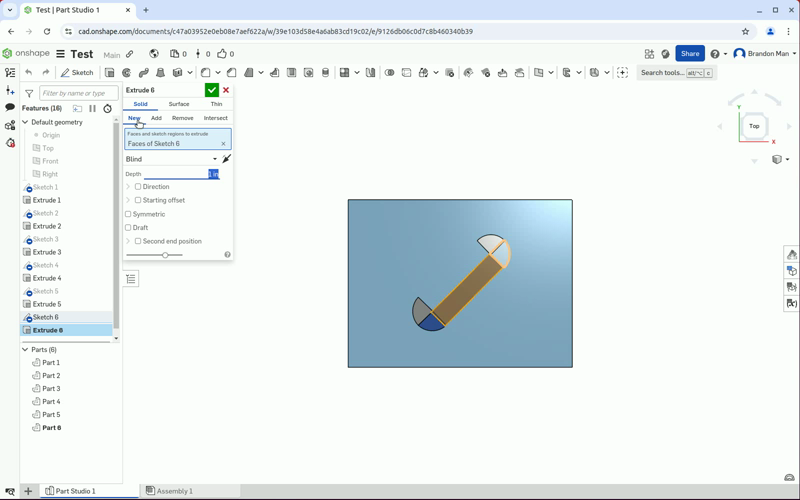
text(11.554)
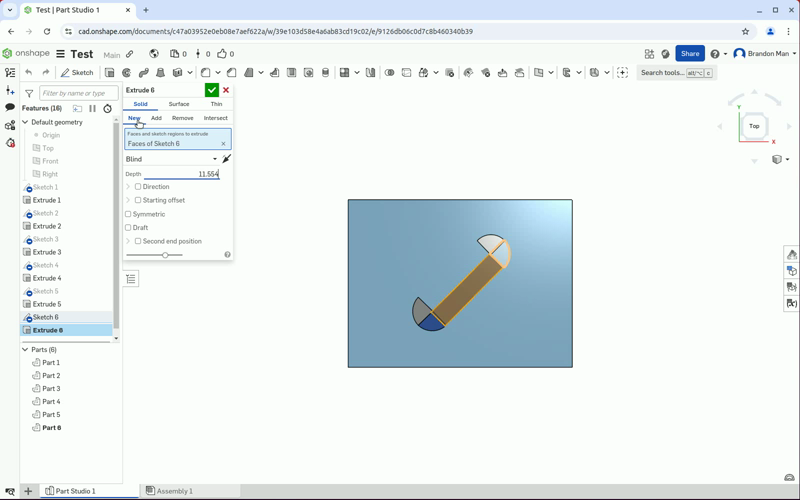
key(enter)
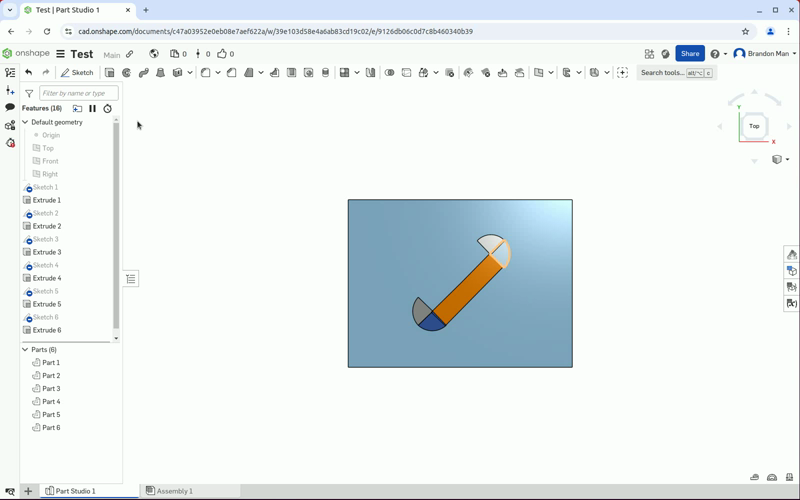
key(shift+h)
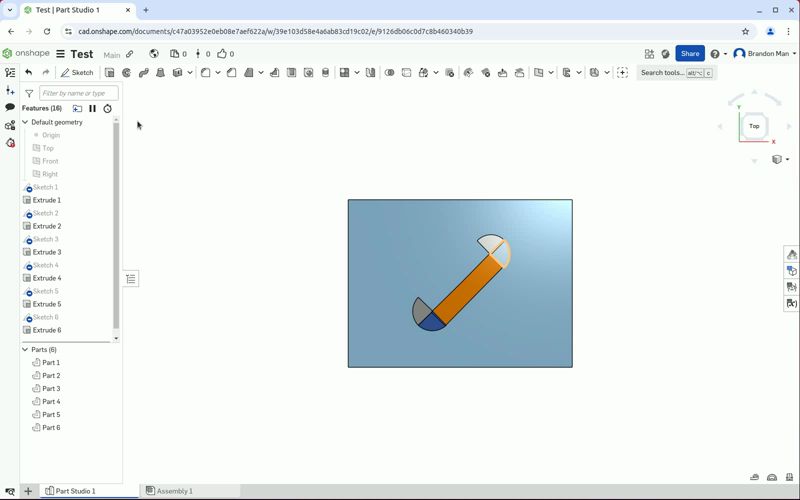
key(shift+h)
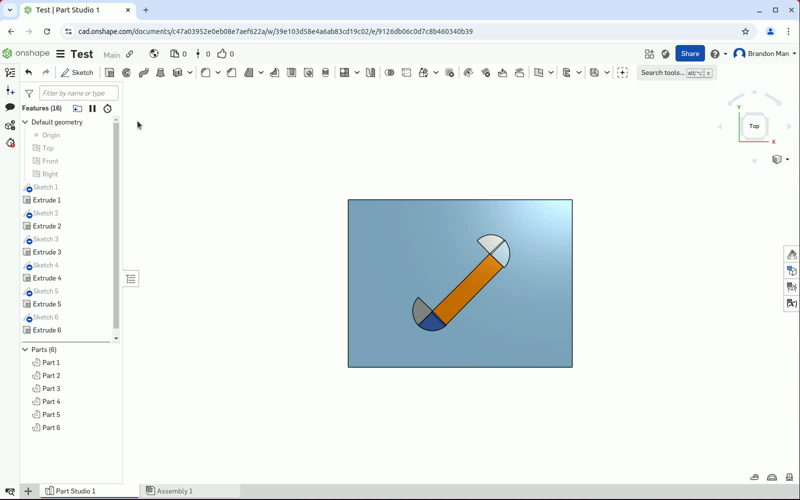
mouse_move(69, 189)
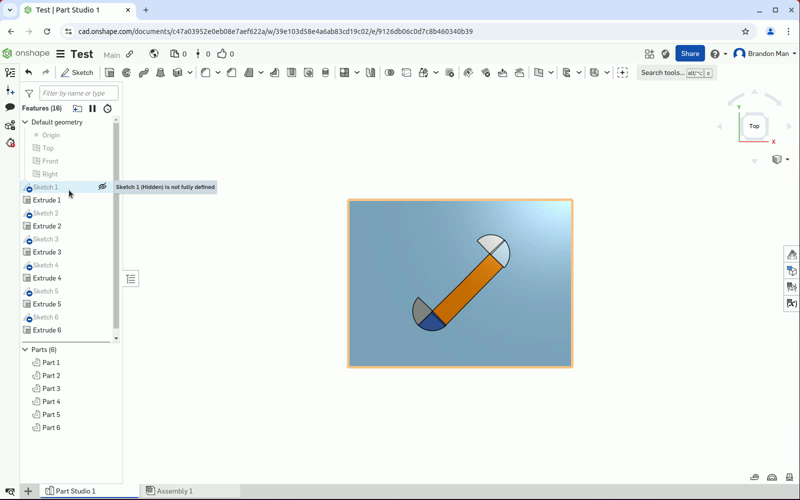
click(69, 189)
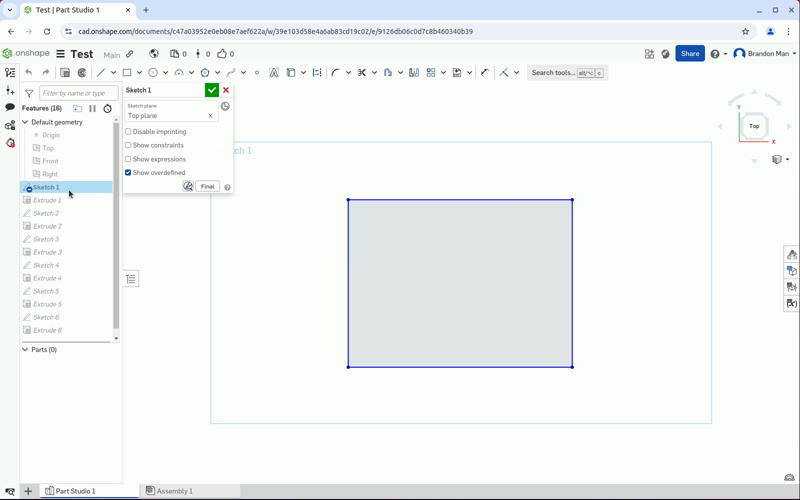
mouse_move(229, 92)
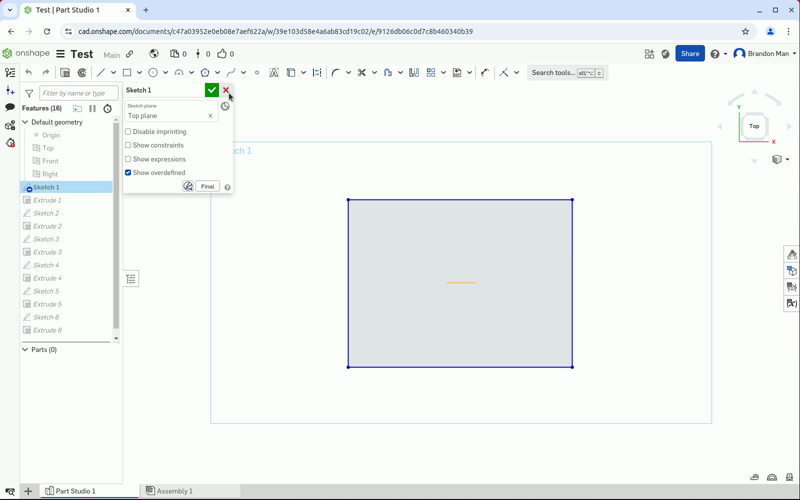
click(229, 92)
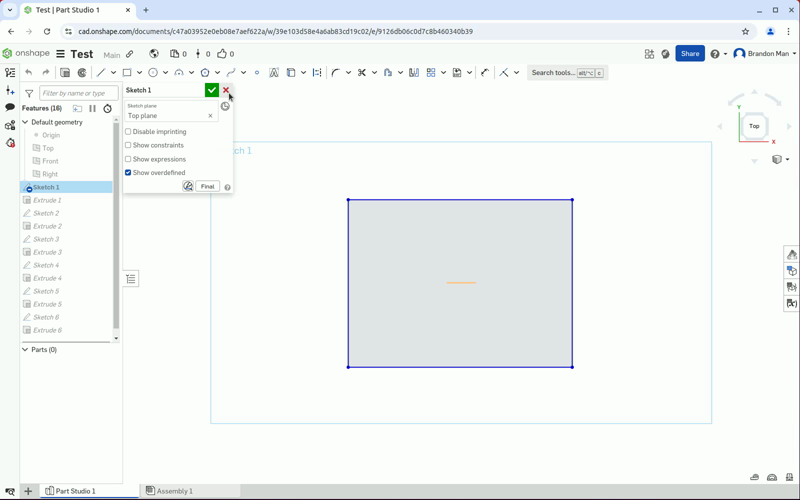
key(shift+s)
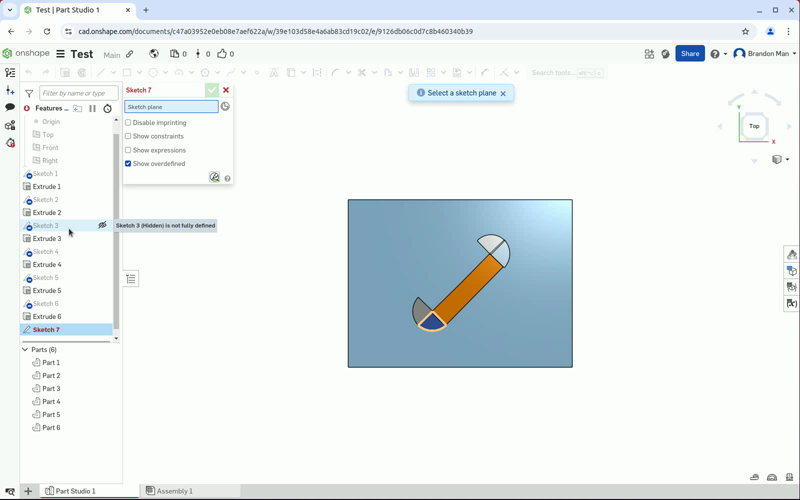
scroll(3)
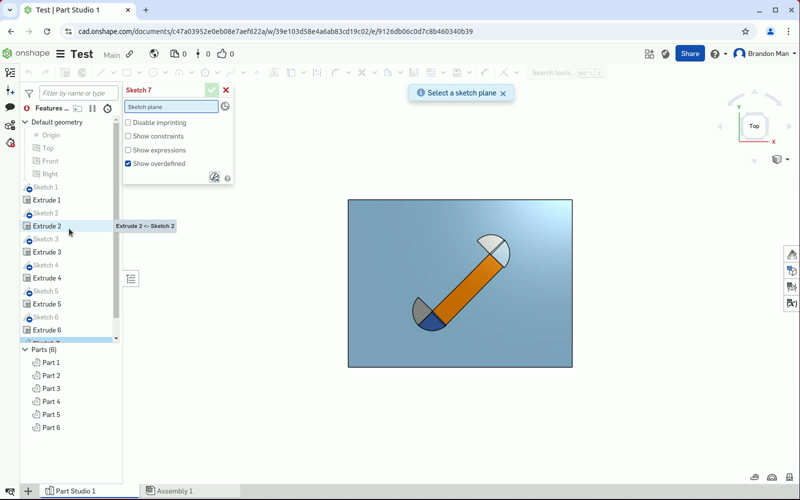
mouse_move(69, 150)
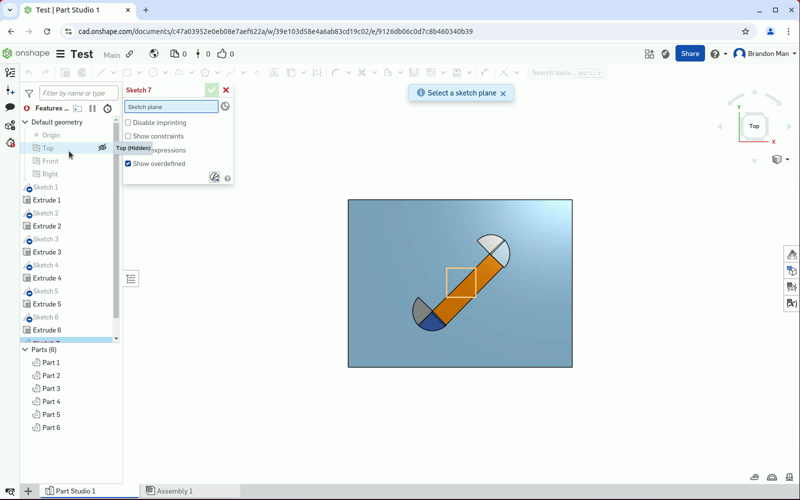
click(69, 150)
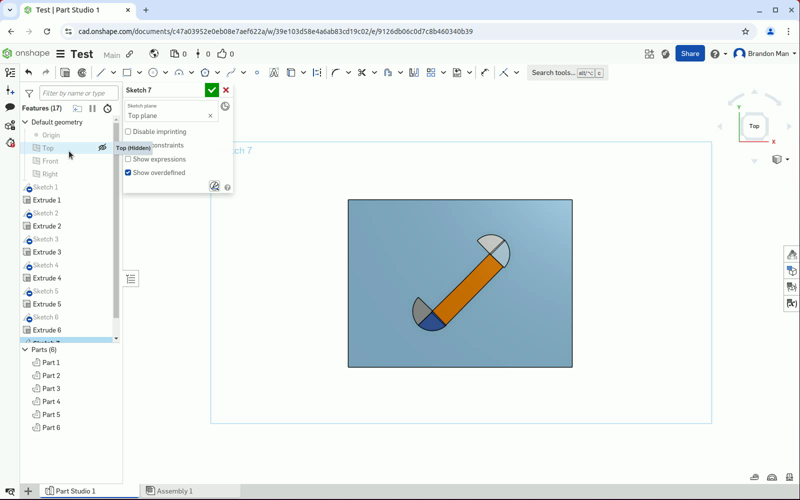
mouse_move(73, 352)
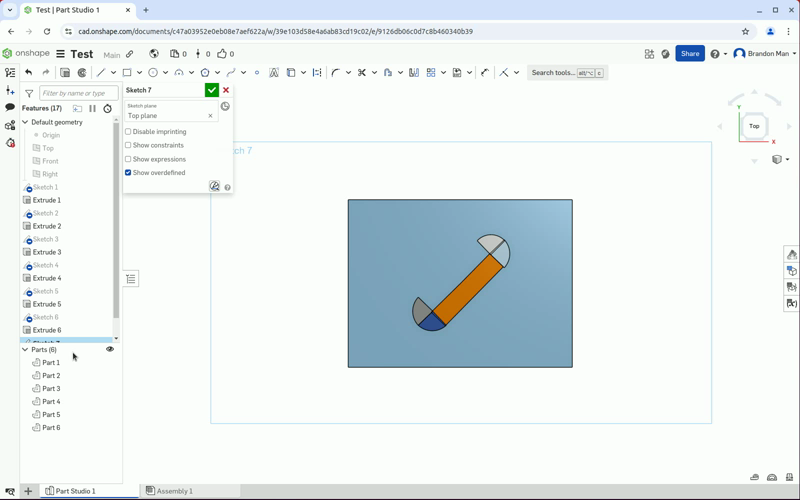
key(y)
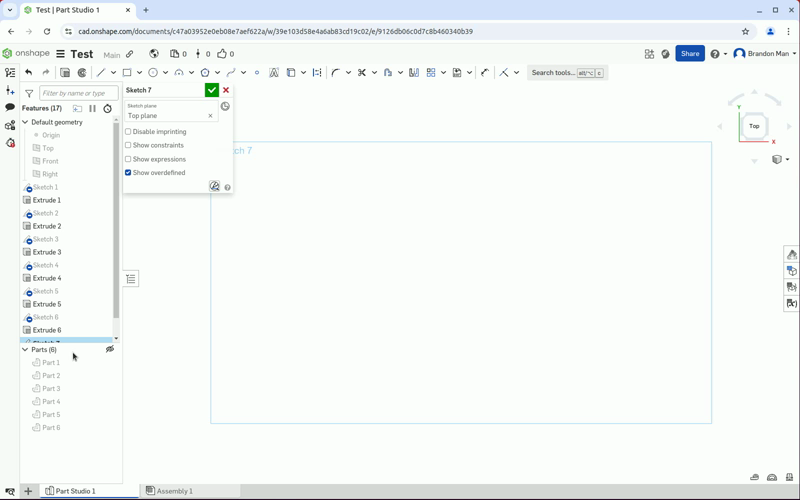
key(l)
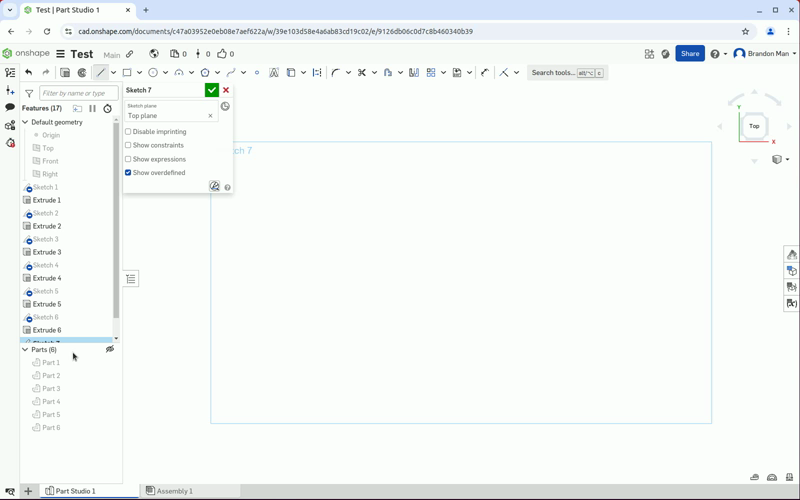
key_down(shift)
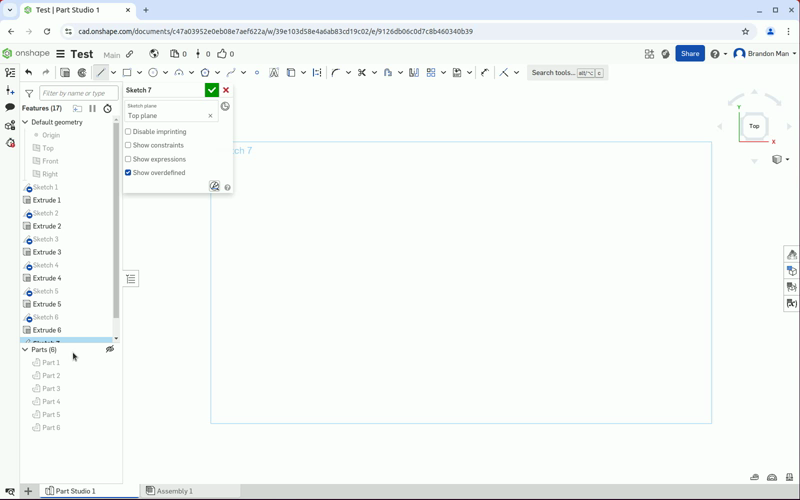
mouse_move(418, 299)
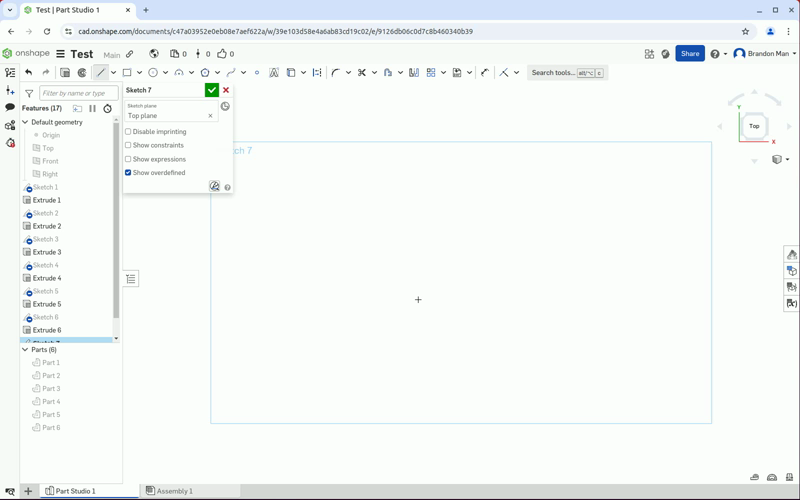
click(418, 299)
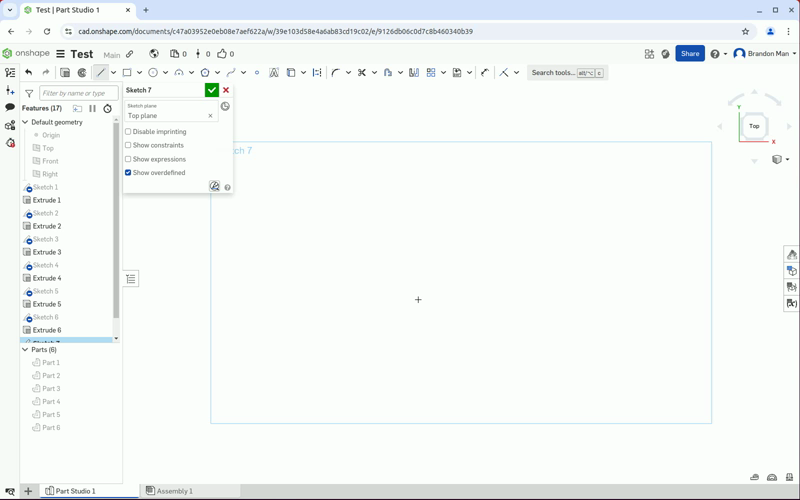
key_up(shift)
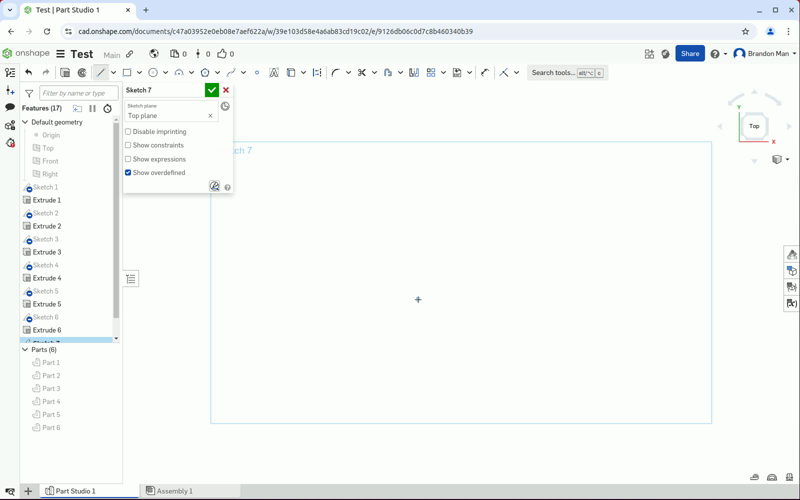
key_down(shift)
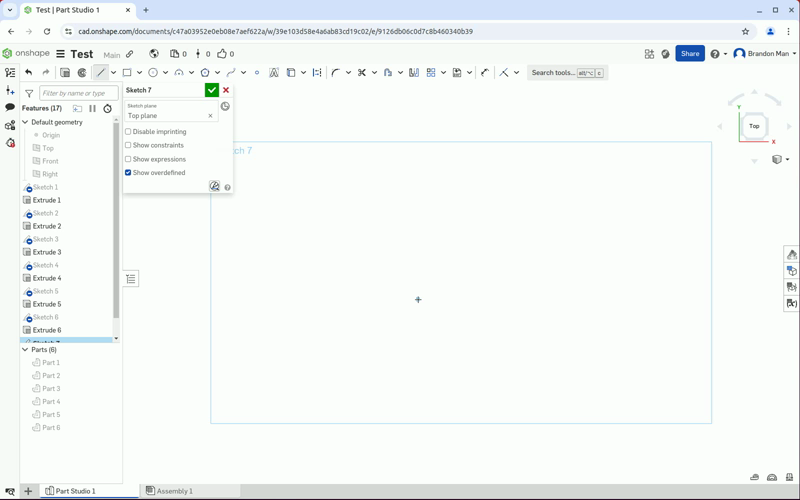
mouse_move(448, 299)
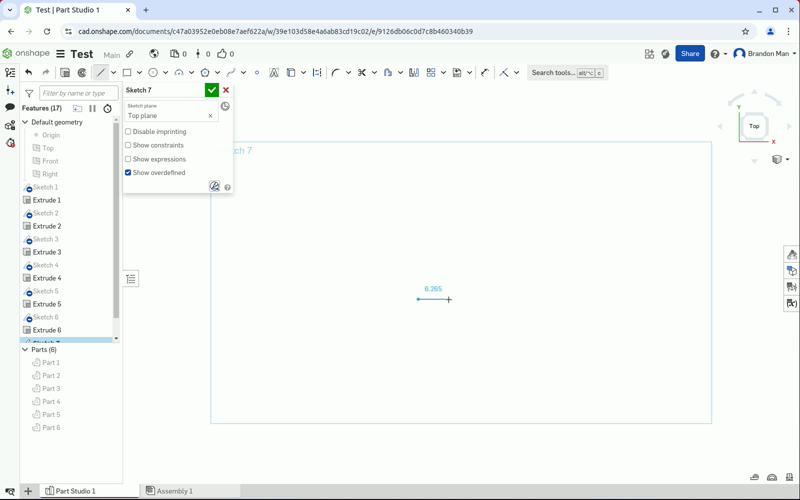
mouse_move(432, 312)
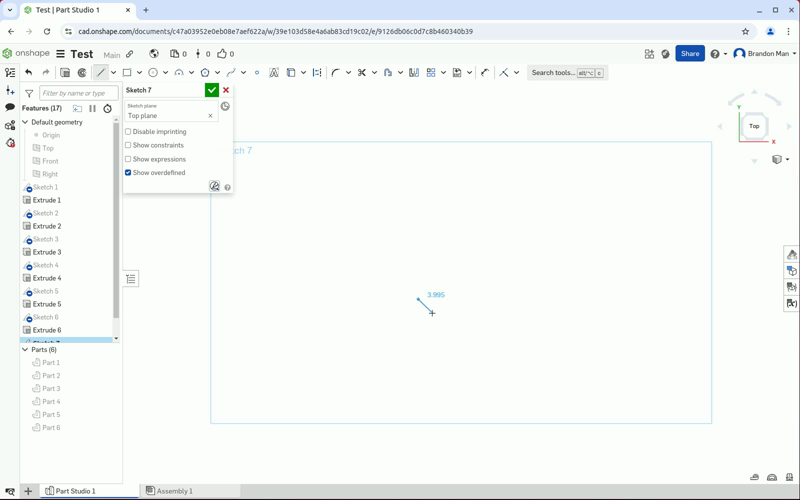
click(432, 312)
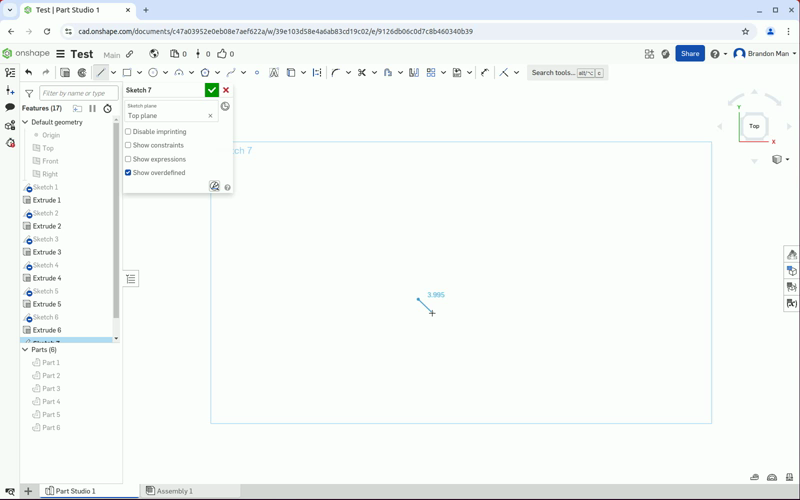
key_up(shift)
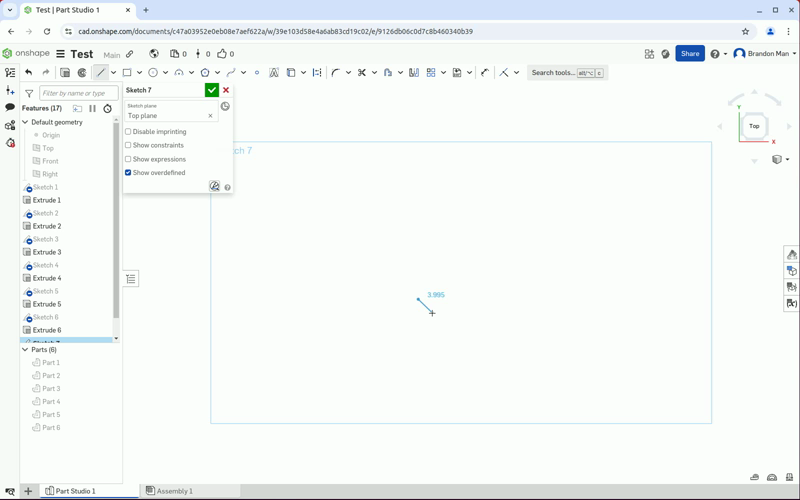
key_down(shift)
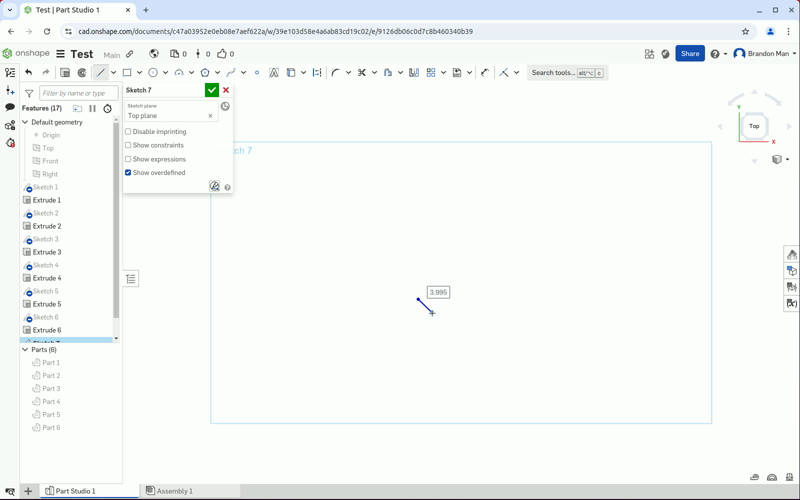
mouse_move(462, 312)
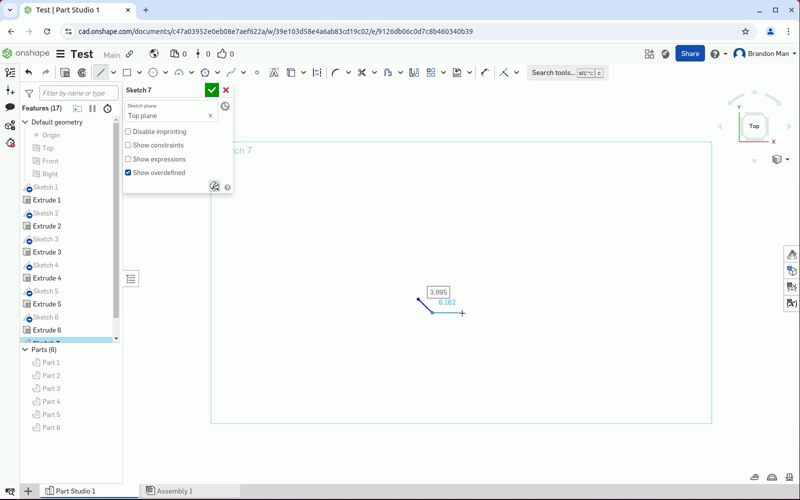
mouse_move(461, 283)
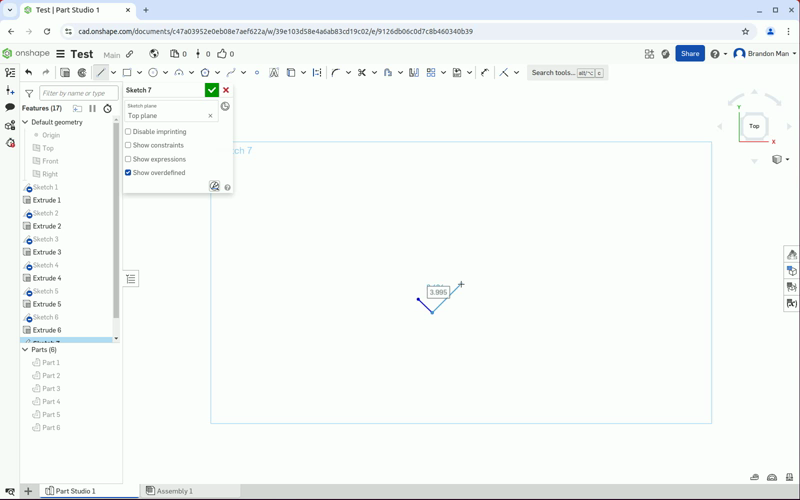
click(461, 283)
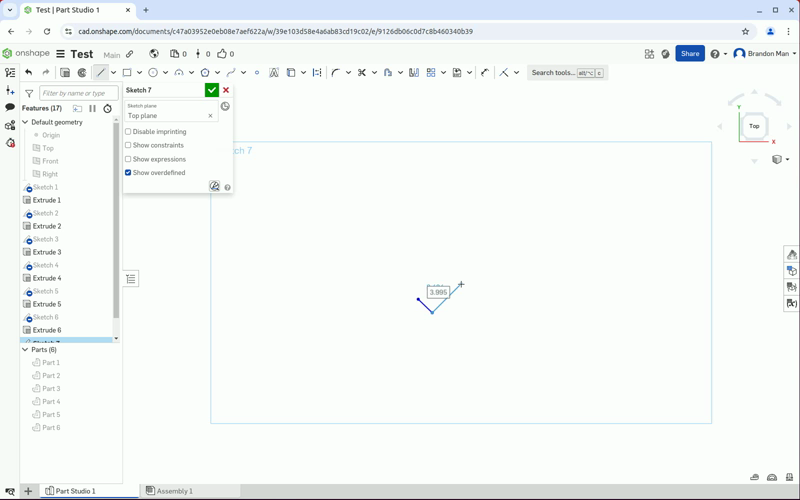
key_up(shift)
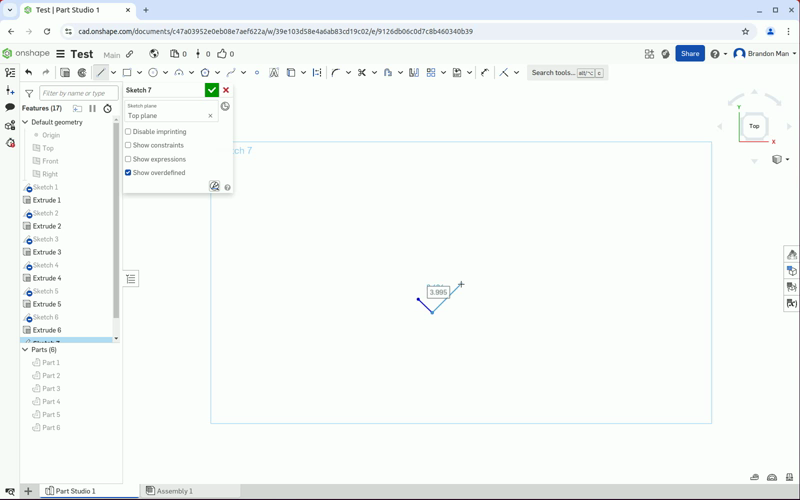
key_down(shift)
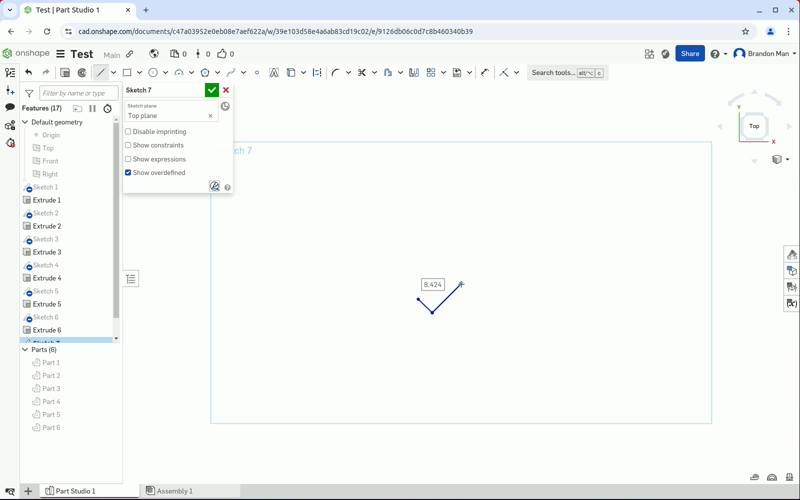
mouse_move(491, 283)
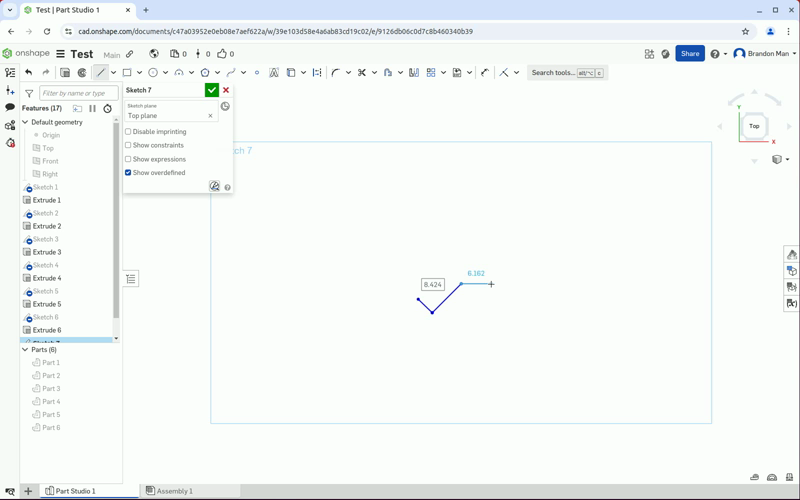
mouse_move(490, 253)
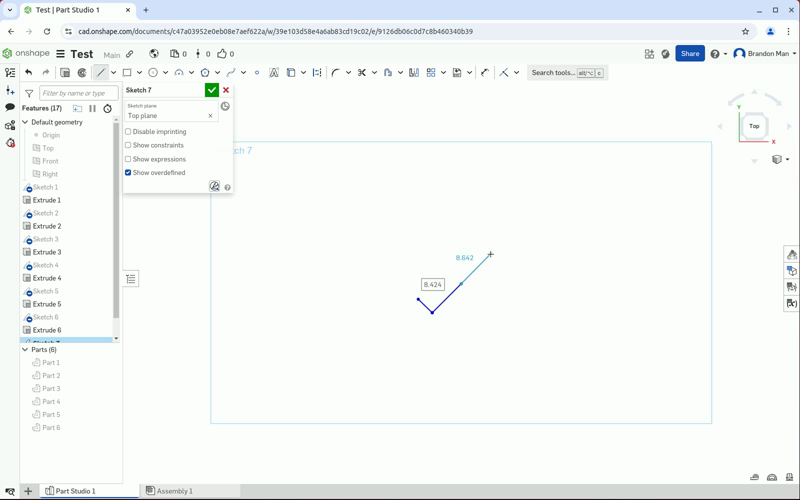
click(490, 253)
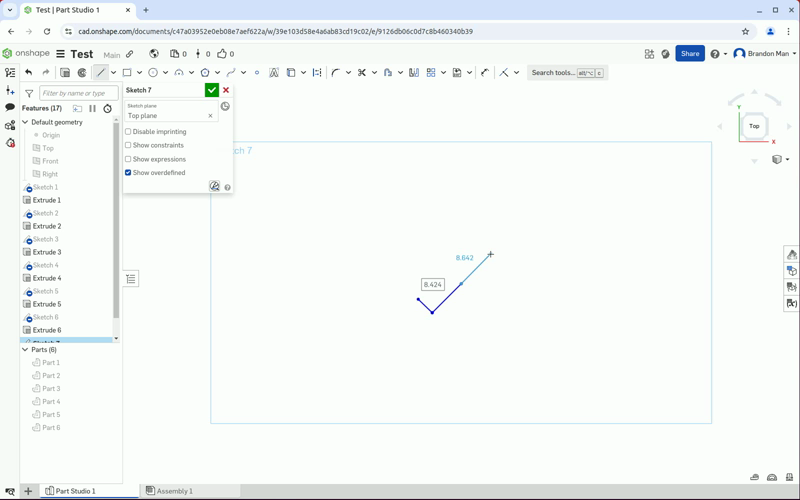
key_up(shift)
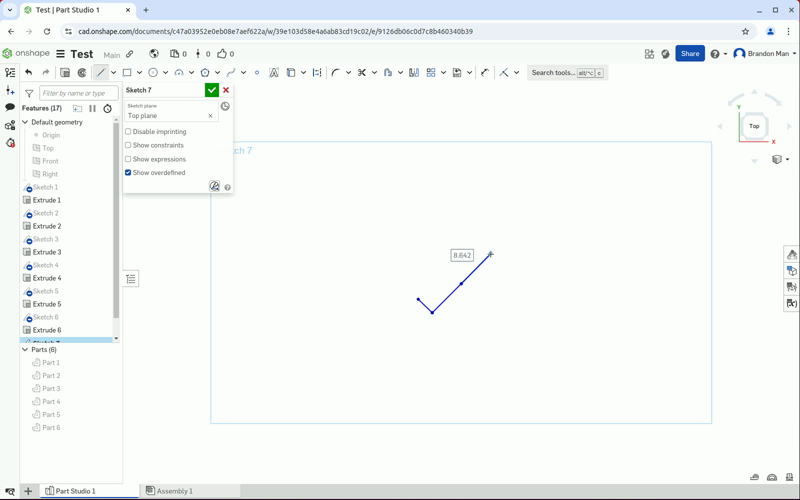
key_down(shift)
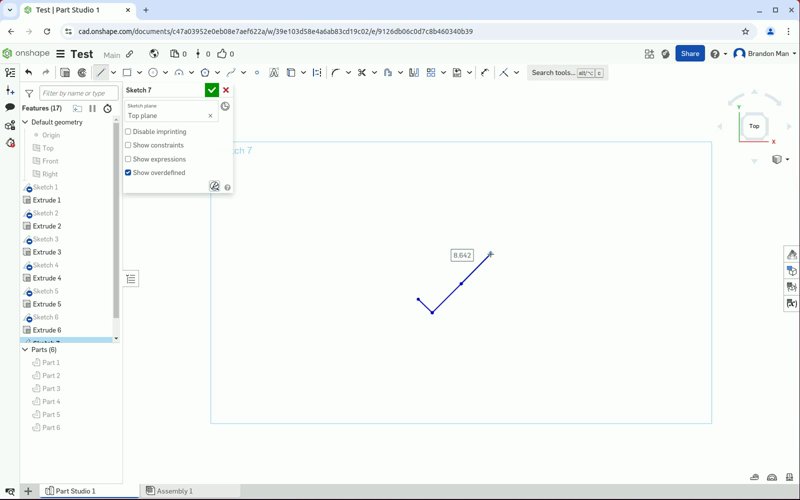
mouse_move(520, 253)
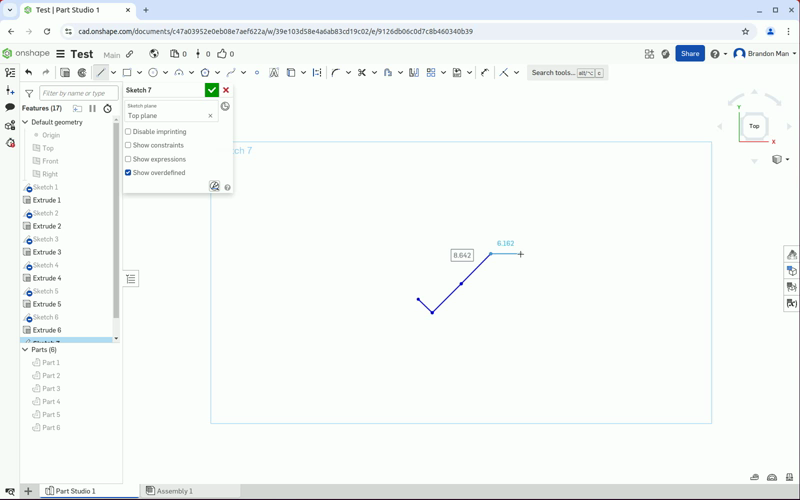
mouse_move(477, 240)
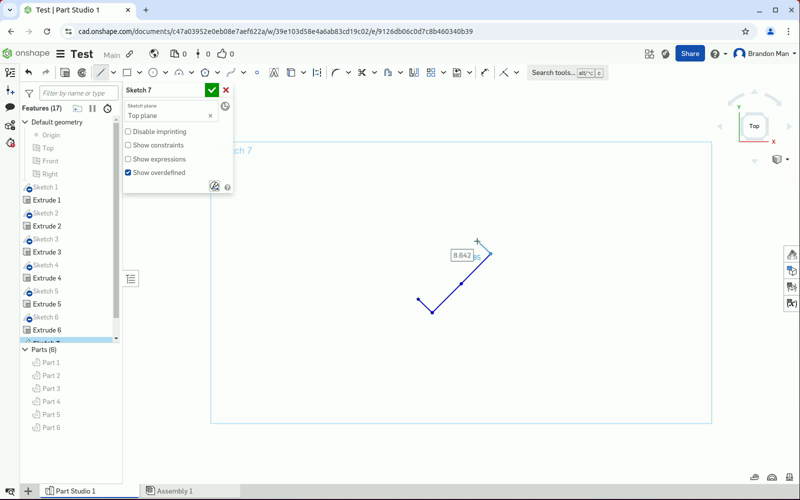
click(477, 240)
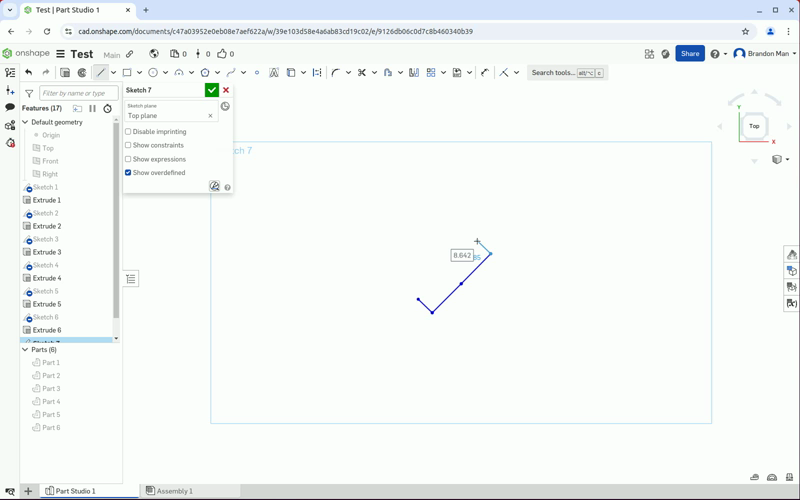
key_up(shift)
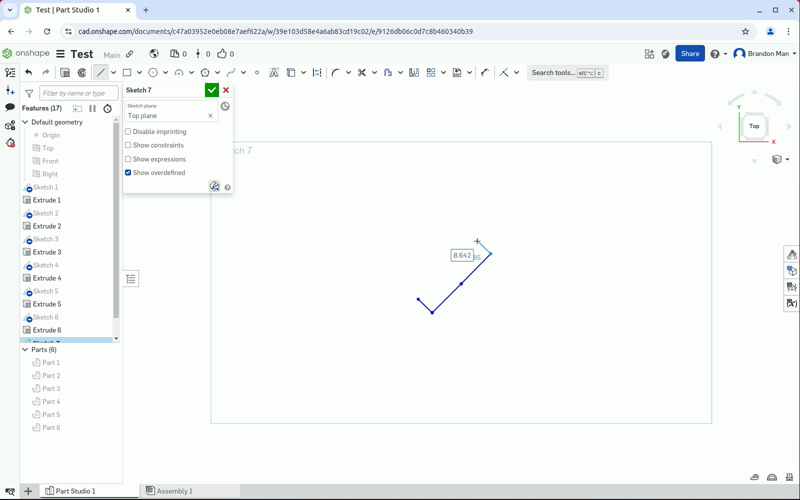
key_down(shift)
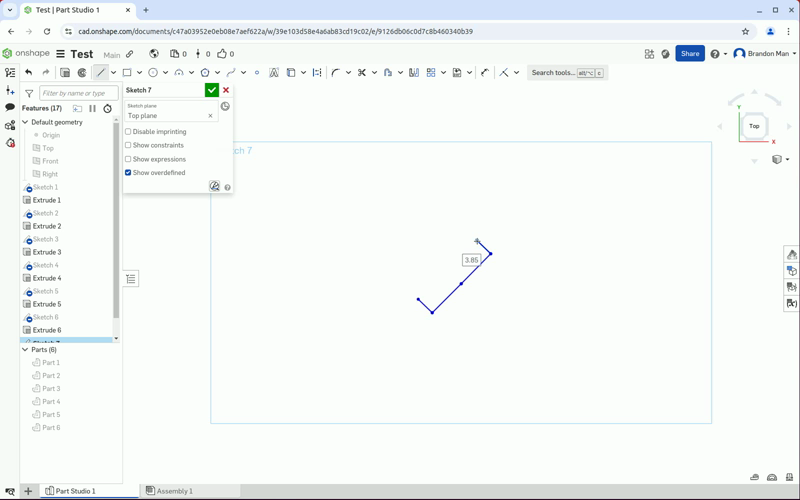
mouse_move(418, 299)
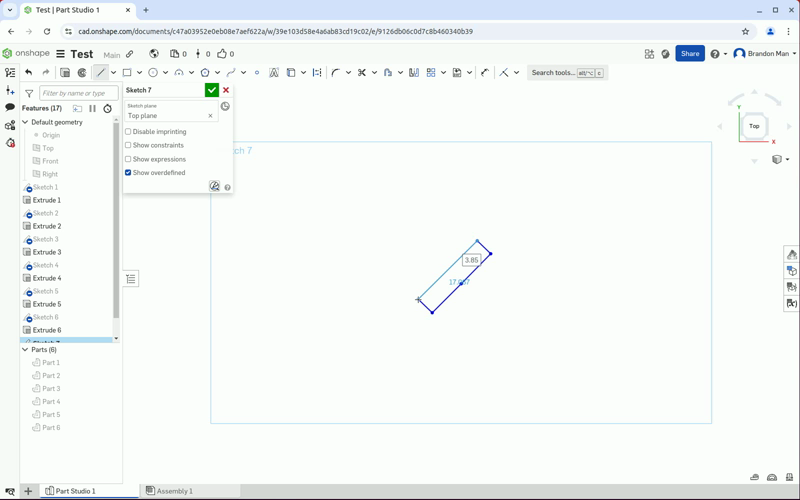
key_up(shift)
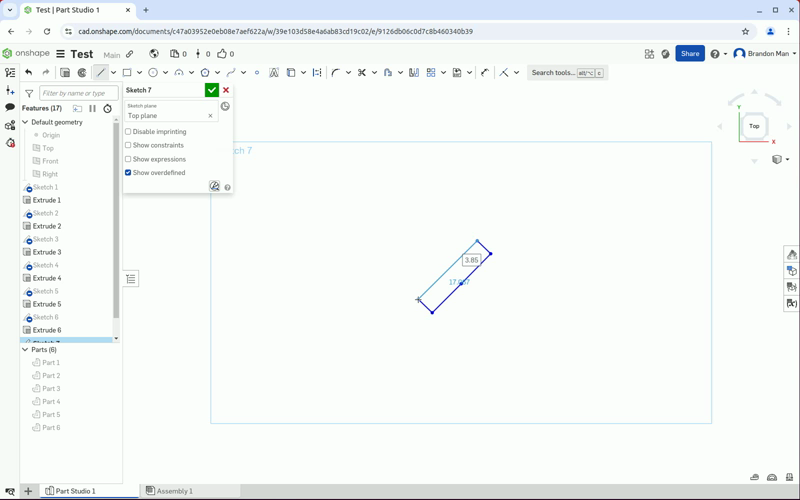
click(418, 299)
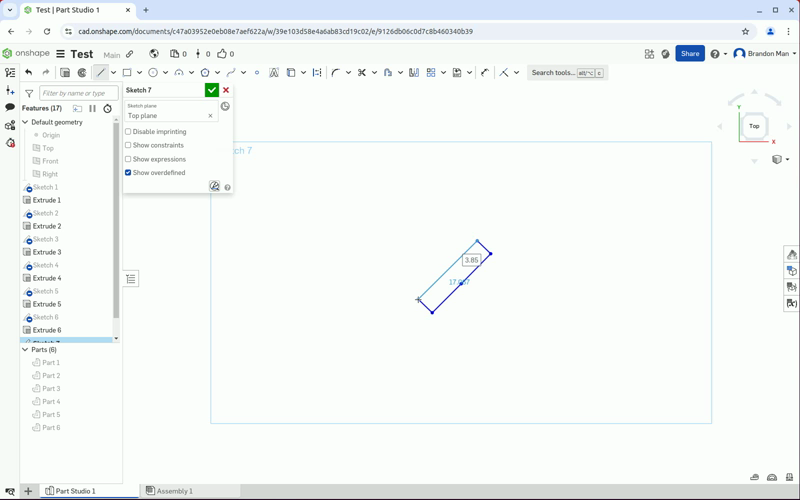
key(esc)
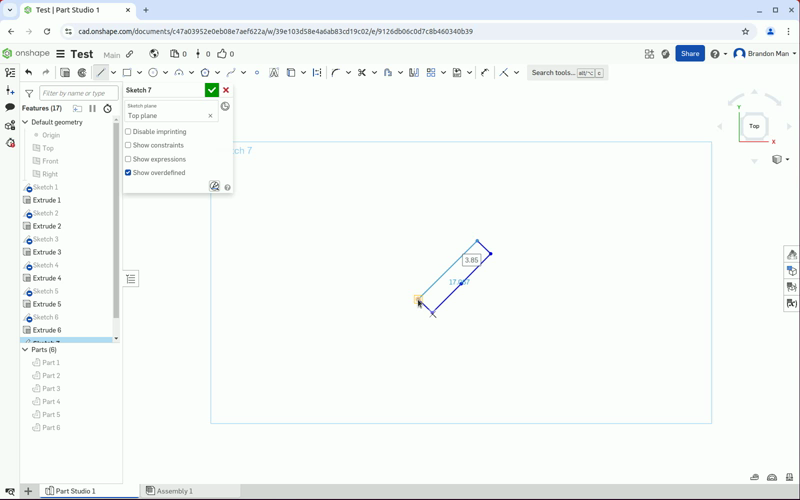
mouse_move(469, 260)
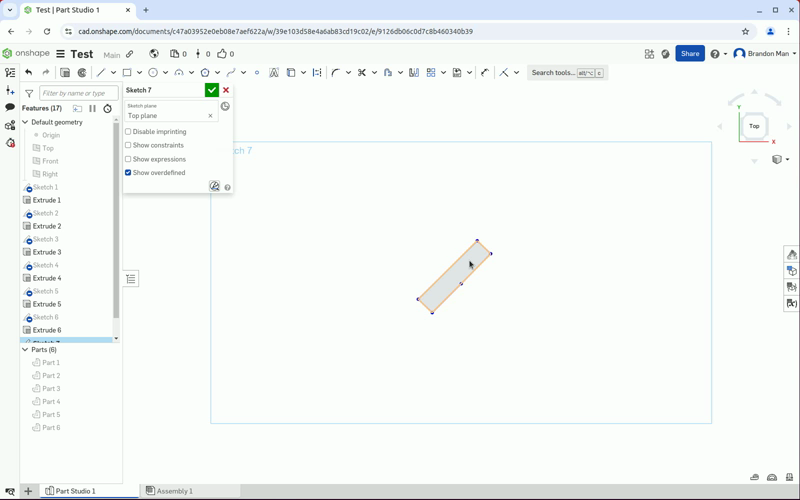
scroll(6)
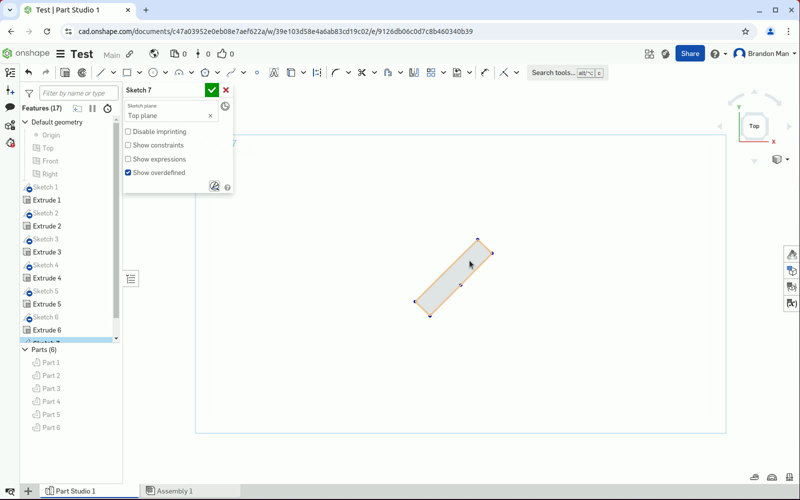
scroll(6)
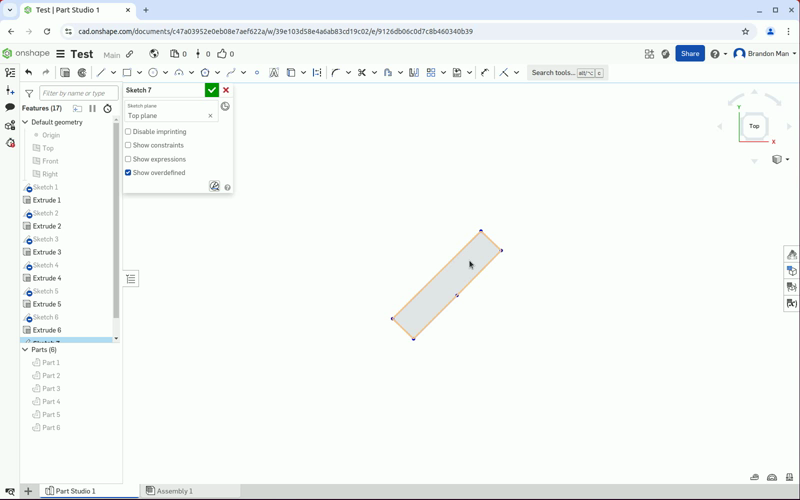
scroll(6)
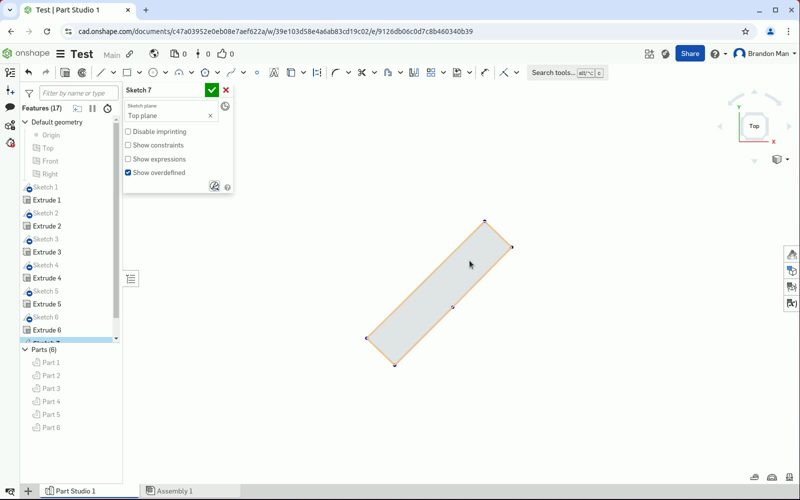
scroll(6)
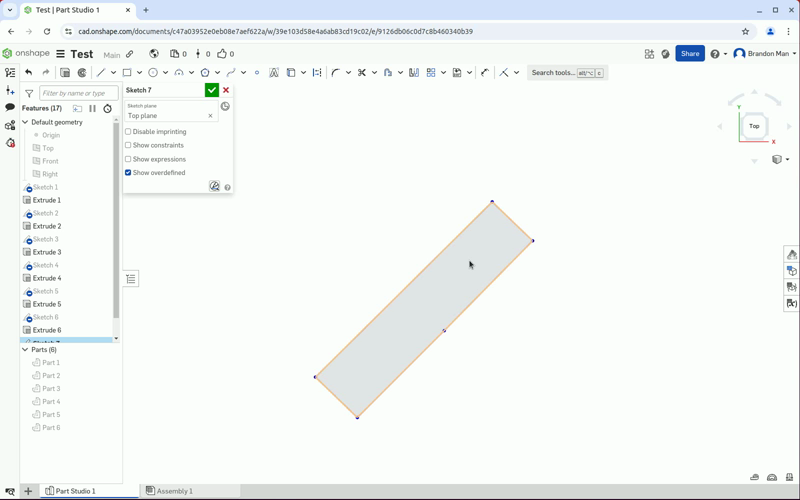
scroll(6)
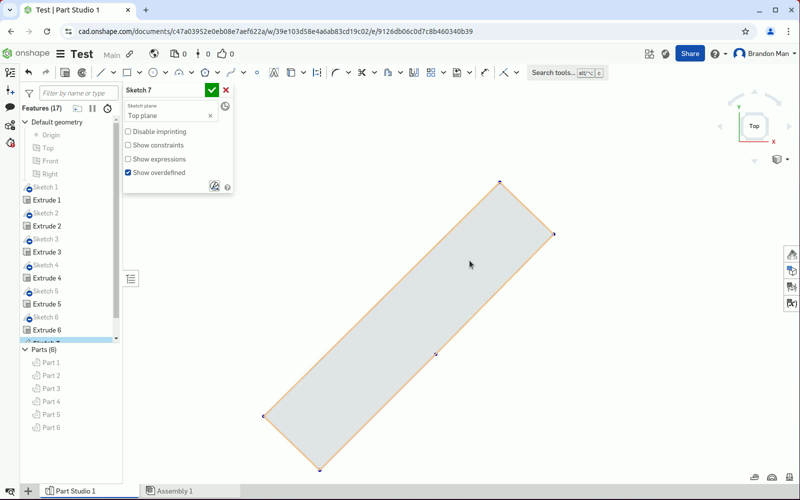
scroll(6)
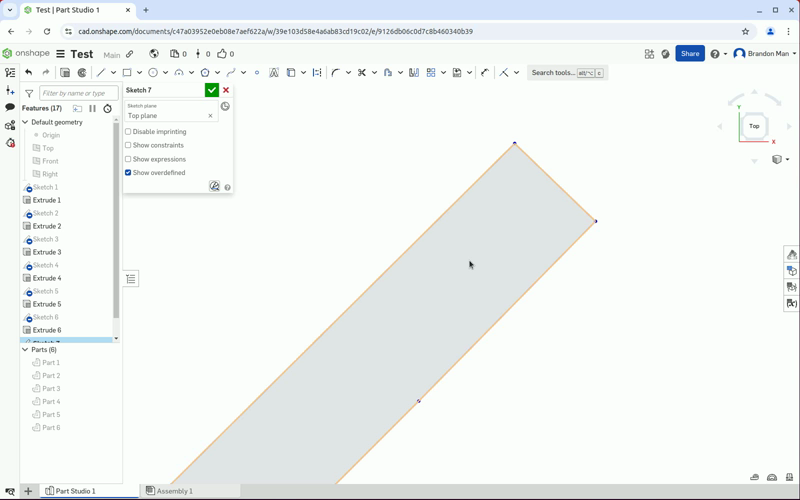
scroll(6)
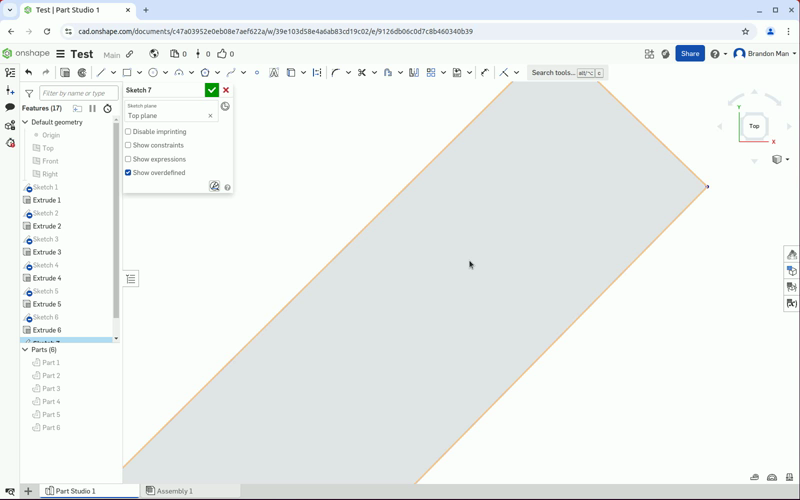
click(469, 260)
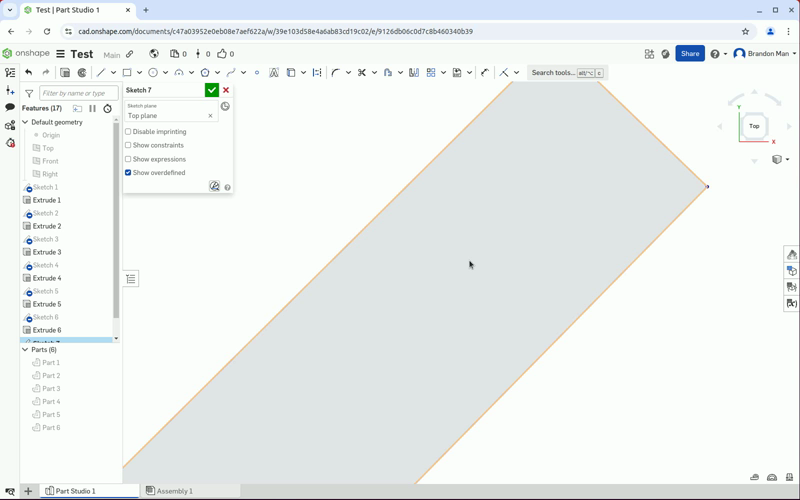
scroll(-6)
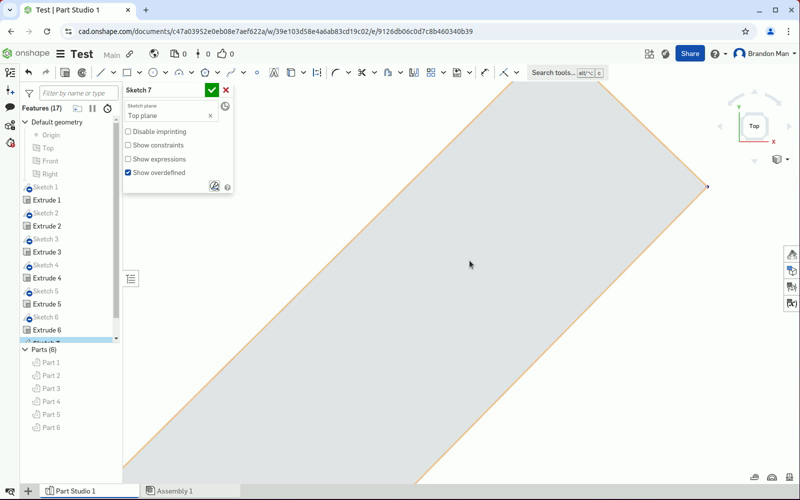
scroll(-6)
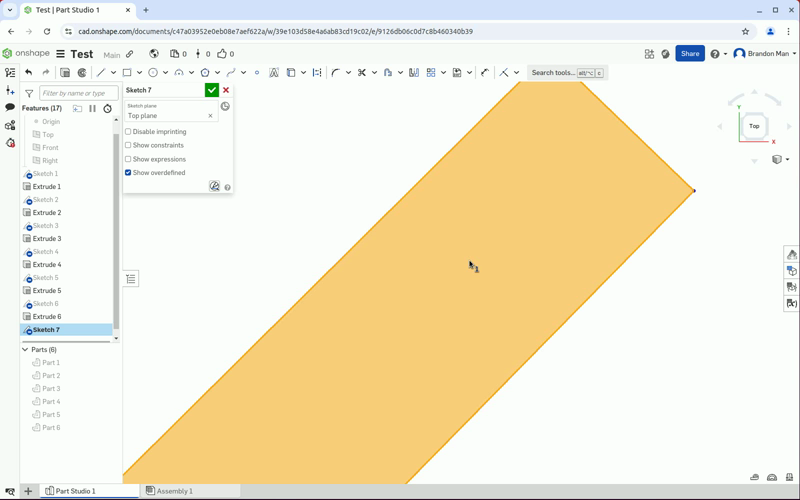
scroll(-6)
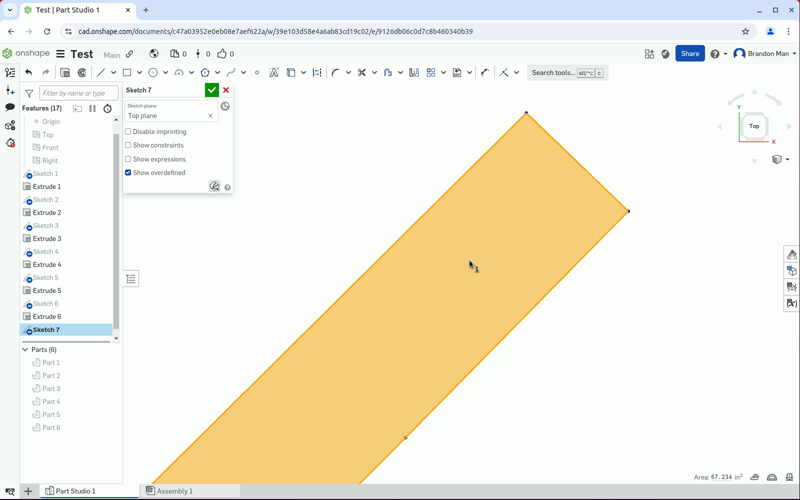
scroll(-6)
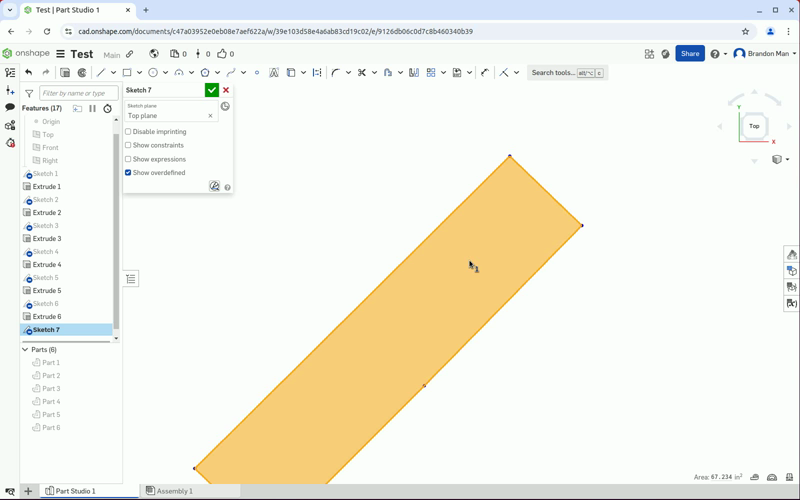
scroll(-6)
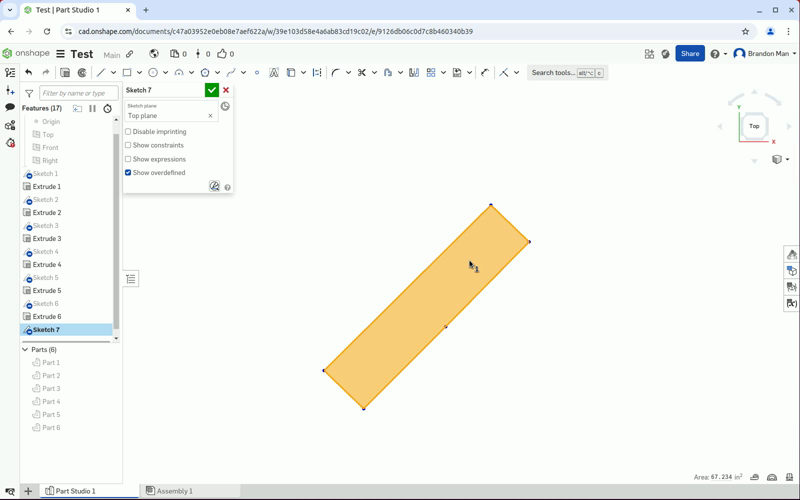
scroll(-6)
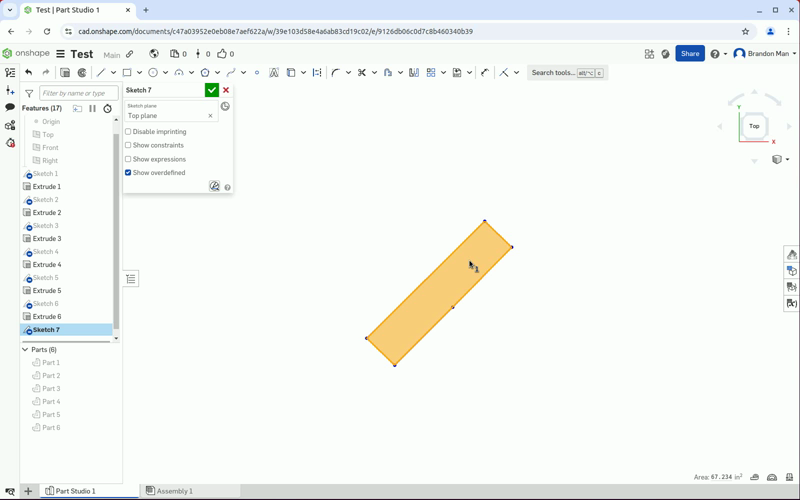
scroll(-6)
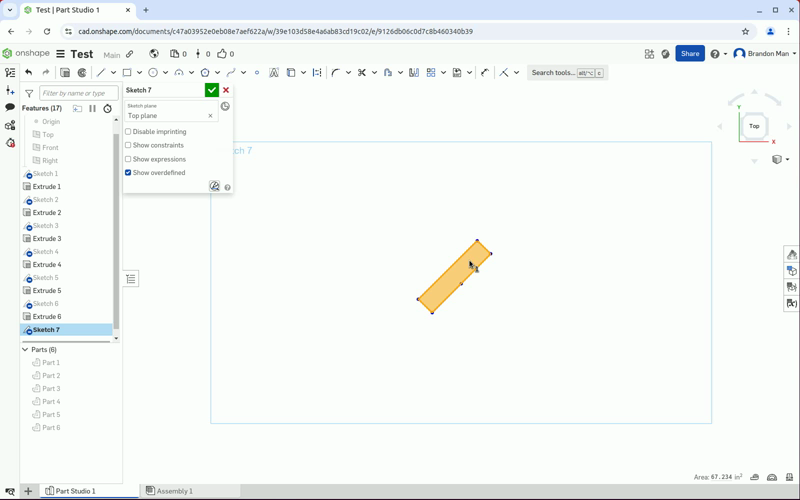
mouse_move(73, 352)
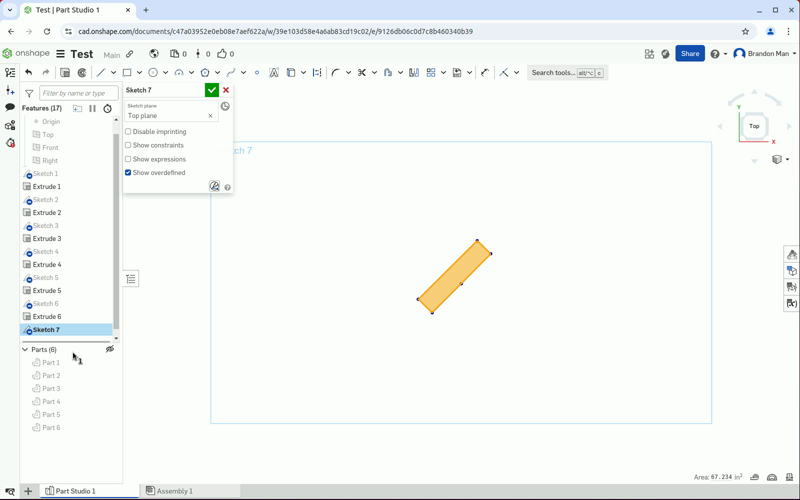
key(shift+y)
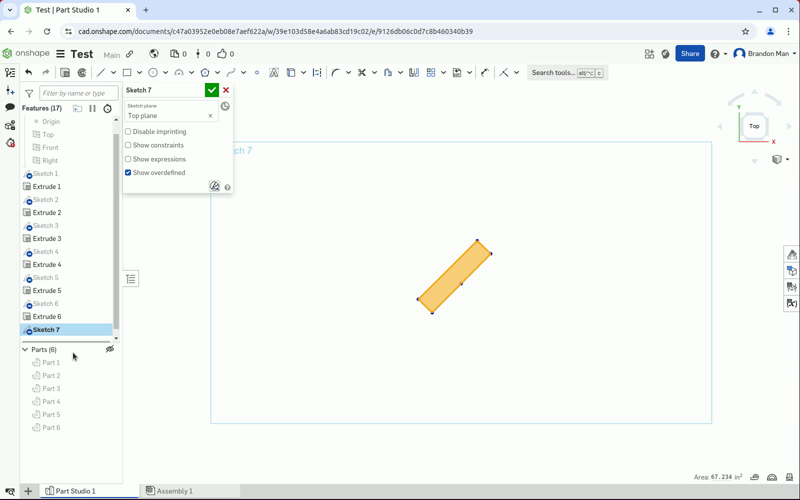
key(shift+e)
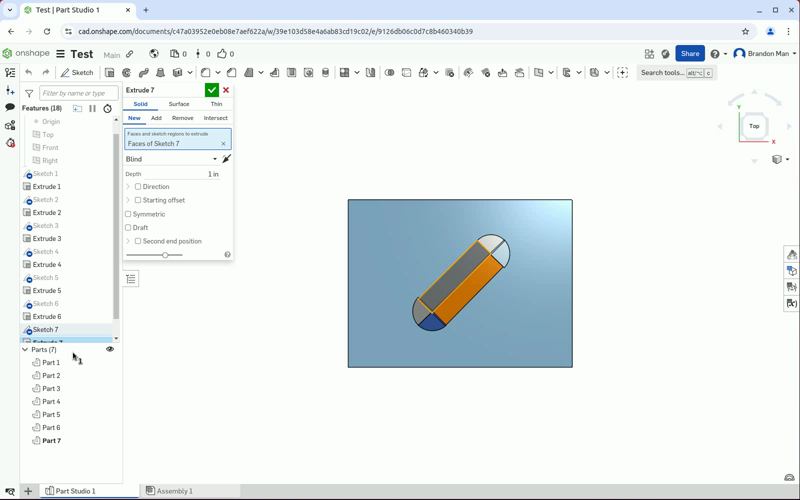
mouse_move(143, 106)
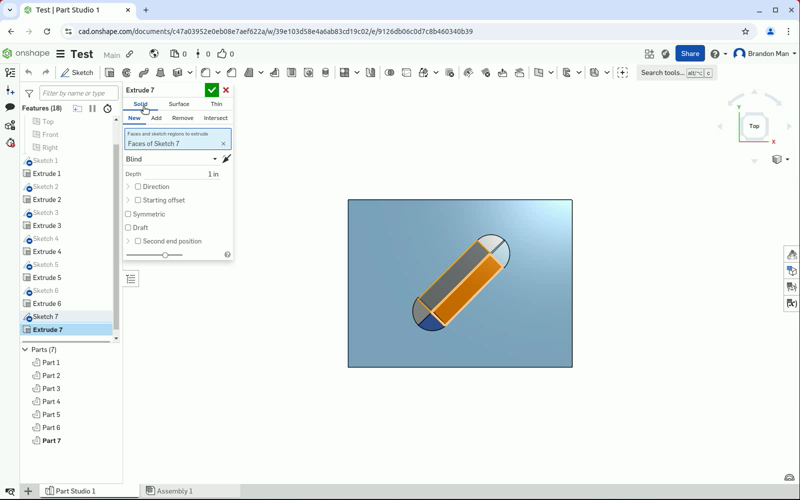
click(143, 106)
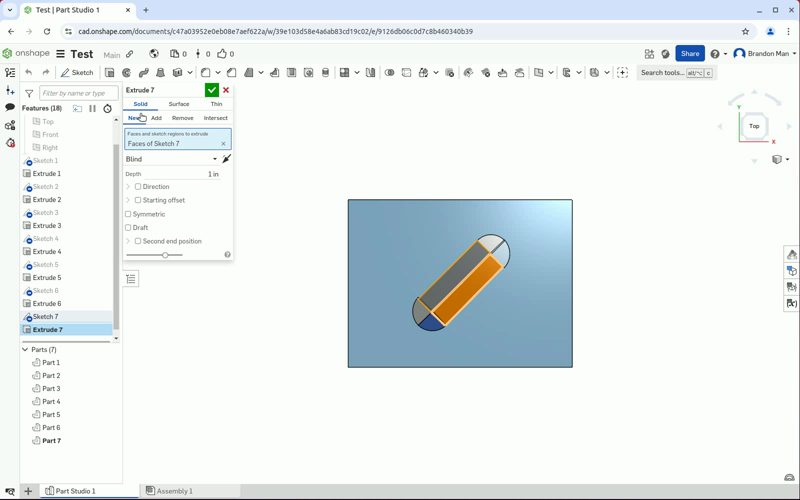
mouse_move(137, 120)
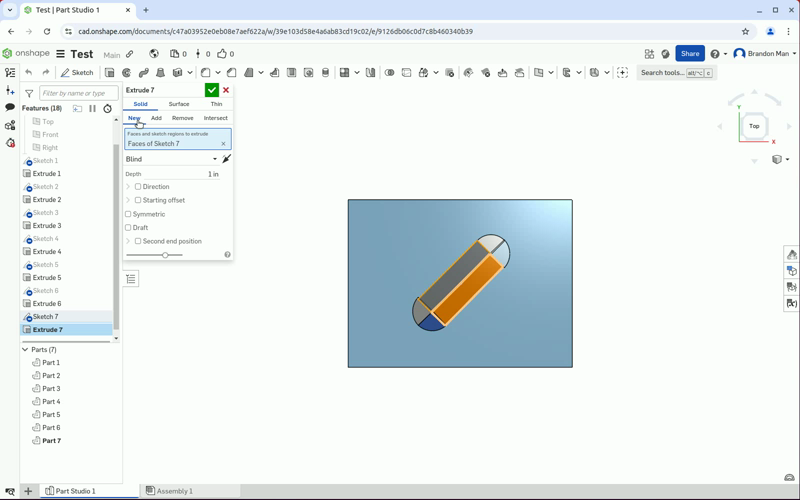
click(137, 120)
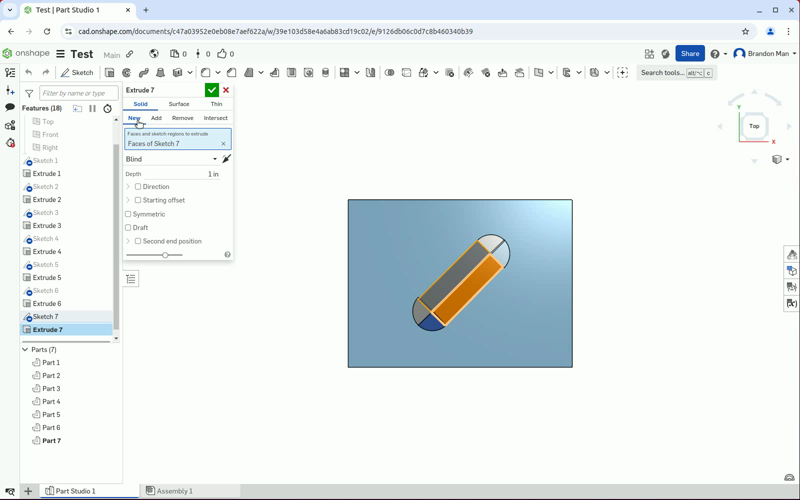
key(tab, 4)
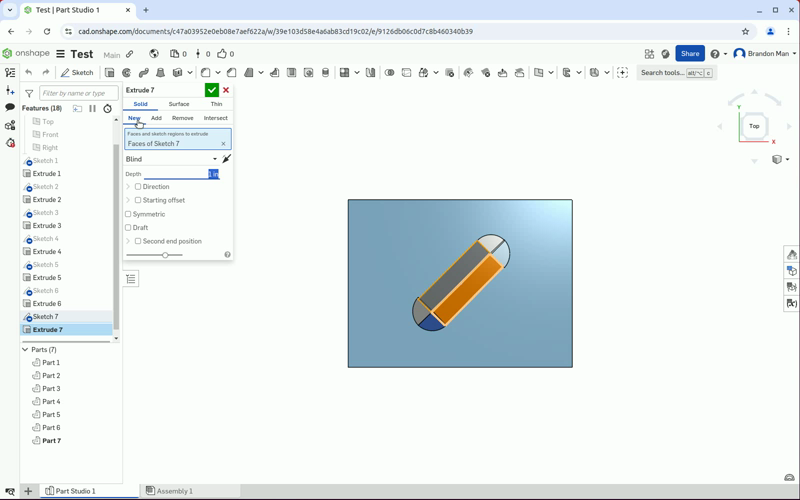
text(11.554)
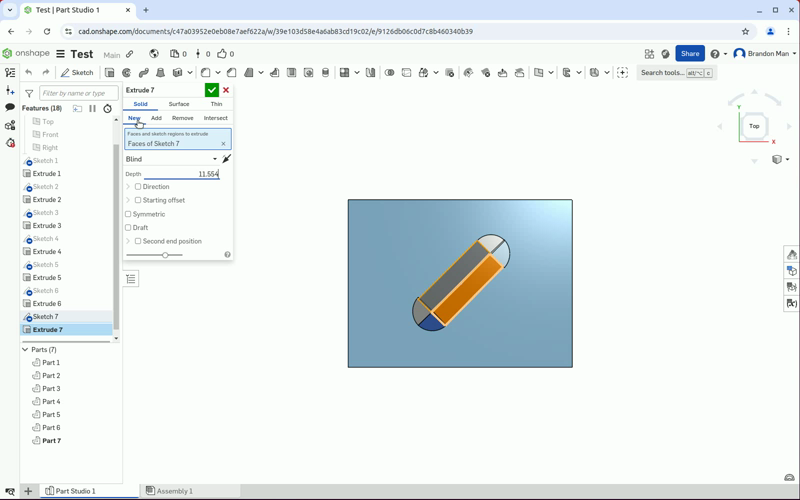
key(enter)
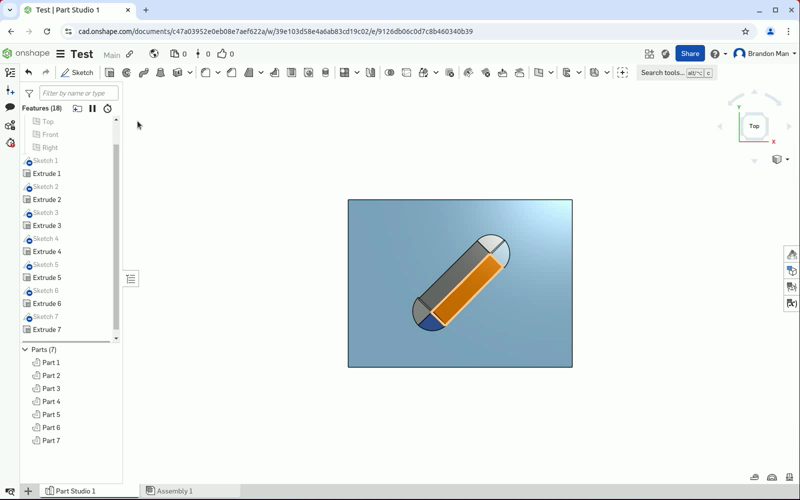
key(shift+h)
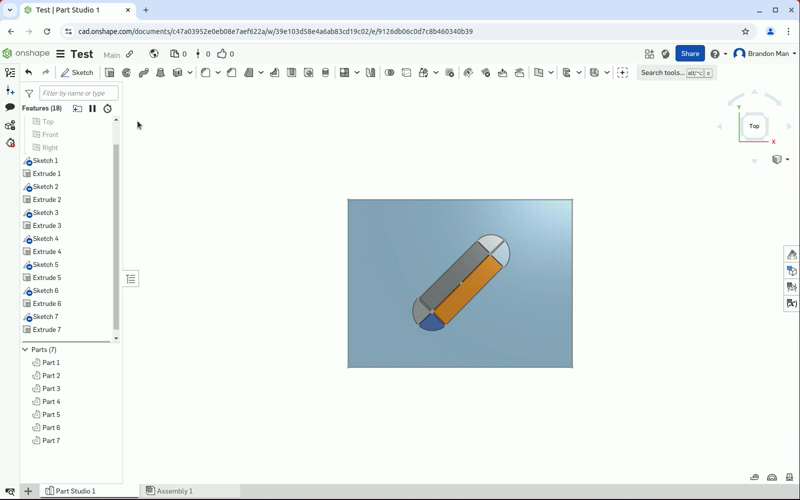
key(shift+h)
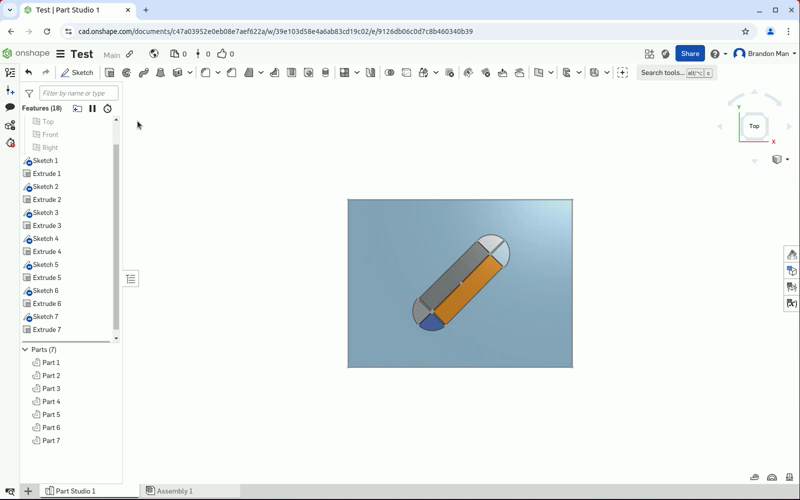
key(shift+7)
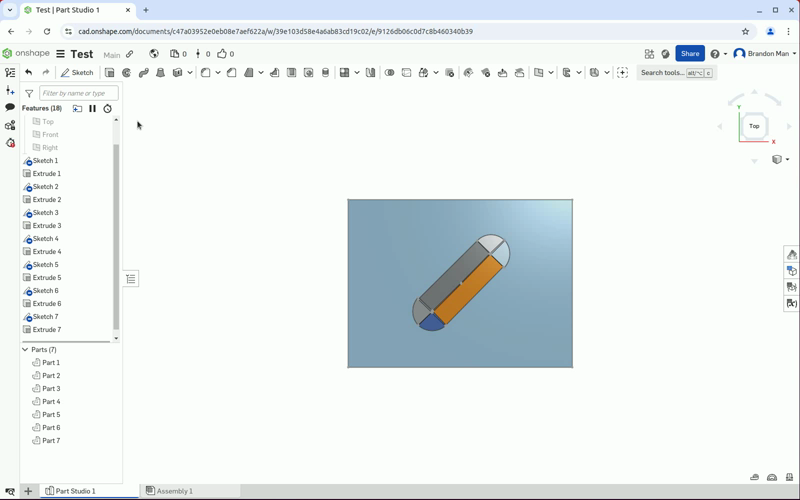
key(up, 3)
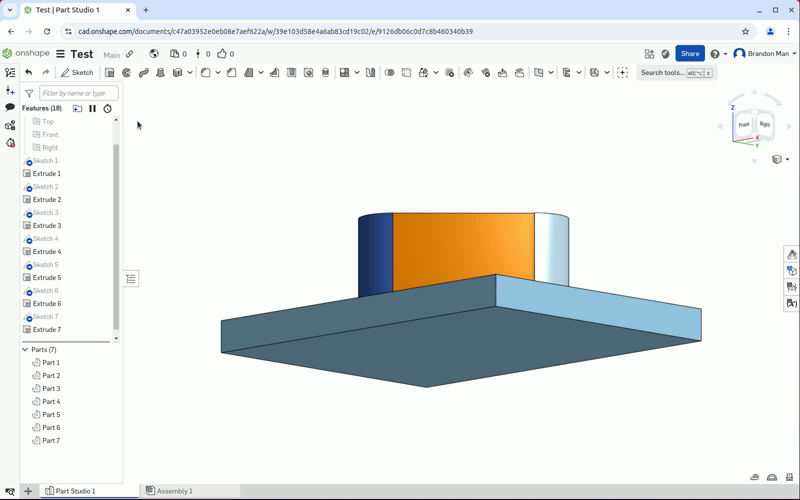
key(left, 3)
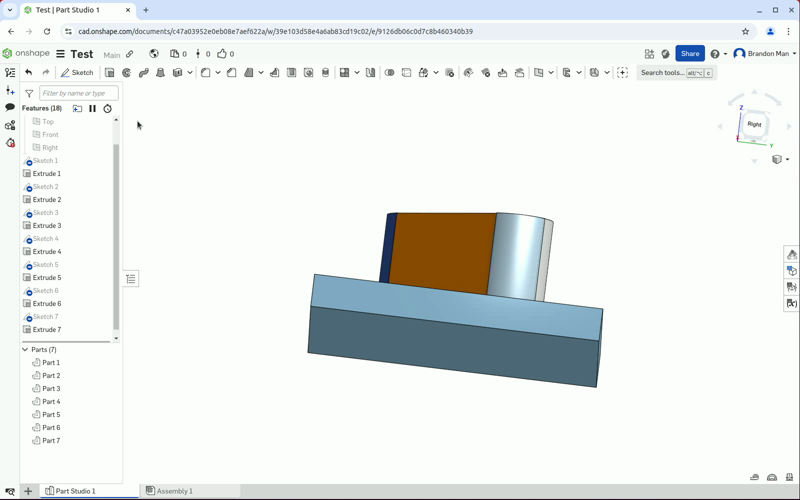
key(right, 3)
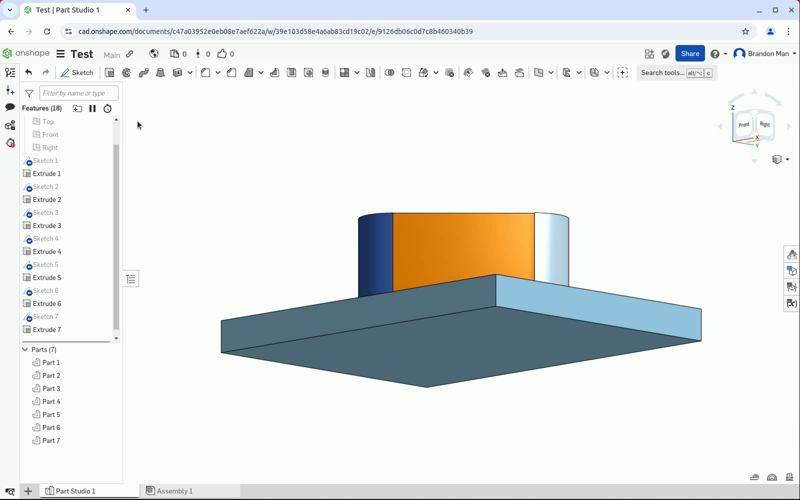
key(down, 3)
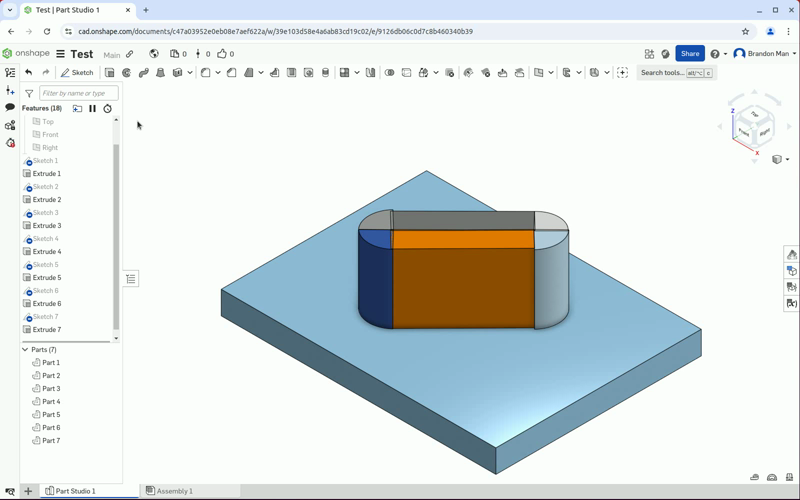
mouse_move(69, 163)
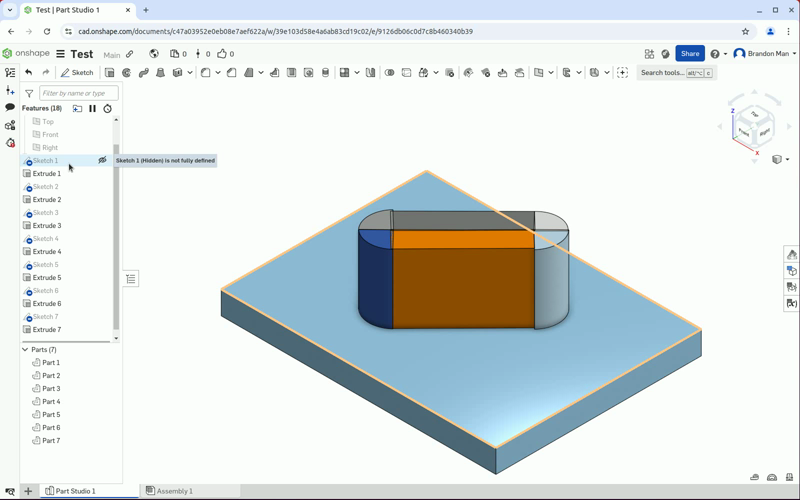
click(69, 163)